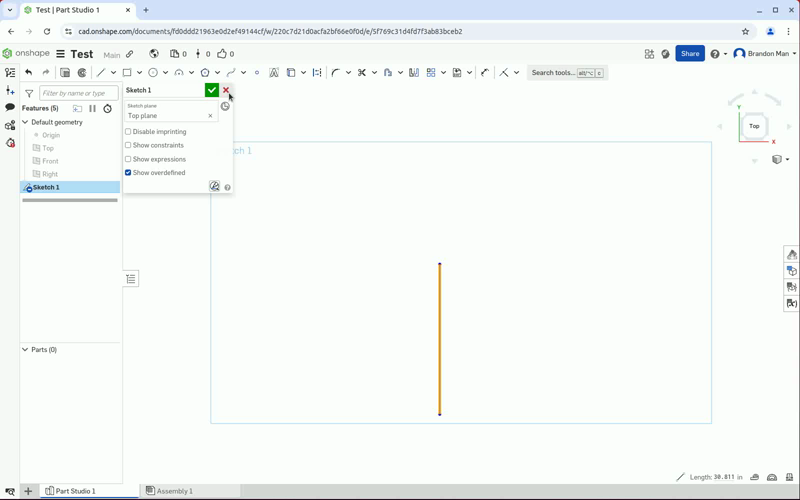
key(shift+h)
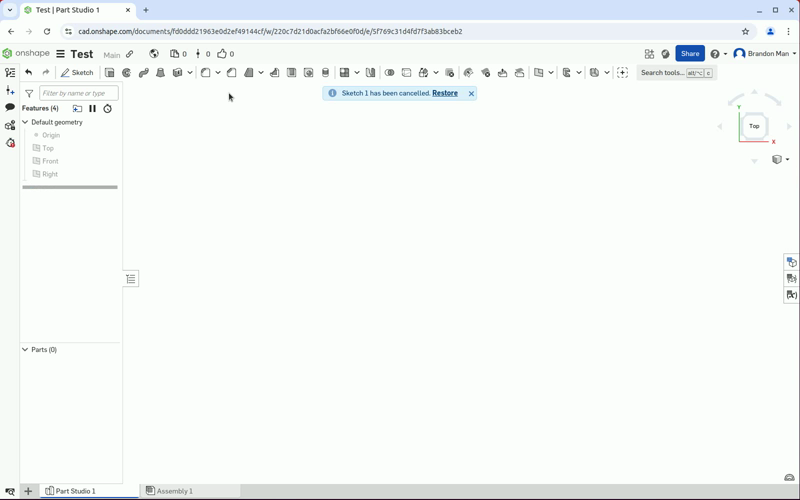
mouse_move(73, 352)
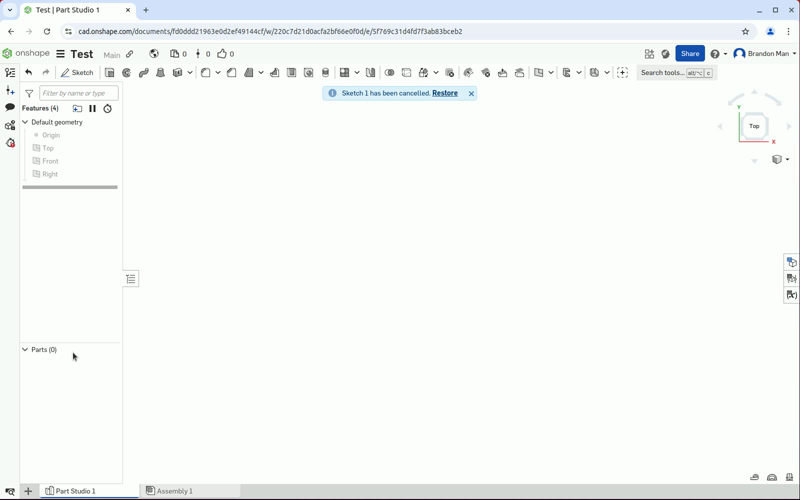
key(y)
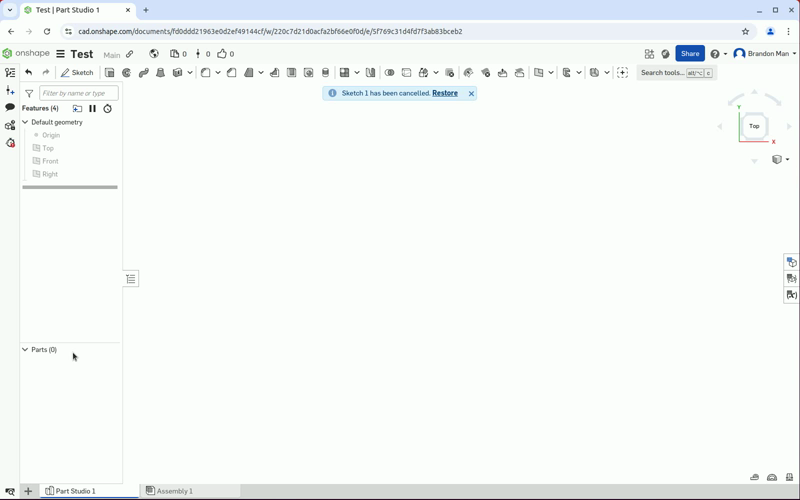
key(shift+p)
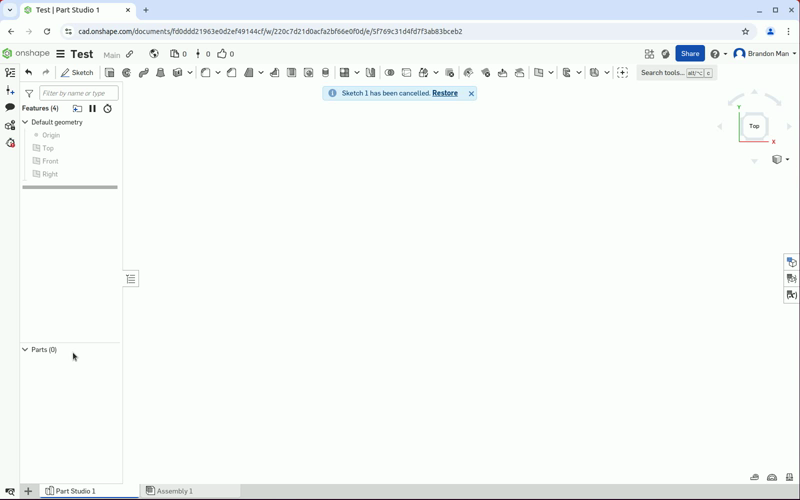
key(space)
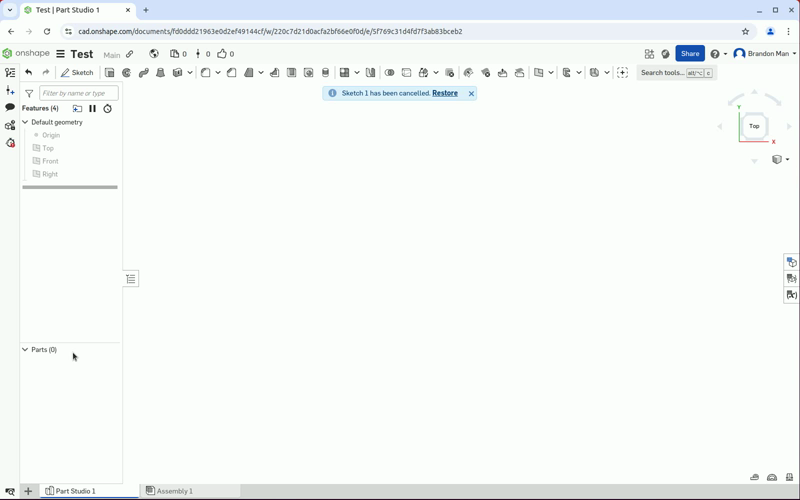
key_down(shift)
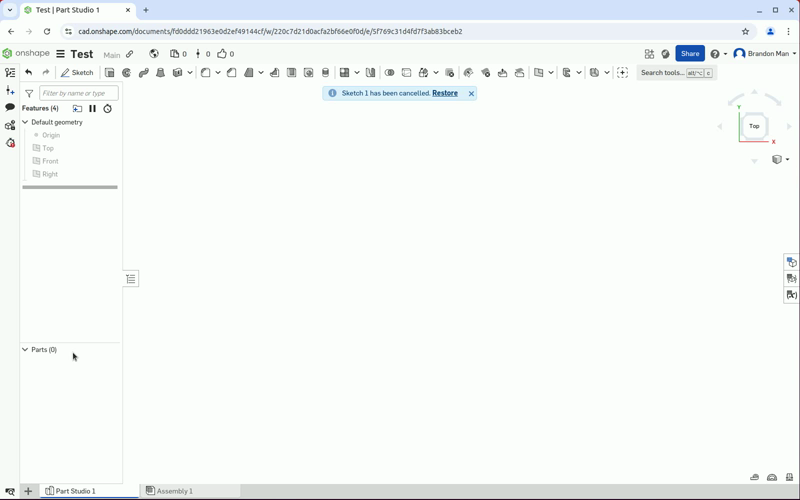
key(up)
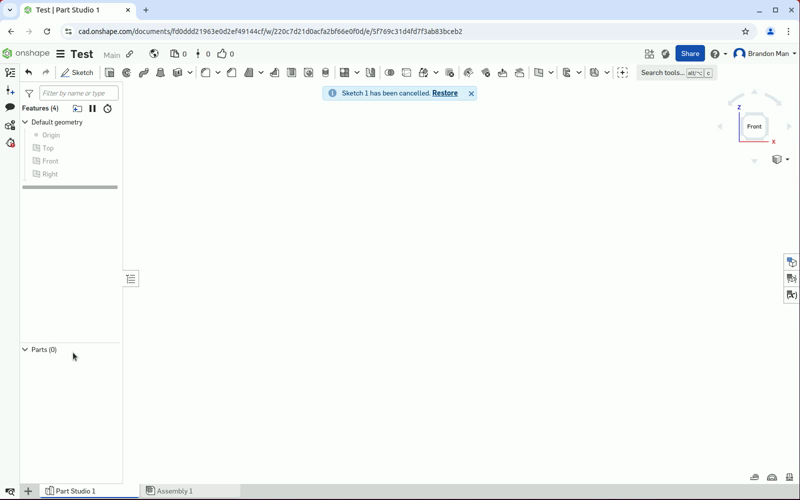
key_up(shift)
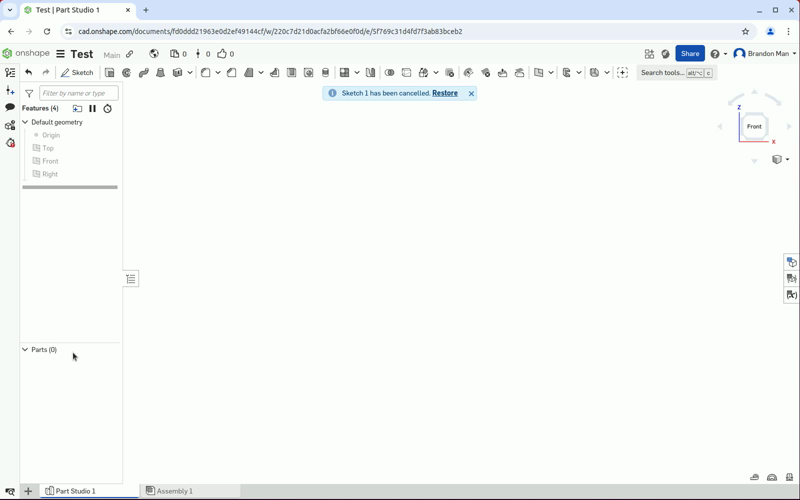
mouse_move(73, 352)
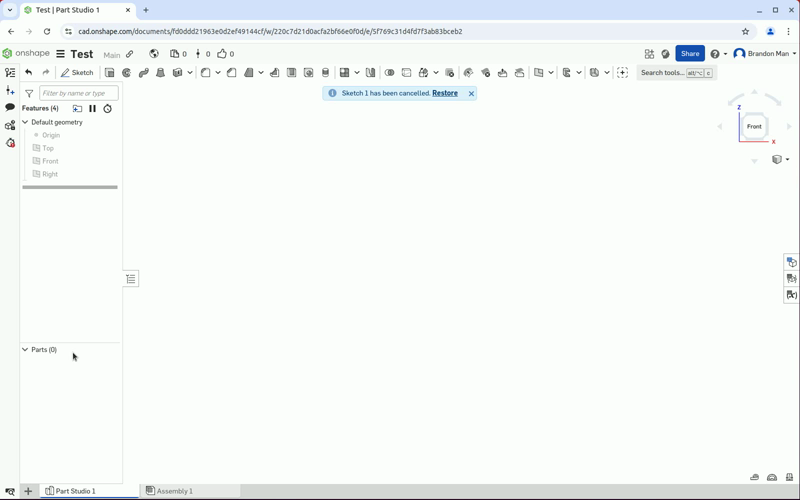
key(shift+y)
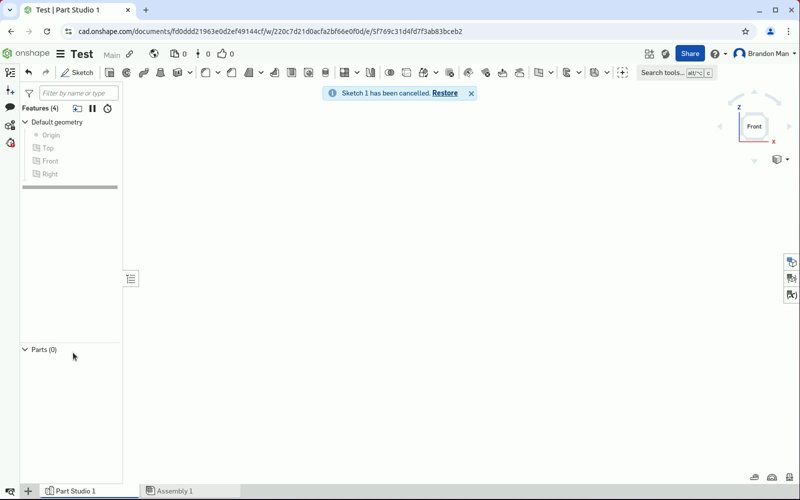
key(shift+s)
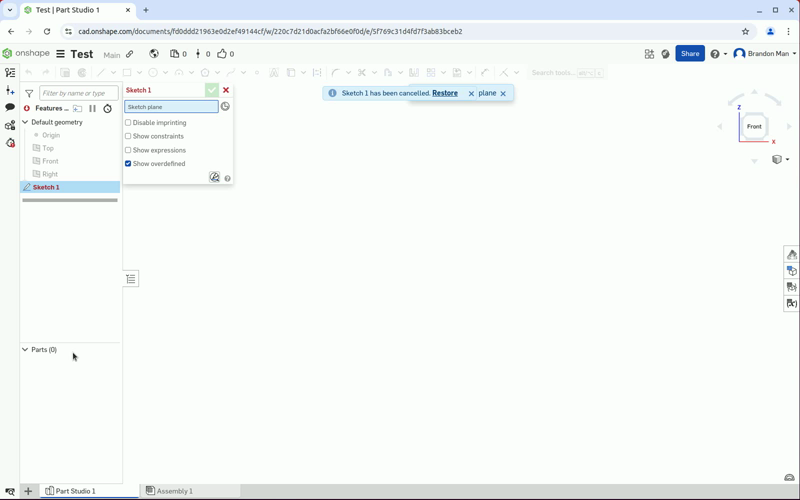
mouse_move(73, 163)
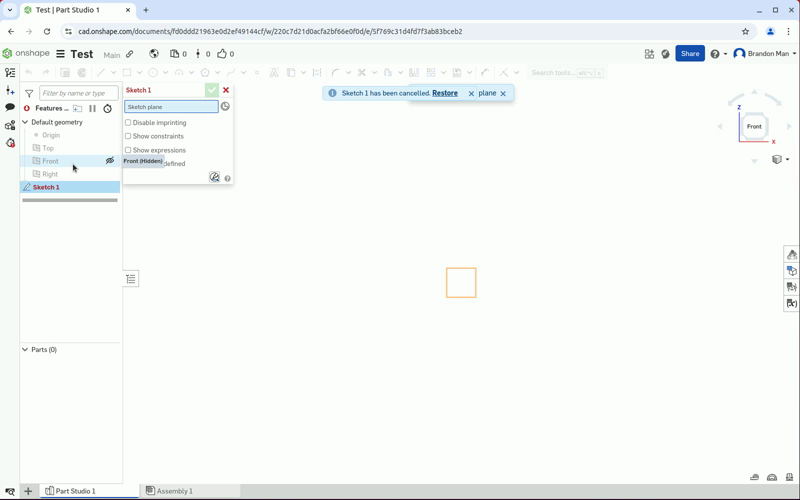
click(73, 163)
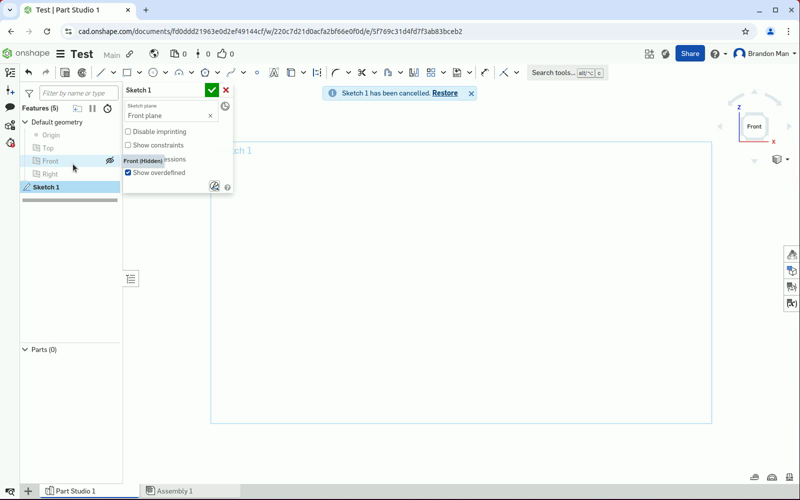
mouse_move(73, 352)
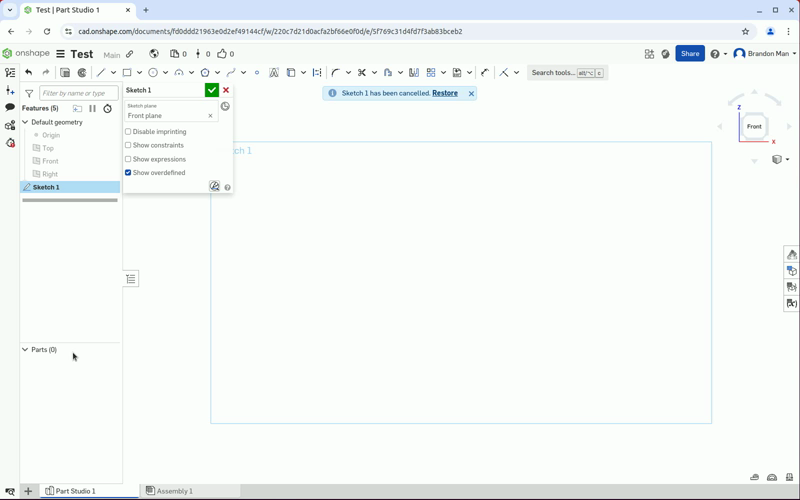
key(y)
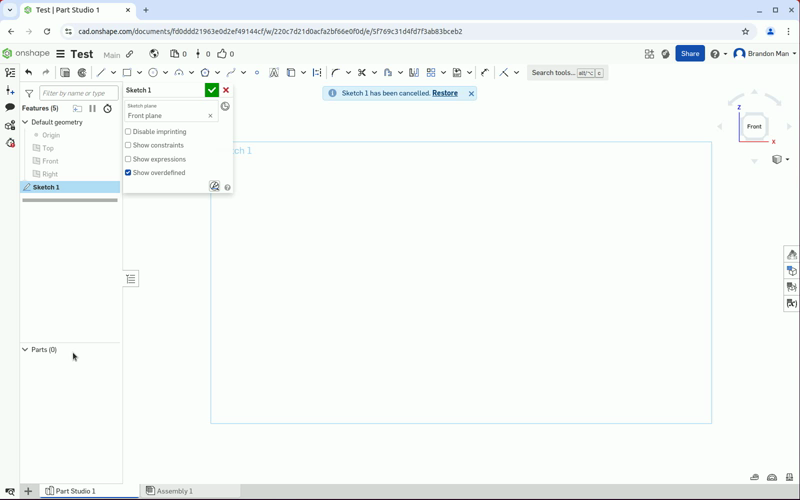
key(l)
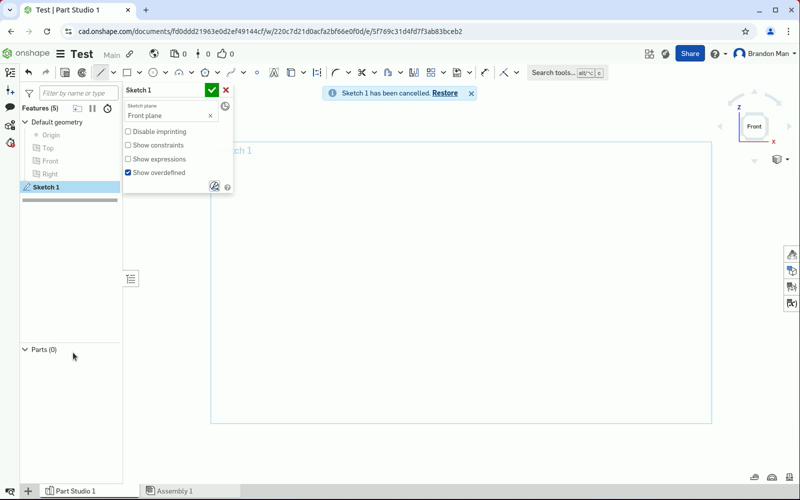
key_down(shift)
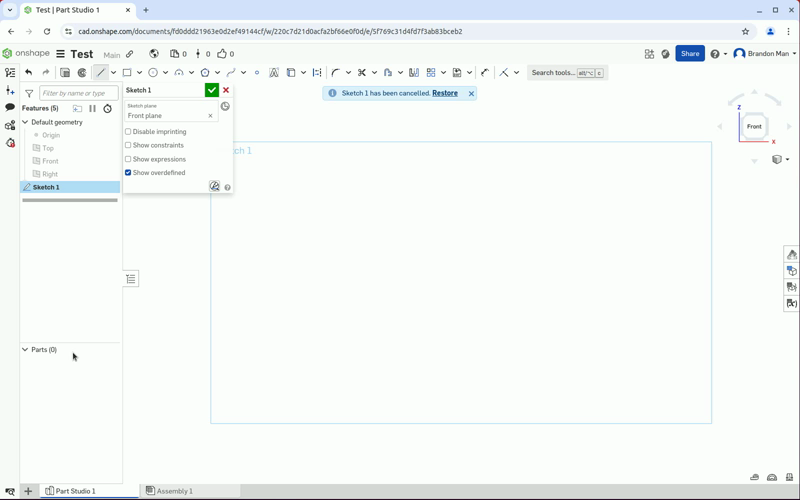
mouse_move(348, 330)
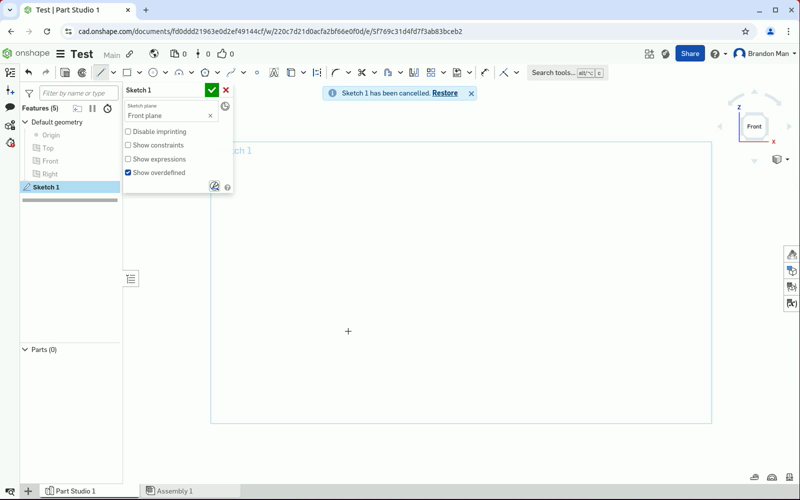
click(348, 330)
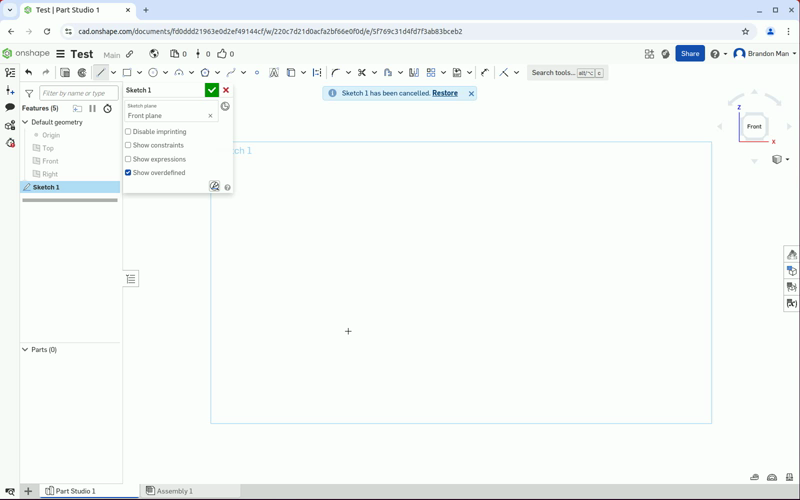
key_up(shift)
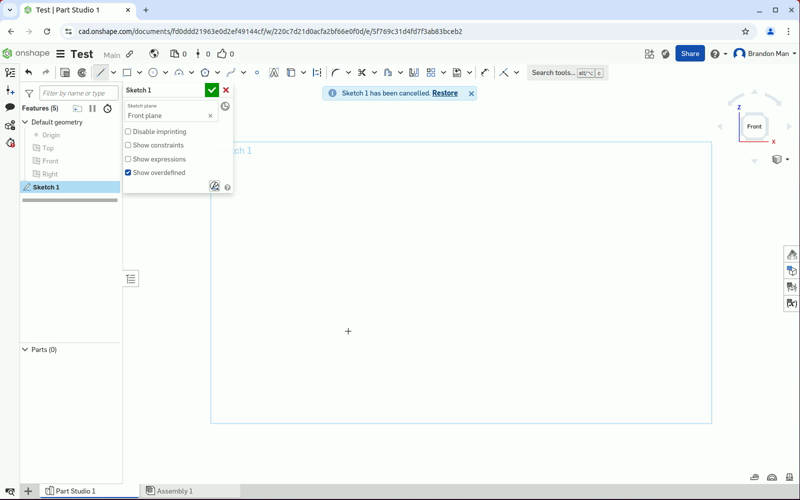
key_down(shift)
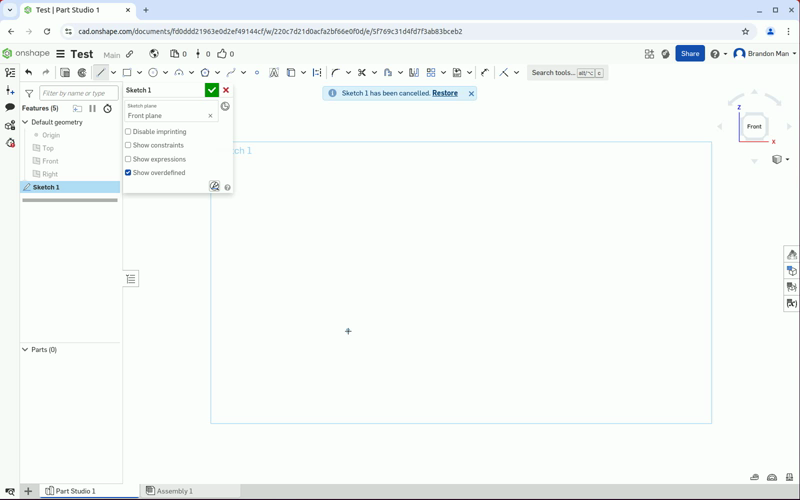
mouse_move(572, 330)
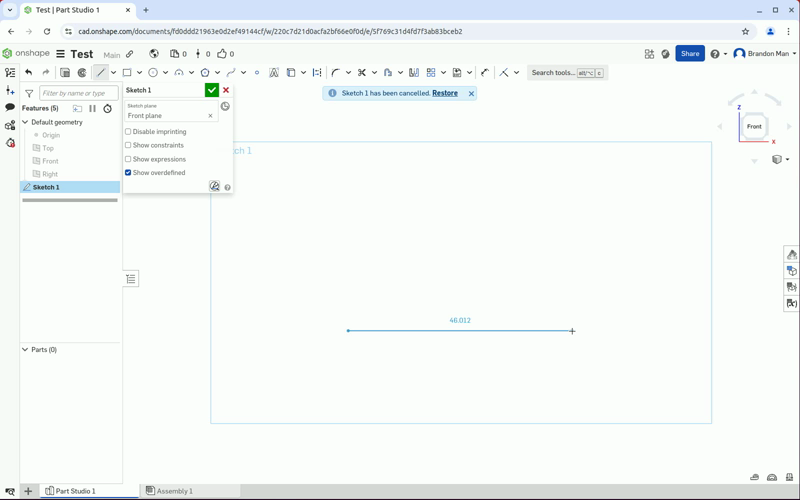
click(572, 330)
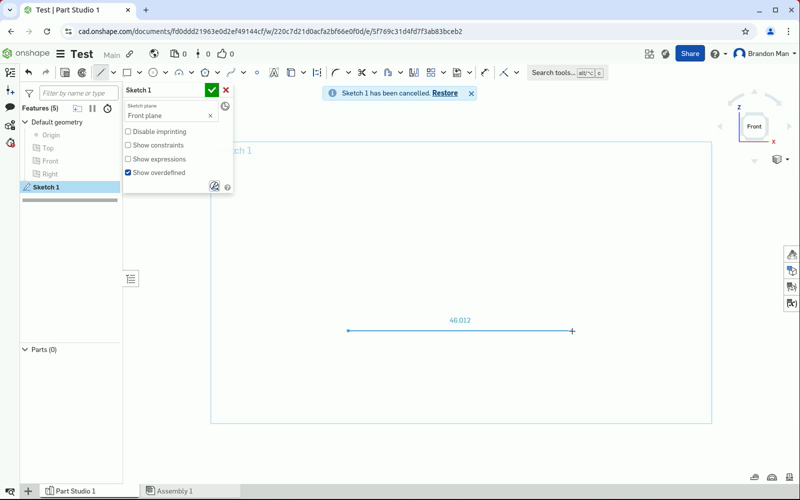
key_up(shift)
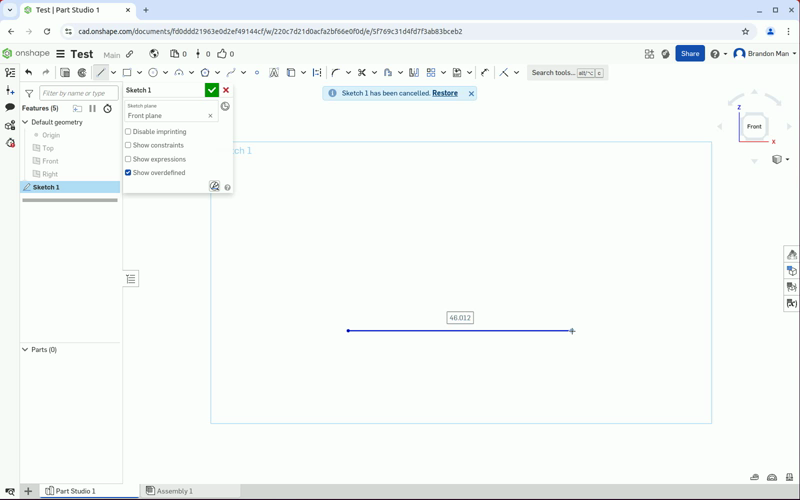
key_down(shift)
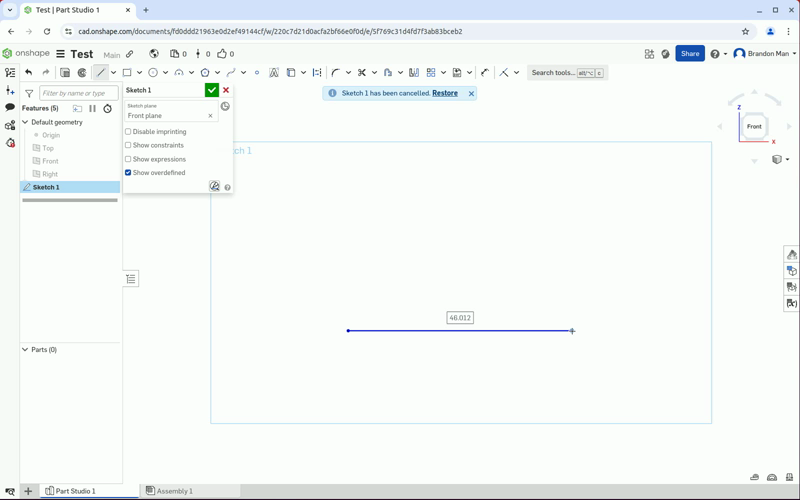
mouse_move(572, 236)
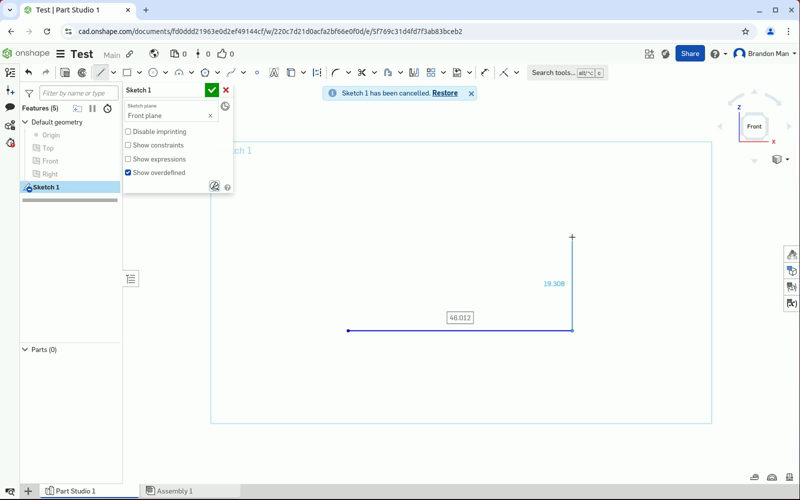
click(572, 236)
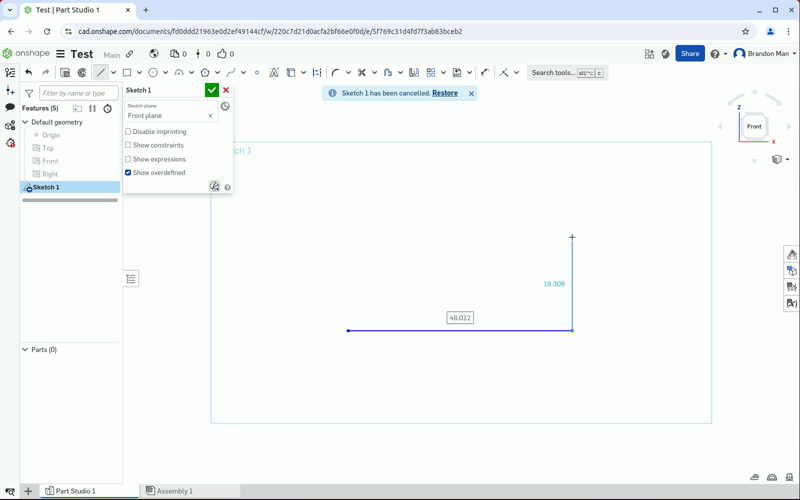
key_up(shift)
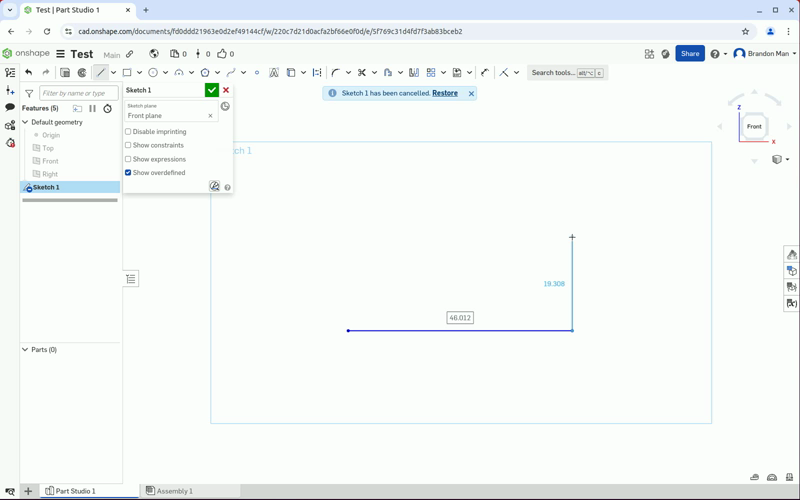
key_down(shift)
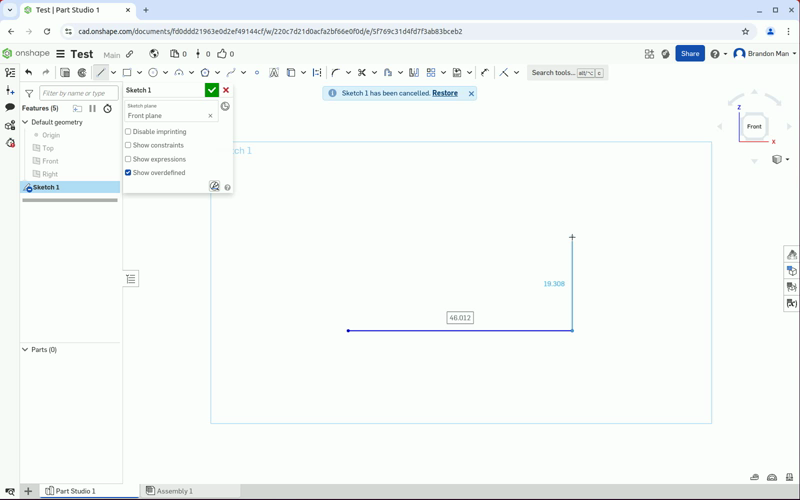
mouse_move(409, 236)
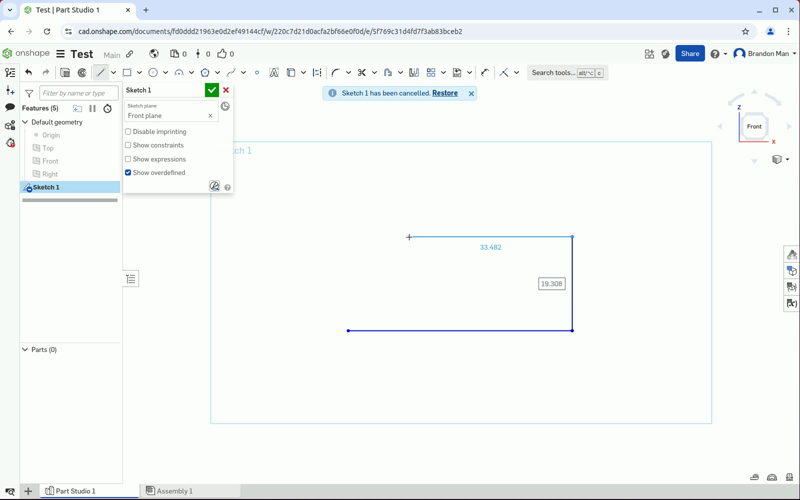
click(409, 236)
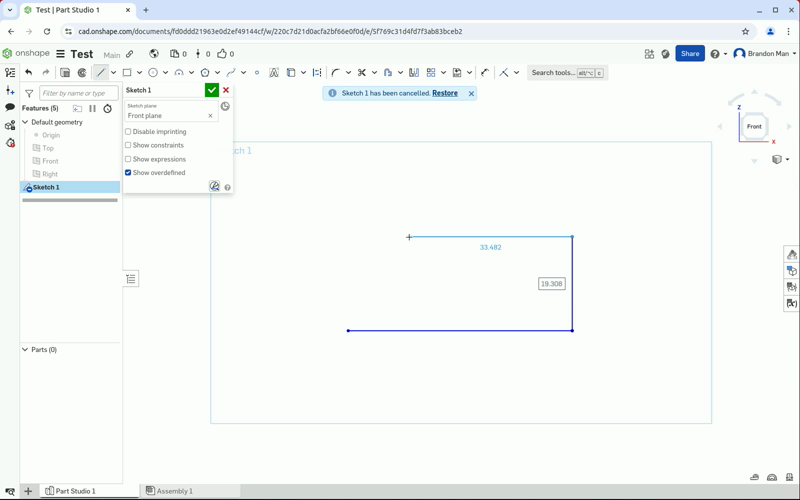
key_up(shift)
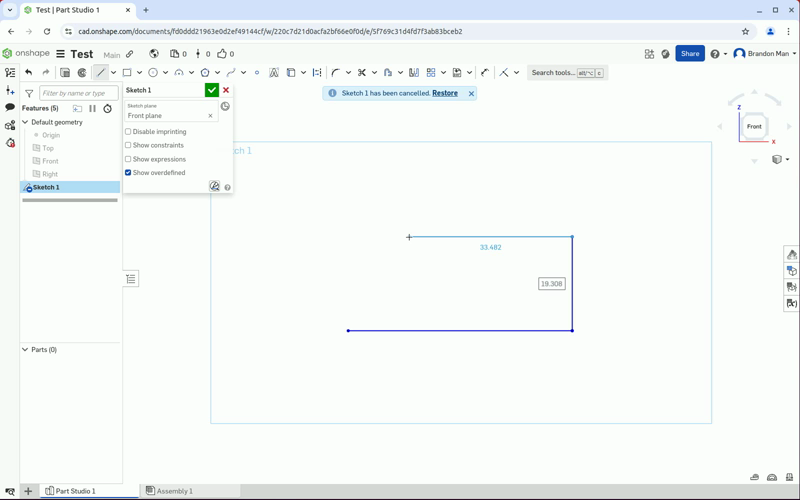
key_down(shift)
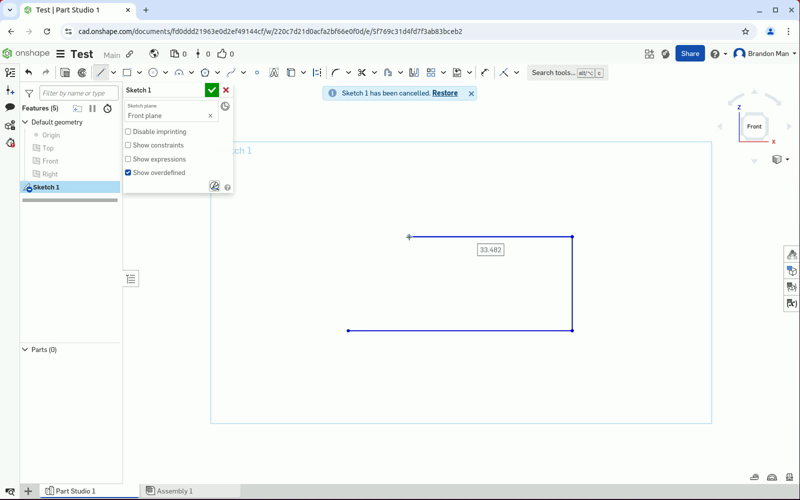
mouse_move(439, 236)
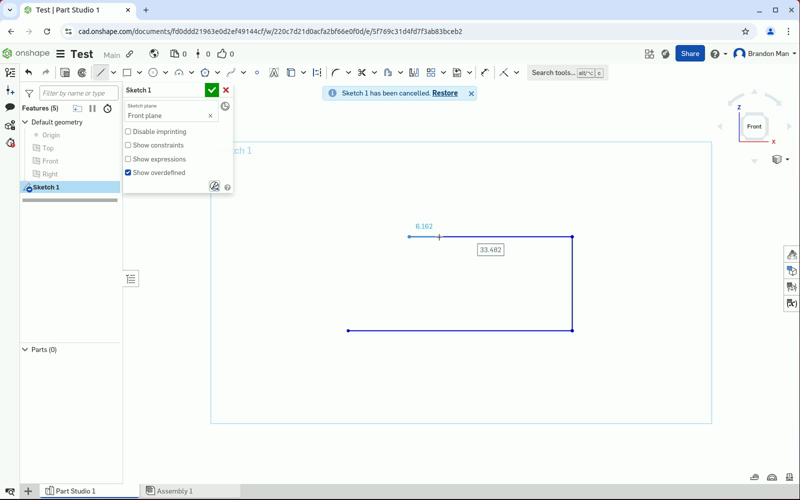
mouse_move(409, 241)
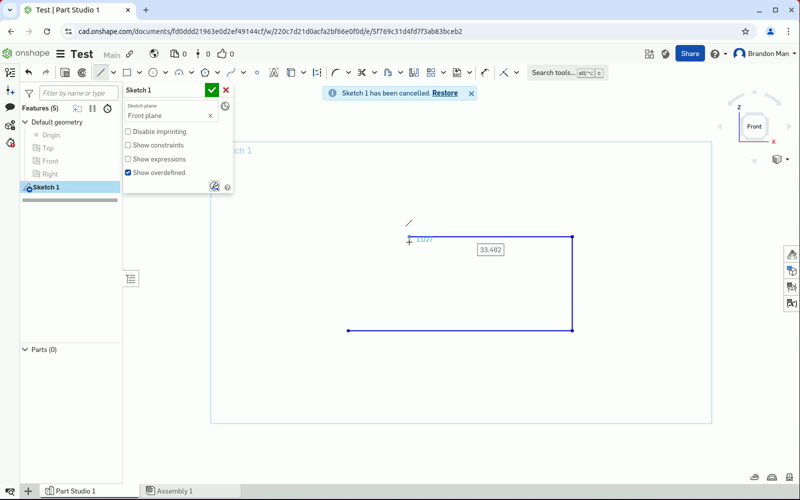
scroll(6)
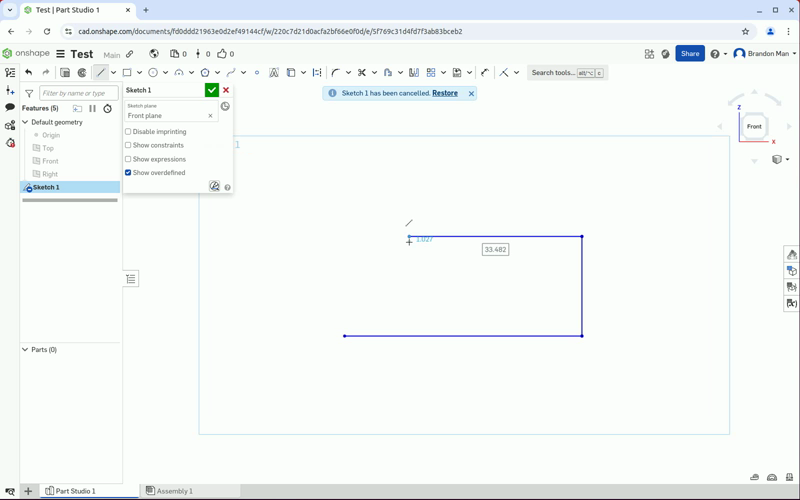
scroll(6)
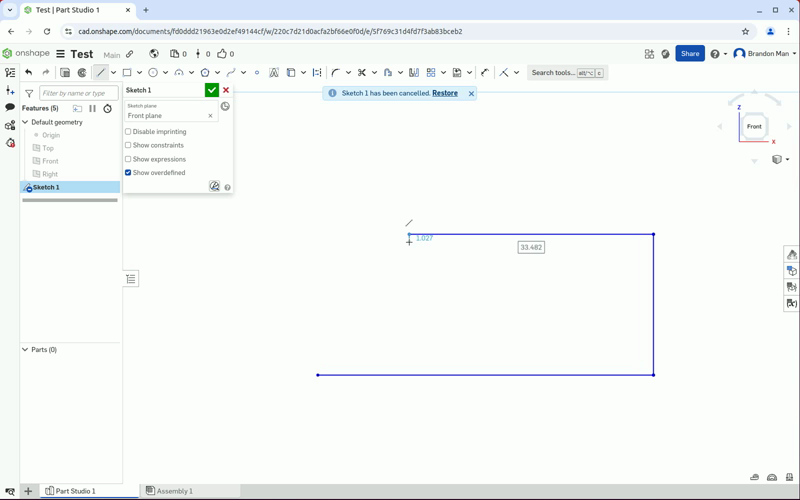
scroll(6)
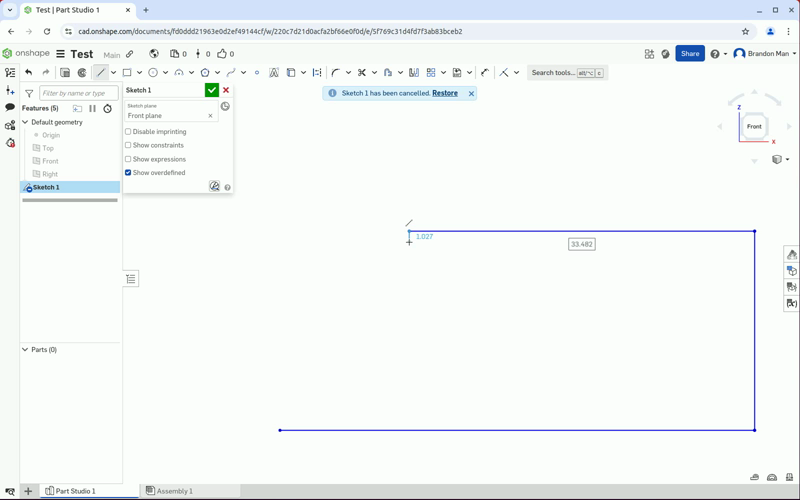
scroll(6)
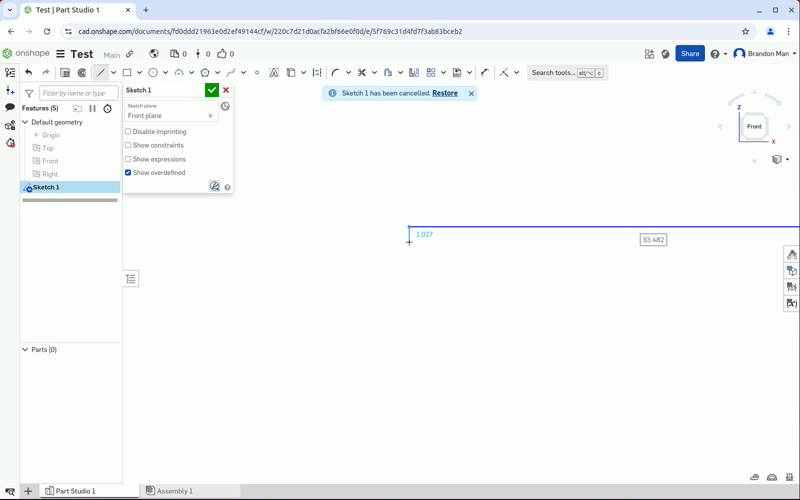
scroll(6)
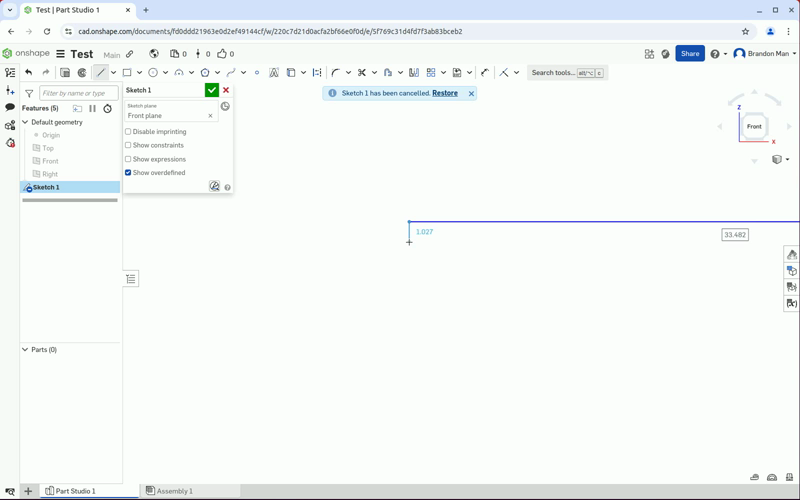
scroll(6)
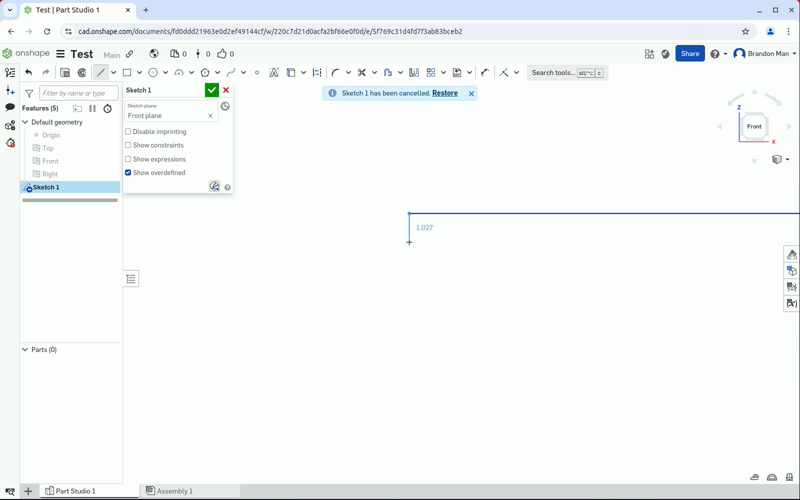
scroll(6)
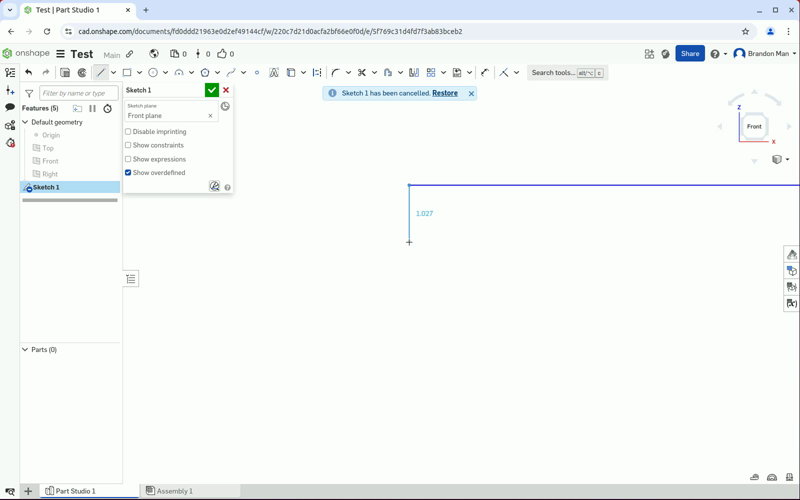
click(409, 241)
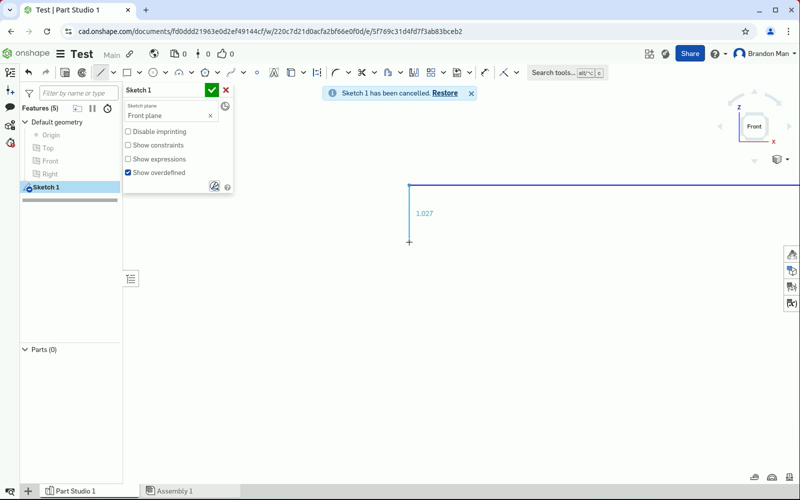
scroll(-6)
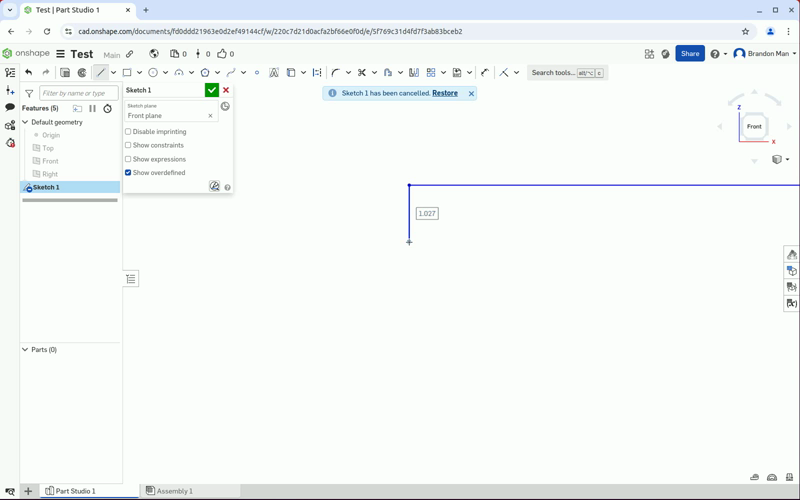
scroll(-6)
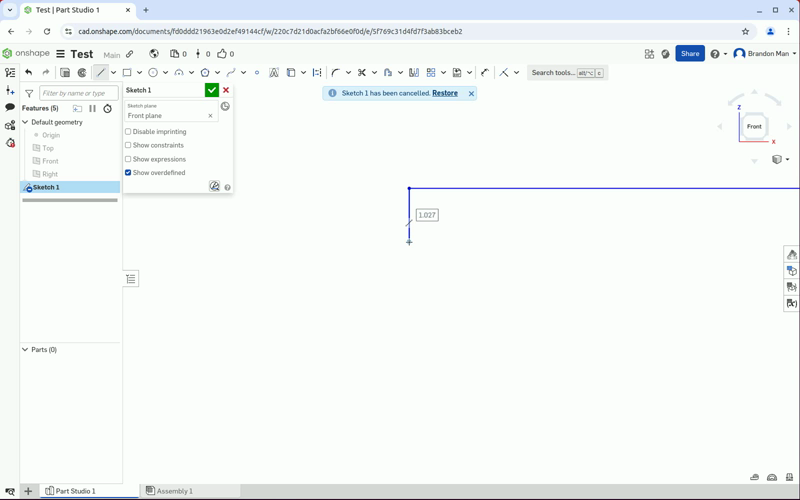
scroll(-6)
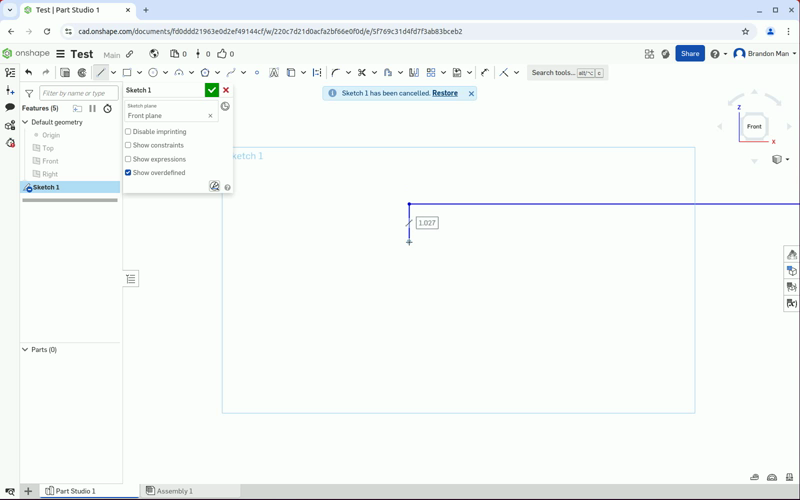
scroll(-6)
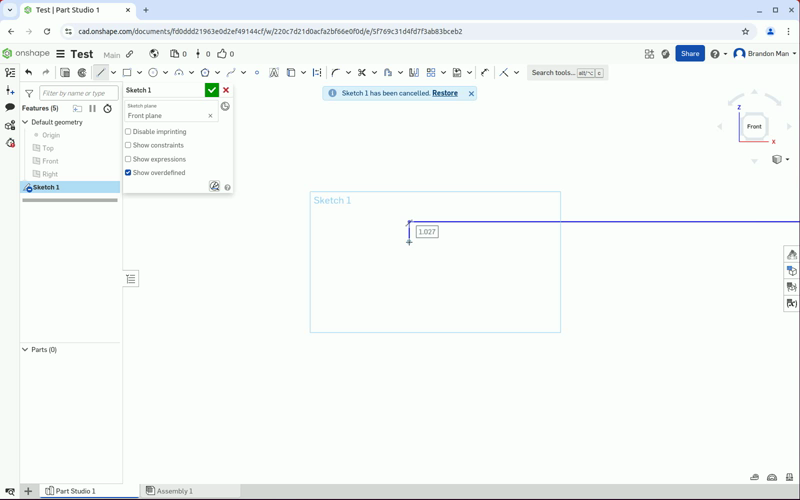
scroll(-6)
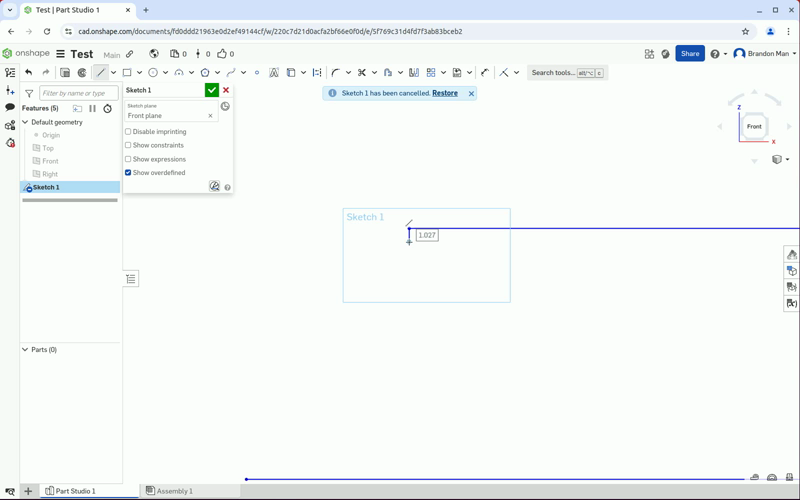
scroll(-6)
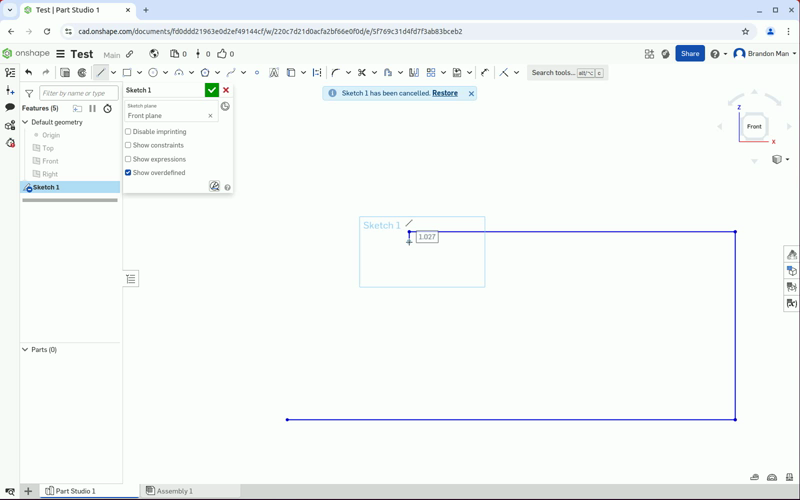
scroll(-6)
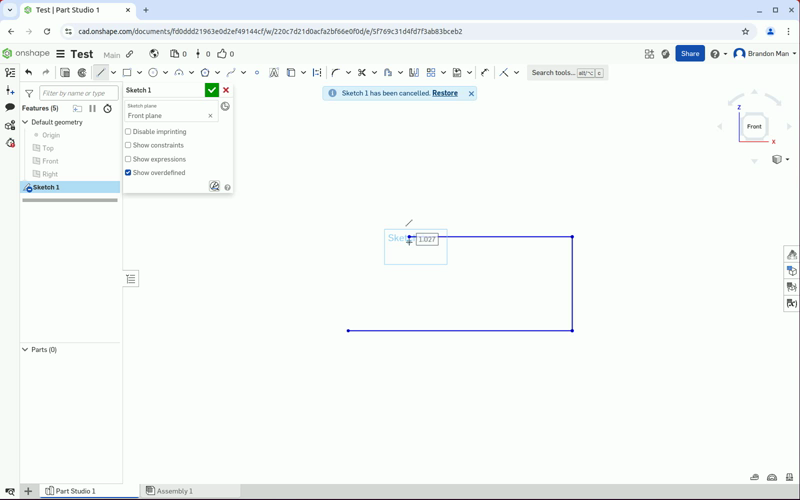
key_up(shift)
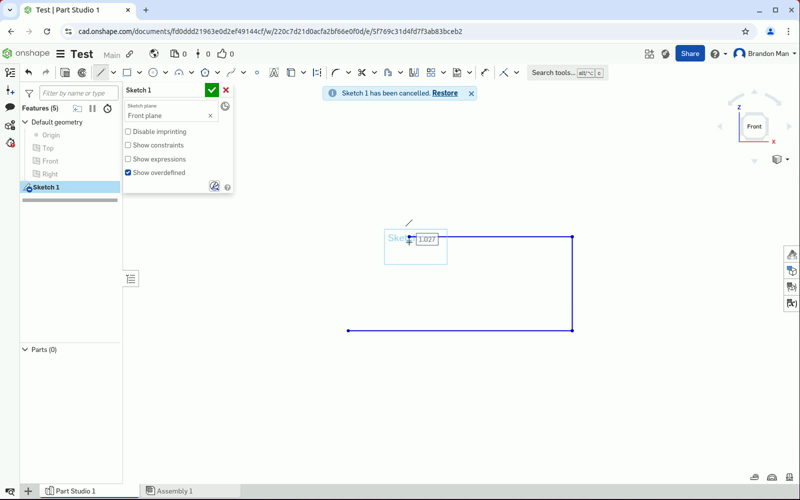
key_down(shift)
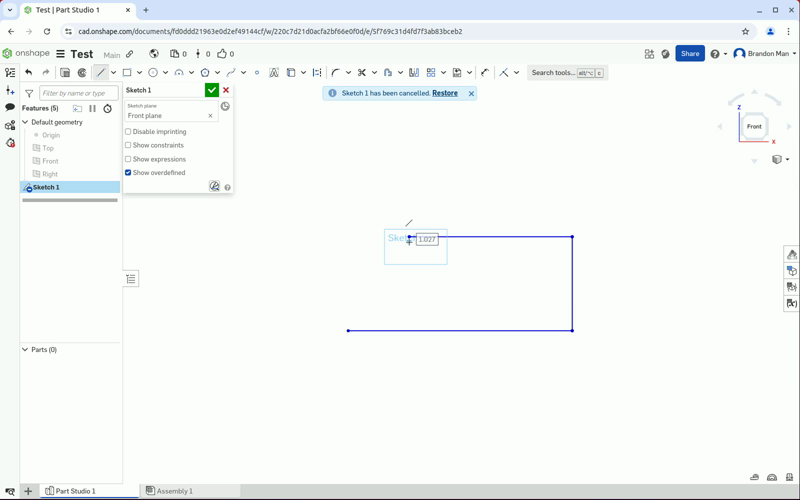
mouse_move(439, 241)
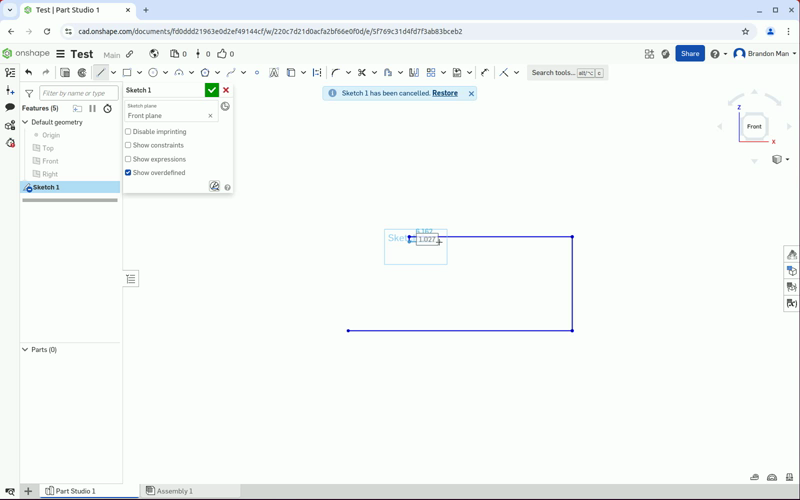
mouse_move(397, 241)
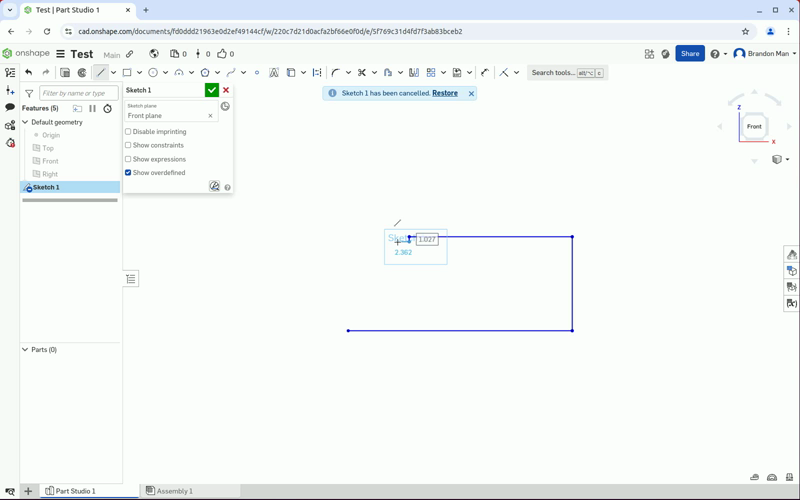
click(397, 241)
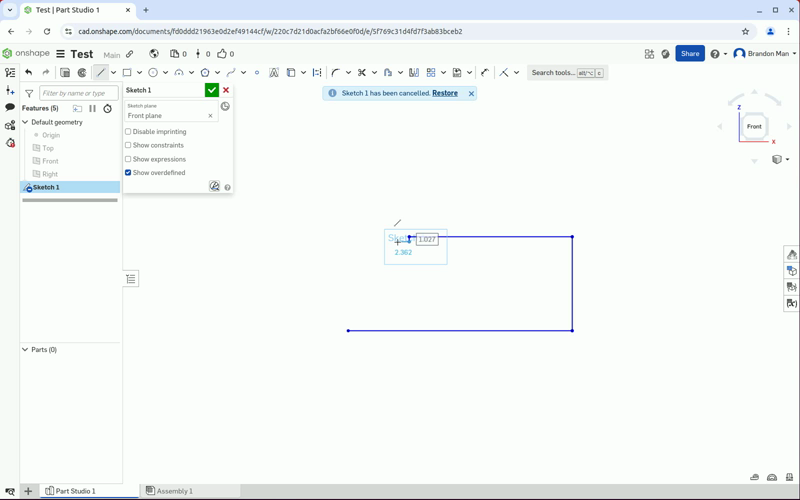
key_up(shift)
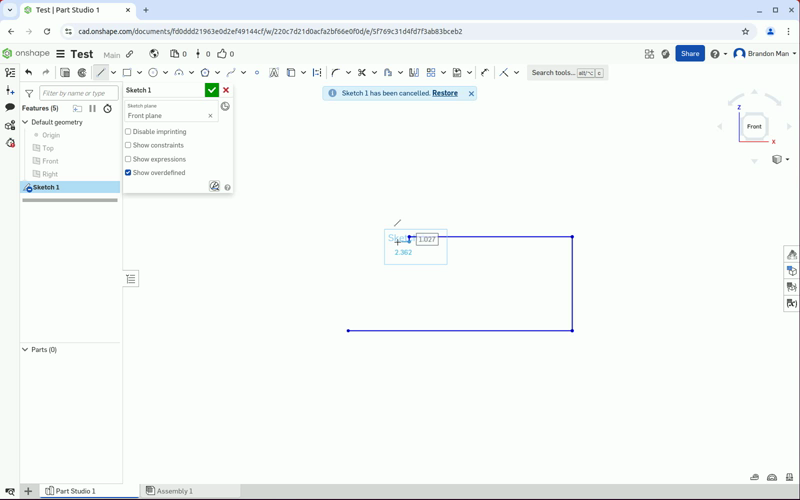
key_down(shift)
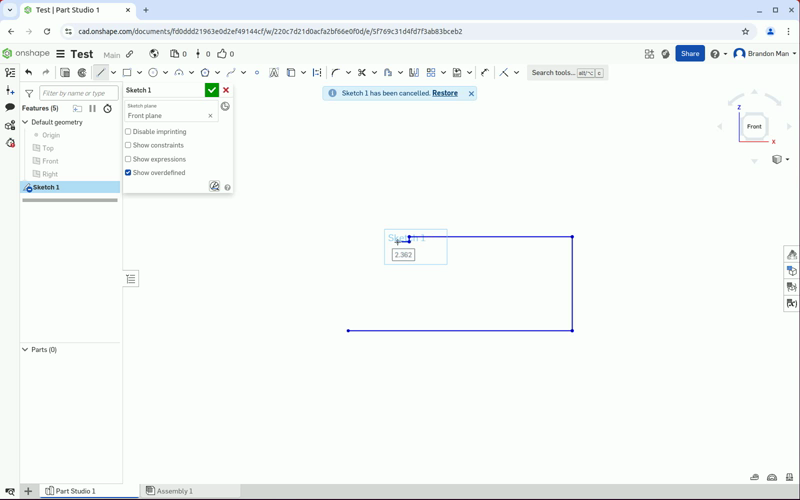
mouse_move(427, 241)
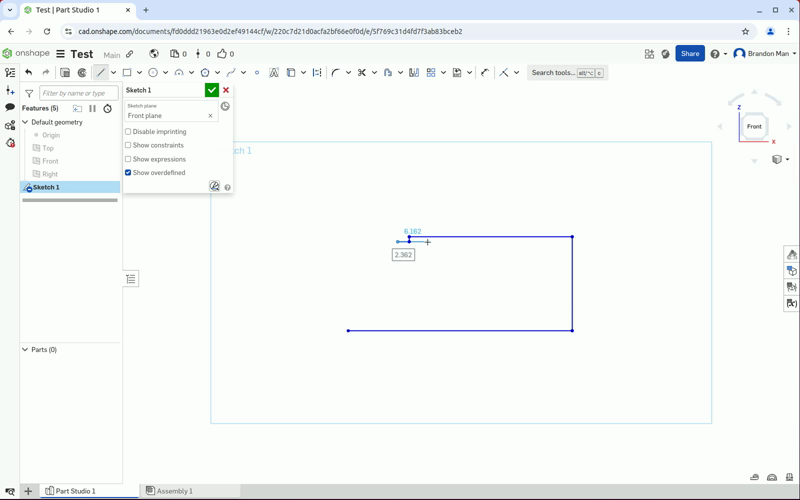
mouse_move(397, 267)
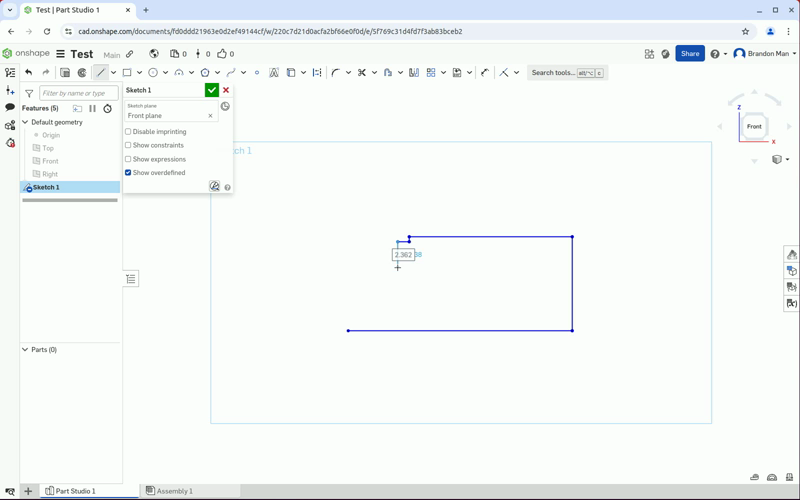
click(397, 267)
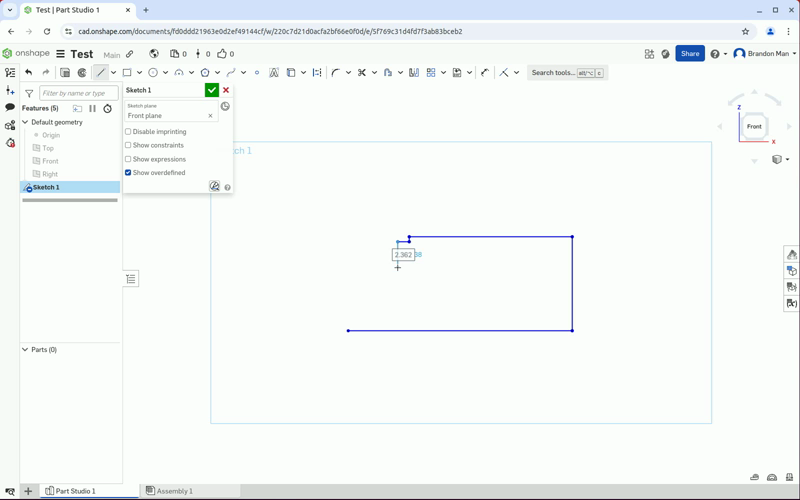
key_up(shift)
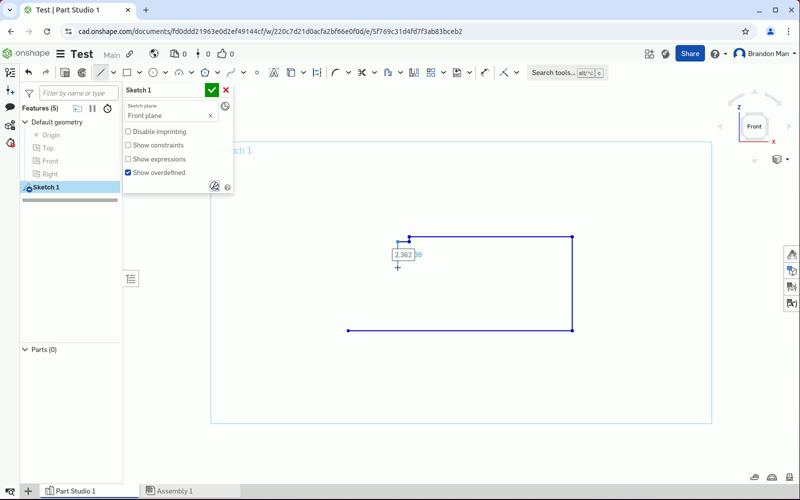
key_down(shift)
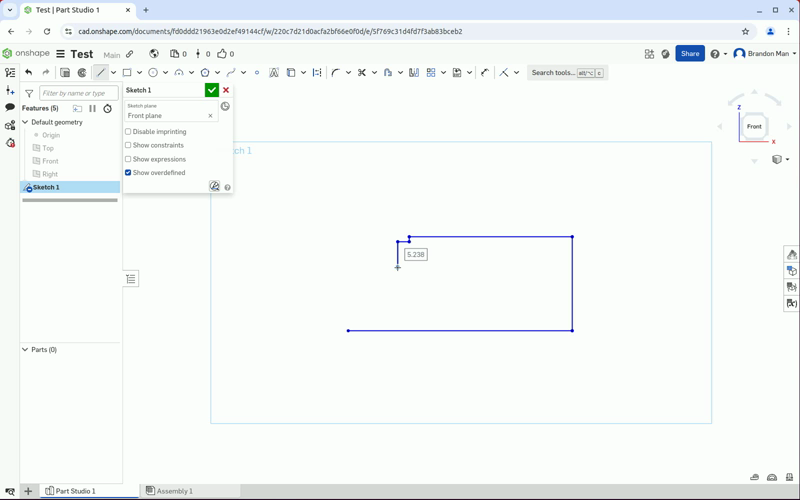
mouse_move(427, 267)
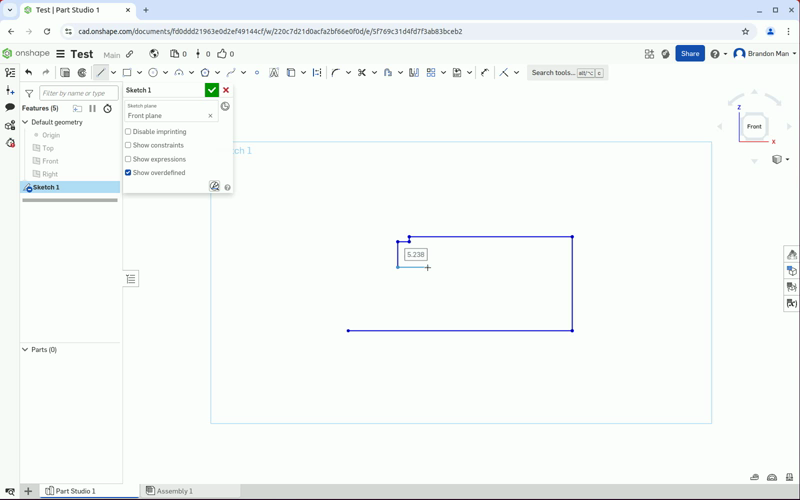
mouse_move(386, 267)
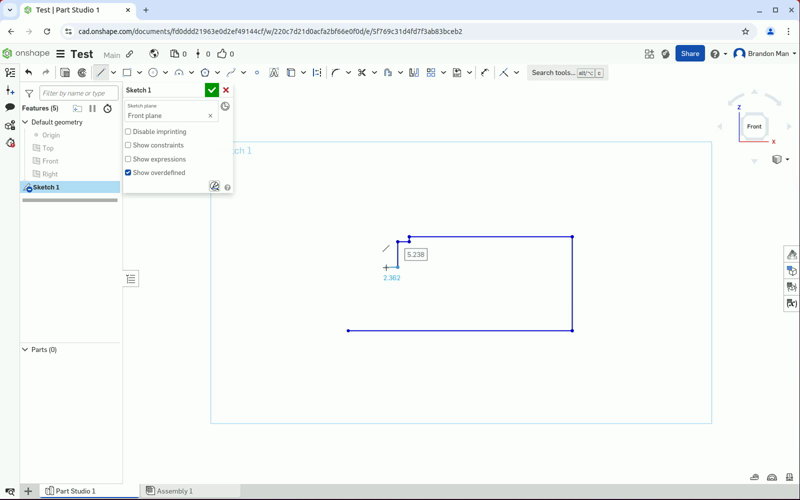
click(386, 267)
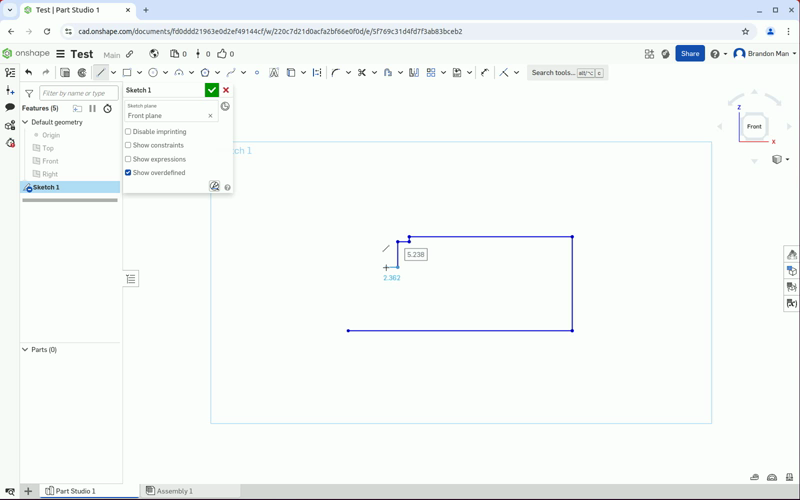
key_up(shift)
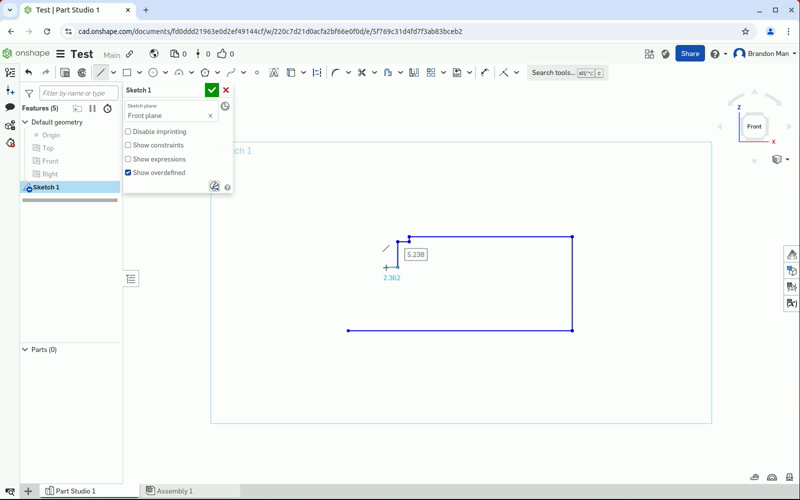
key_down(shift)
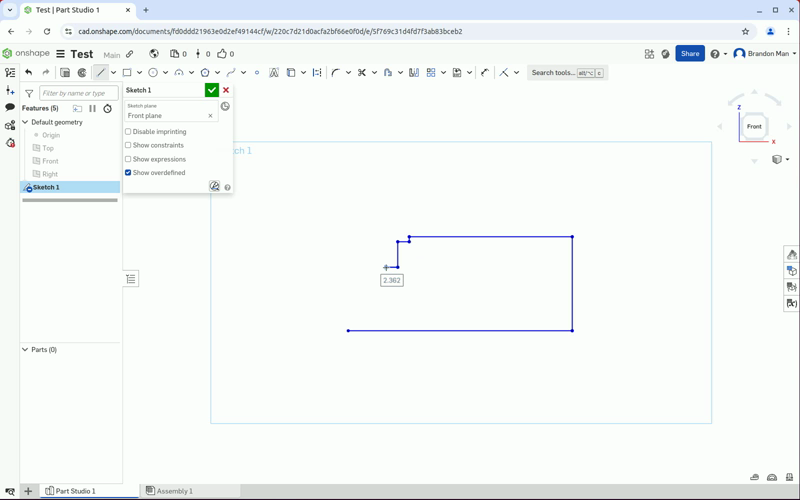
mouse_move(416, 267)
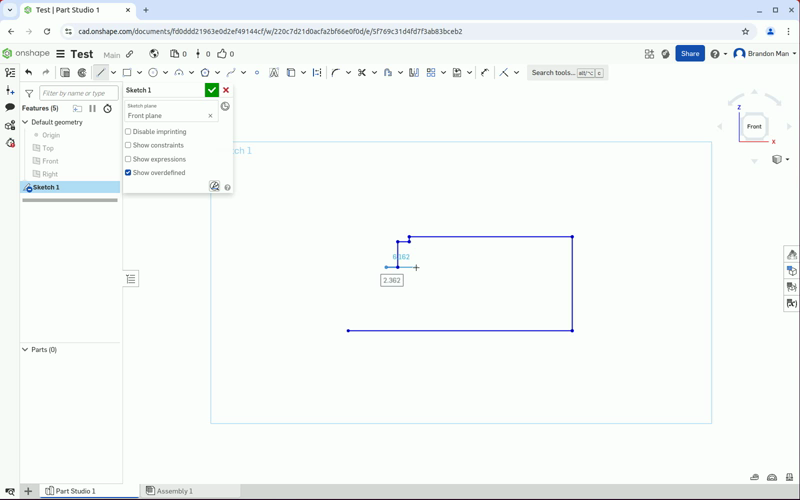
mouse_move(386, 288)
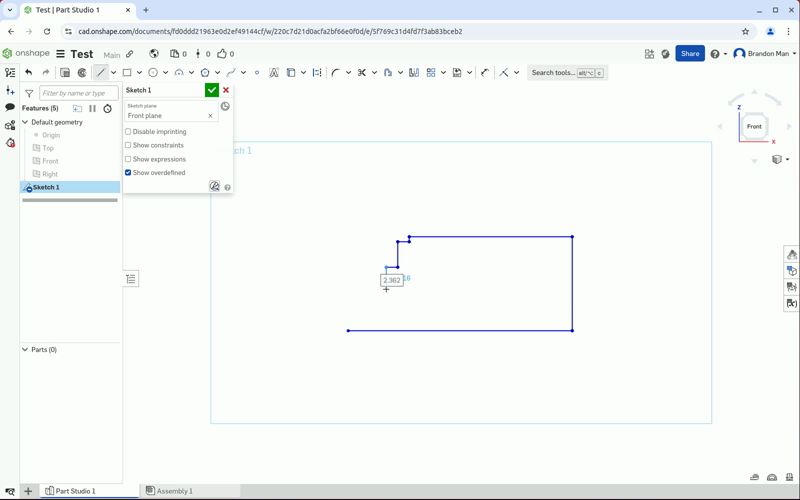
click(386, 288)
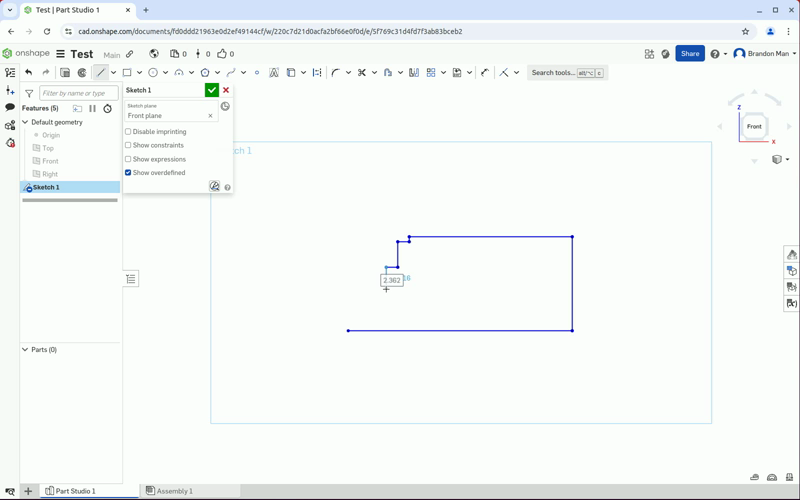
key_up(shift)
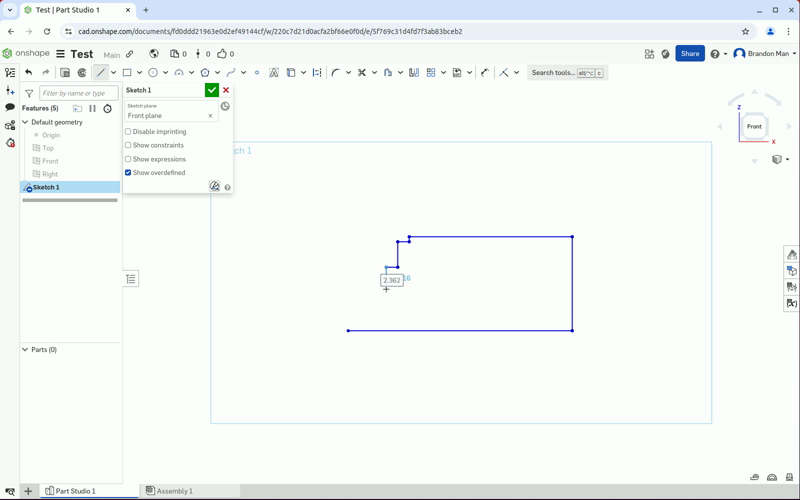
key_down(shift)
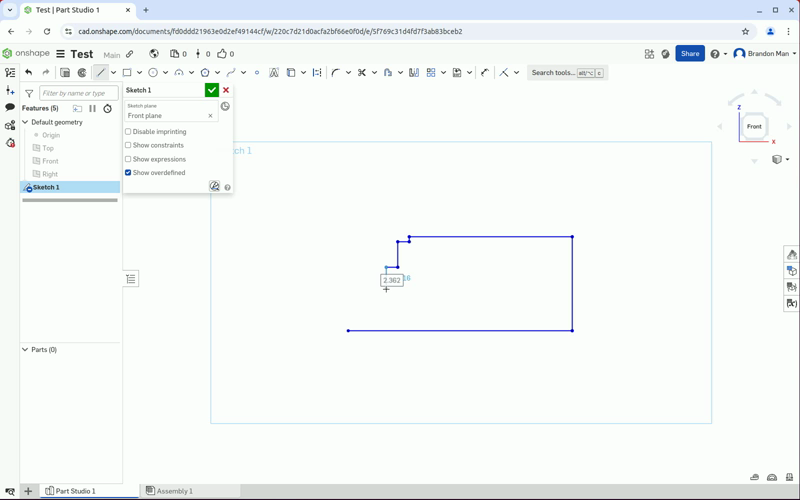
mouse_move(416, 288)
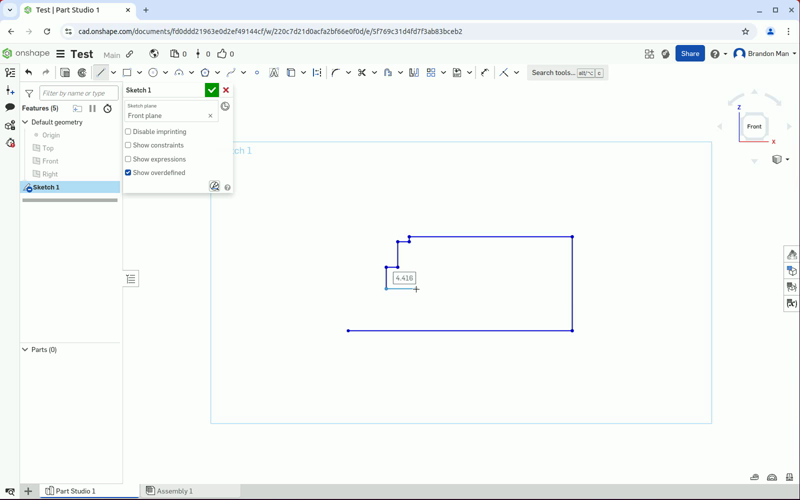
mouse_move(374, 288)
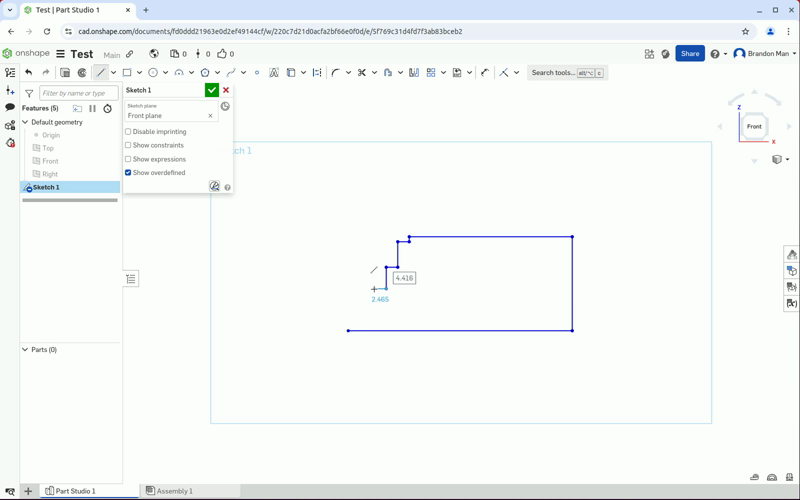
click(374, 288)
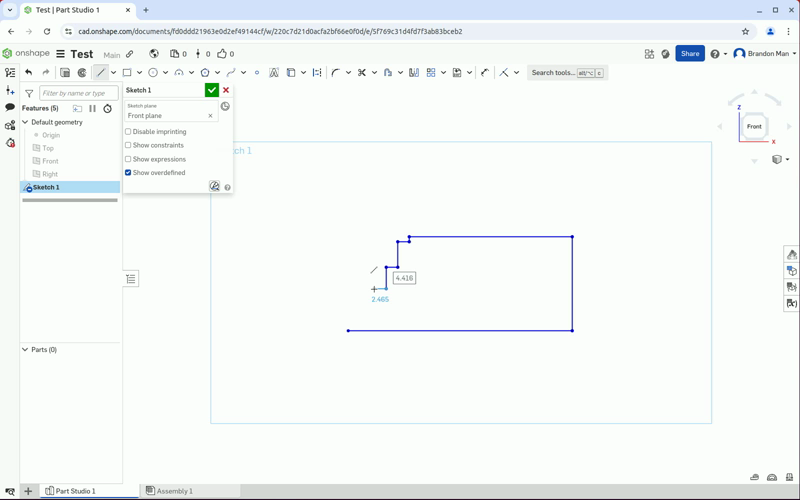
key_up(shift)
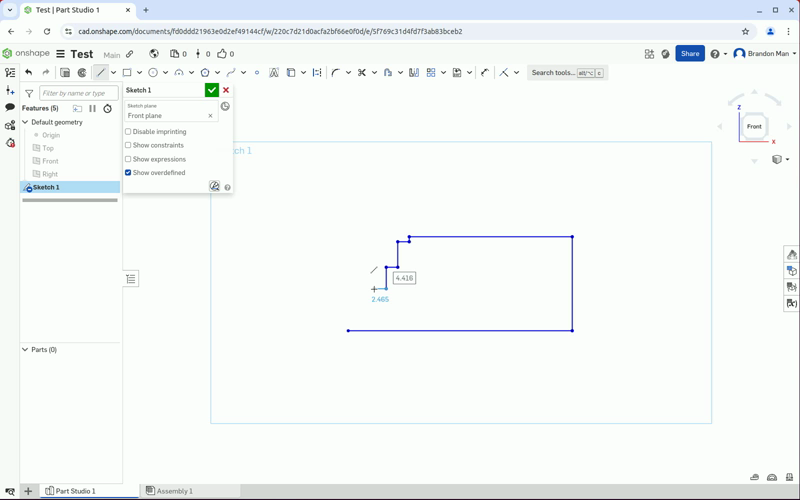
key_down(shift)
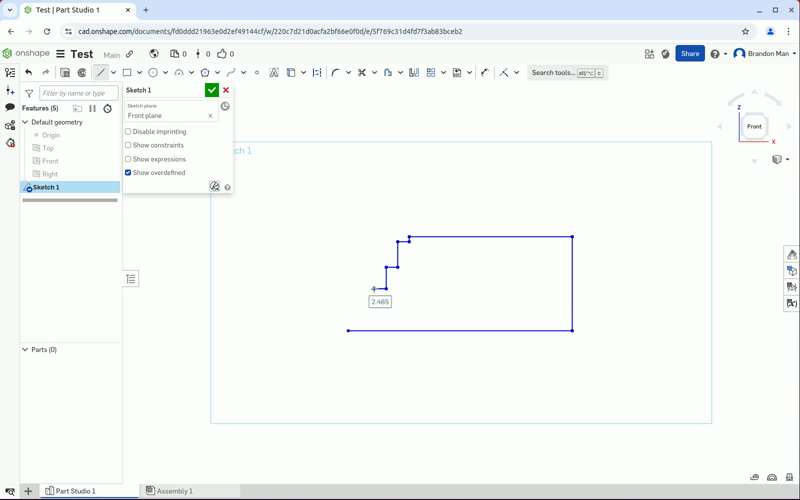
mouse_move(404, 288)
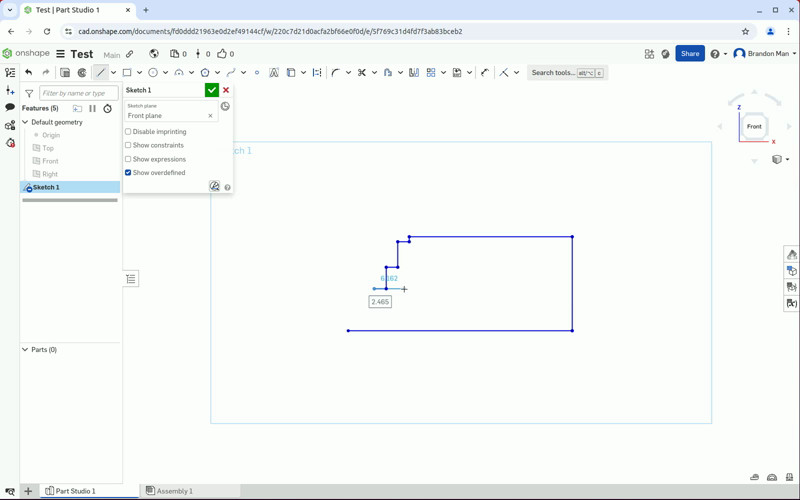
mouse_move(374, 307)
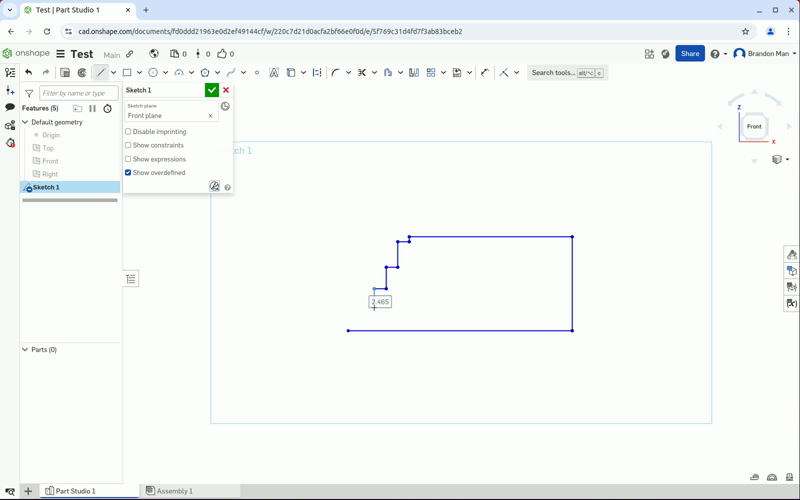
click(374, 307)
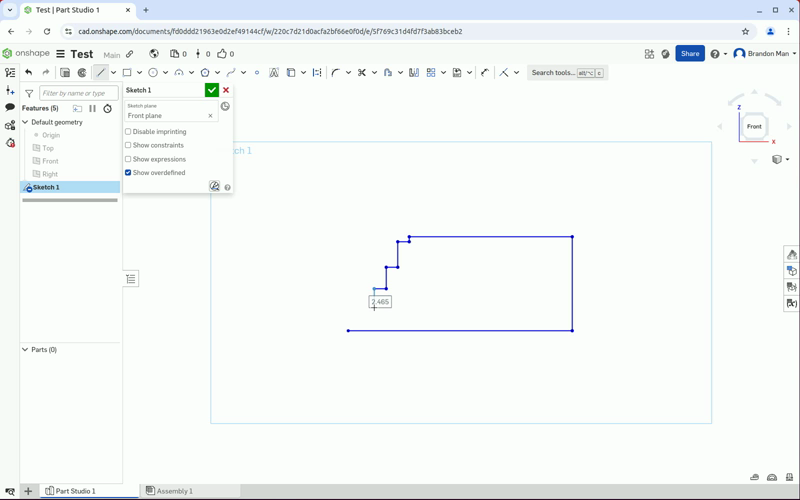
key_up(shift)
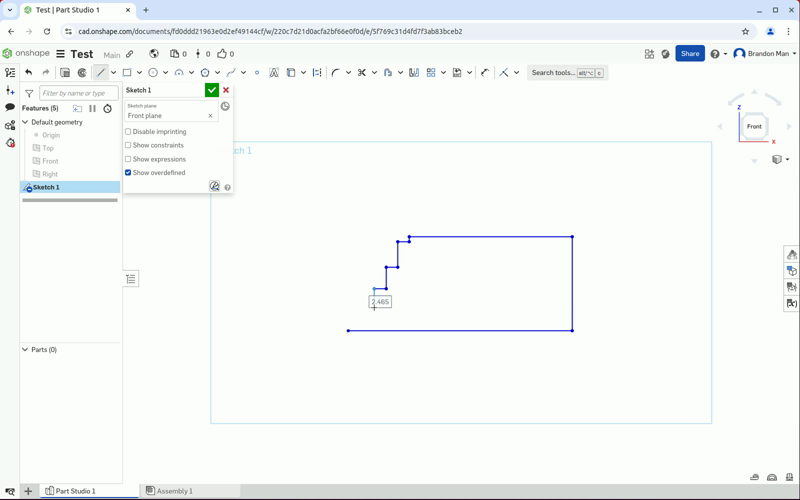
key_down(shift)
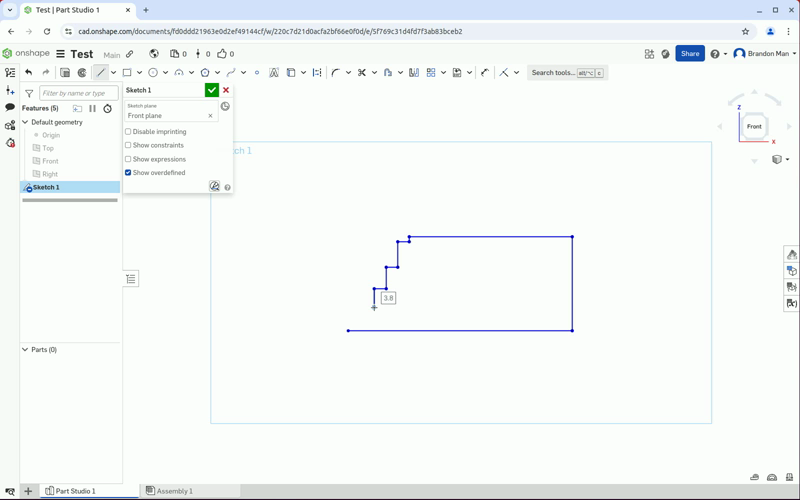
mouse_move(404, 307)
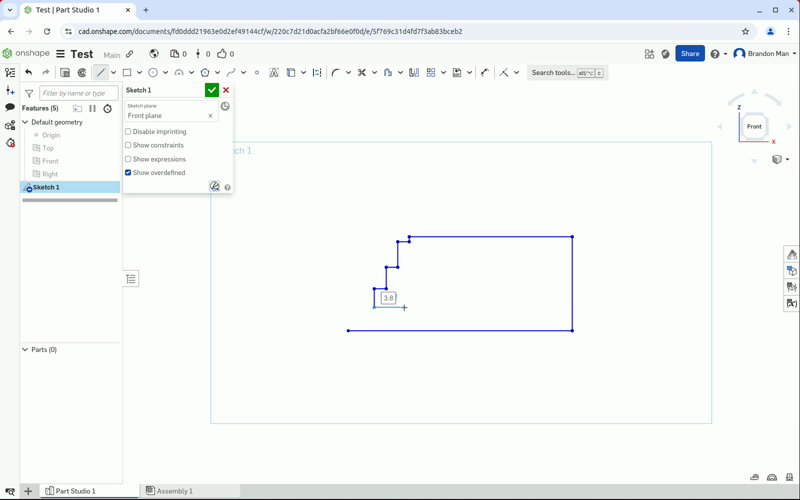
mouse_move(359, 307)
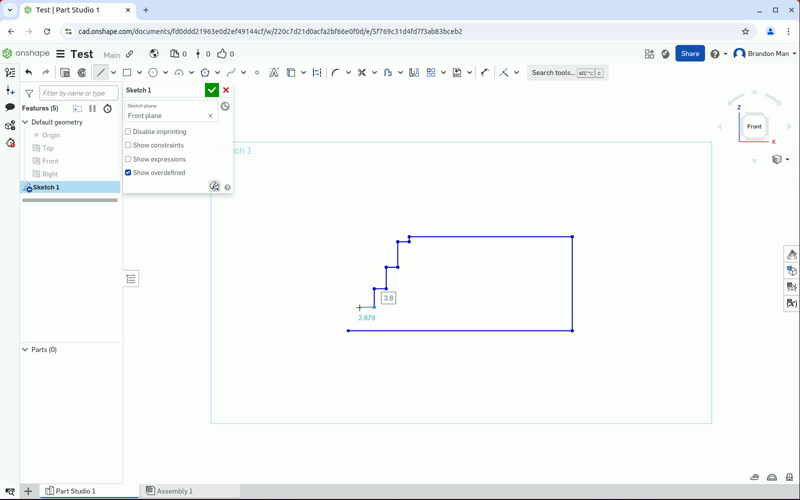
click(359, 307)
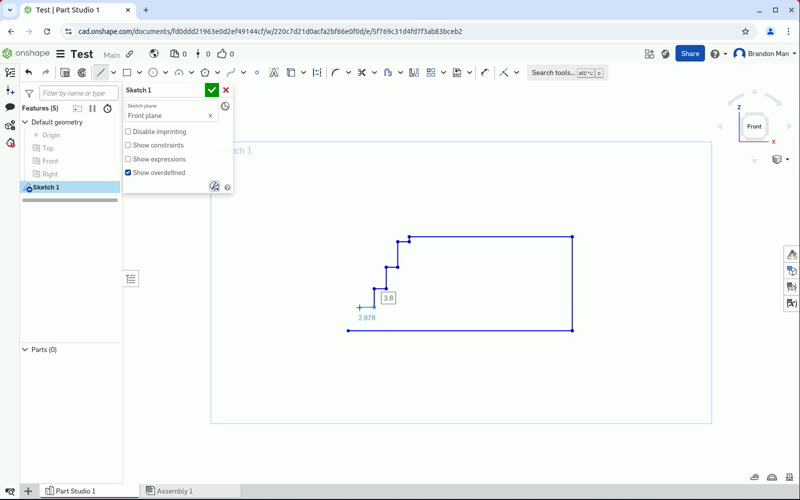
key_up(shift)
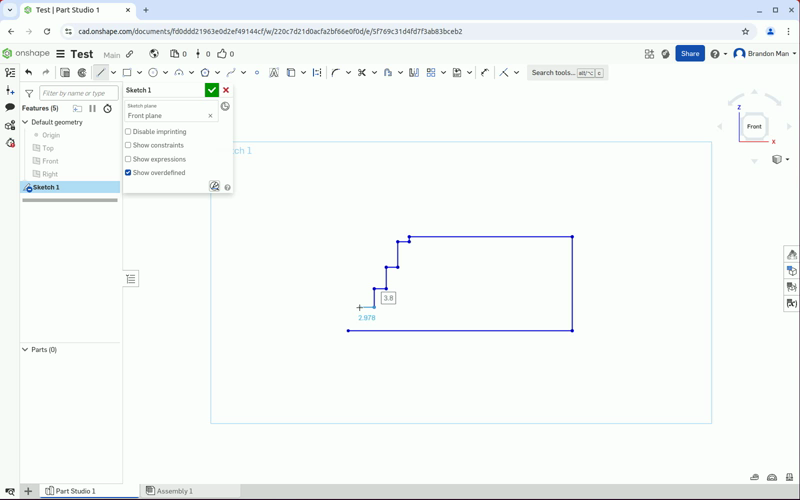
key_down(shift)
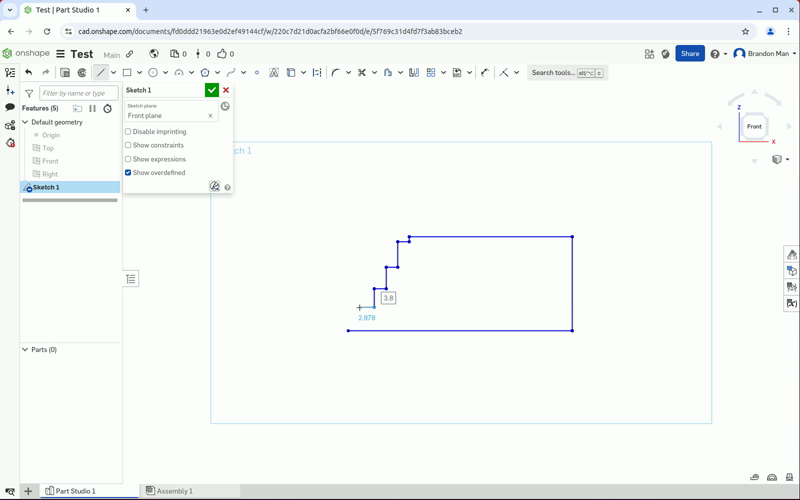
mouse_move(389, 307)
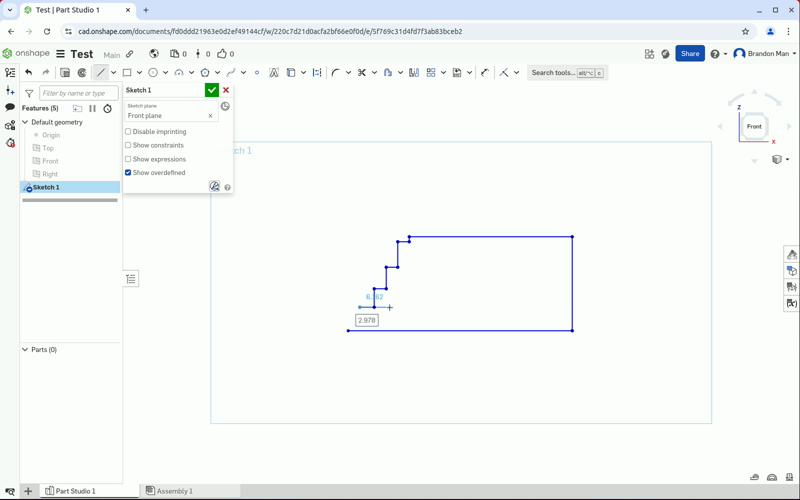
mouse_move(359, 323)
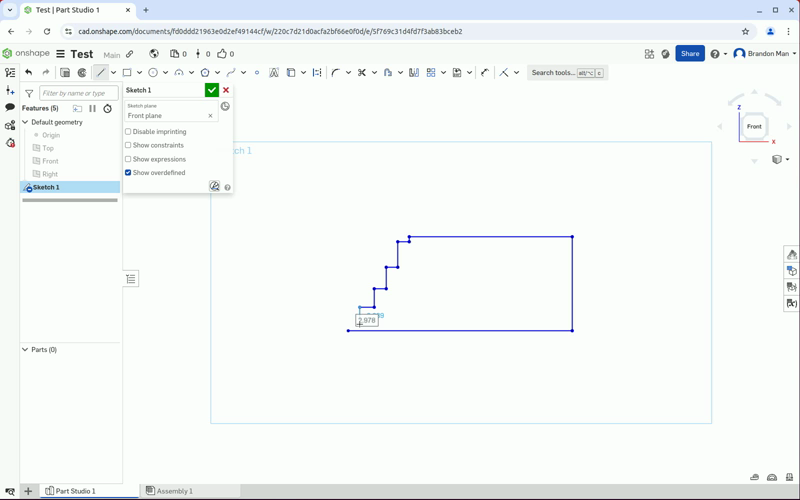
click(359, 323)
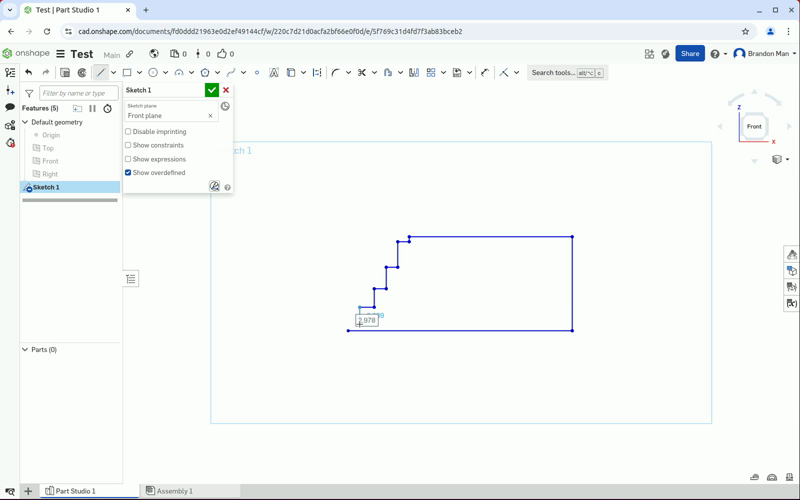
key_up(shift)
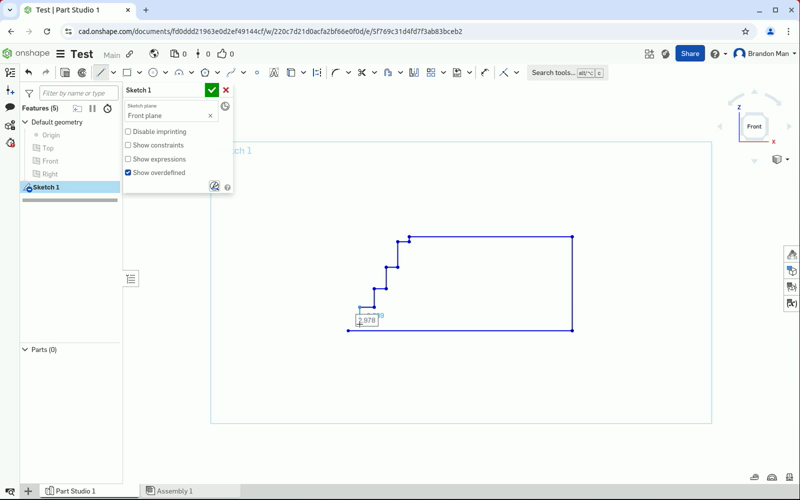
key_down(shift)
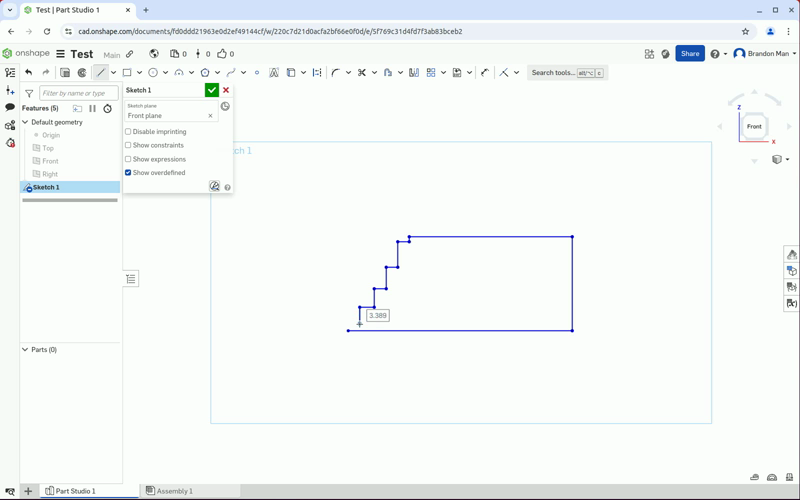
mouse_move(389, 323)
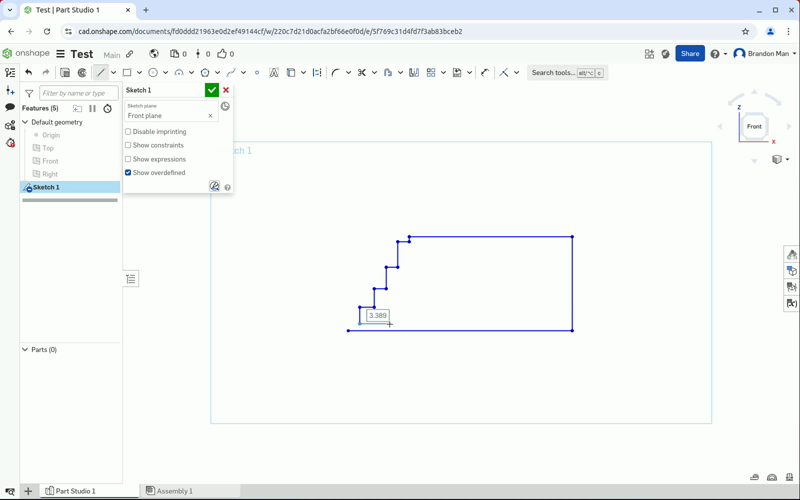
mouse_move(348, 323)
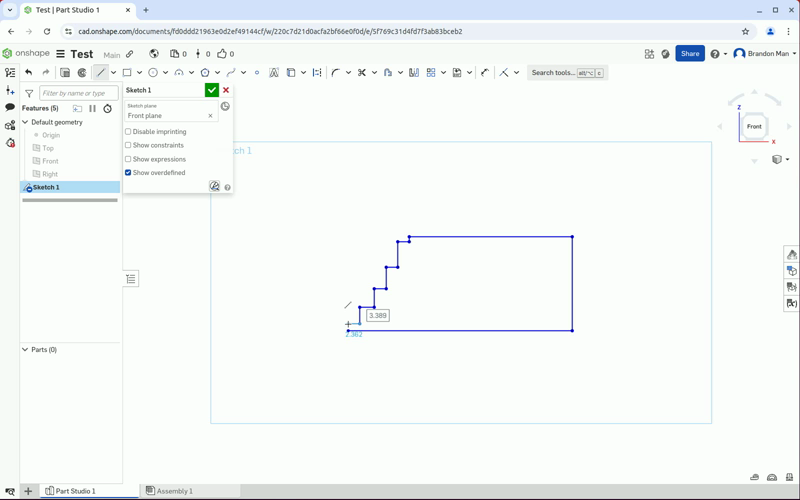
click(348, 323)
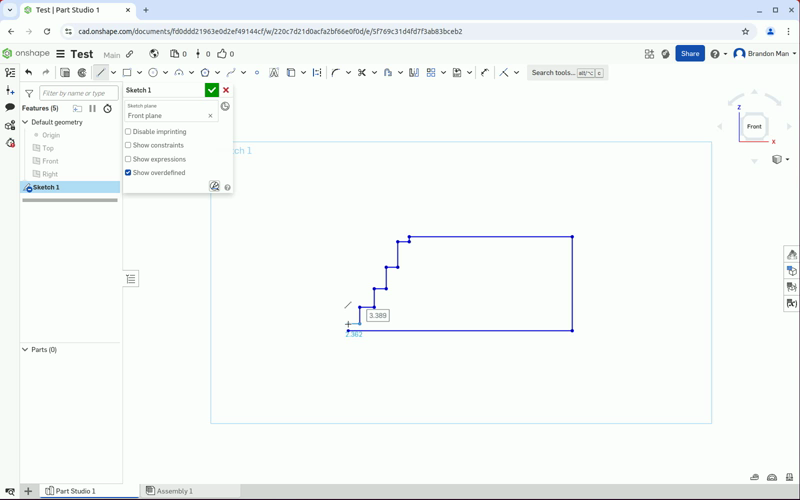
key_up(shift)
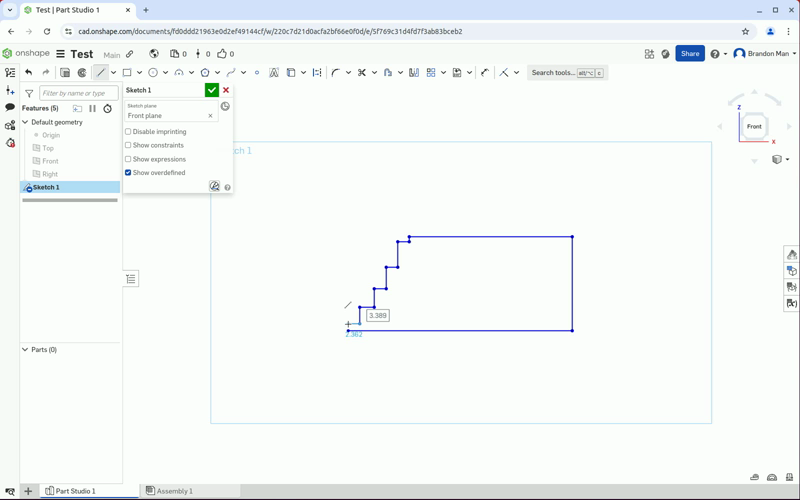
mouse_move(378, 323)
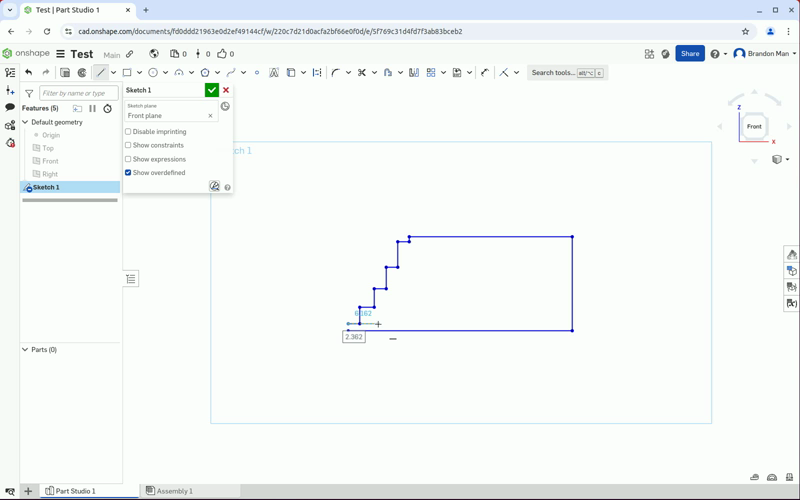
key_down(shift)
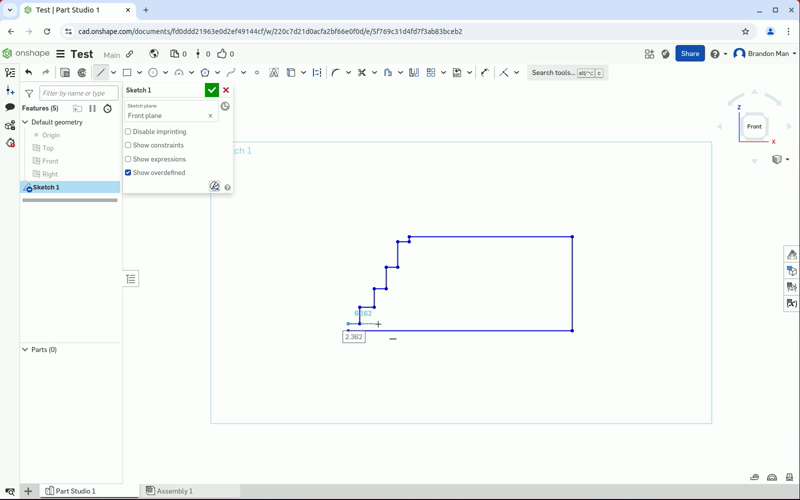
mouse_move(348, 330)
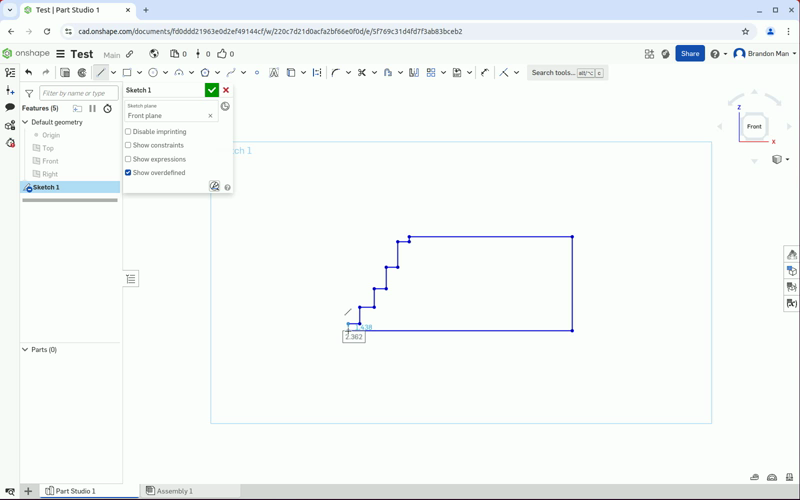
scroll(6)
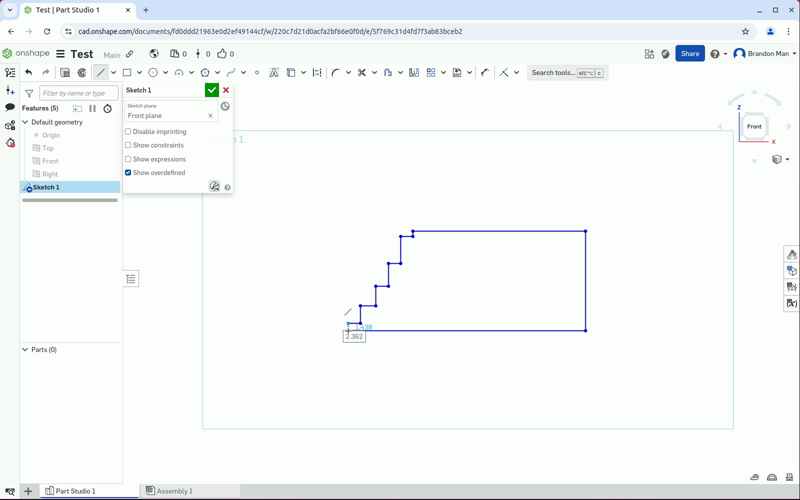
scroll(6)
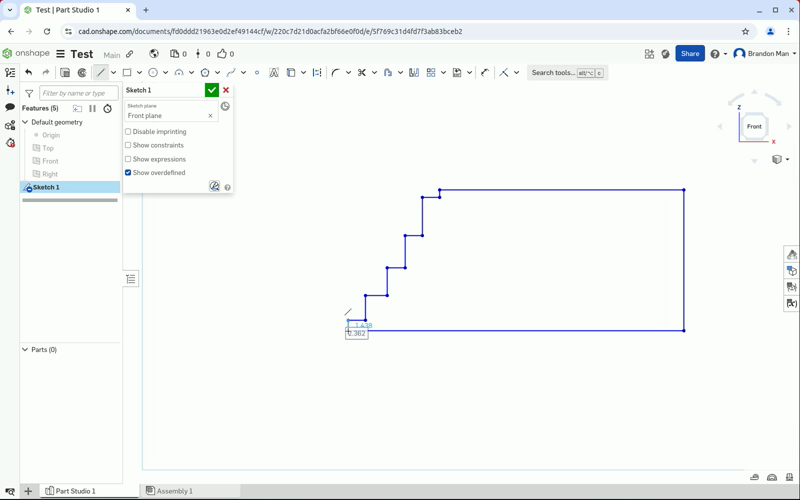
scroll(6)
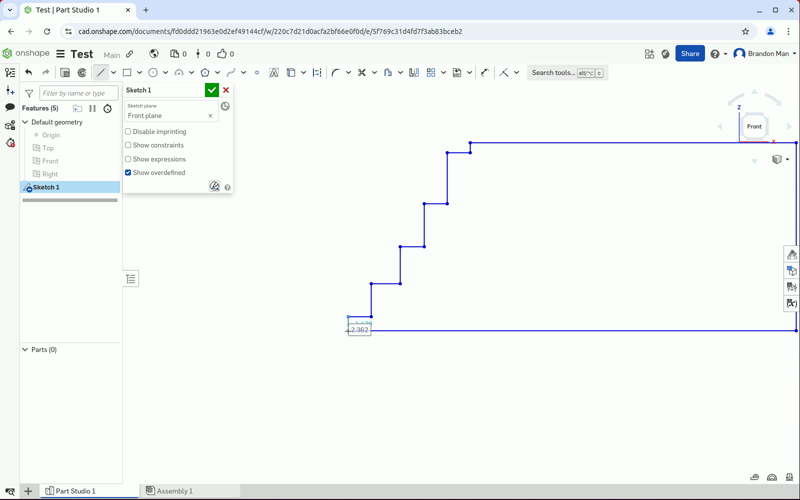
scroll(6)
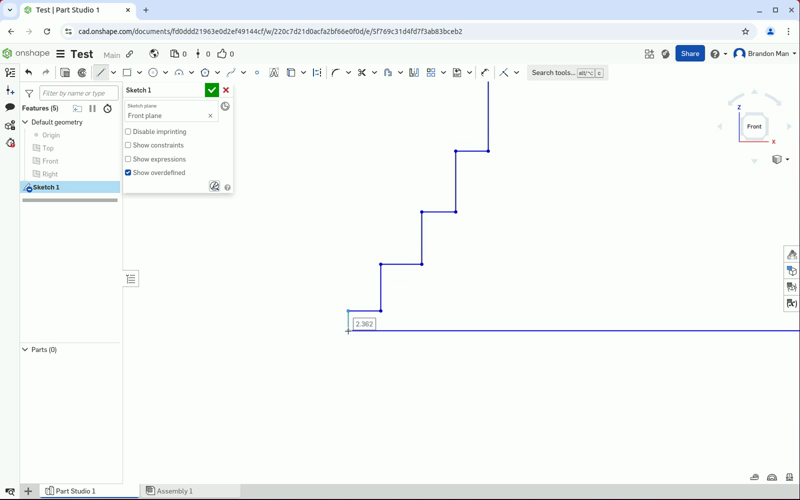
scroll(6)
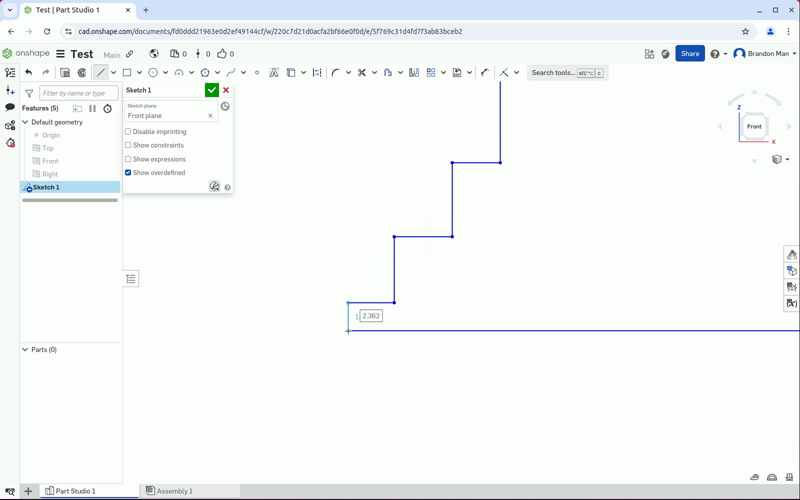
scroll(6)
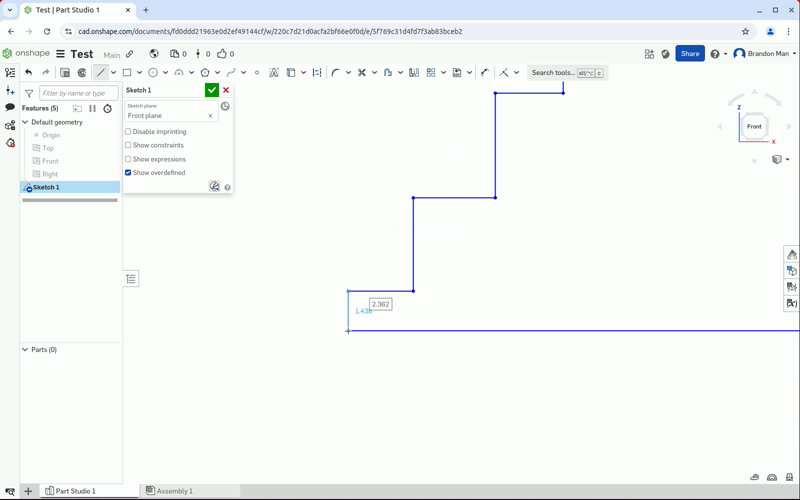
scroll(6)
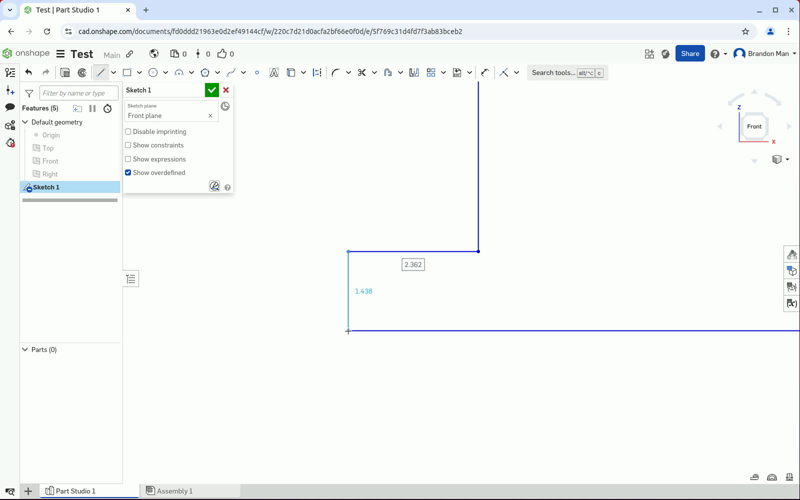
key_up(shift)
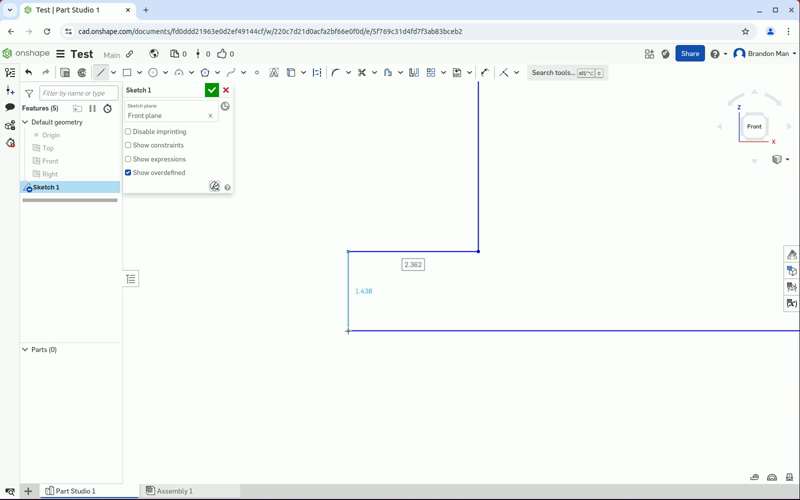
click(348, 330)
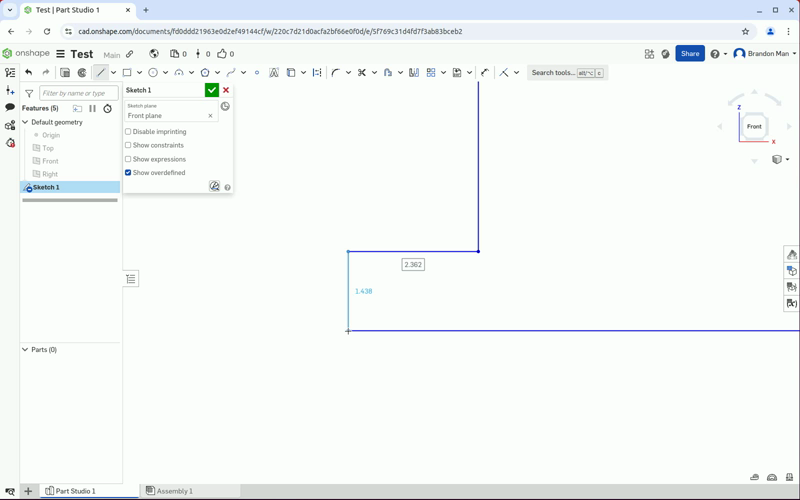
scroll(-6)
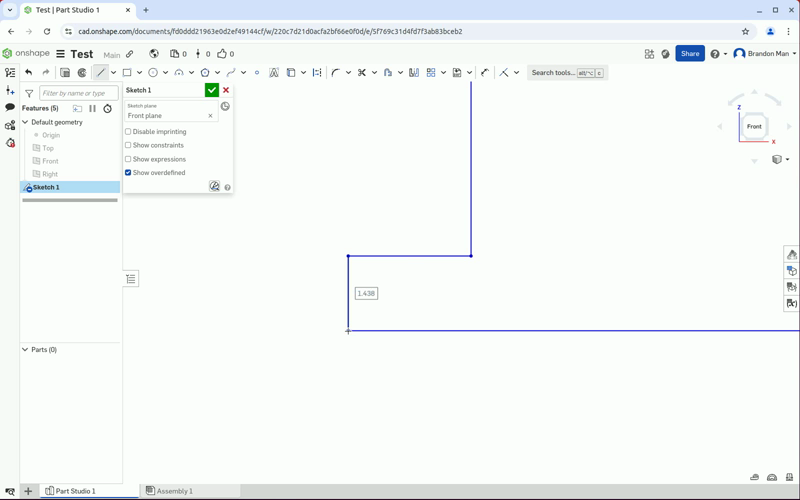
scroll(-6)
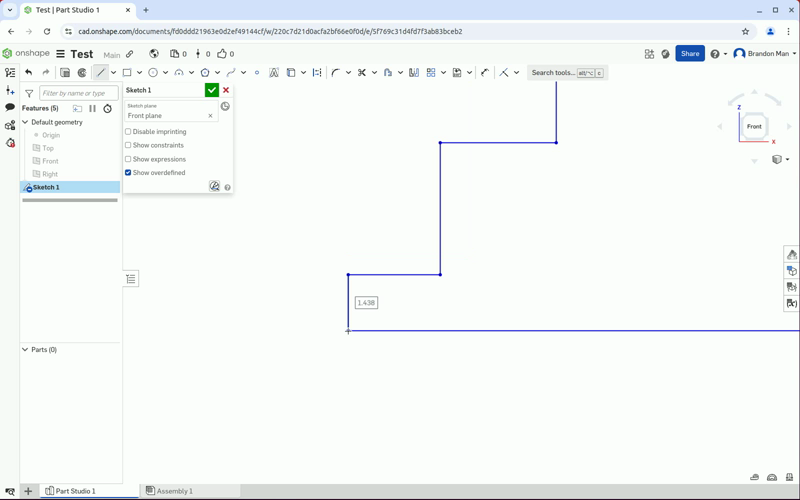
scroll(-6)
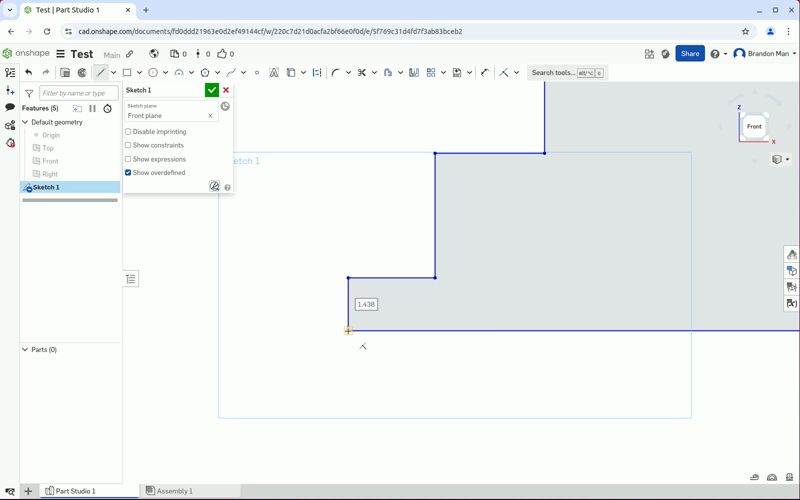
scroll(-6)
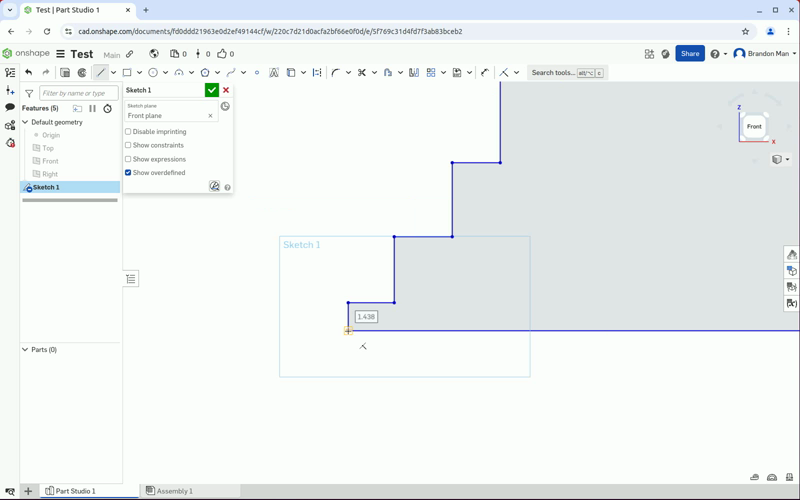
scroll(-6)
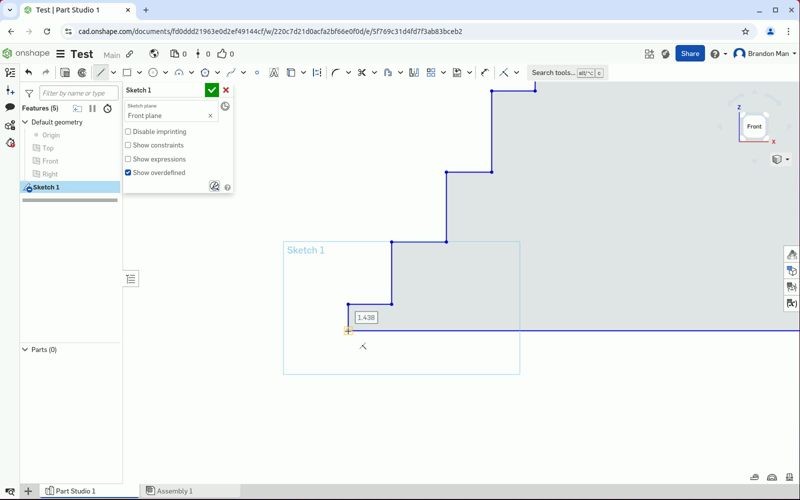
scroll(-6)
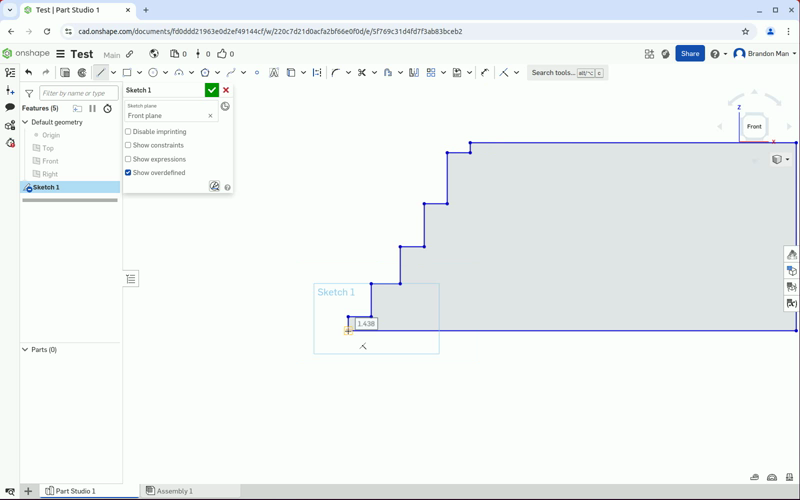
scroll(-6)
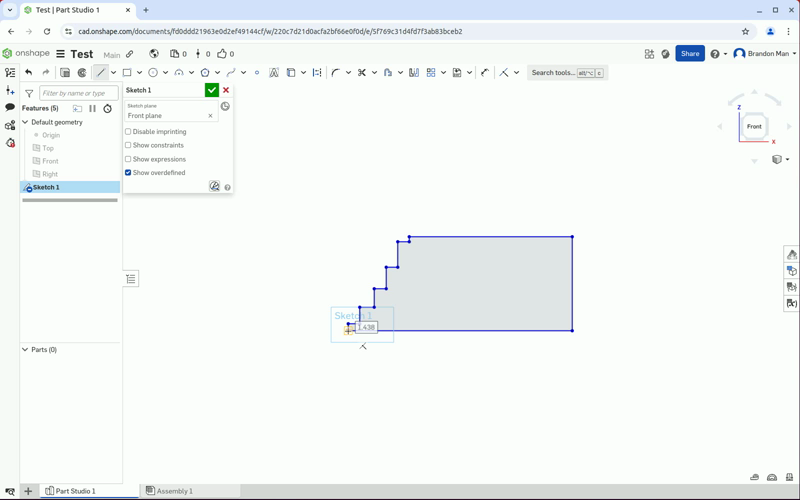
key(esc)
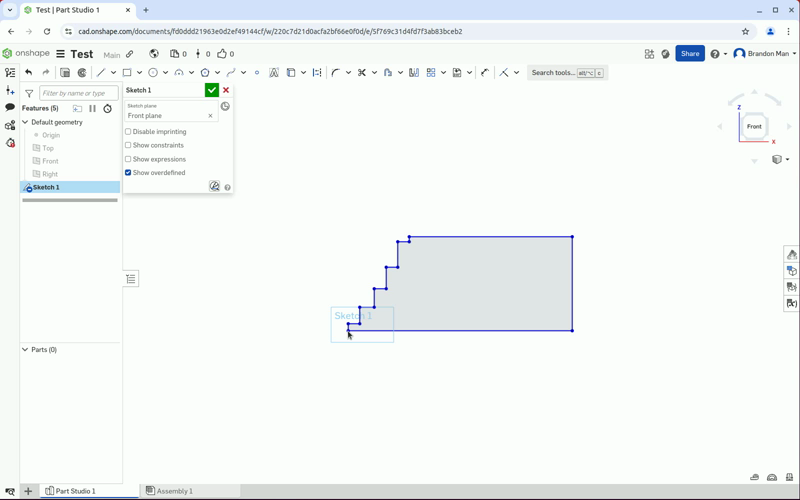
mouse_move(521, 287)
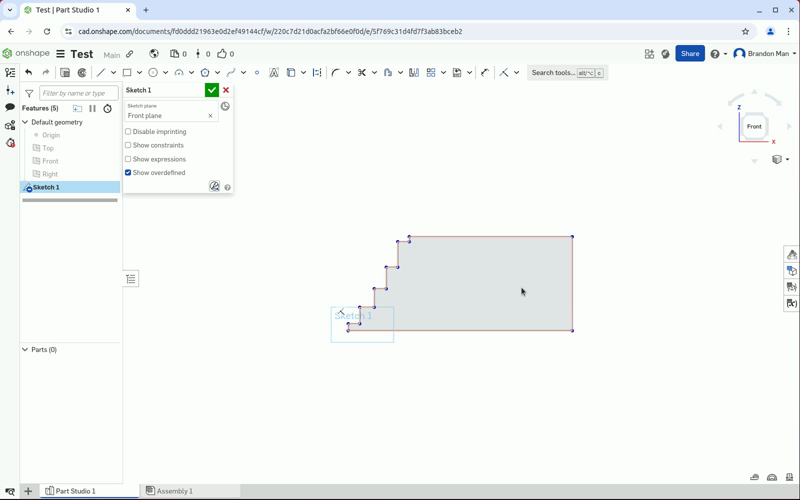
click(521, 287)
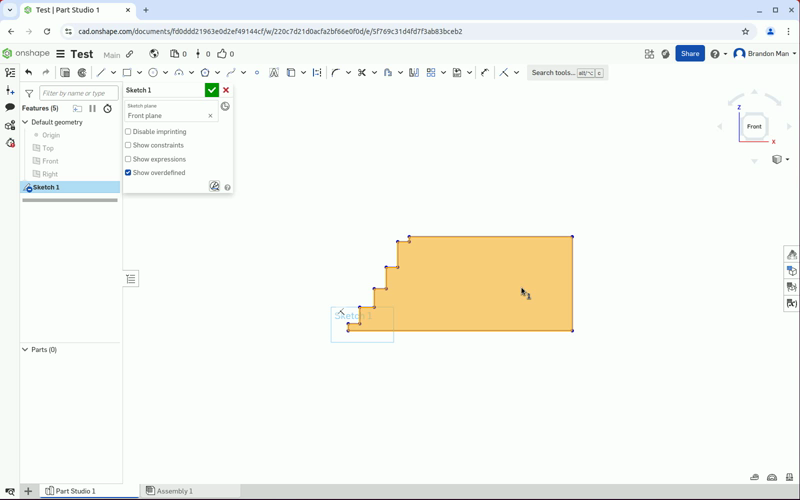
mouse_move(73, 352)
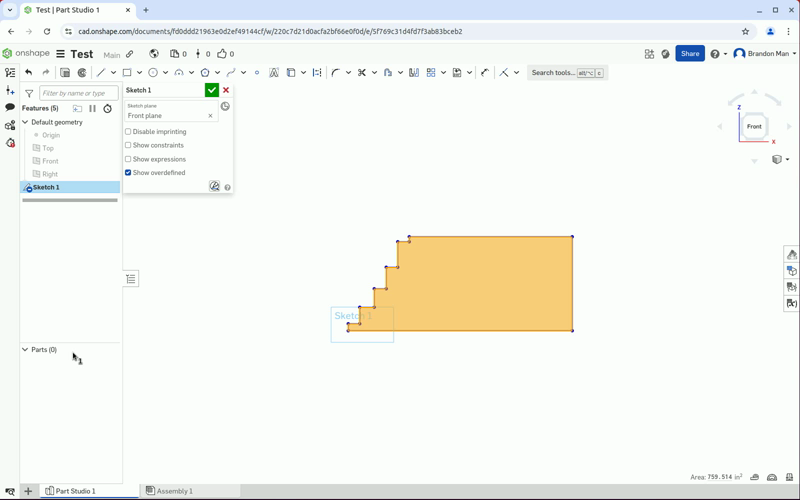
key(shift+y)
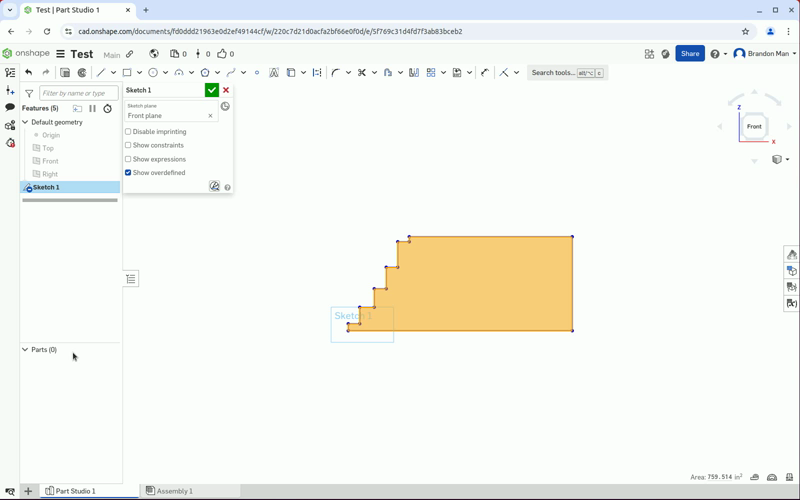
key(shift+e)
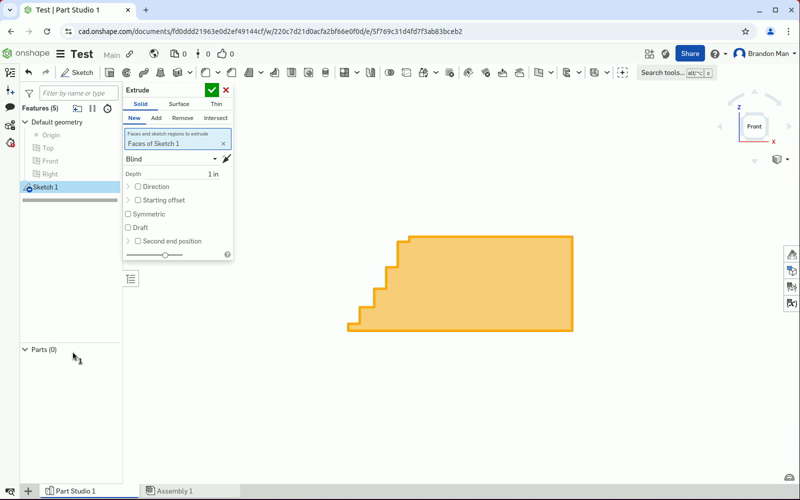
mouse_move(143, 106)
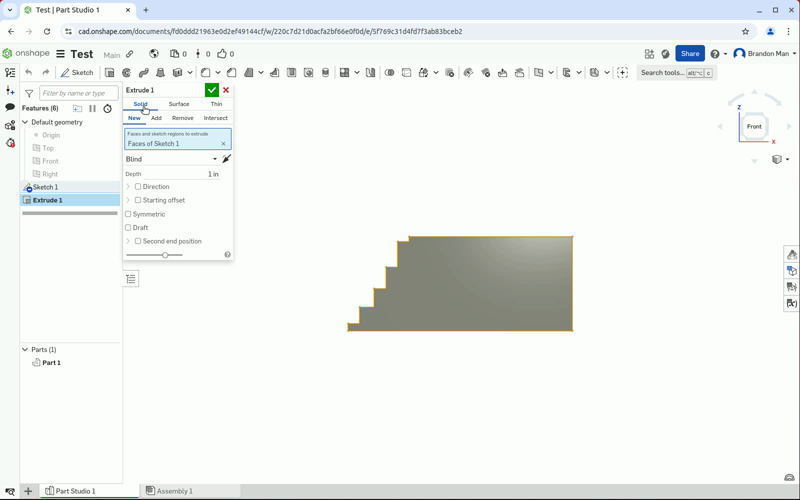
click(143, 106)
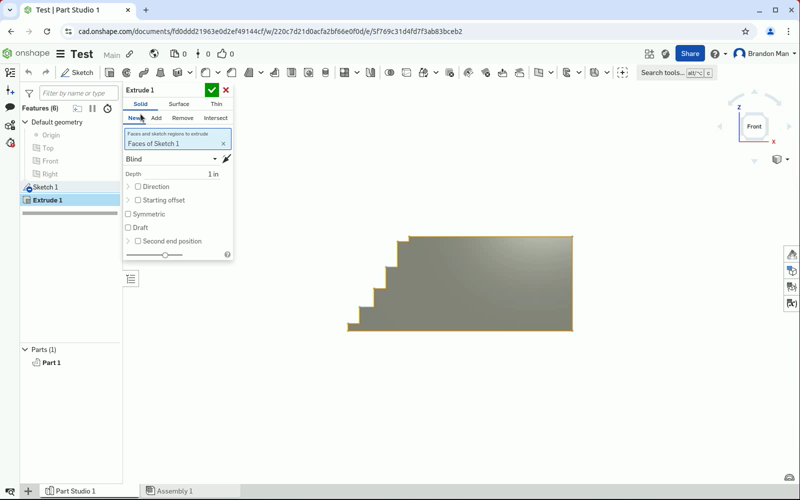
mouse_move(137, 120)
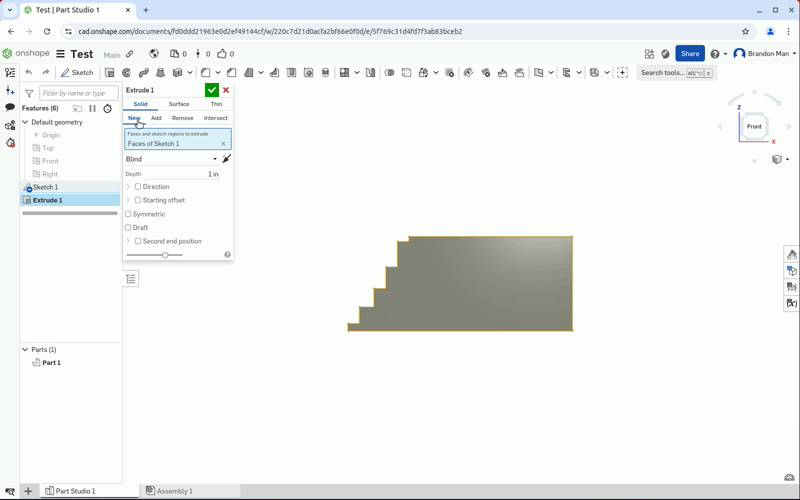
click(137, 120)
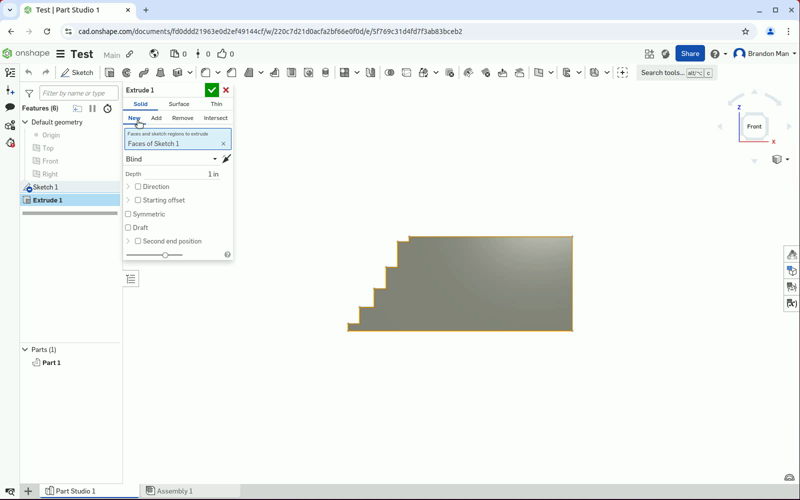
key(tab, 4)
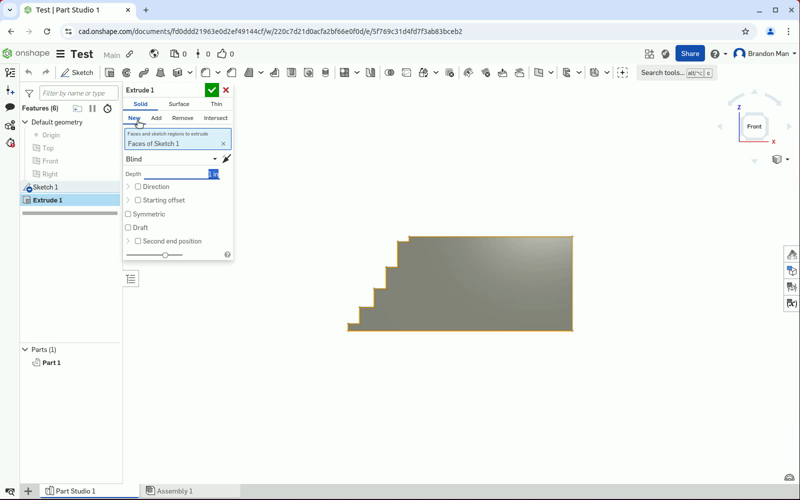
text(15.405)
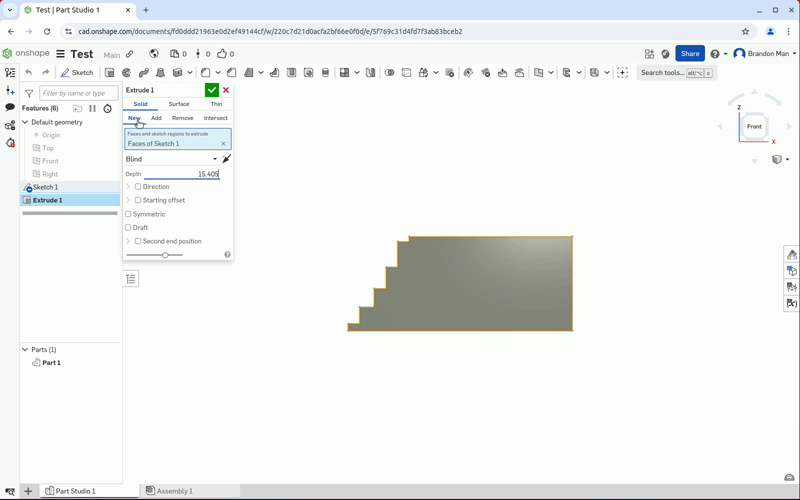
key(enter)
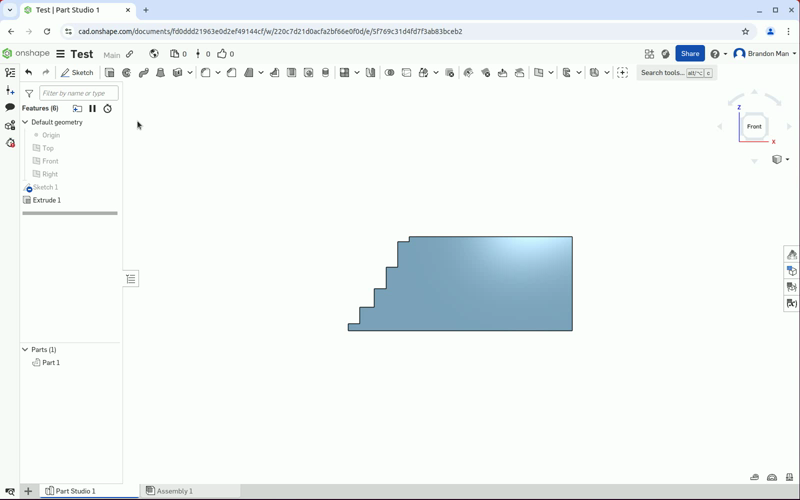
key(shift+h)
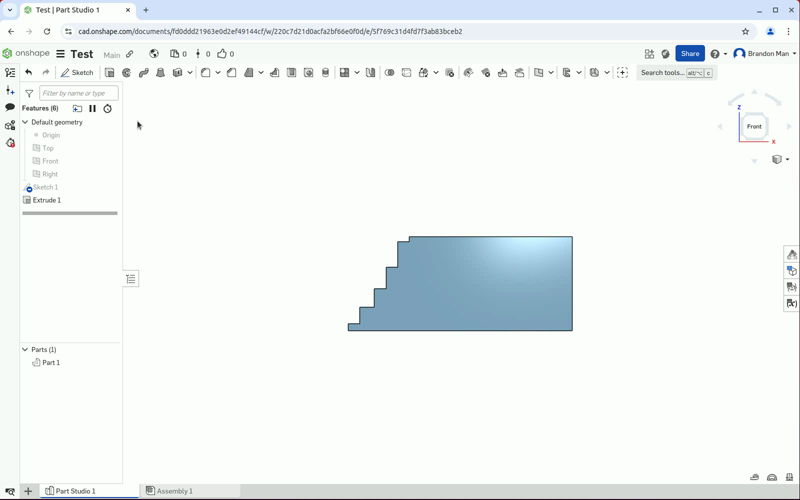
key(shift+h)
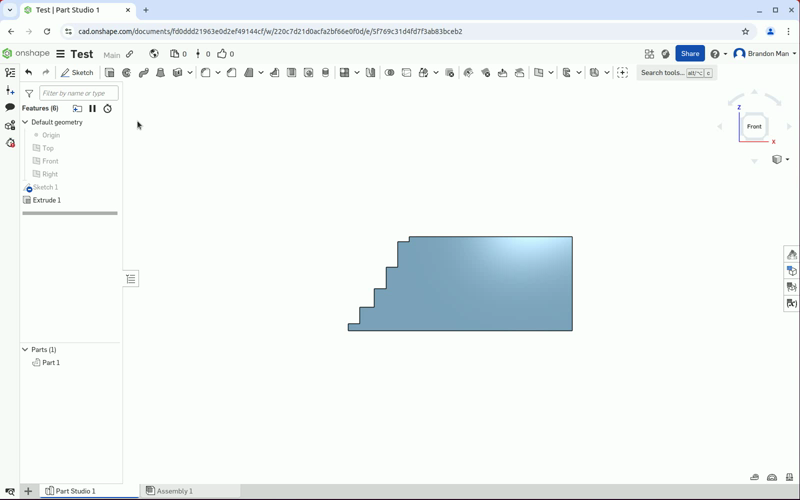
mouse_move(73, 189)
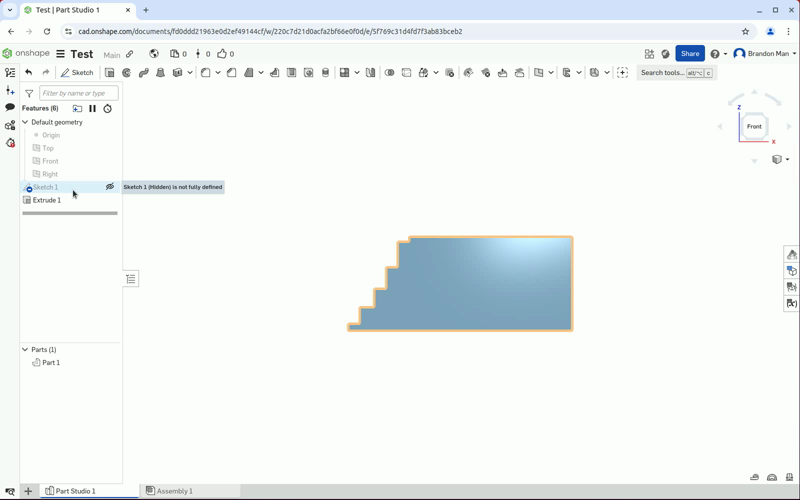
click(73, 189)
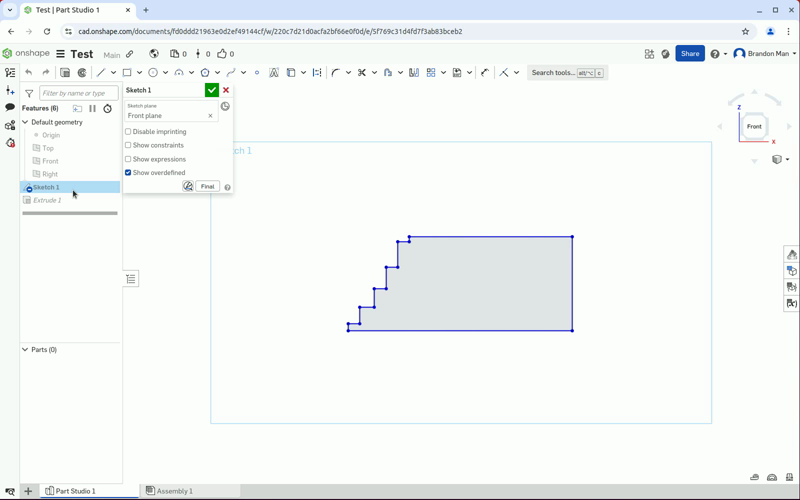
mouse_move(229, 92)
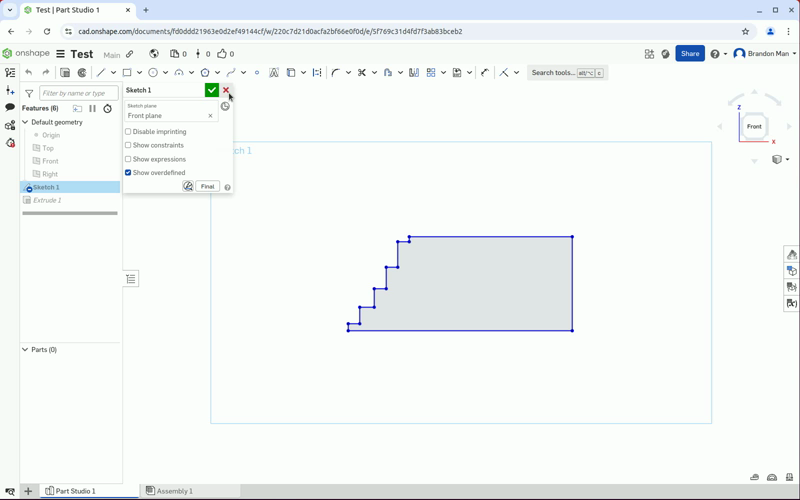
click(229, 92)
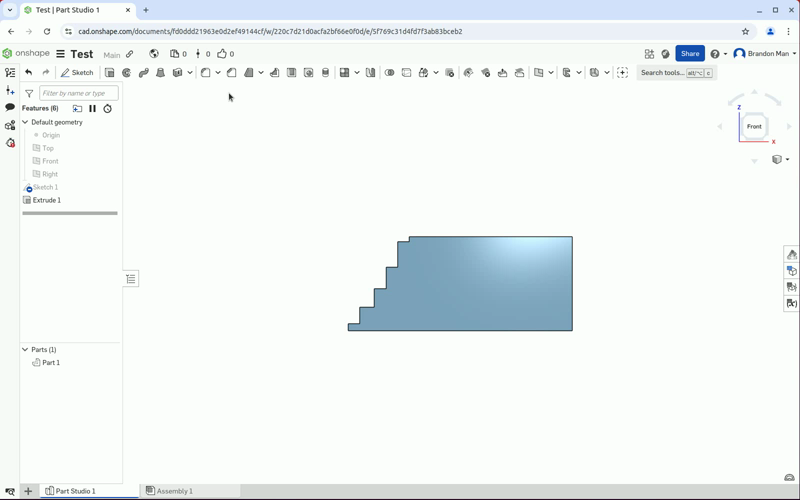
mouse_move(73, 352)
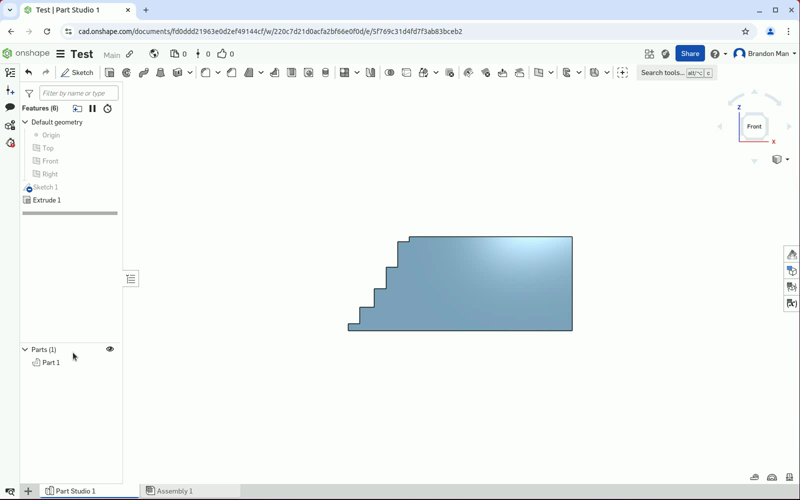
key(y)
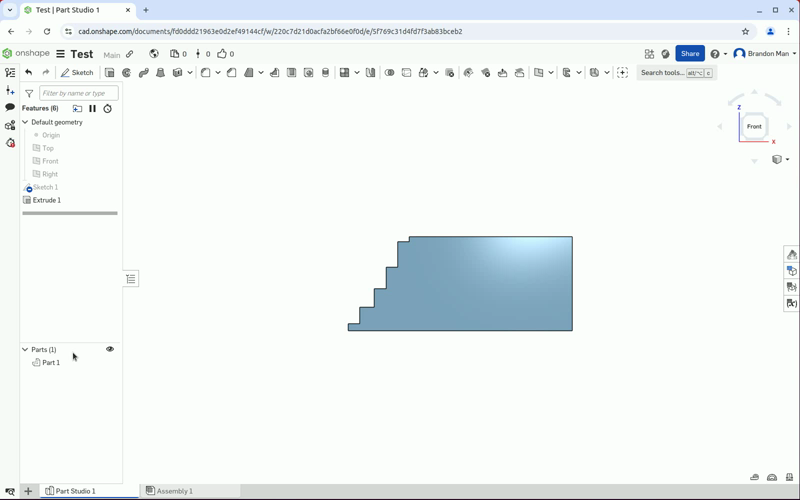
key(shift+p)
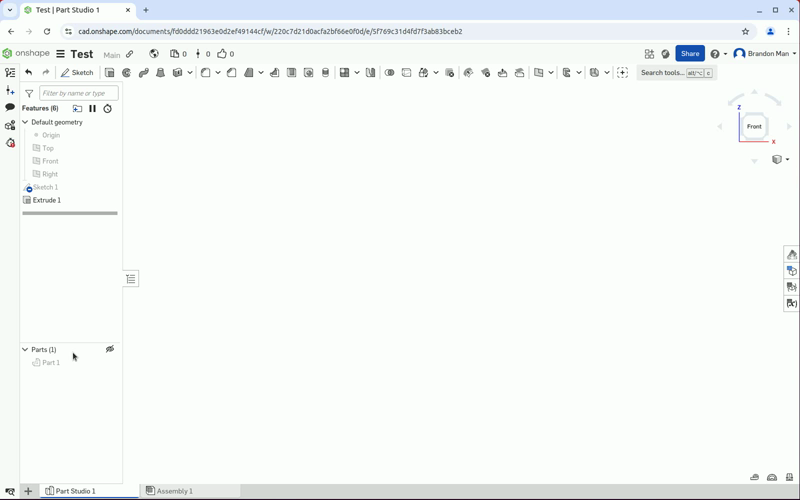
key(space)
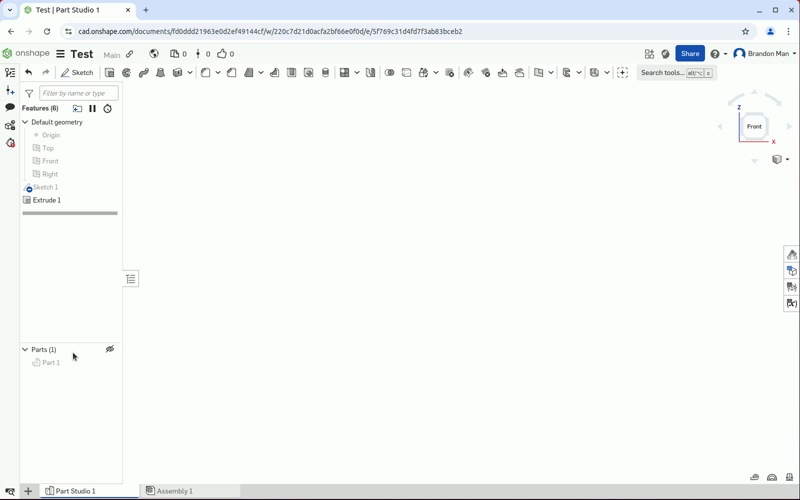
key_down(shift)
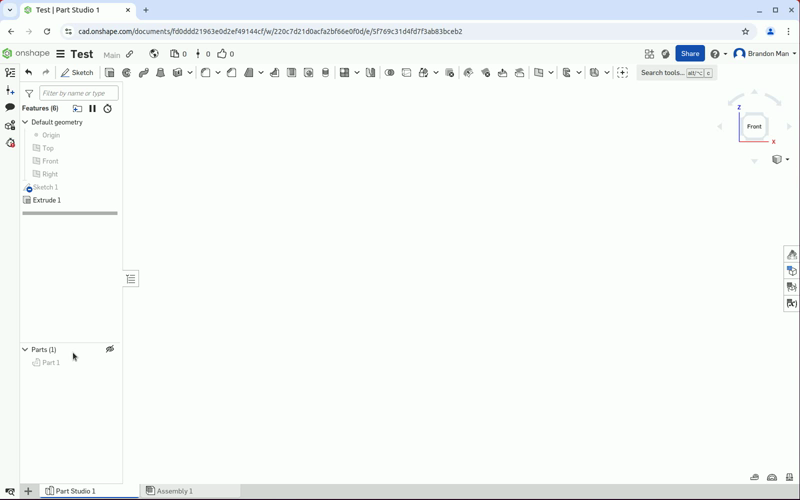
key(left)
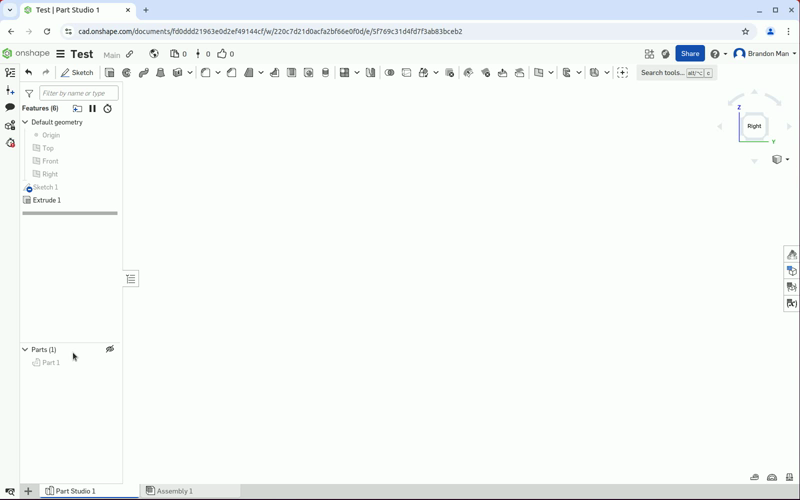
key_up(shift)
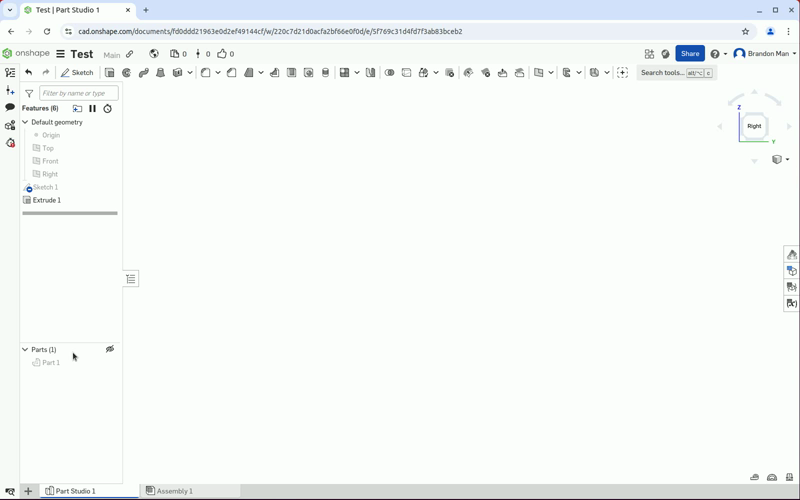
mouse_move(73, 352)
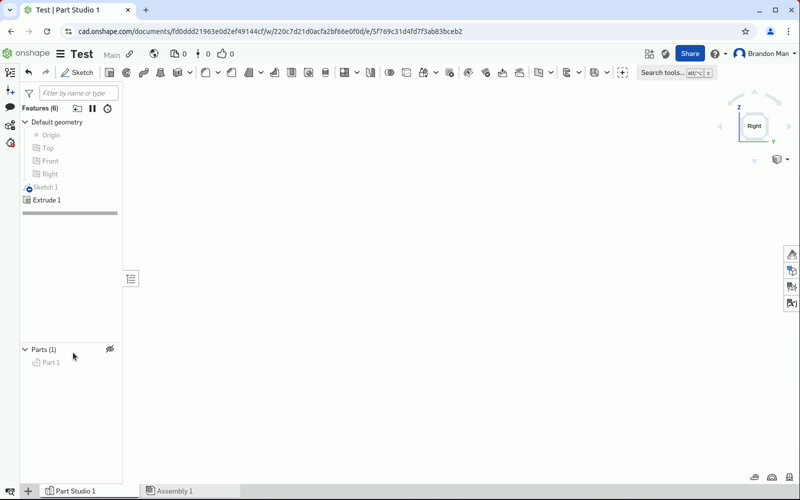
key(shift+y)
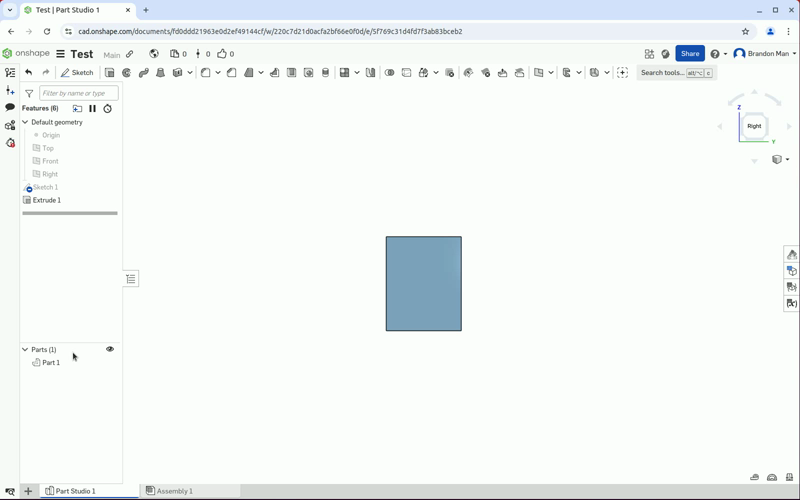
mouse_move(541, 75)
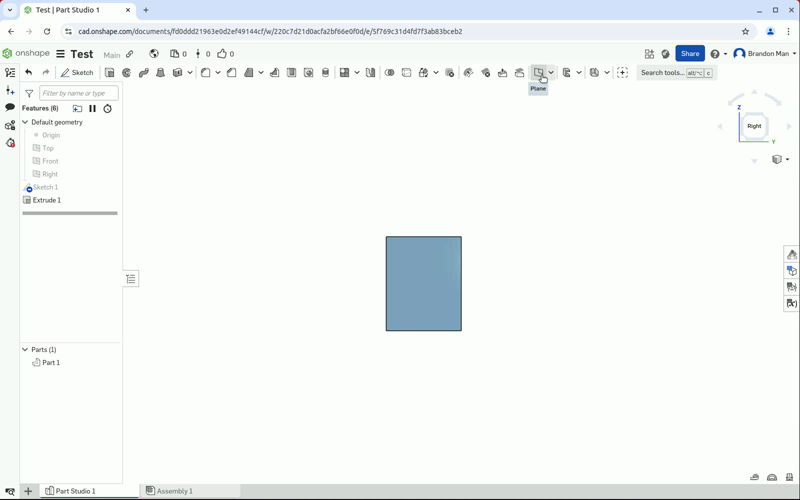
click(541, 75)
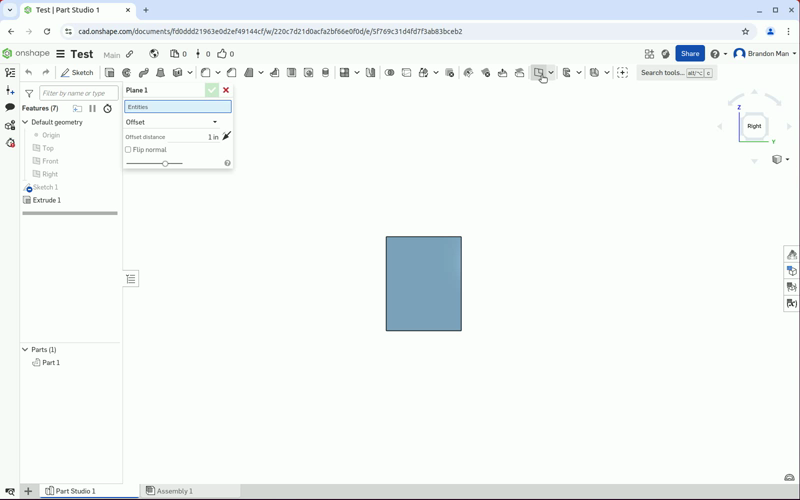
mouse_move(73, 176)
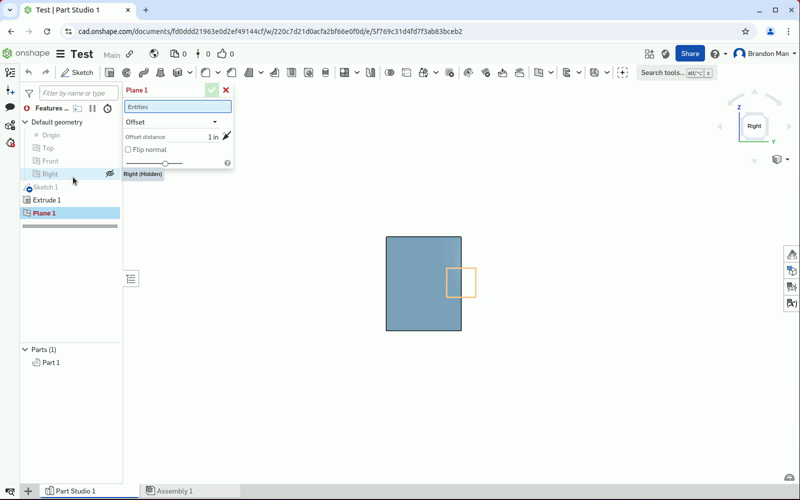
click(73, 176)
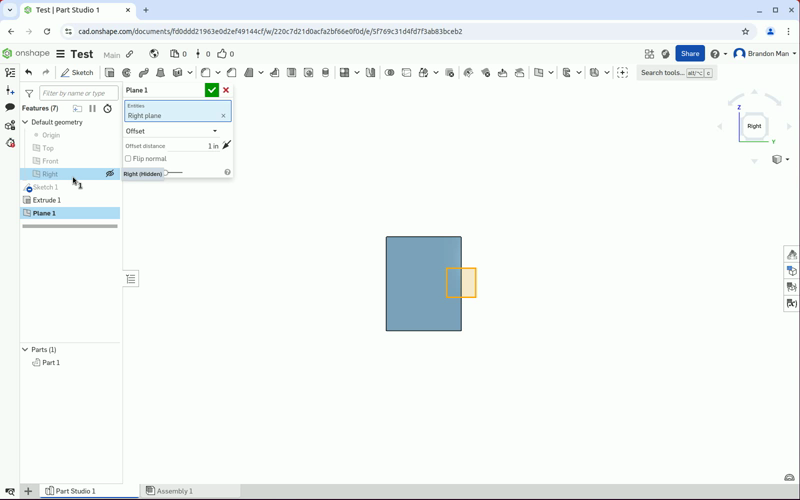
key(tab, 2)
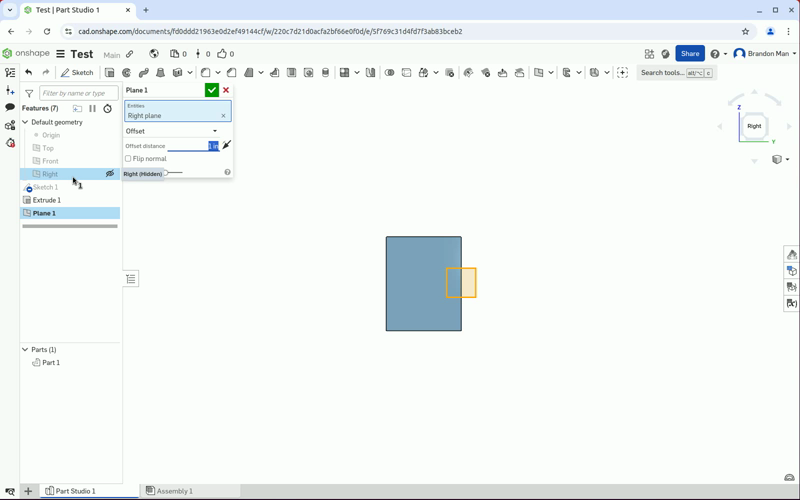
text(23.108)
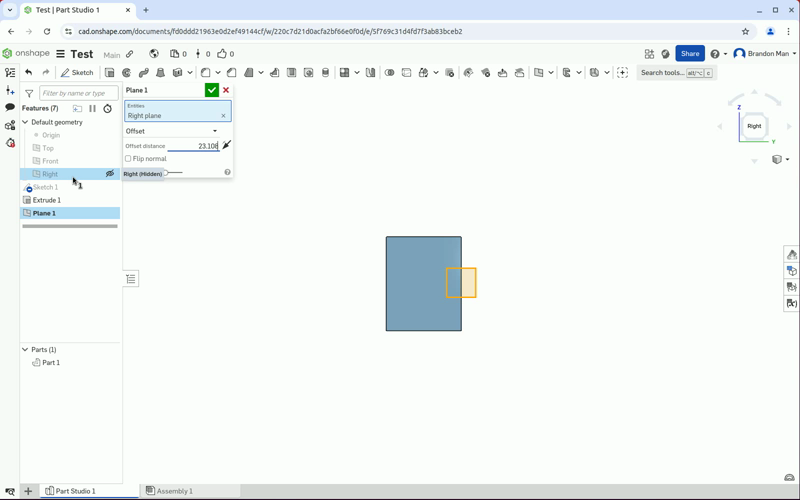
key(enter, 2)
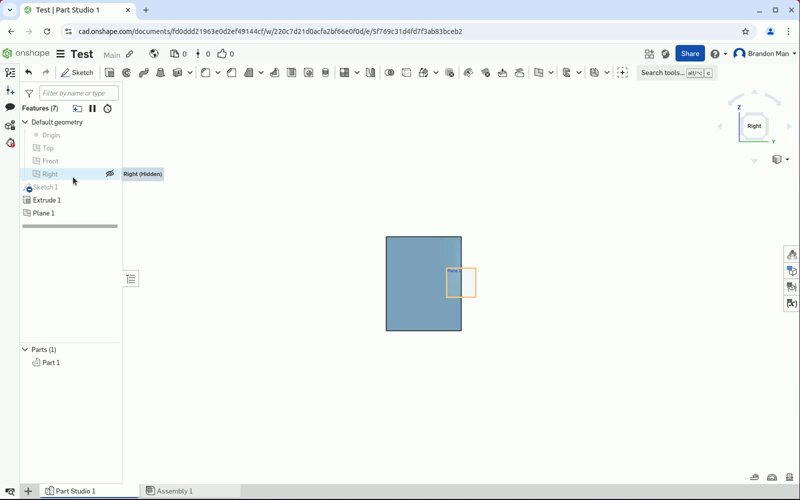
key(shift+s)
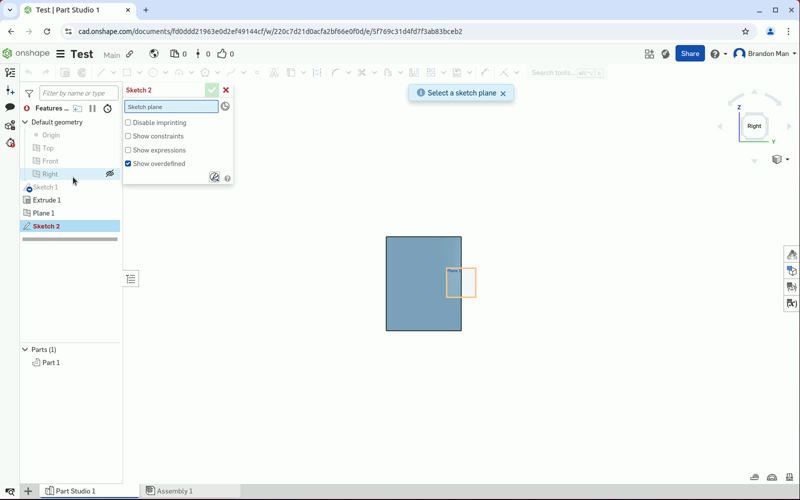
mouse_move(73, 215)
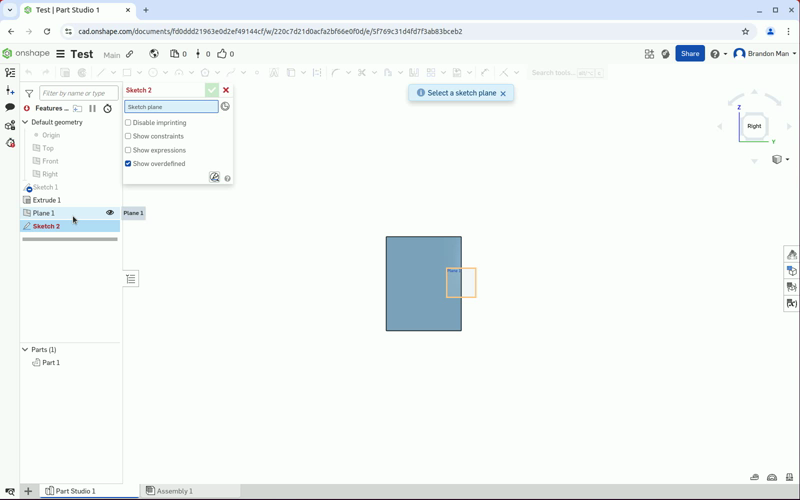
click(73, 215)
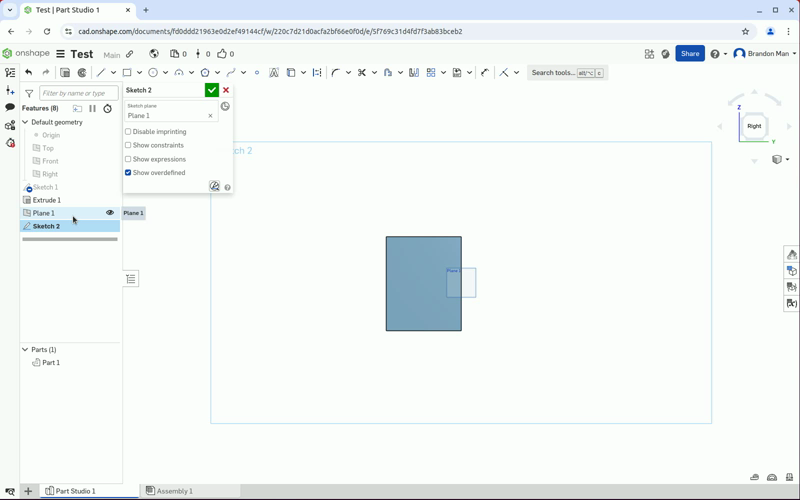
mouse_move(73, 352)
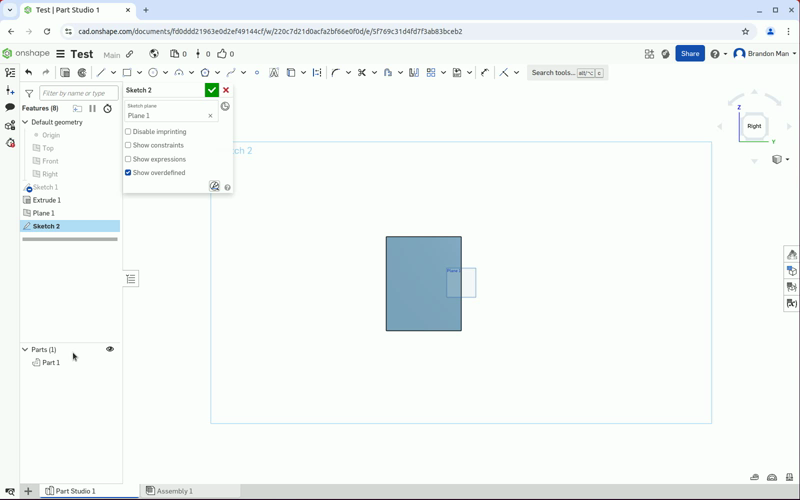
key(y)
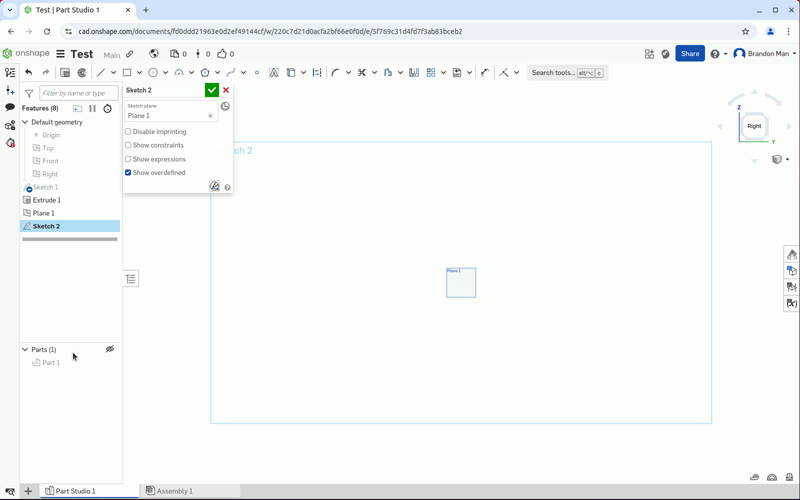
key(l)
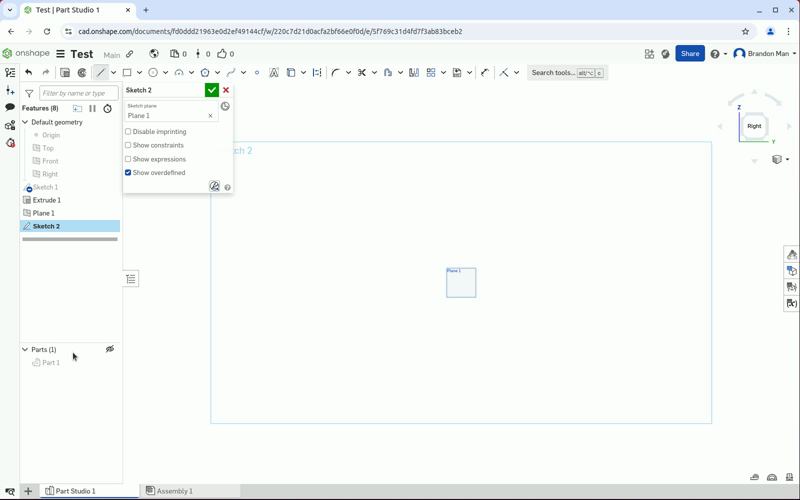
key_down(shift)
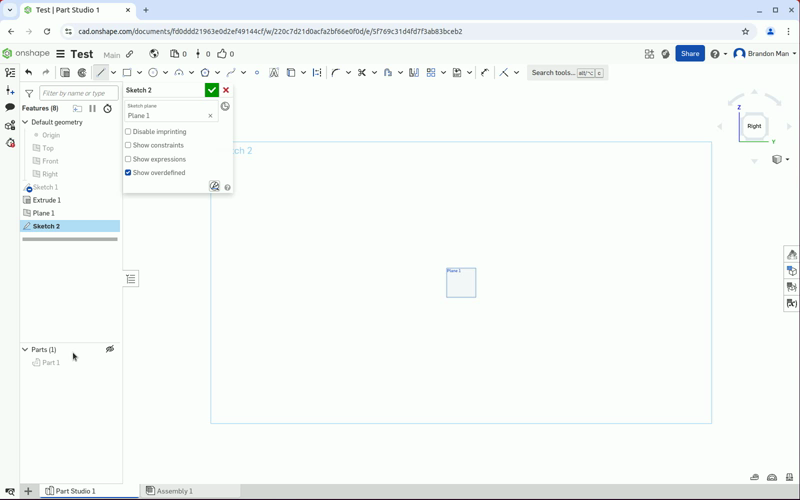
mouse_move(419, 279)
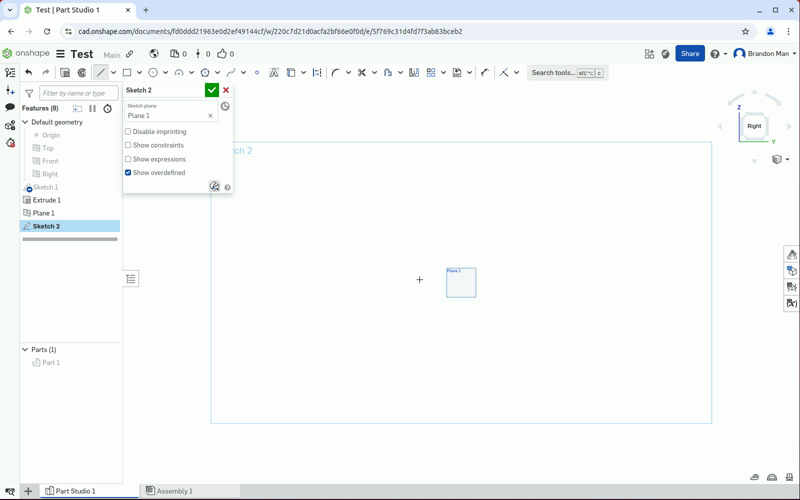
click(419, 279)
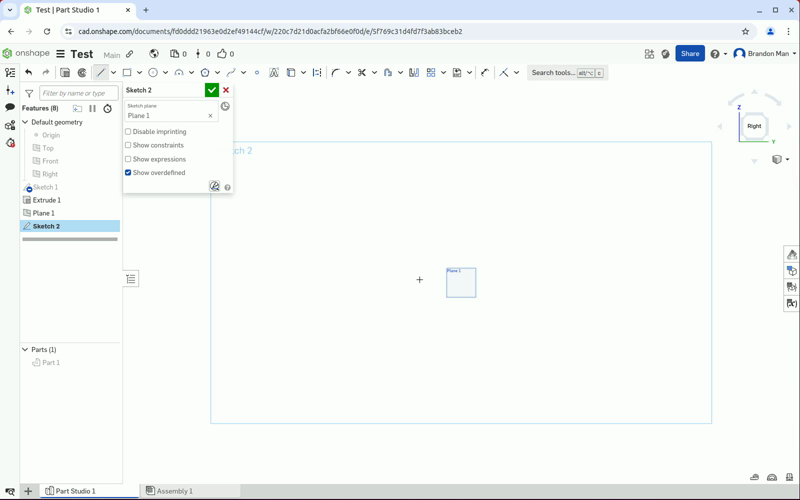
key_up(shift)
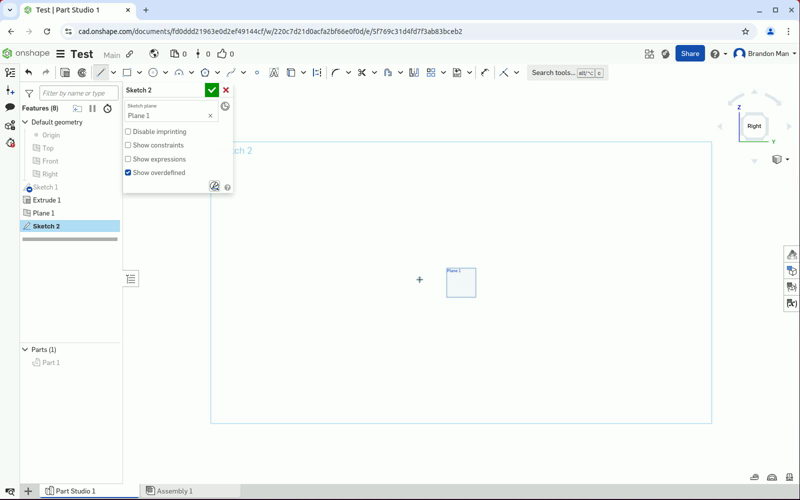
key_down(shift)
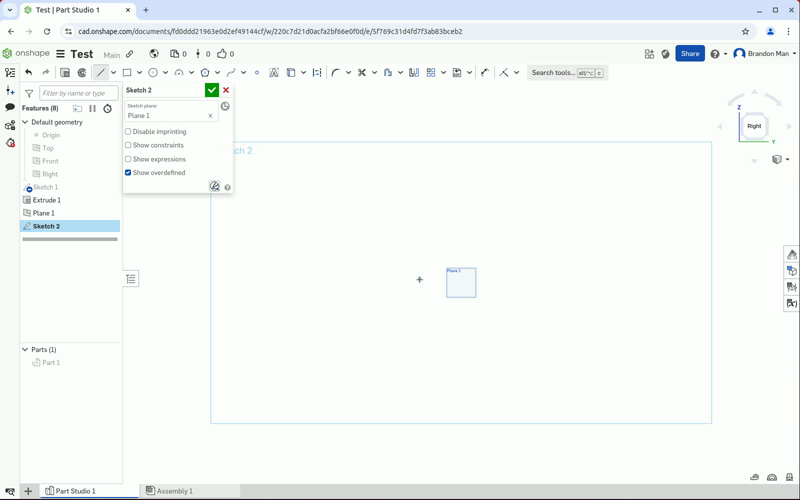
mouse_move(449, 279)
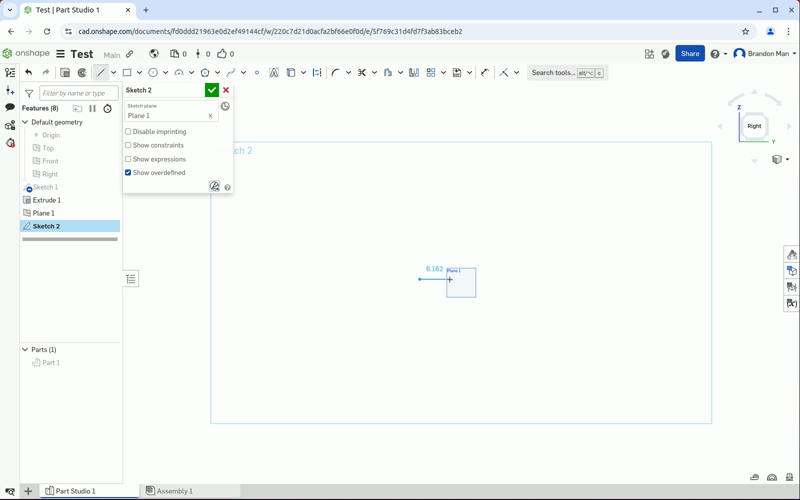
mouse_move(423, 283)
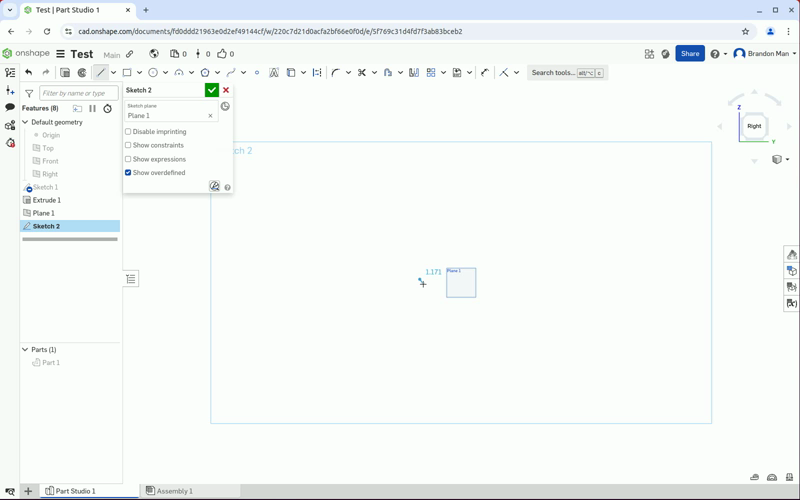
scroll(6)
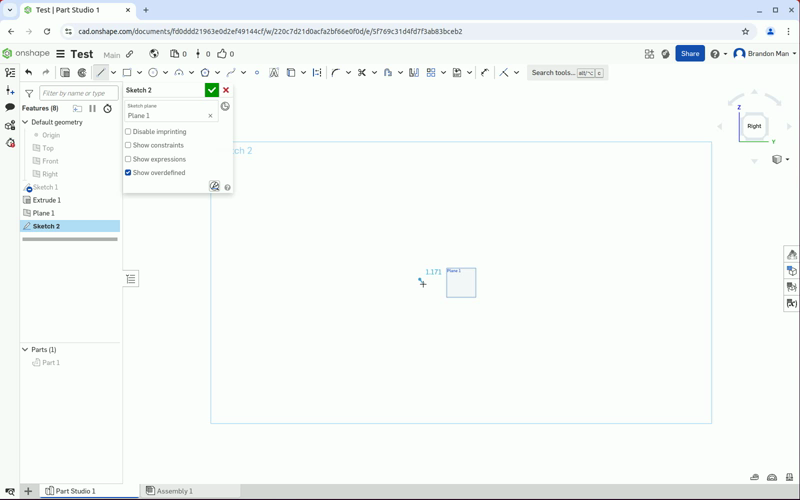
scroll(6)
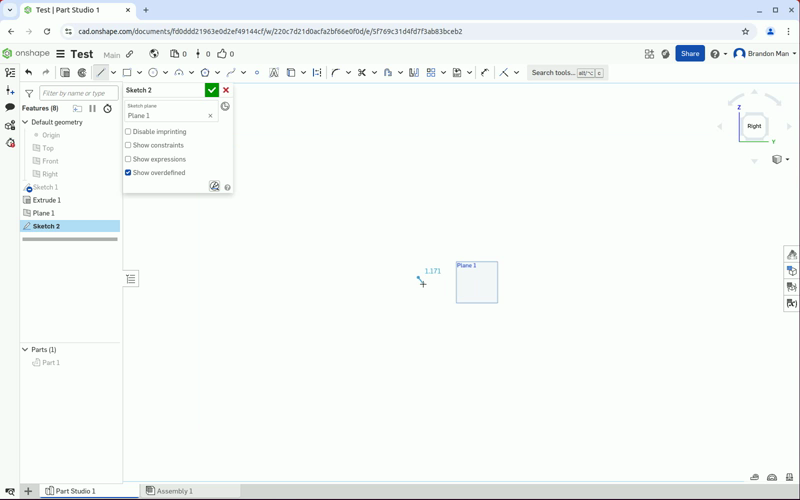
scroll(6)
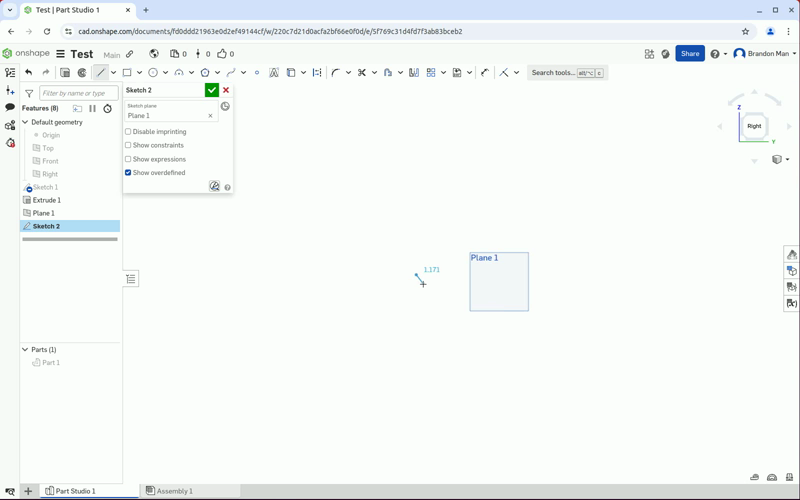
scroll(6)
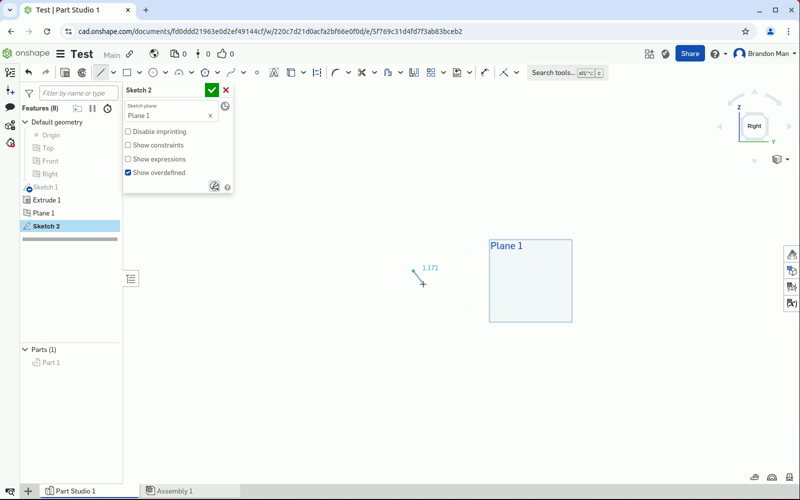
scroll(6)
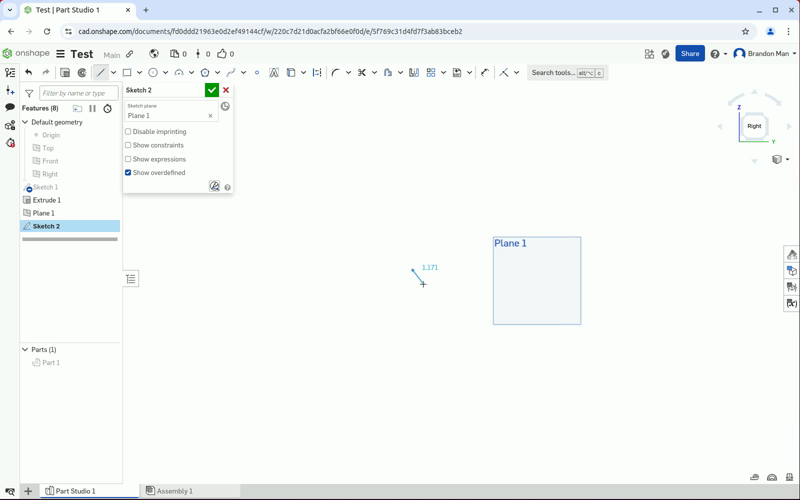
scroll(6)
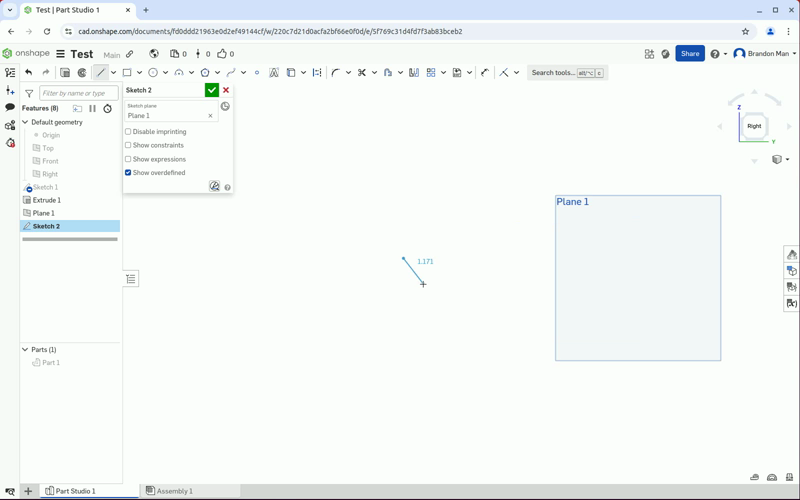
scroll(6)
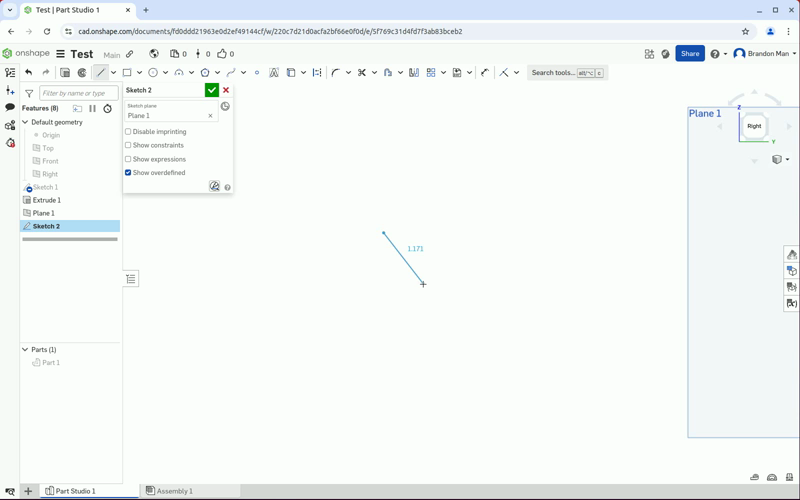
click(423, 283)
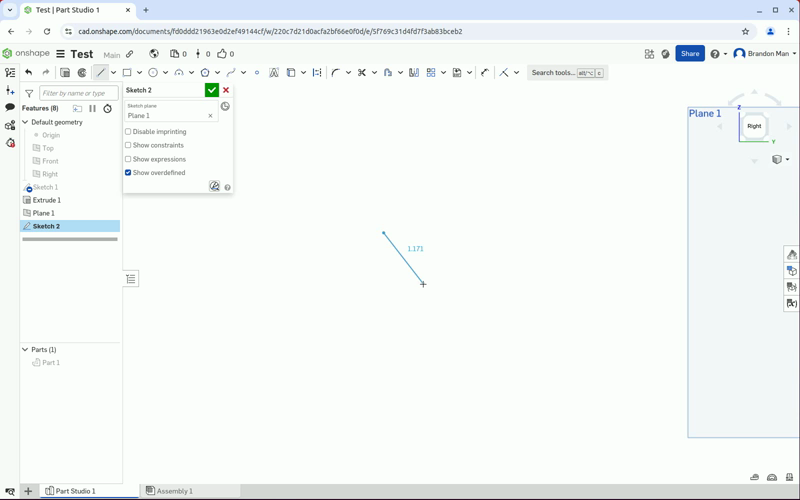
scroll(-6)
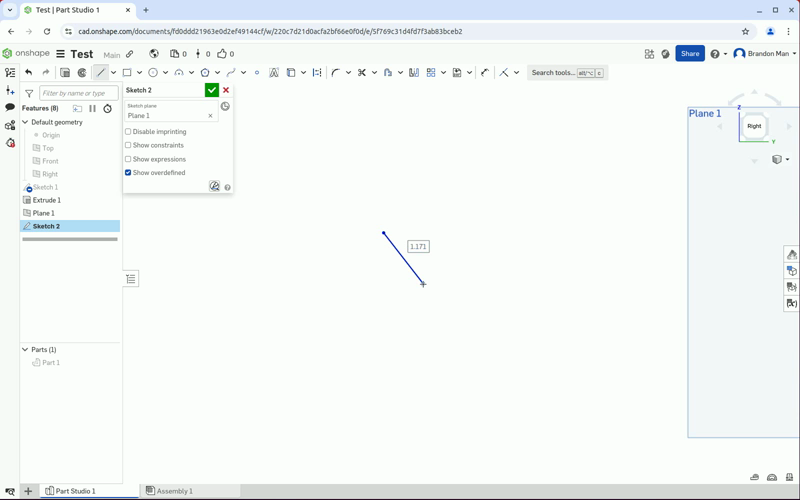
scroll(-6)
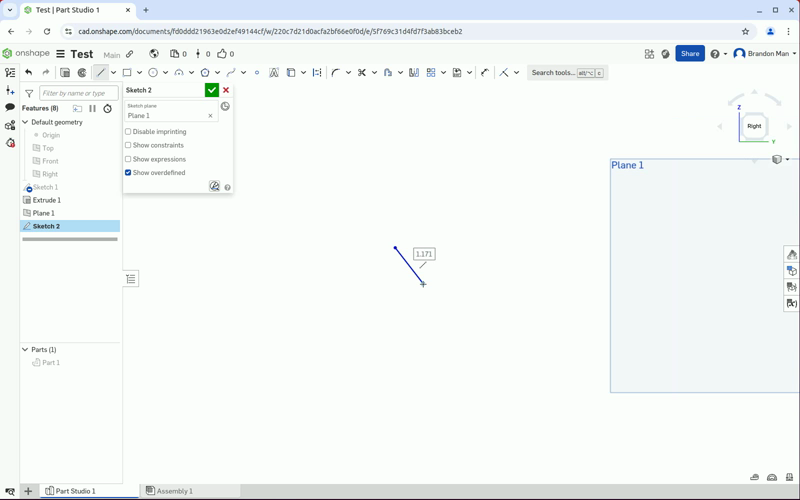
scroll(-6)
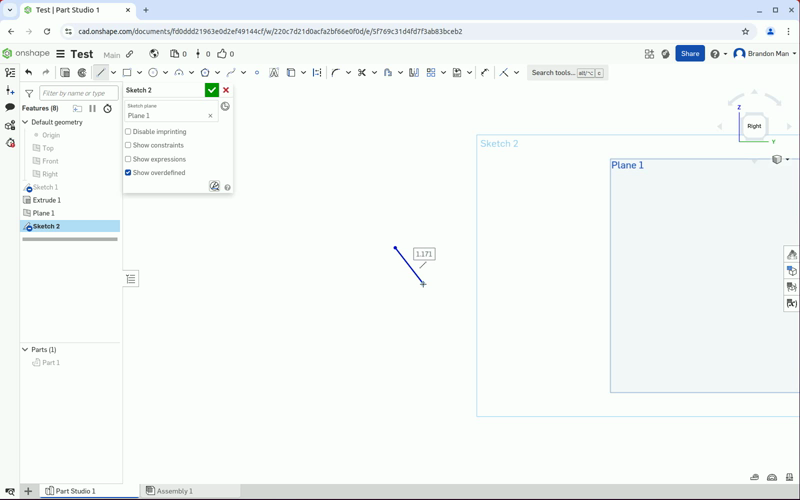
scroll(-6)
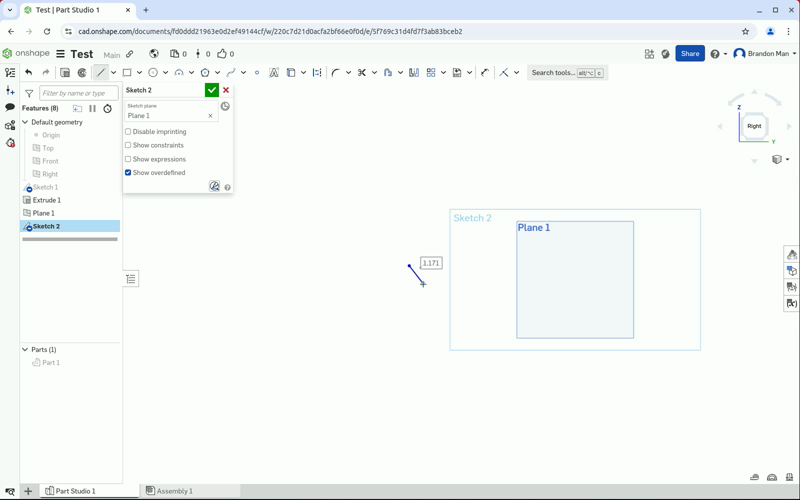
scroll(-6)
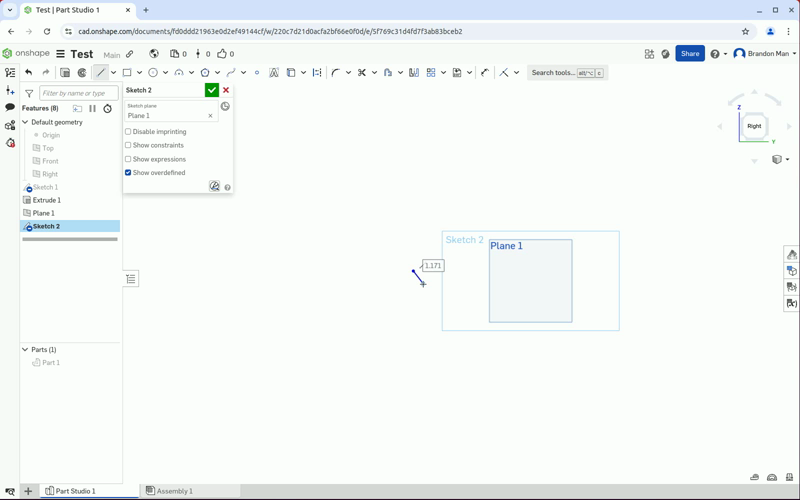
scroll(-6)
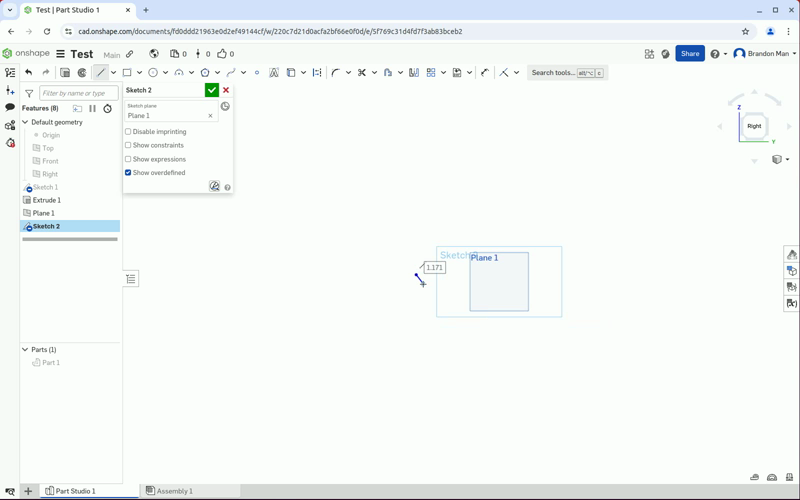
scroll(-6)
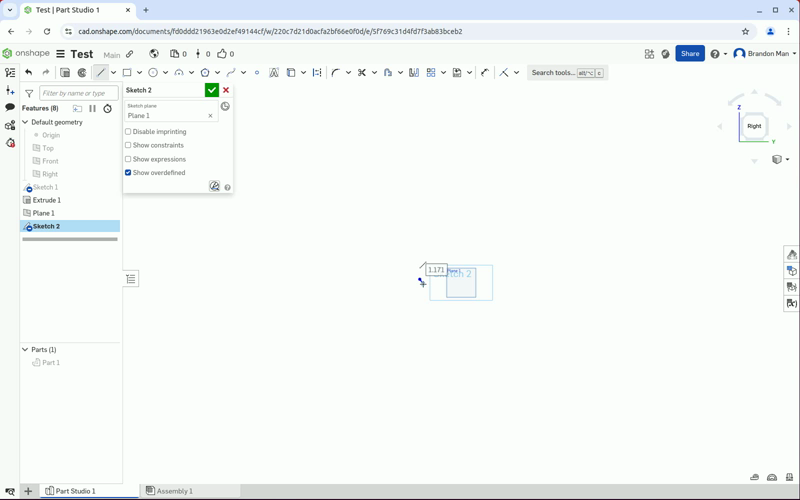
key_up(shift)
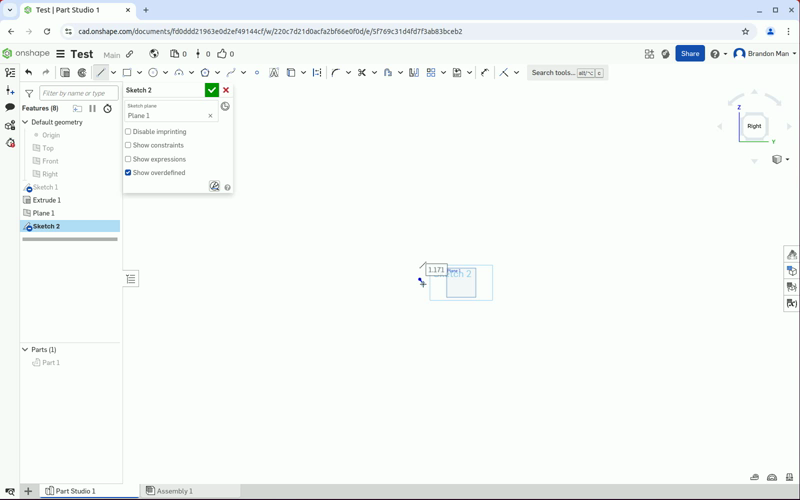
key_down(shift)
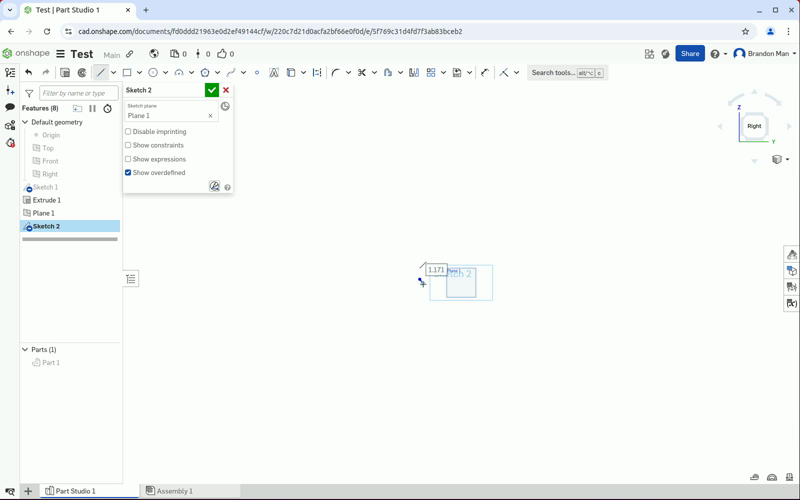
mouse_move(453, 283)
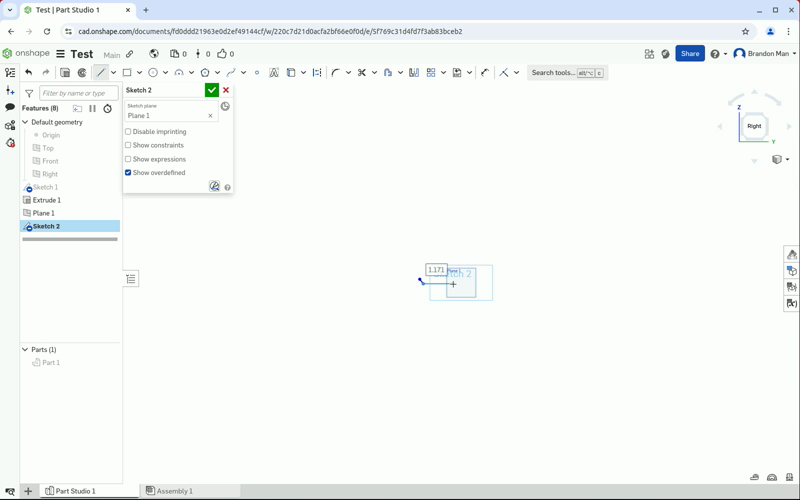
mouse_move(426, 279)
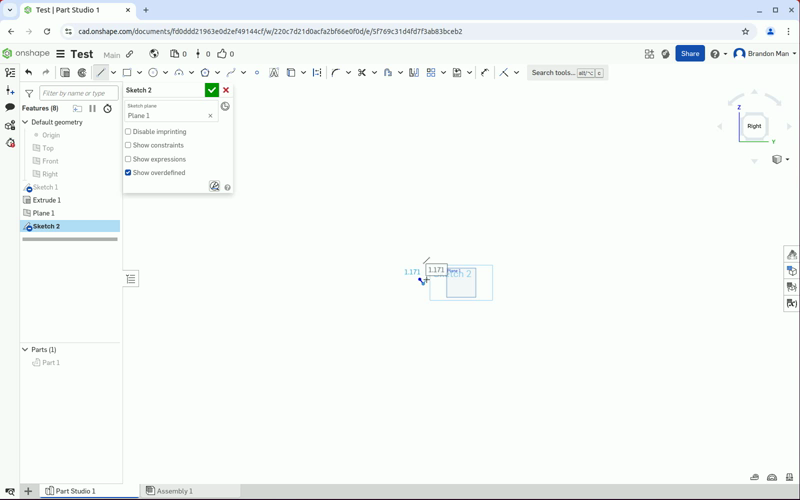
scroll(6)
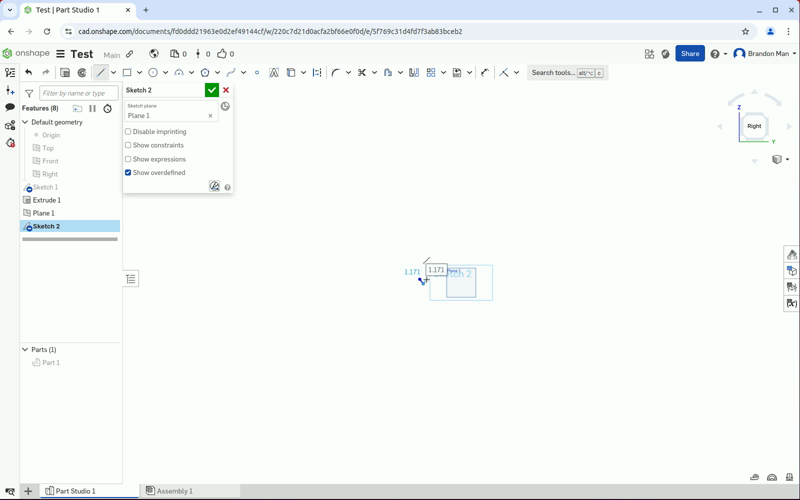
scroll(6)
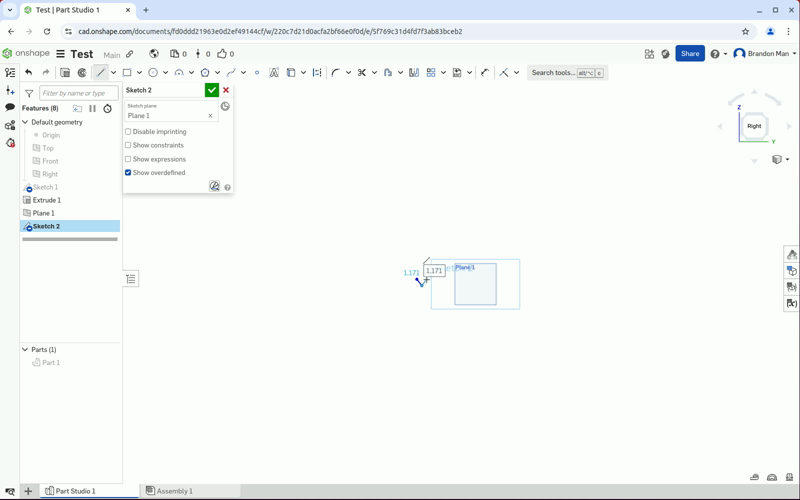
scroll(6)
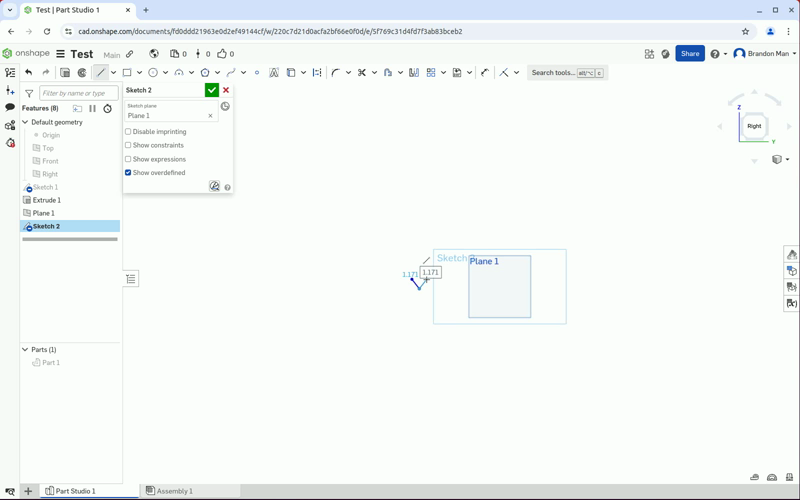
scroll(6)
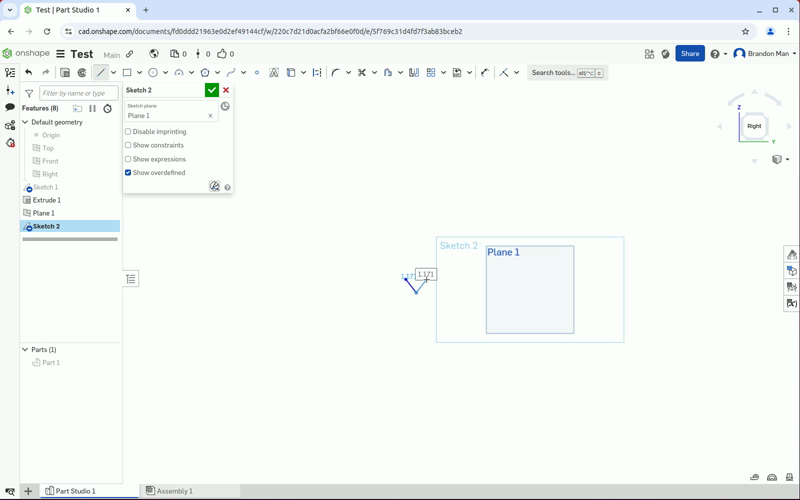
scroll(6)
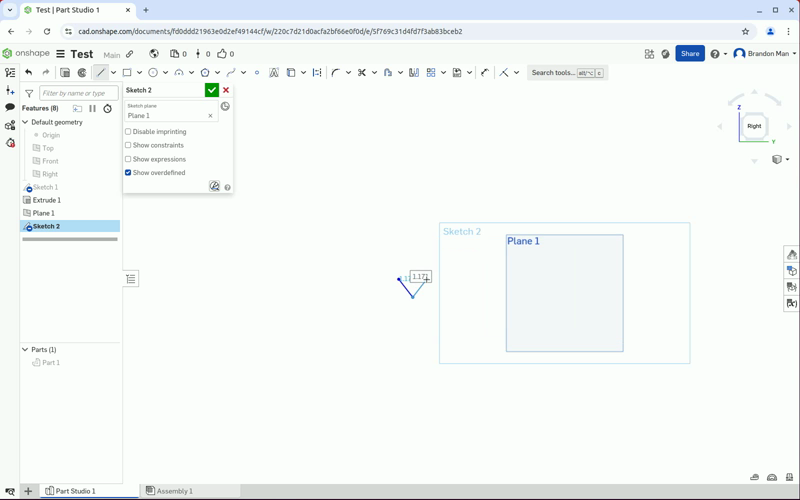
scroll(6)
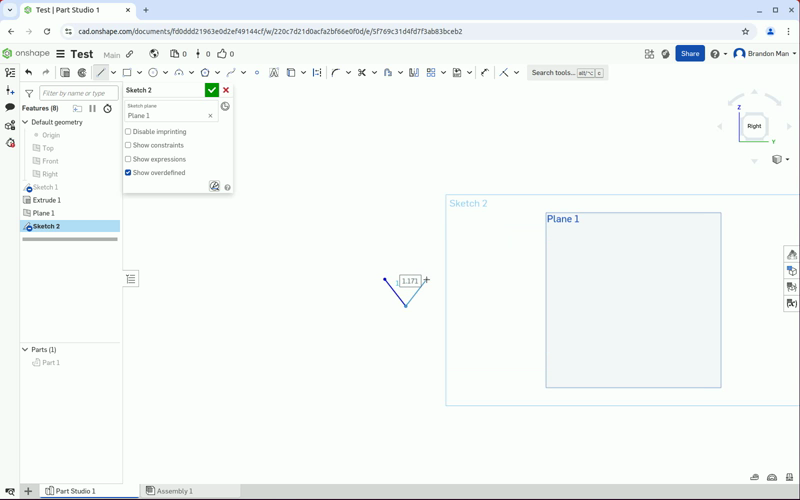
scroll(6)
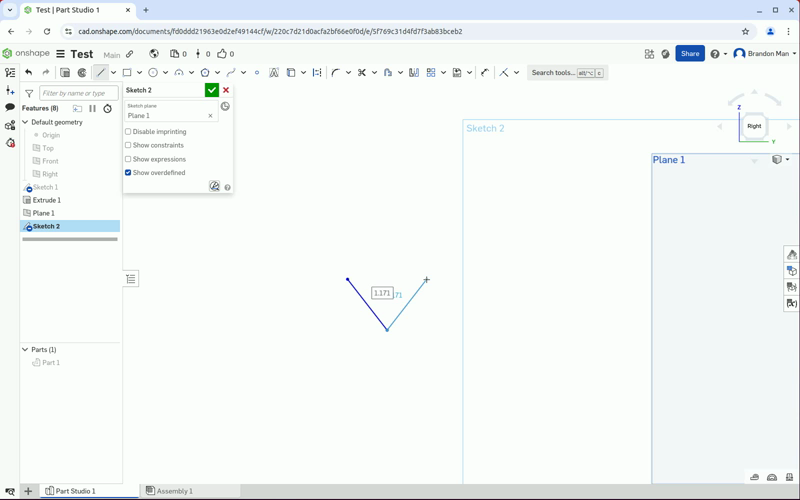
click(426, 279)
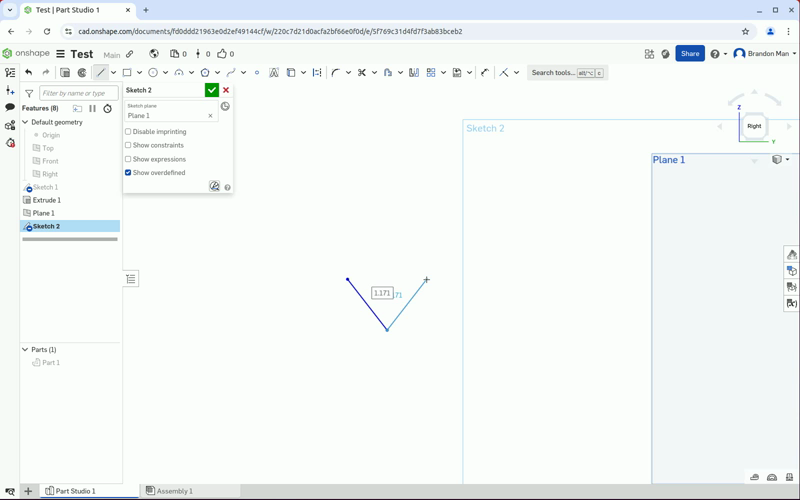
scroll(-6)
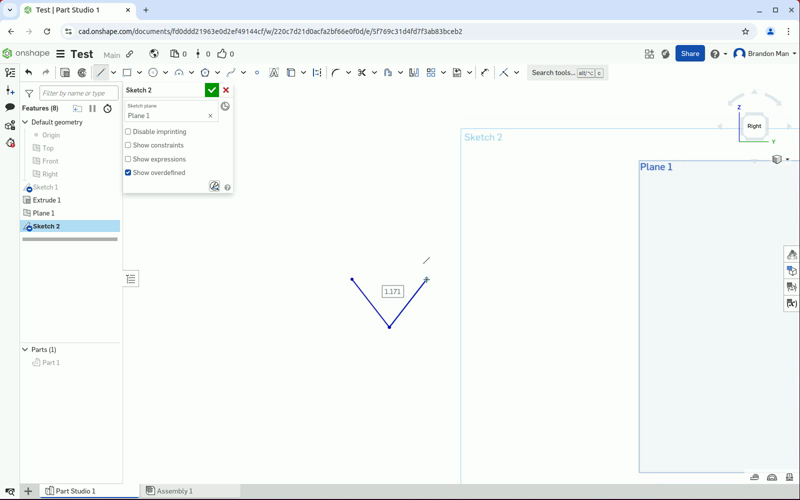
scroll(-6)
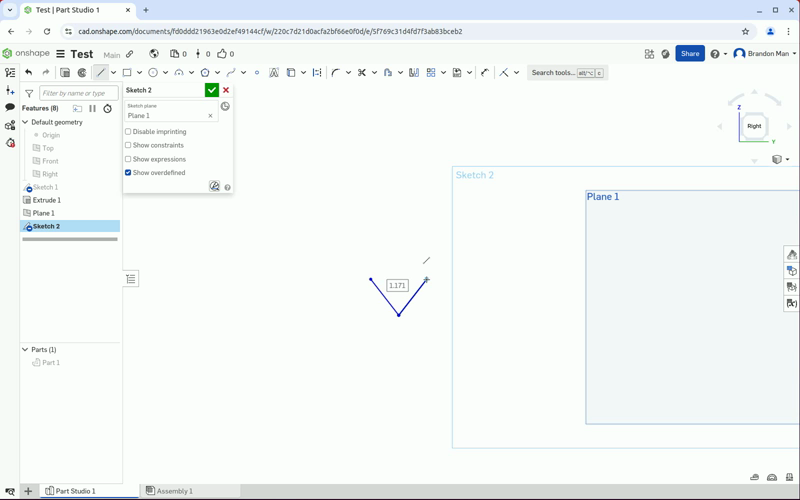
scroll(-6)
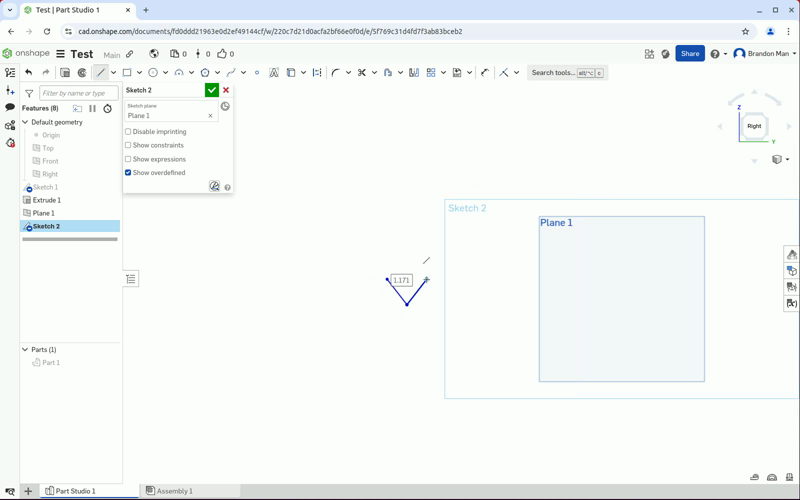
scroll(-6)
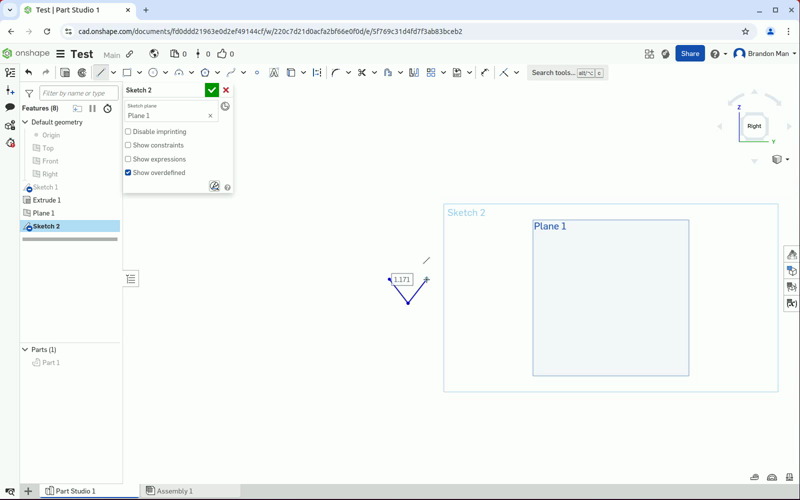
scroll(-6)
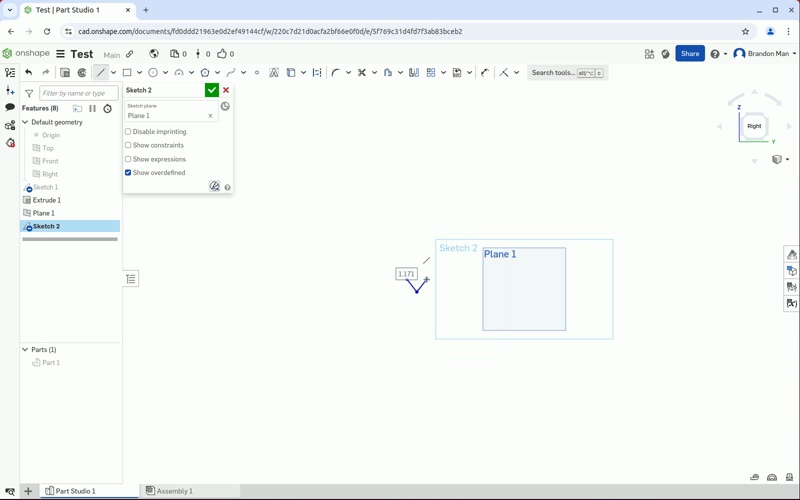
scroll(-6)
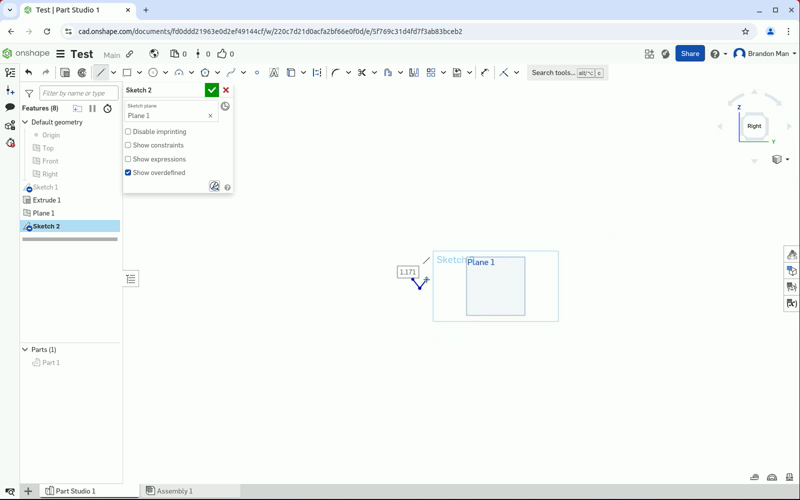
scroll(-6)
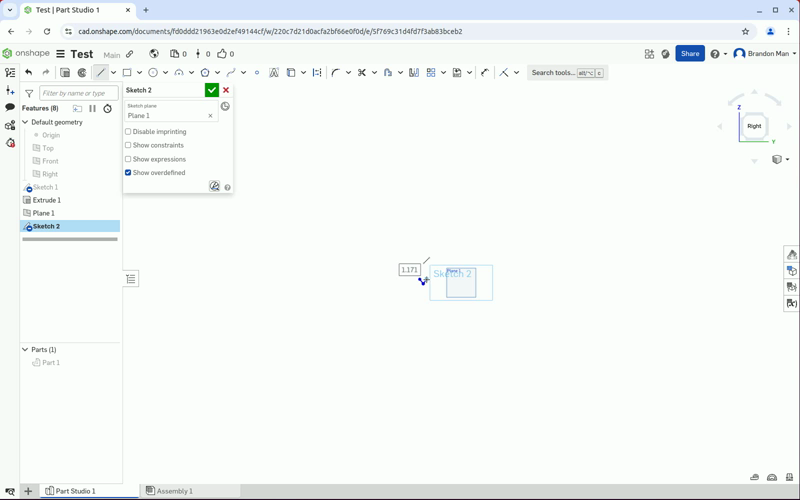
key_up(shift)
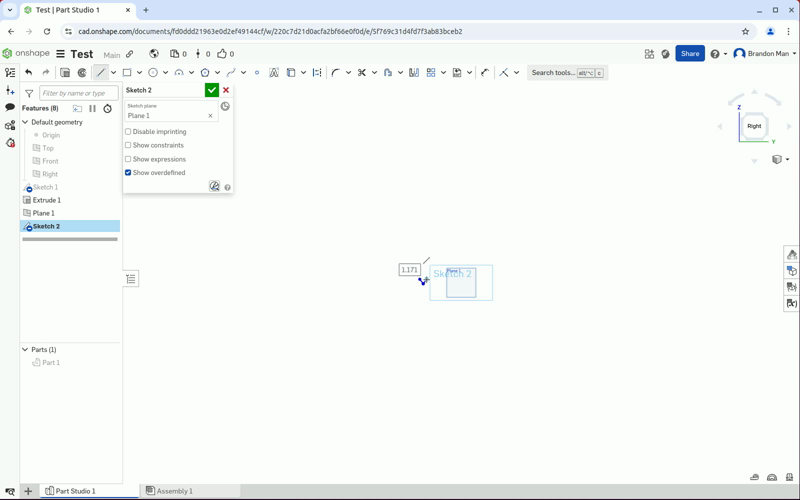
key_down(shift)
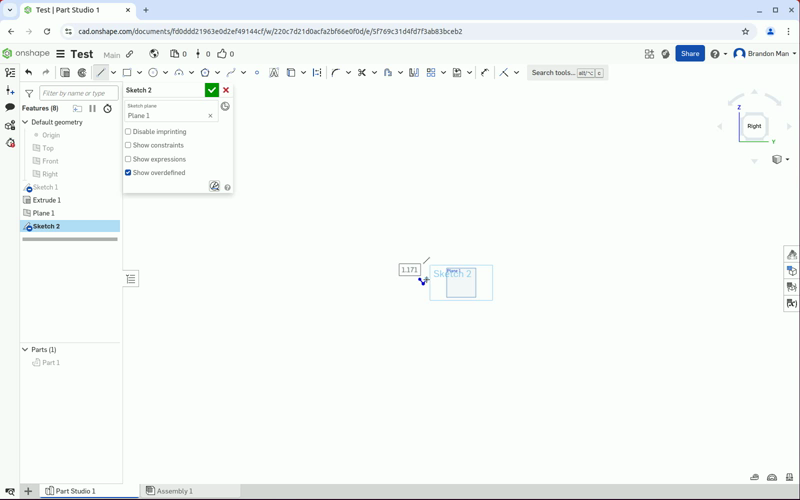
mouse_move(456, 279)
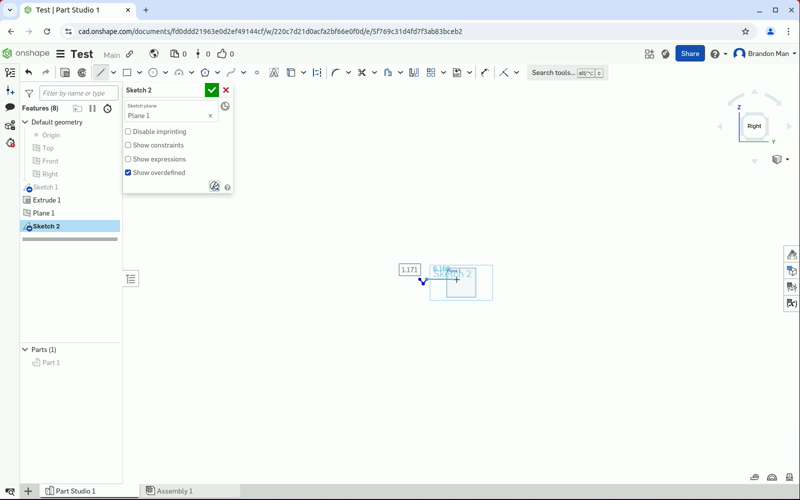
mouse_move(426, 273)
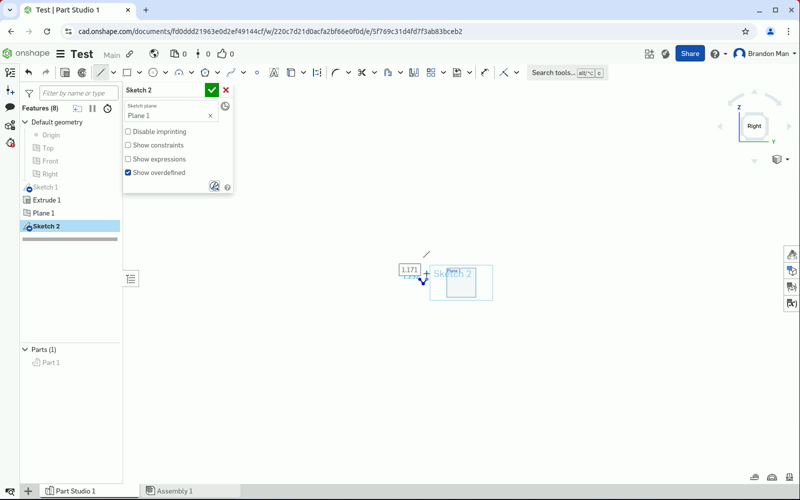
scroll(6)
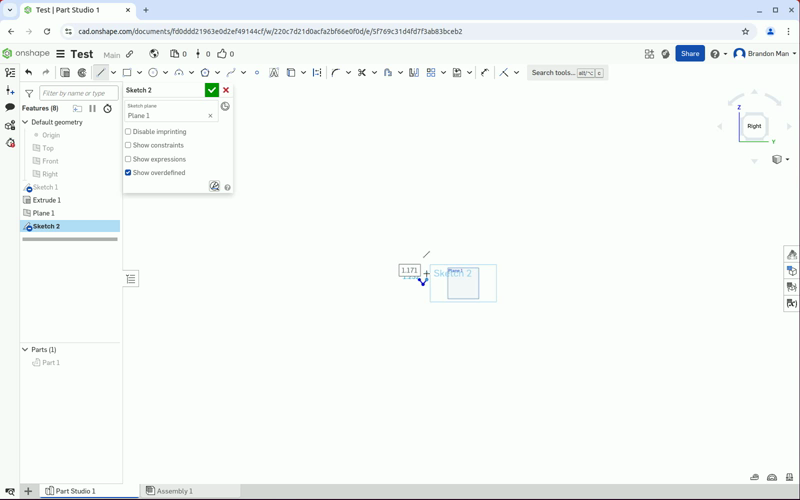
scroll(6)
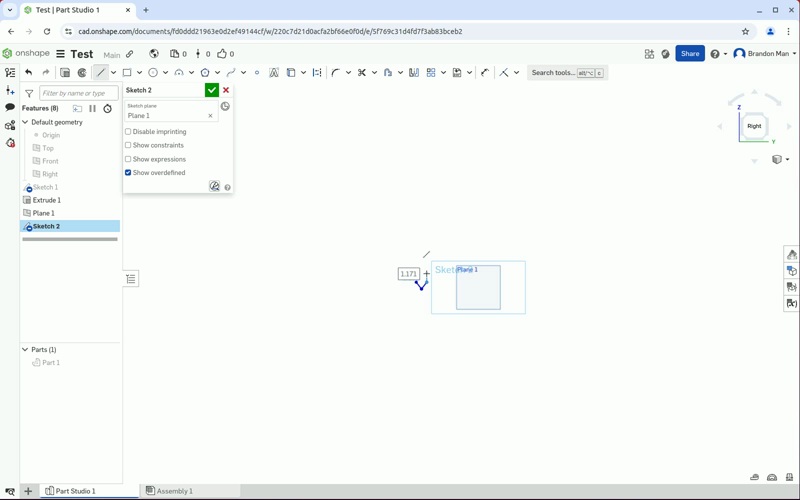
scroll(6)
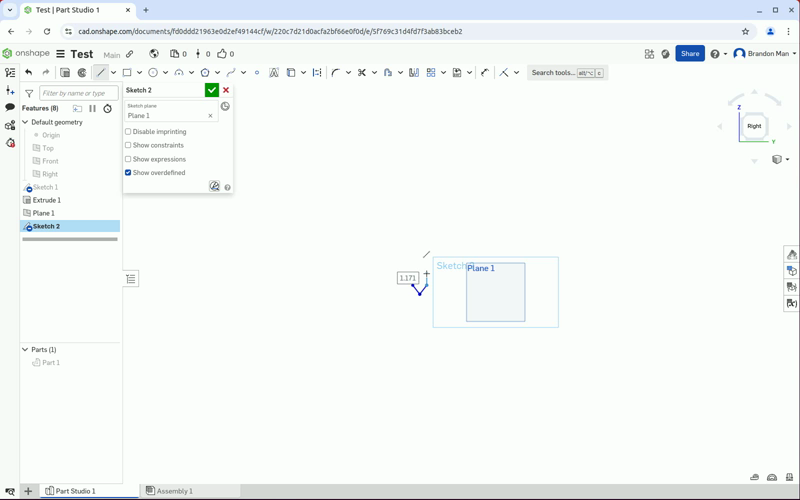
scroll(6)
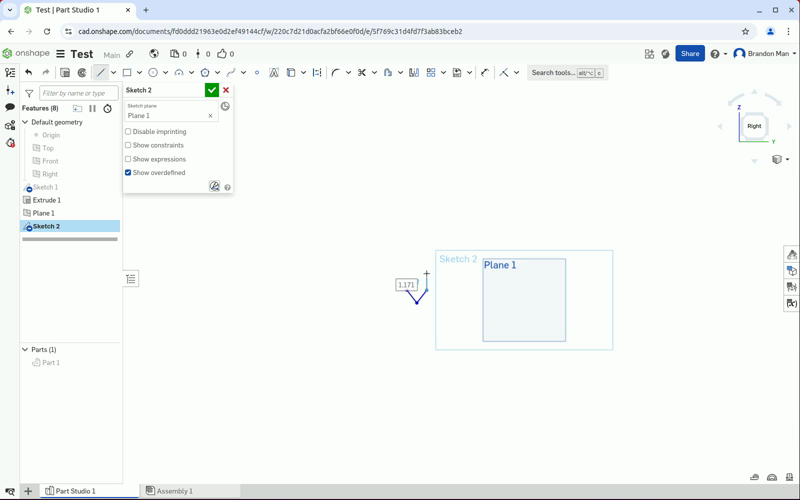
scroll(6)
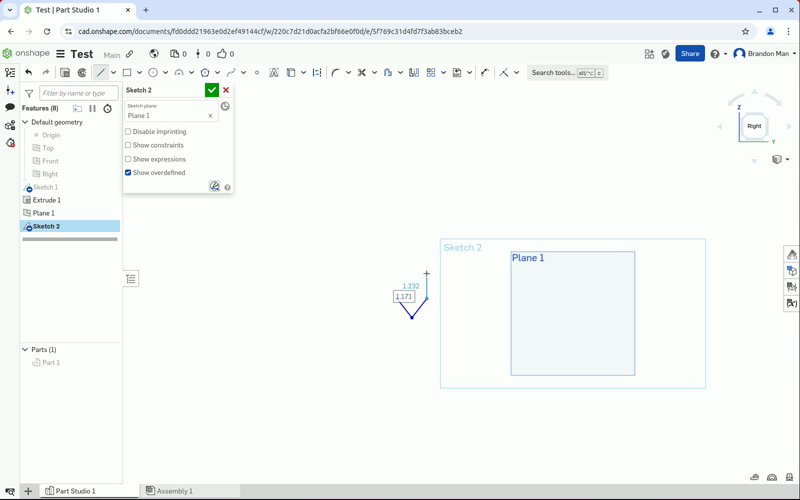
scroll(6)
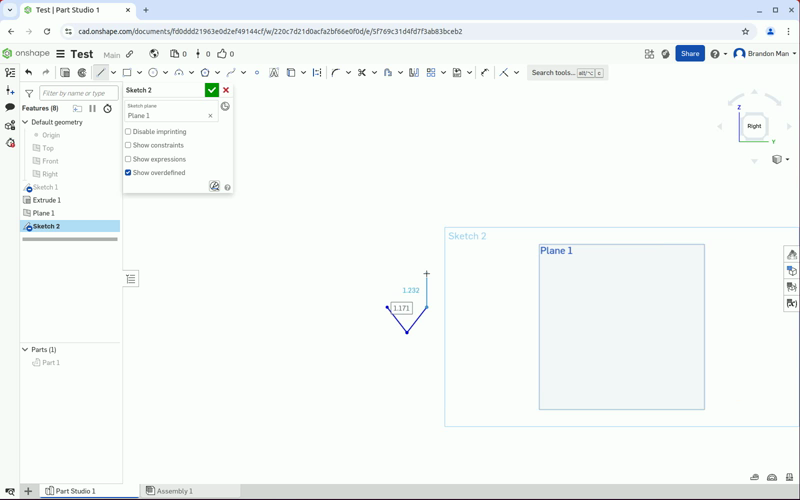
scroll(6)
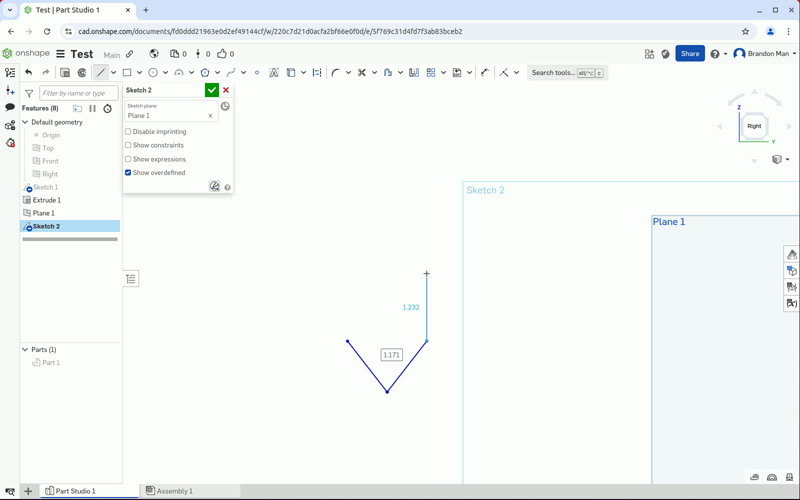
click(426, 273)
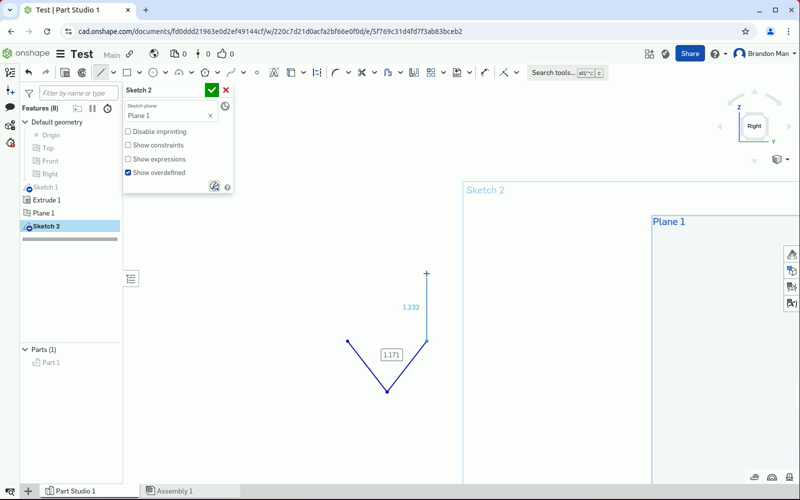
scroll(-6)
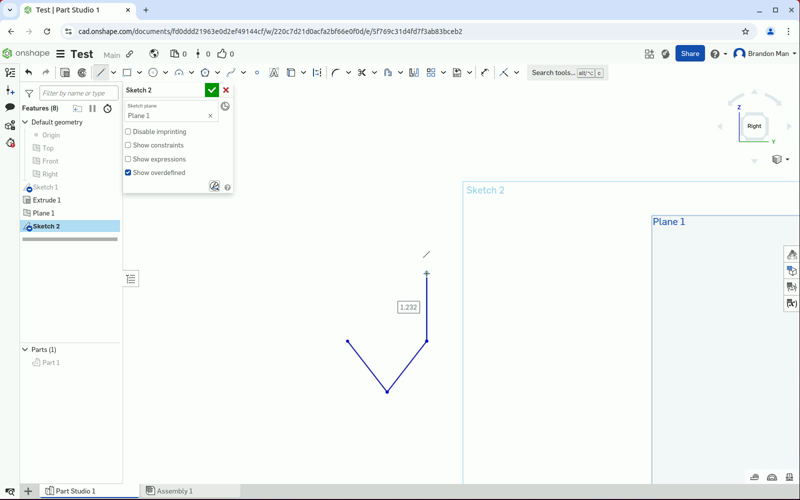
scroll(-6)
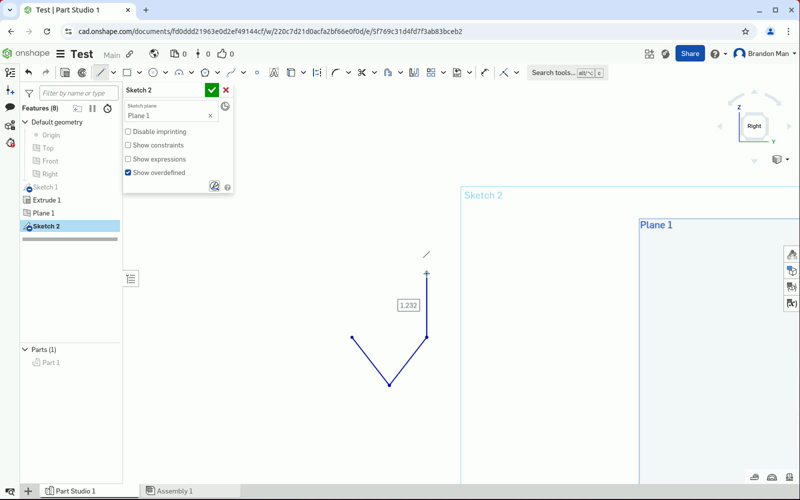
scroll(-6)
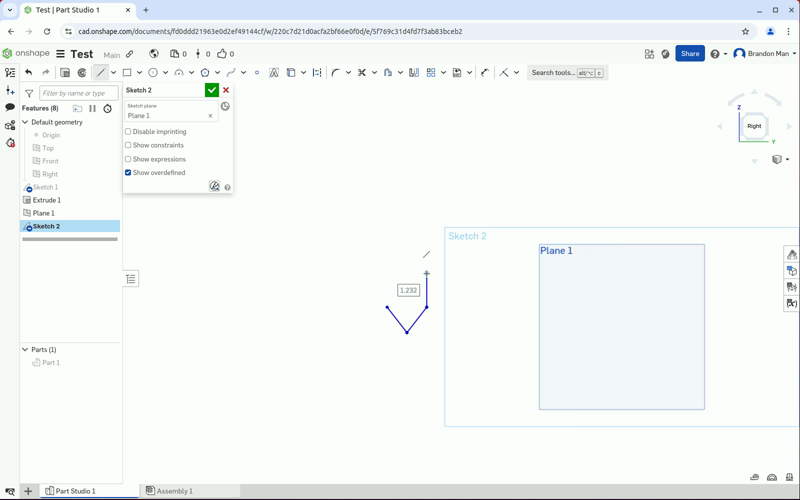
scroll(-6)
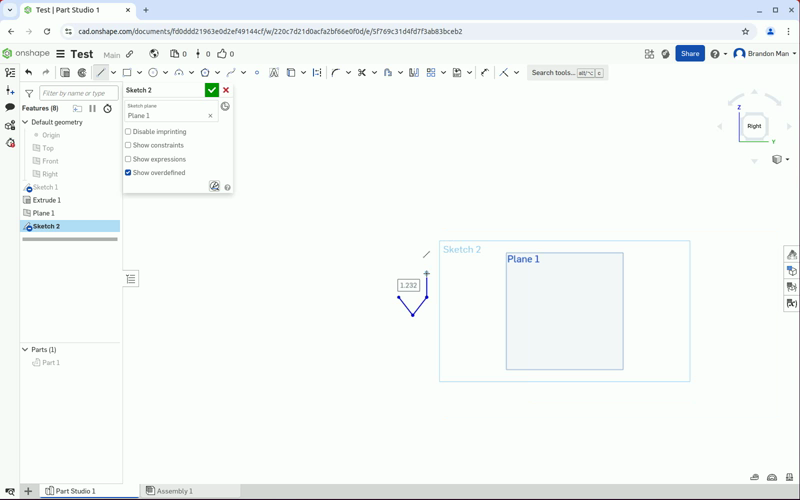
scroll(-6)
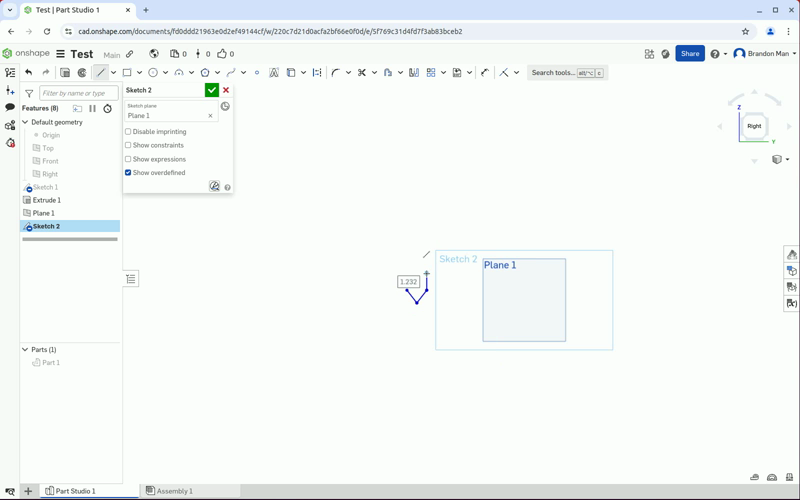
scroll(-6)
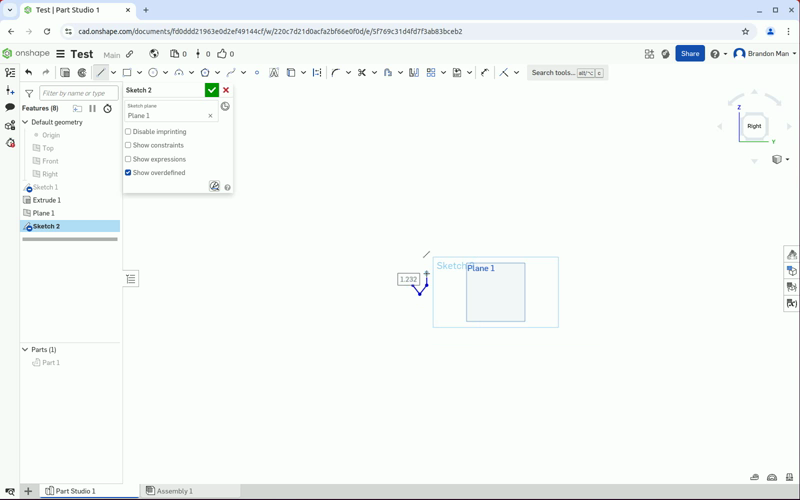
scroll(-6)
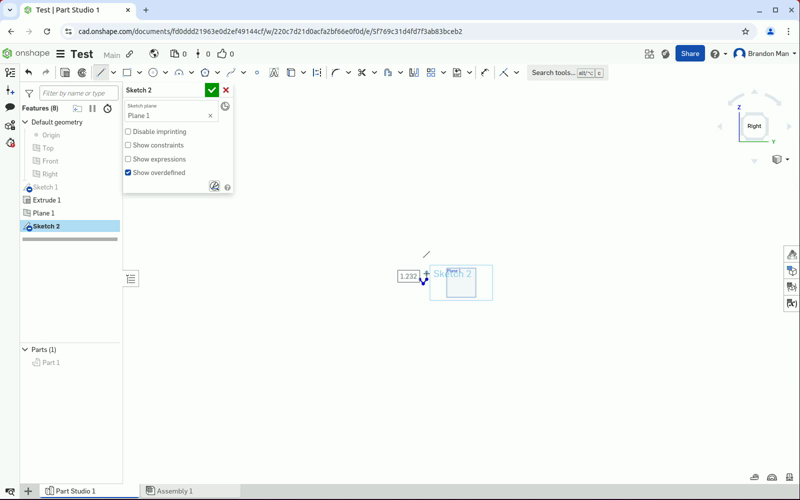
key_up(shift)
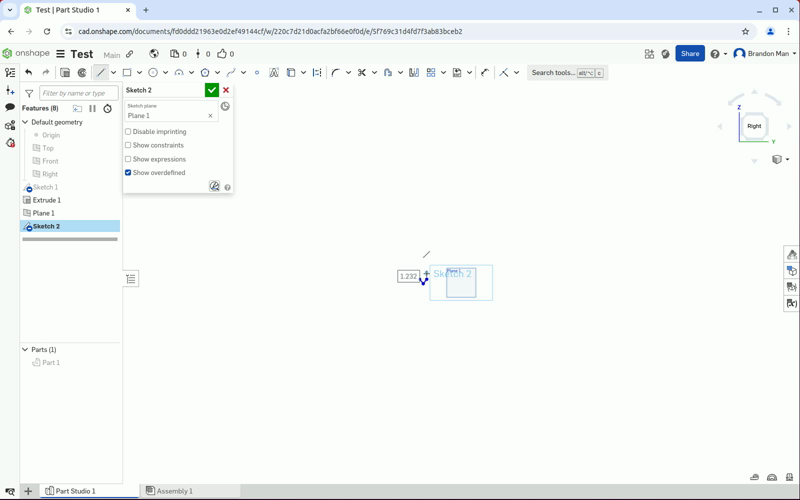
key_down(shift)
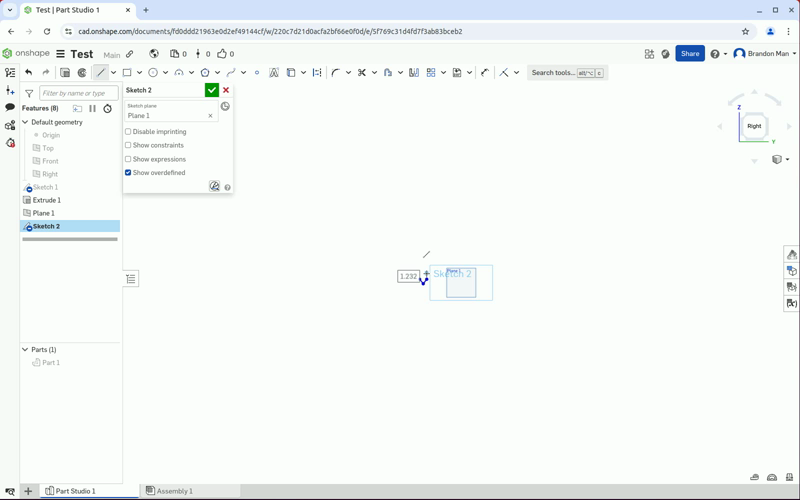
mouse_move(456, 273)
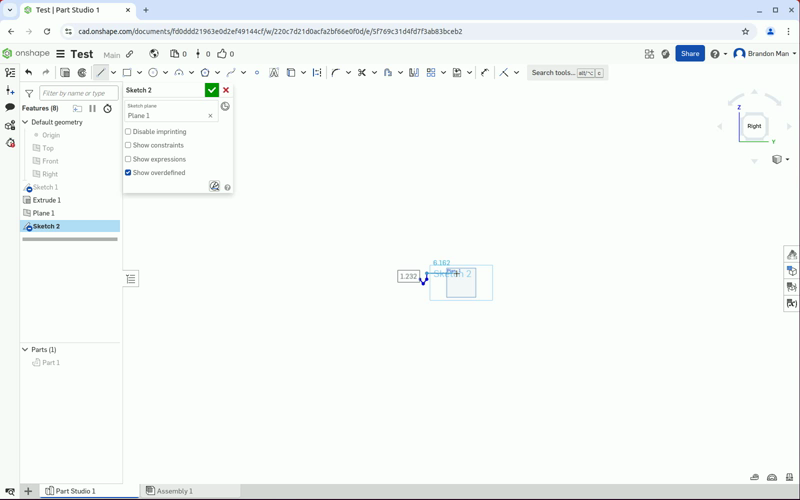
mouse_move(419, 273)
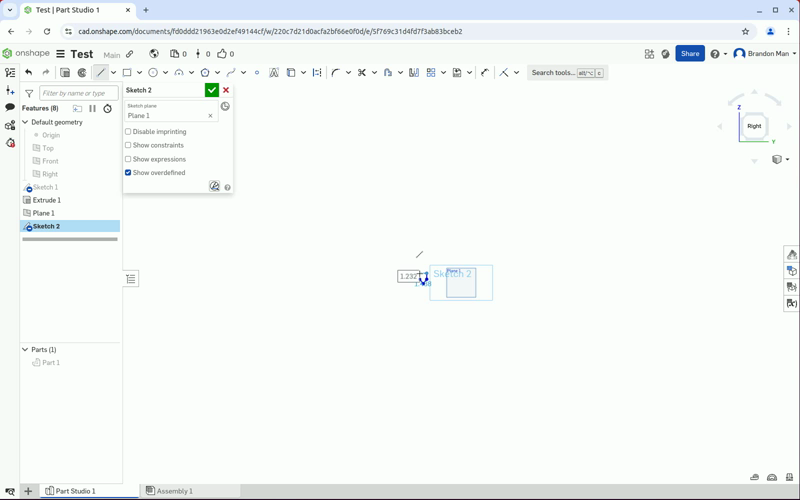
scroll(6)
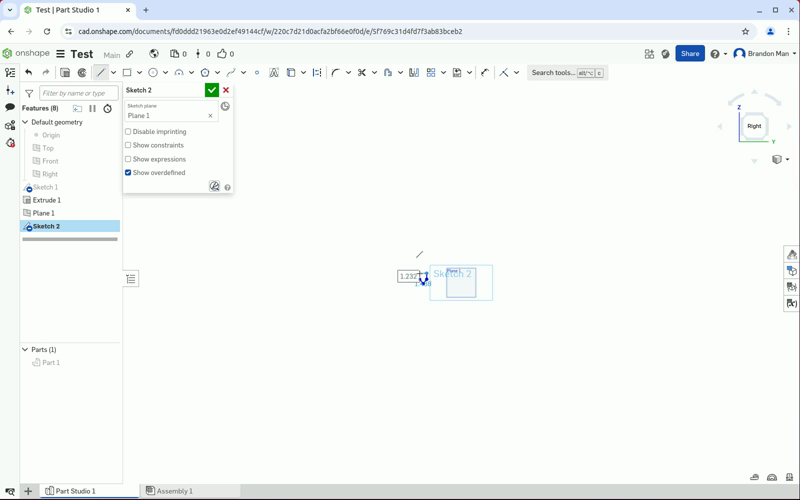
scroll(6)
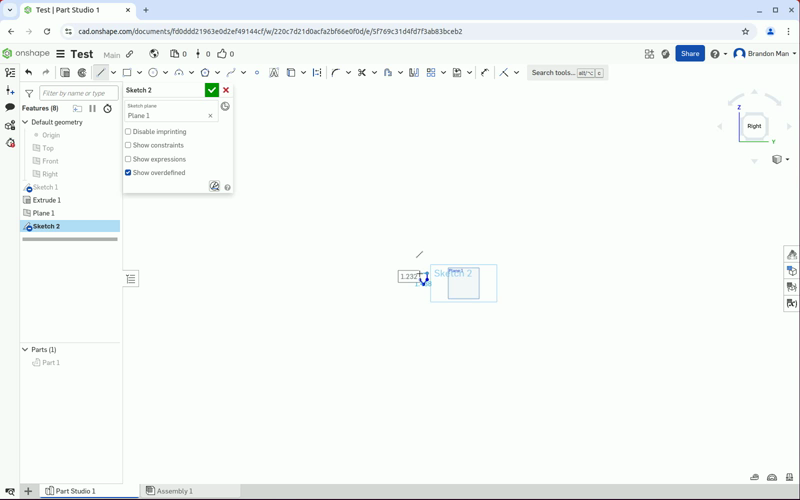
scroll(6)
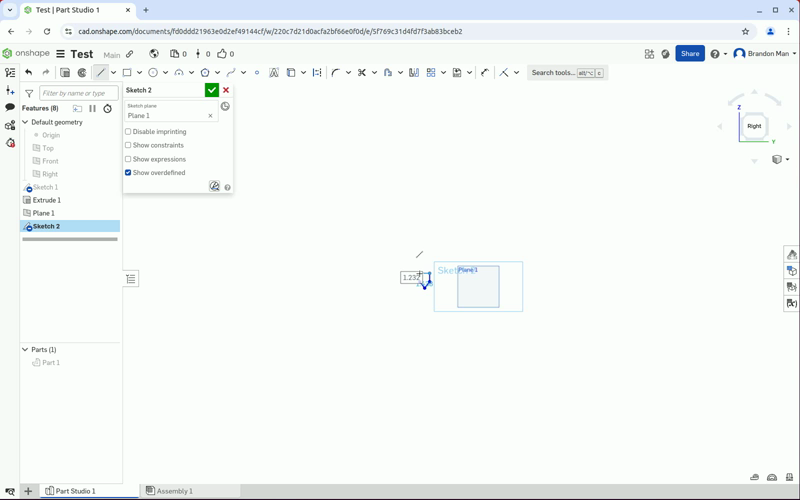
scroll(6)
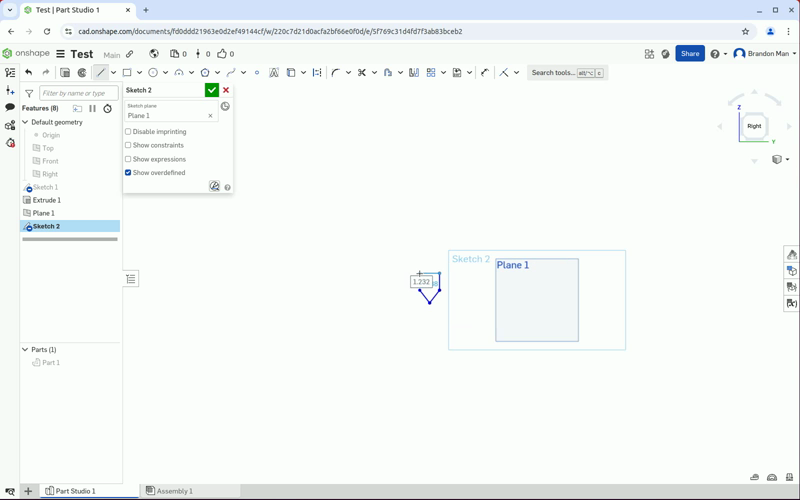
scroll(6)
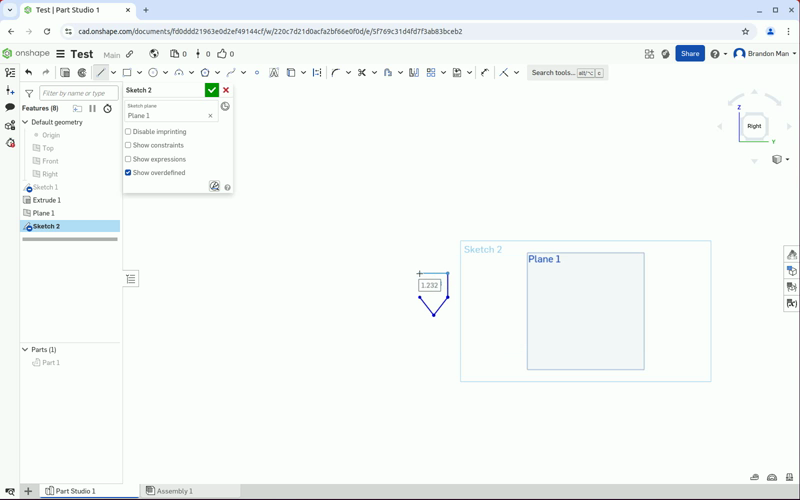
scroll(6)
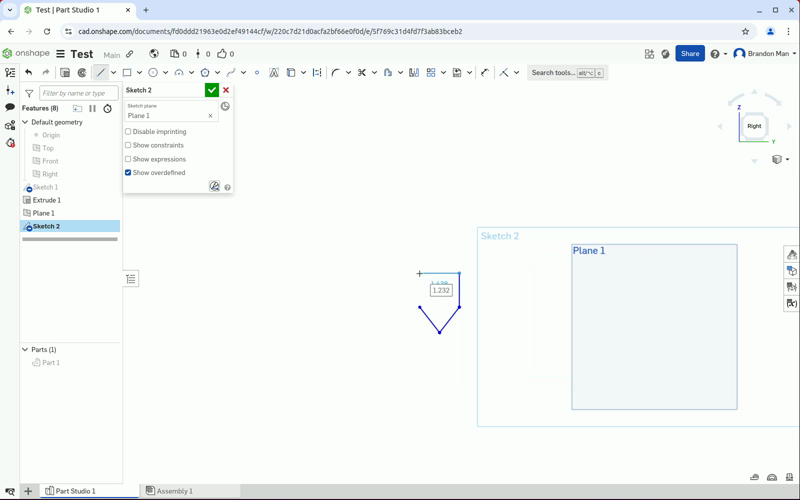
scroll(6)
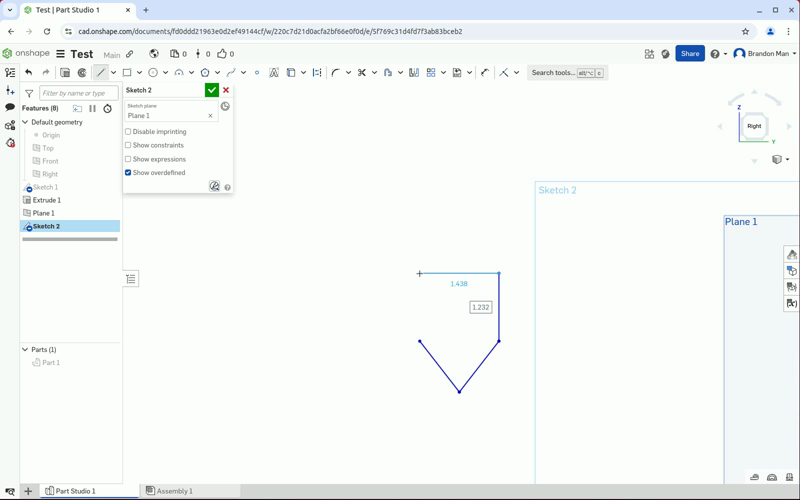
click(419, 273)
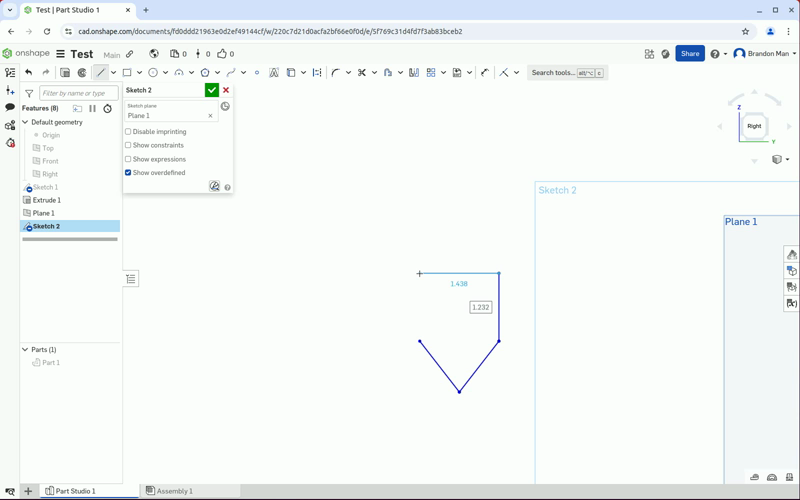
scroll(-6)
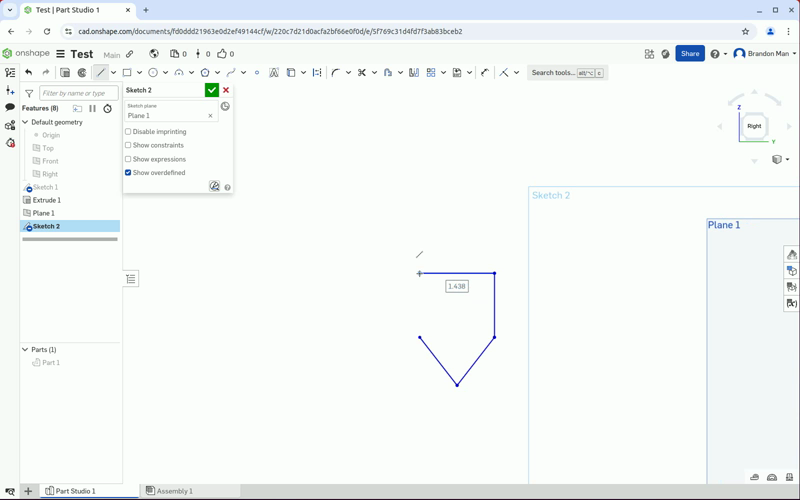
scroll(-6)
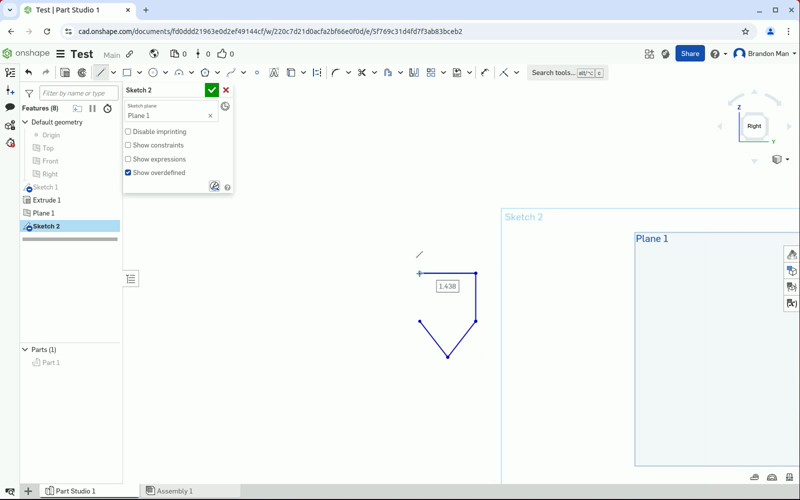
scroll(-6)
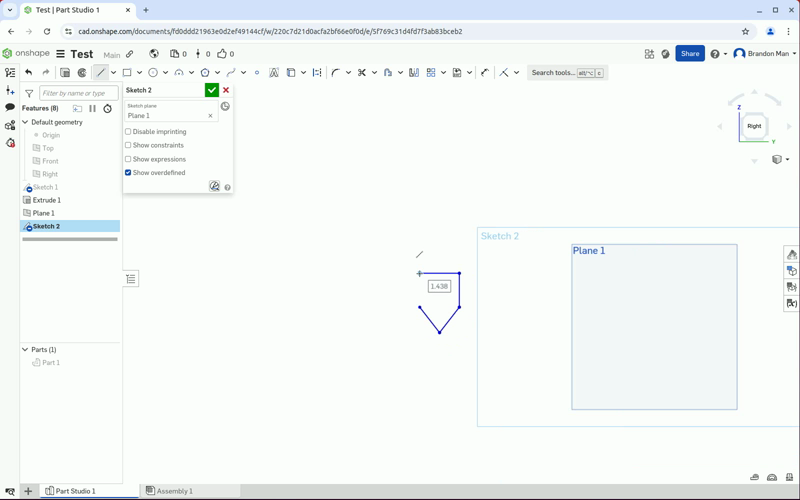
scroll(-6)
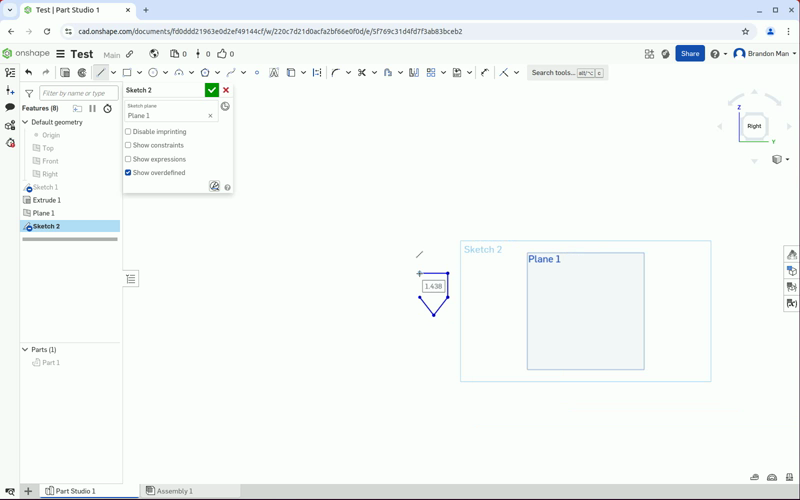
scroll(-6)
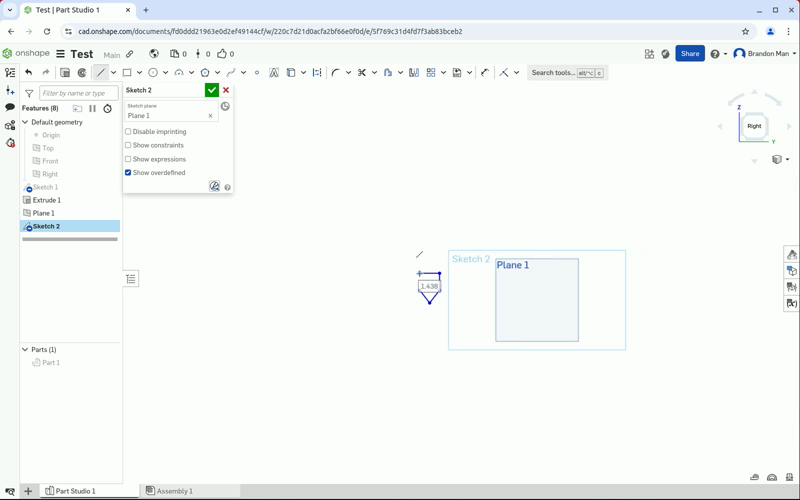
scroll(-6)
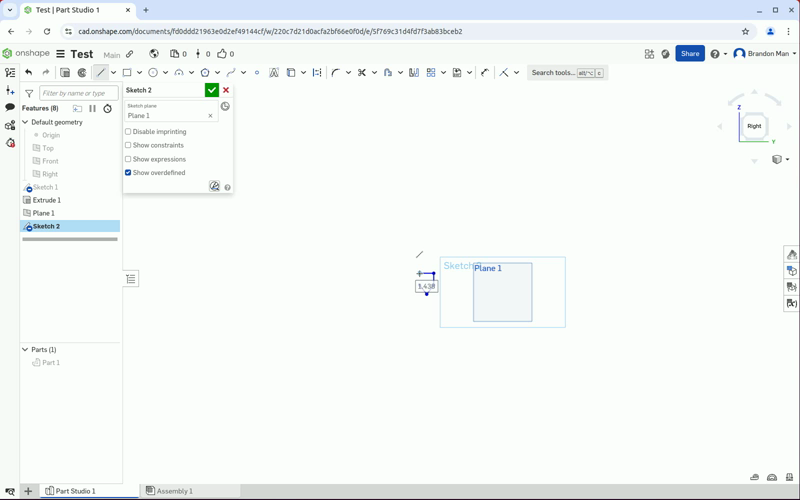
scroll(-6)
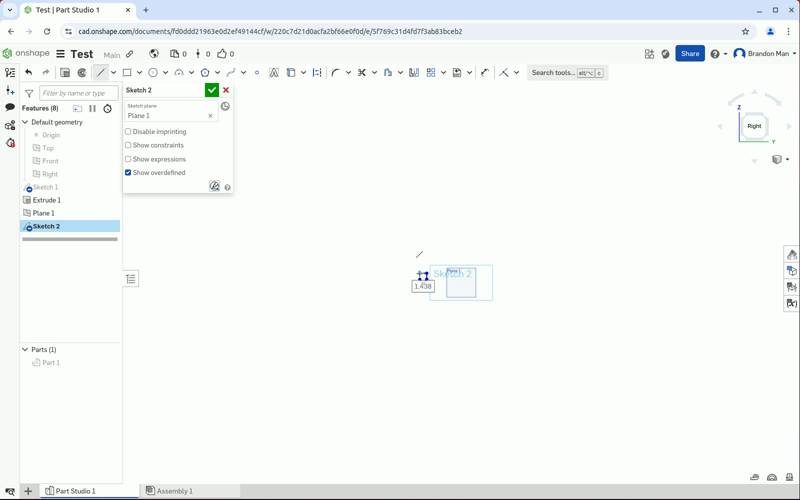
key_up(shift)
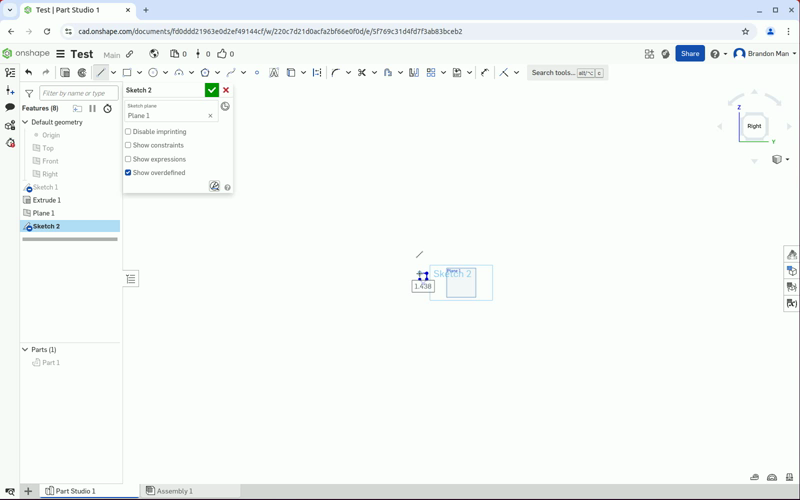
mouse_move(449, 273)
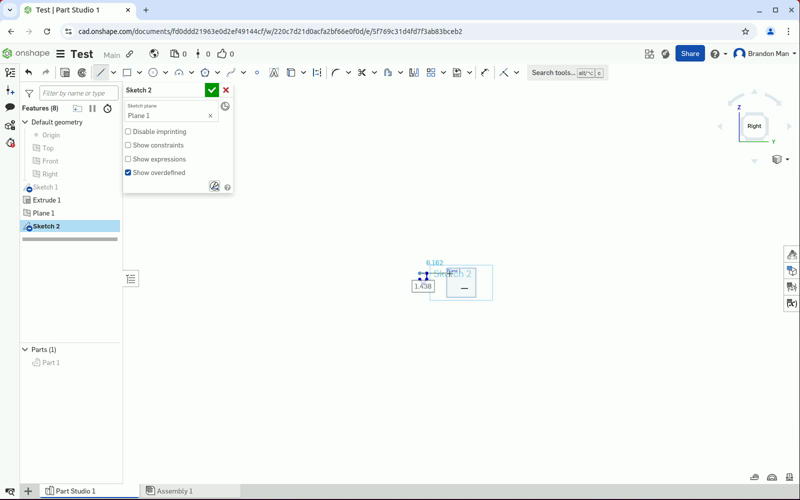
key_down(shift)
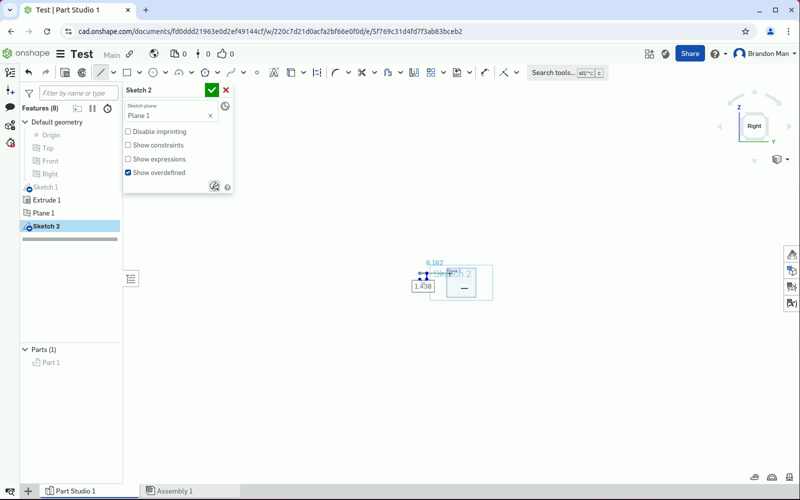
mouse_move(419, 279)
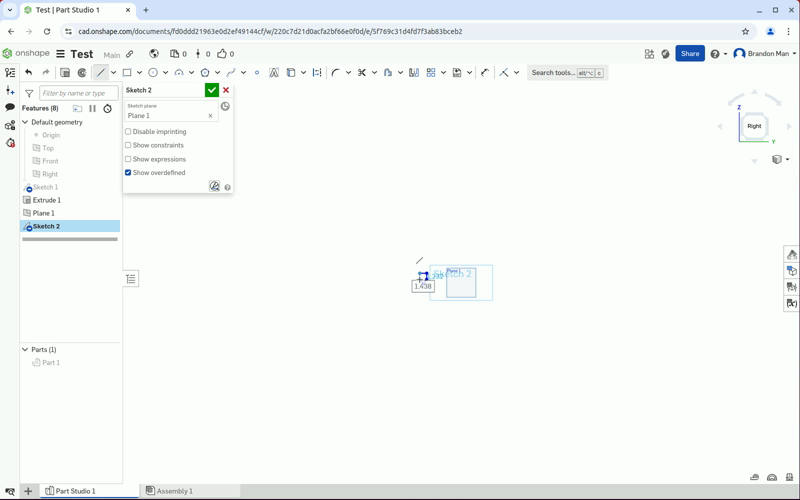
scroll(6)
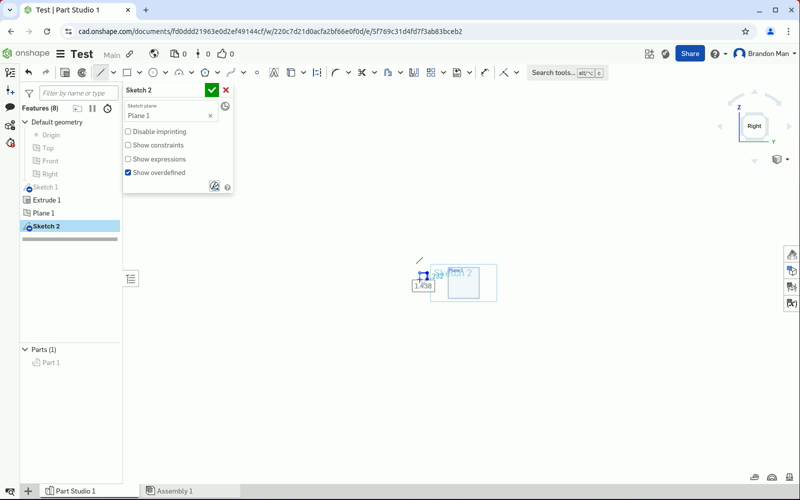
scroll(6)
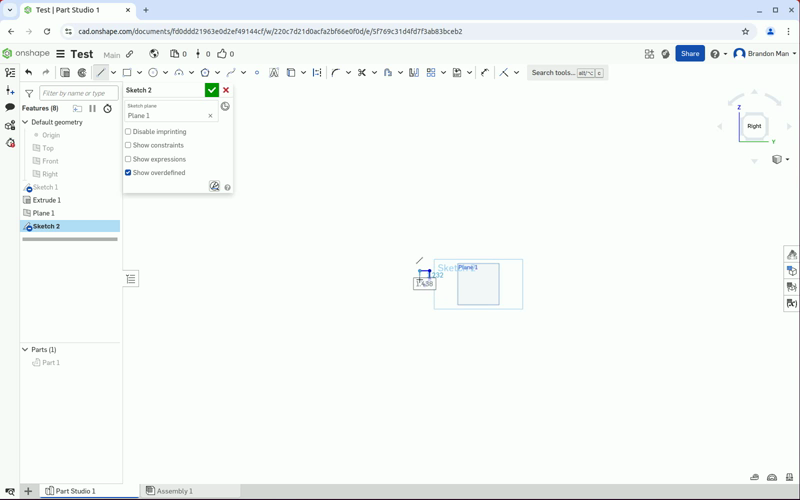
scroll(6)
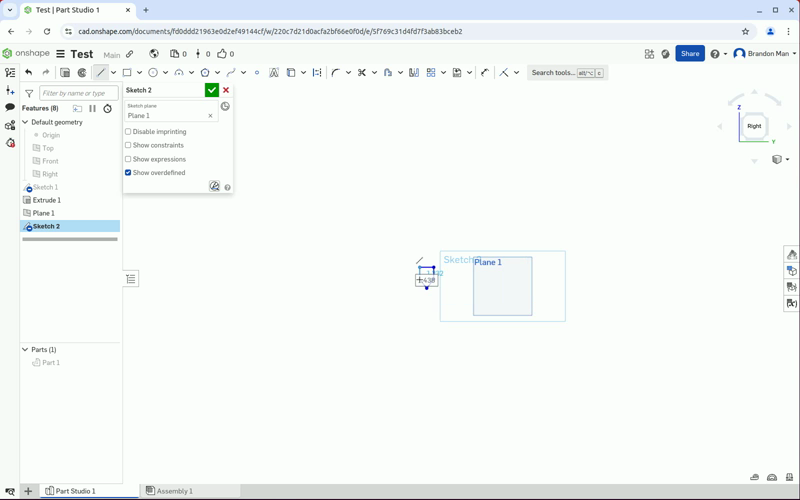
scroll(6)
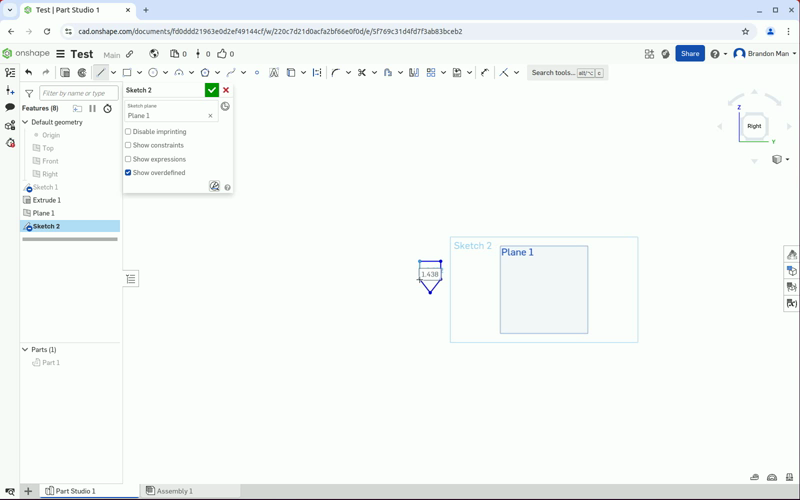
scroll(6)
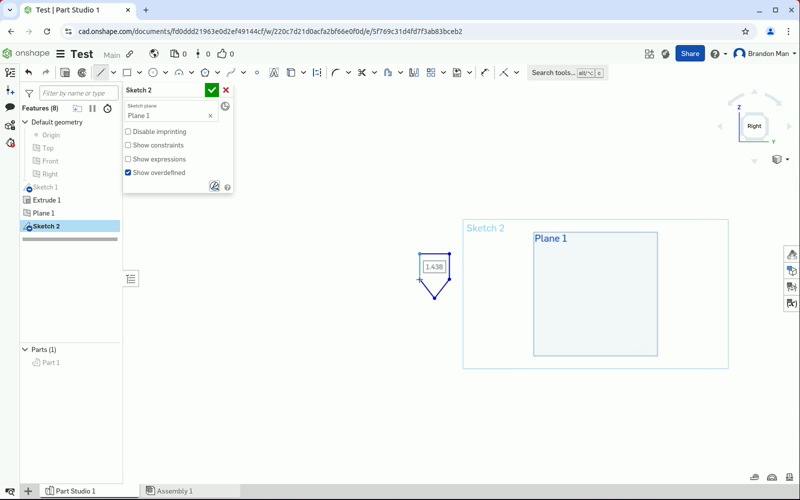
scroll(6)
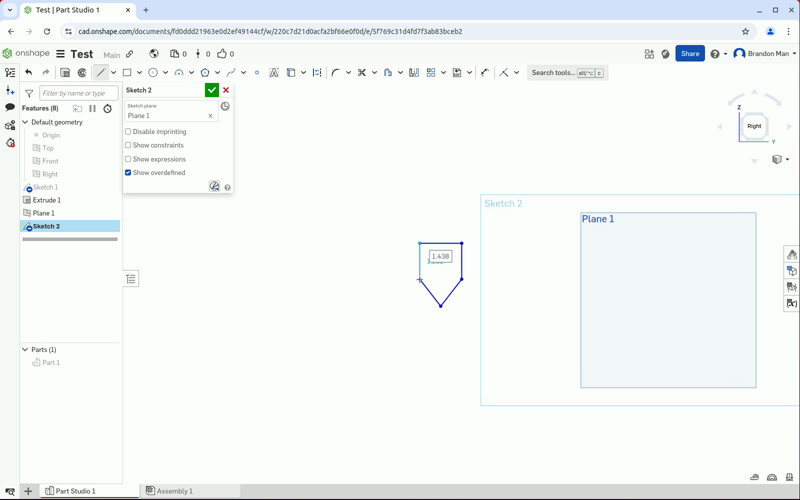
scroll(6)
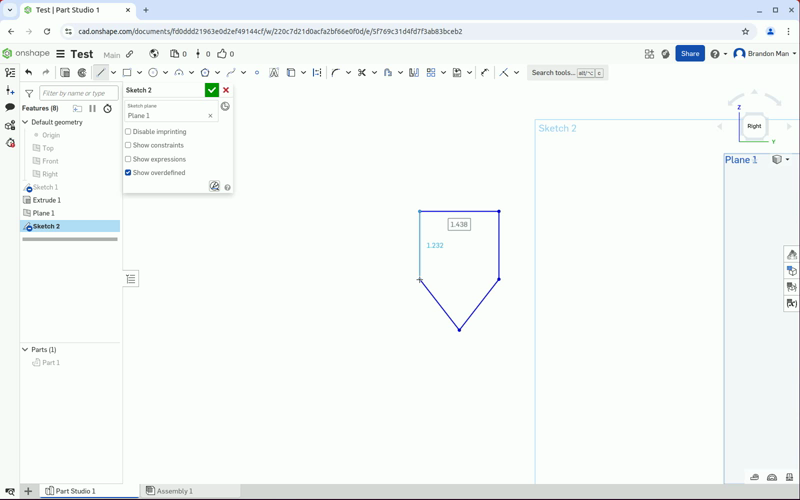
key_up(shift)
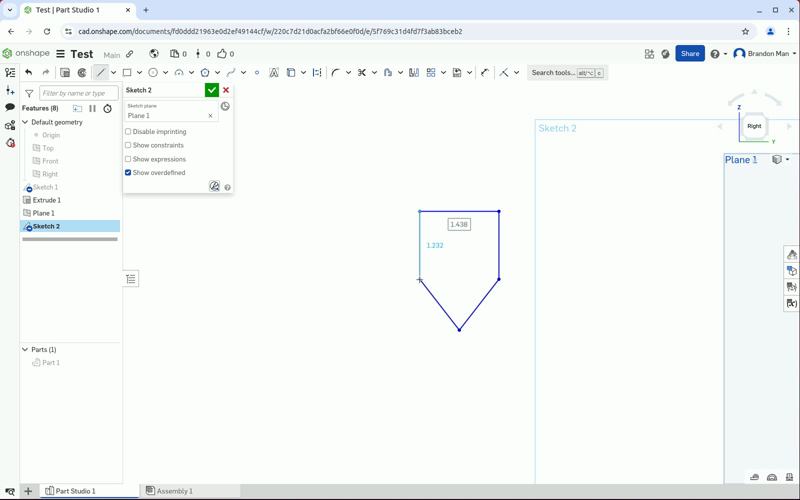
click(419, 279)
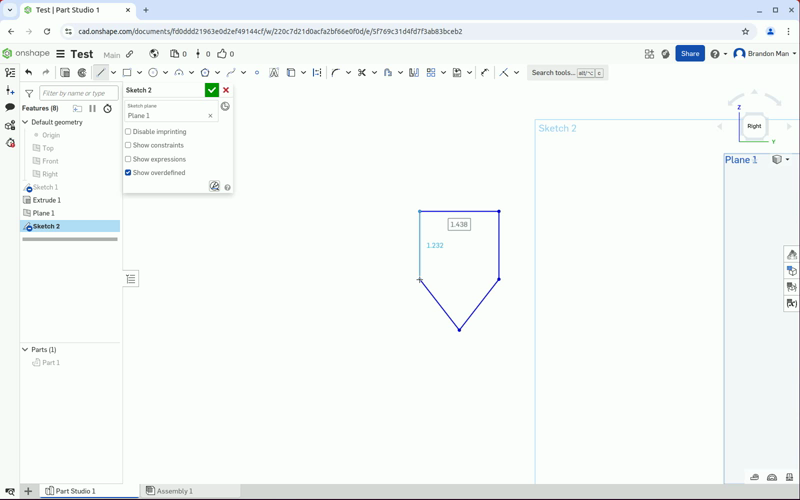
scroll(-6)
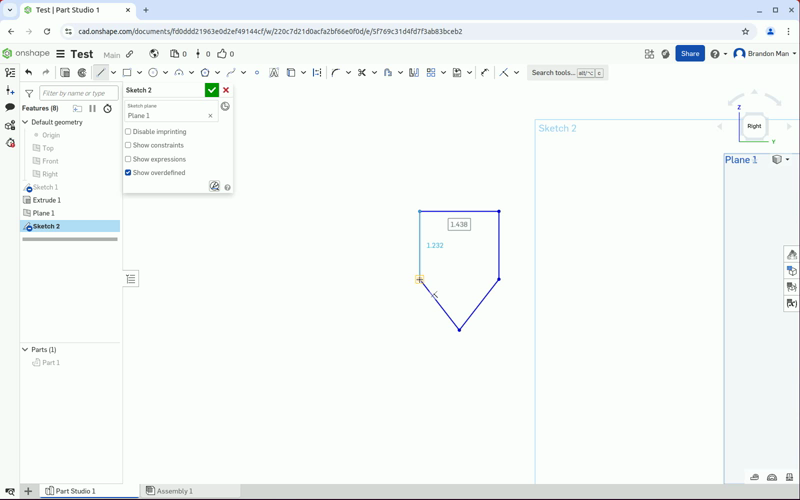
scroll(-6)
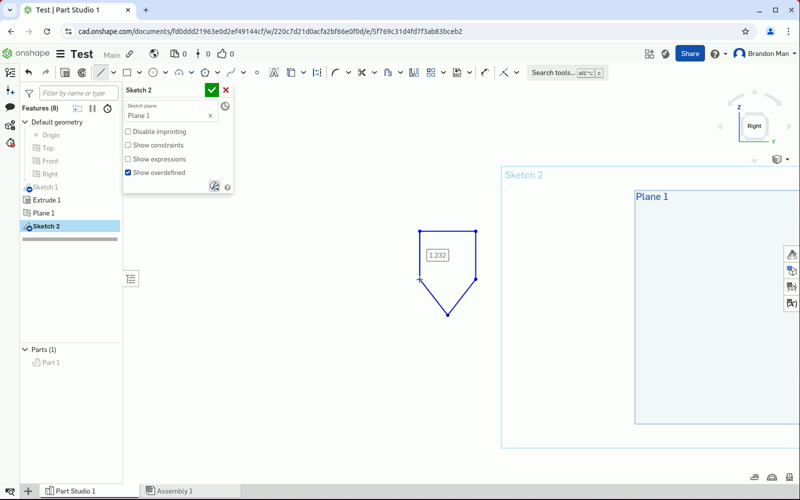
scroll(-6)
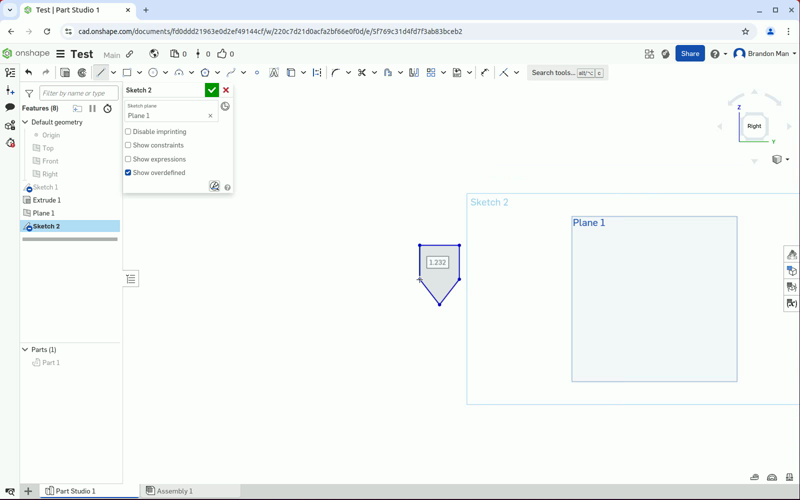
scroll(-6)
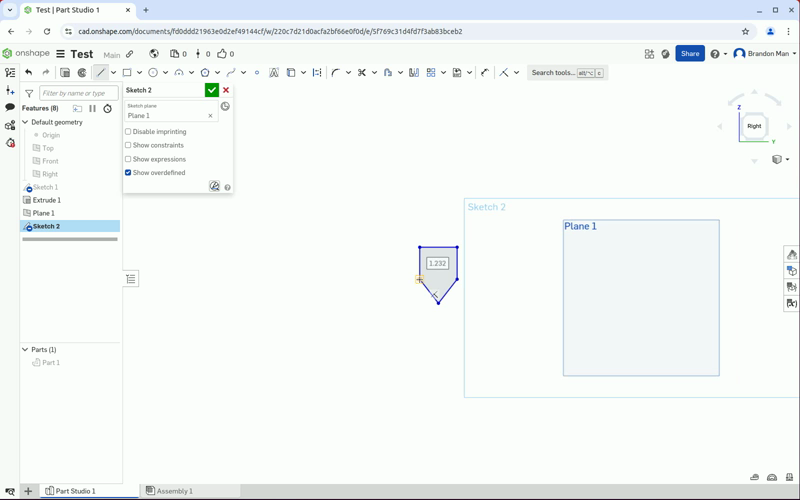
scroll(-6)
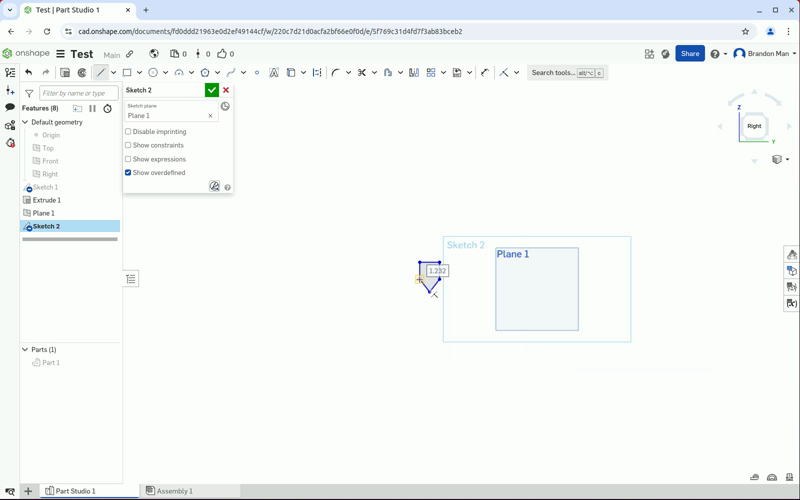
scroll(-6)
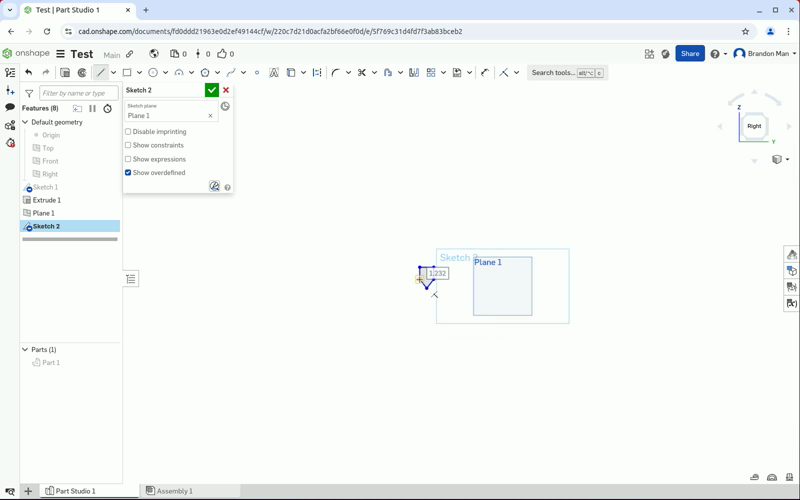
scroll(-6)
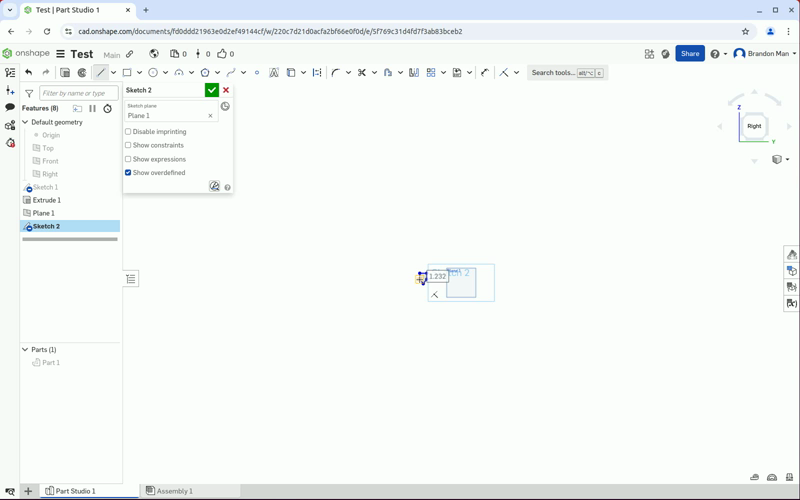
key(esc)
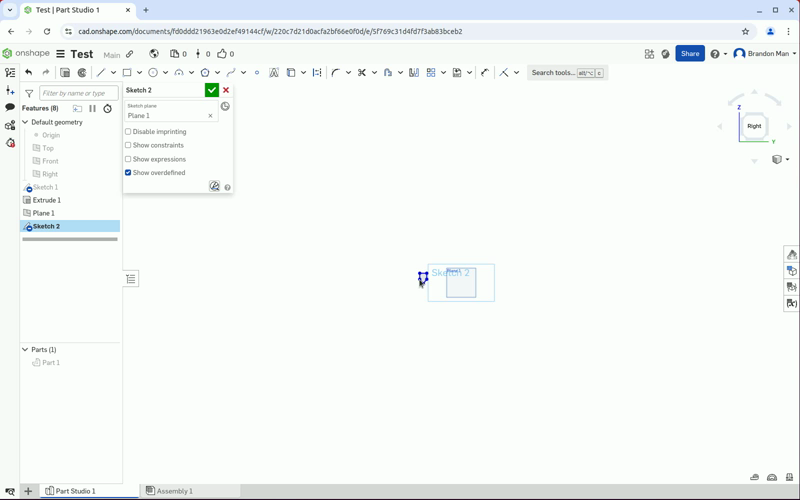
mouse_move(426, 275)
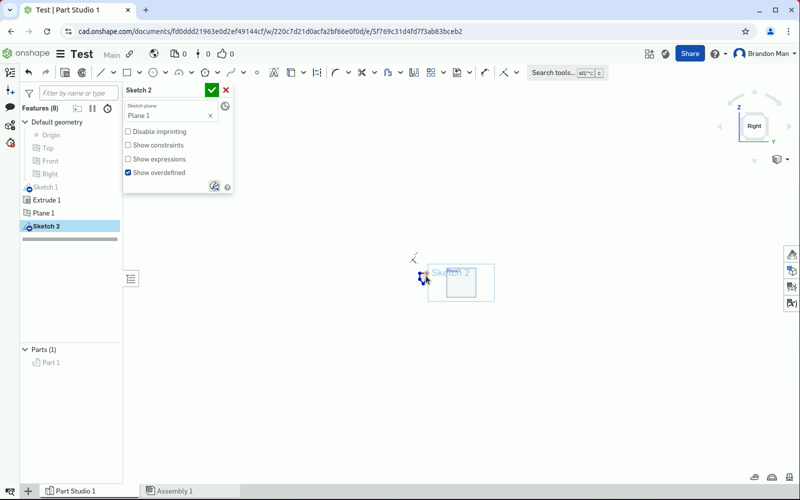
scroll(6)
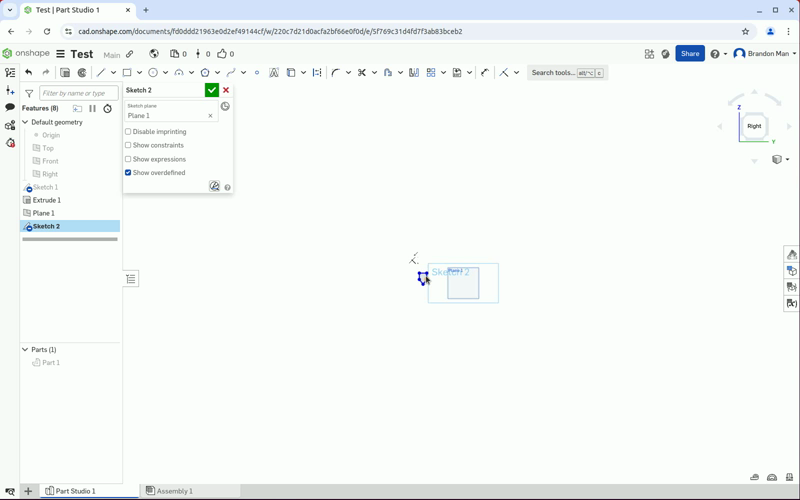
scroll(6)
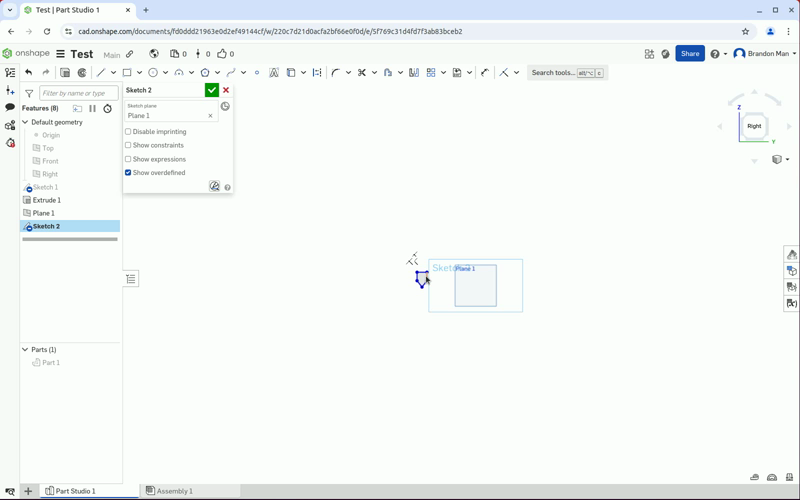
scroll(6)
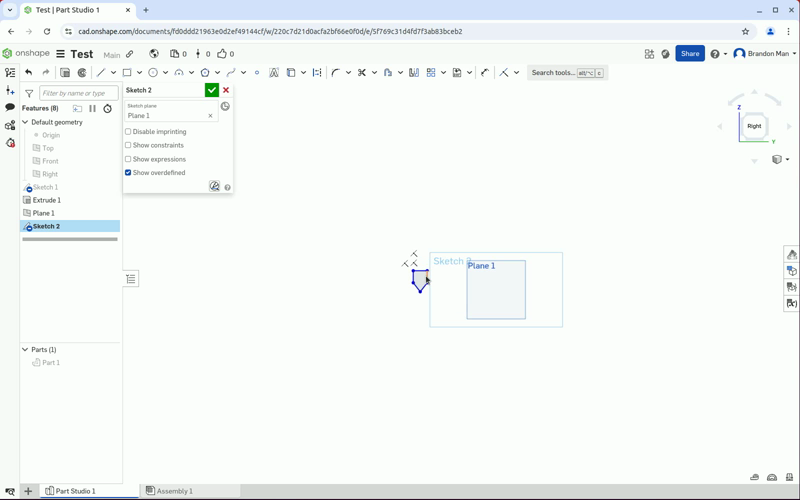
scroll(6)
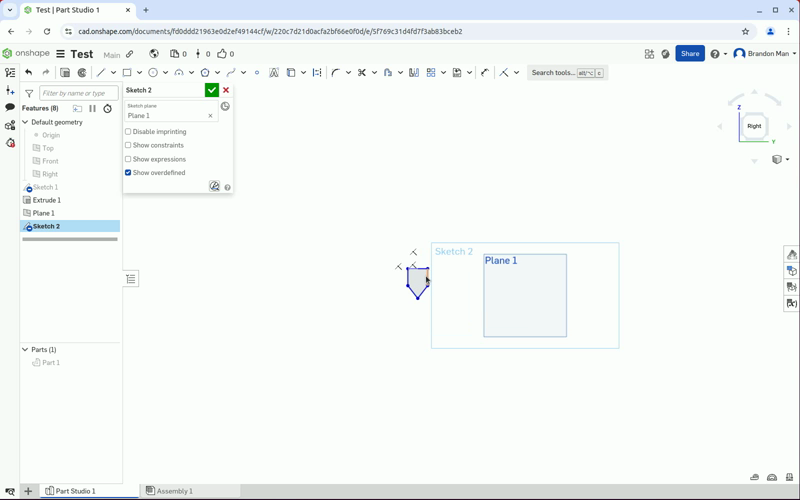
scroll(6)
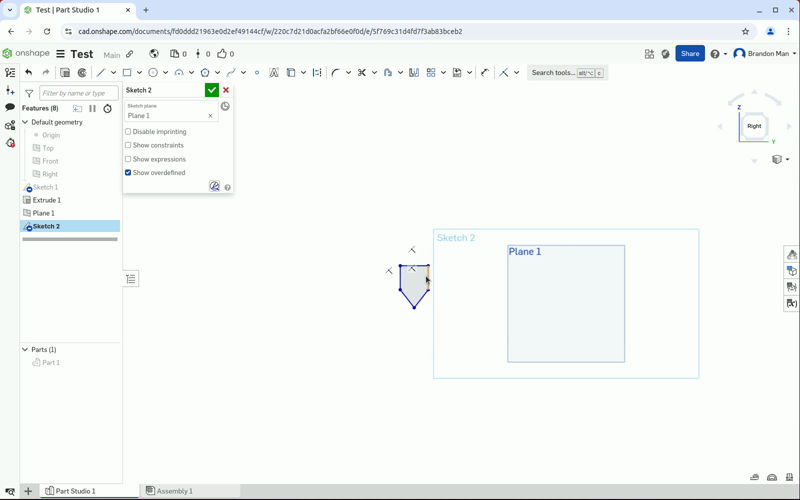
scroll(6)
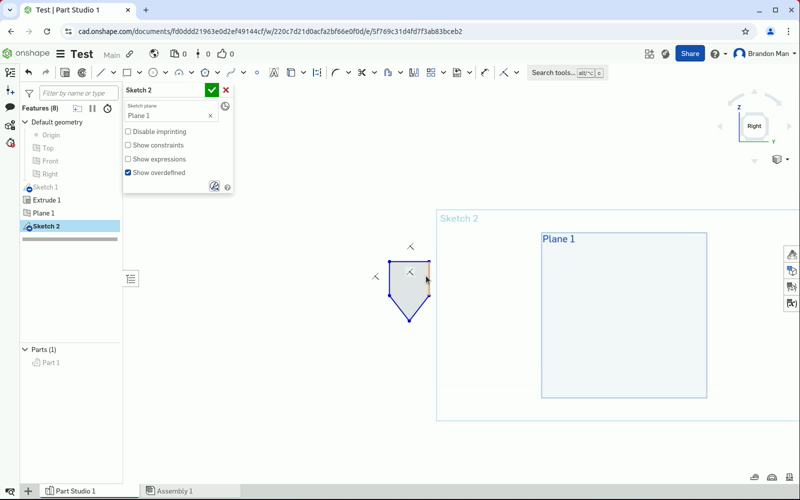
scroll(6)
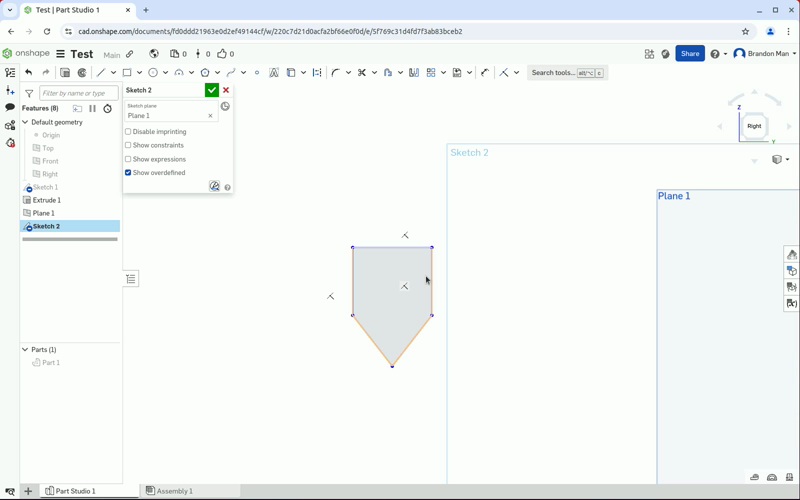
click(426, 275)
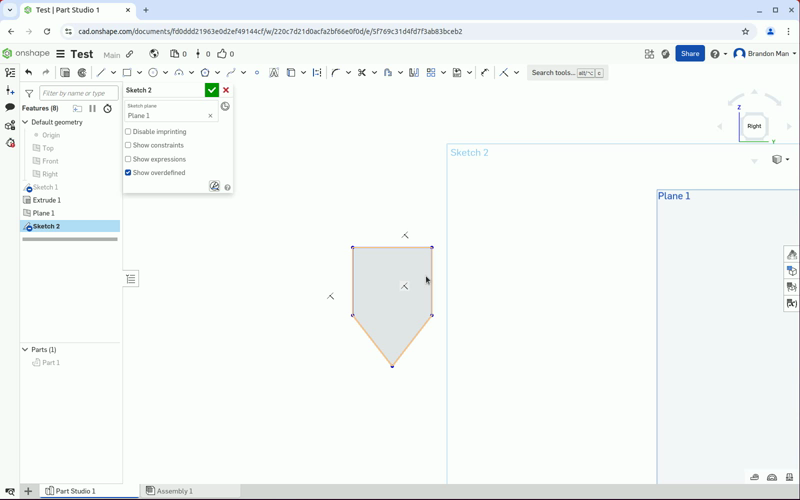
scroll(-6)
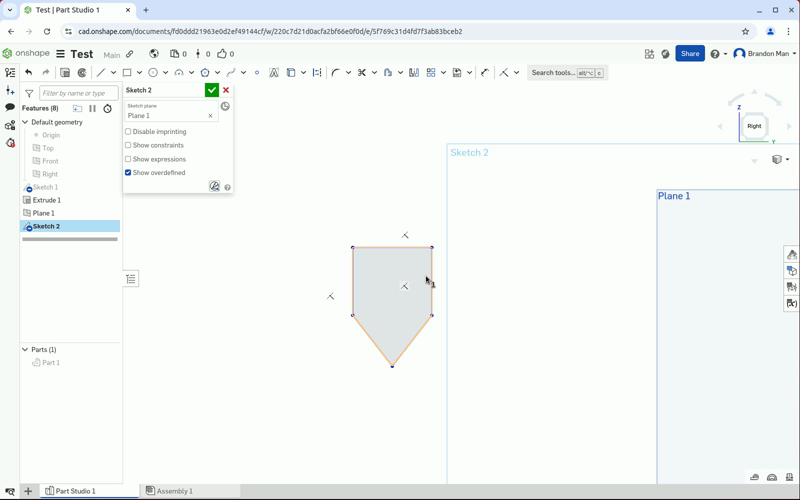
scroll(-6)
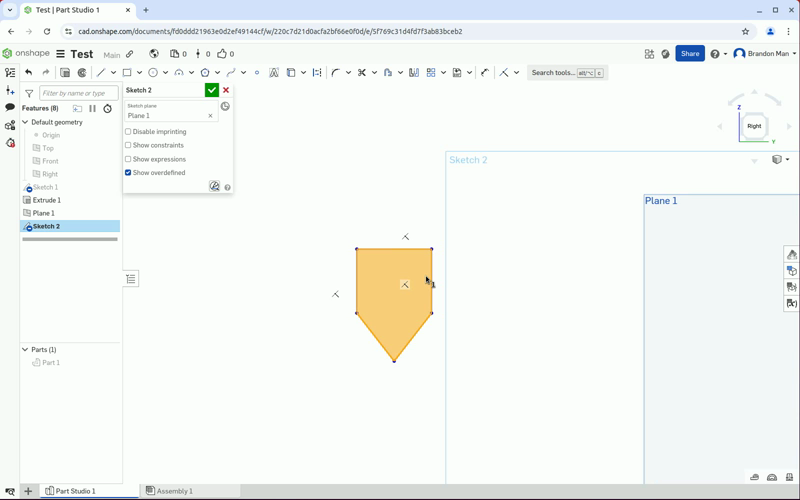
scroll(-6)
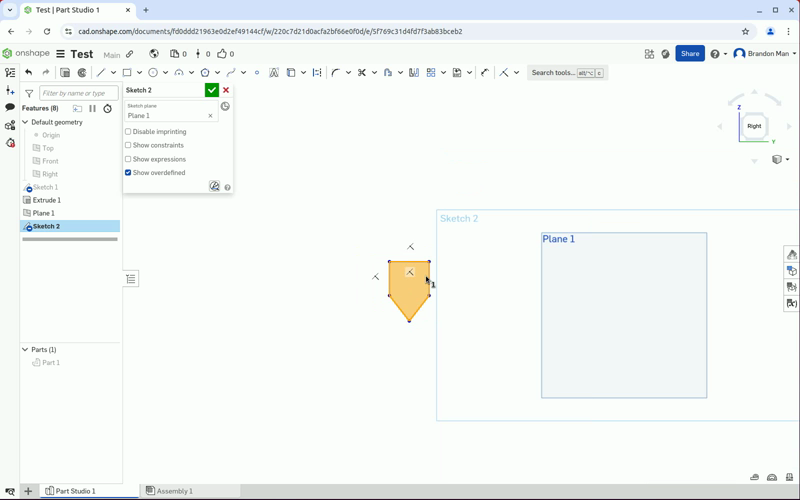
scroll(-6)
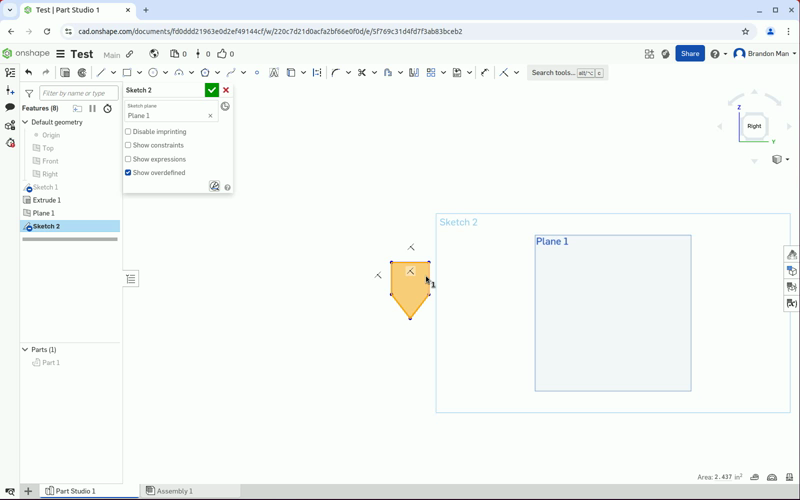
scroll(-6)
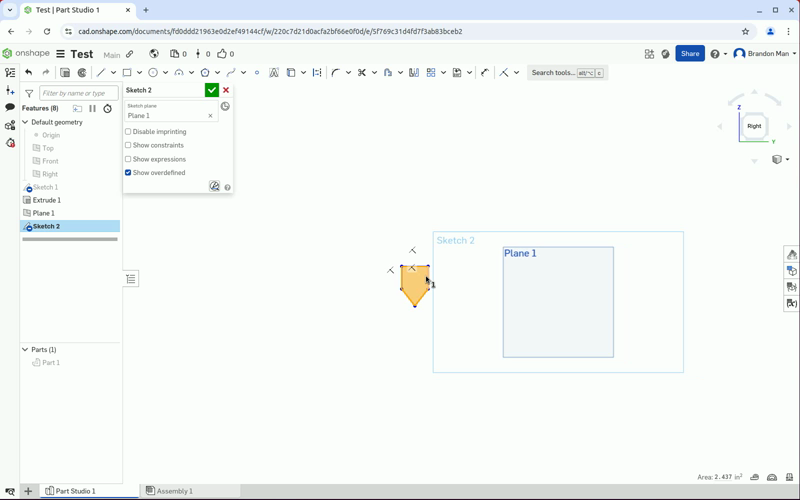
scroll(-6)
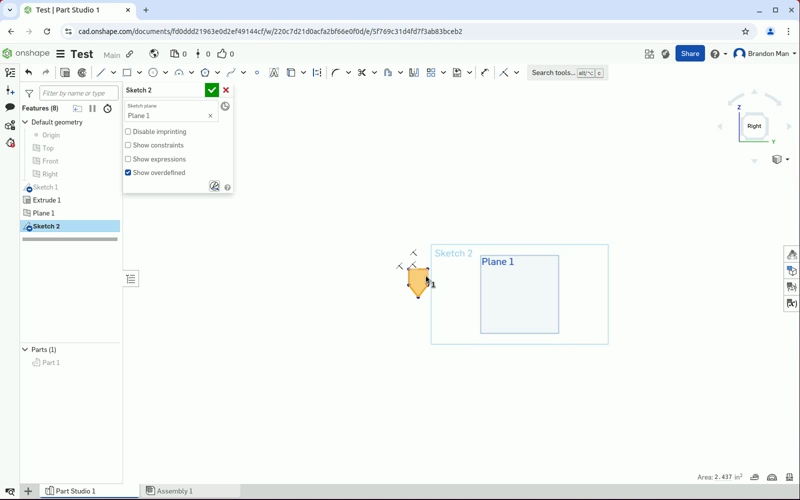
scroll(-6)
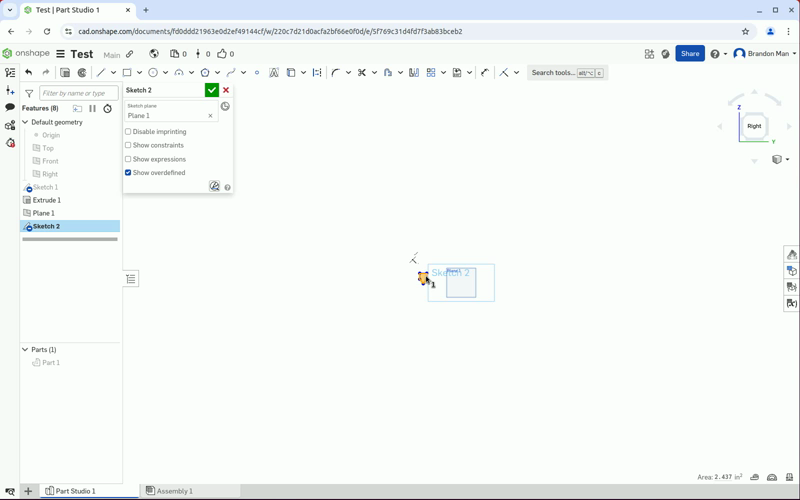
mouse_move(73, 352)
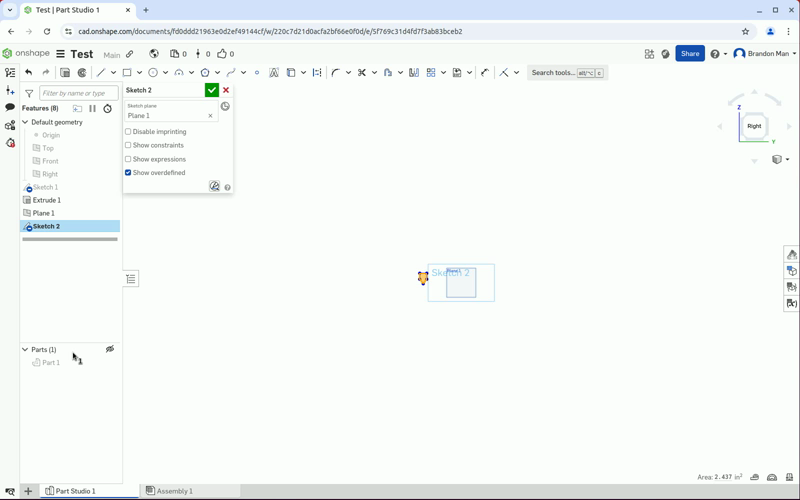
key(shift+y)
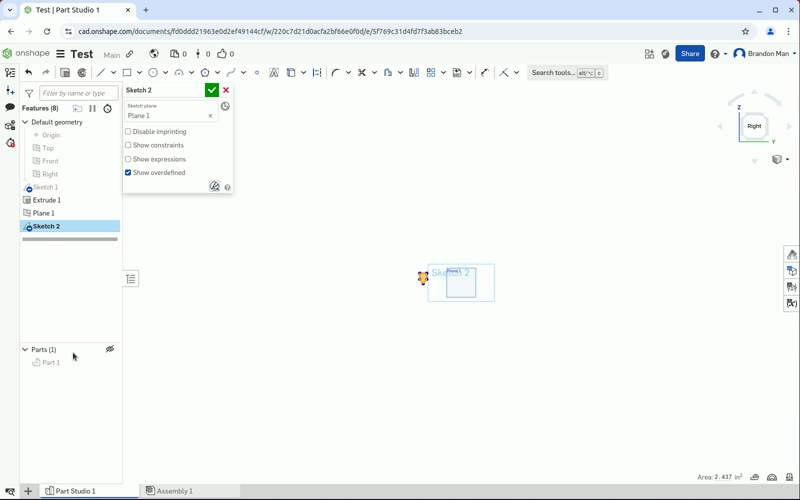
key(shift+e)
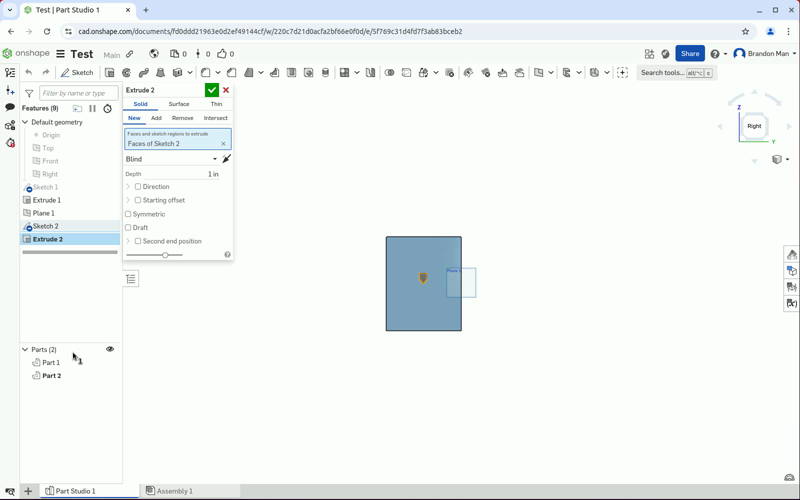
mouse_move(143, 106)
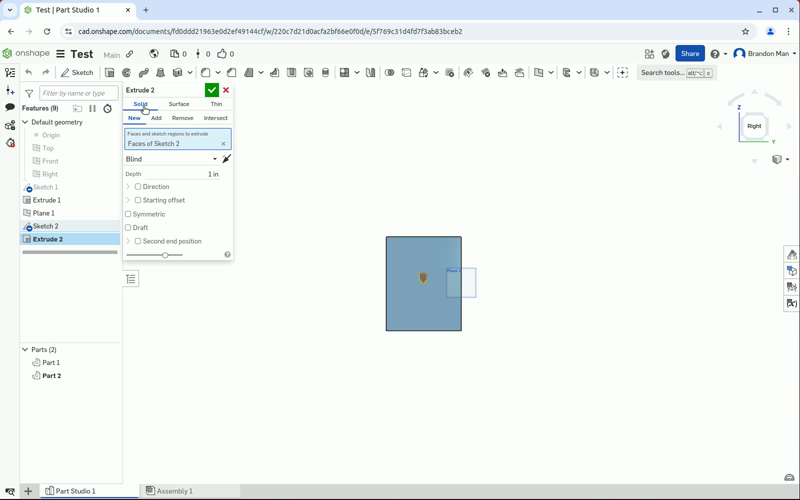
click(143, 106)
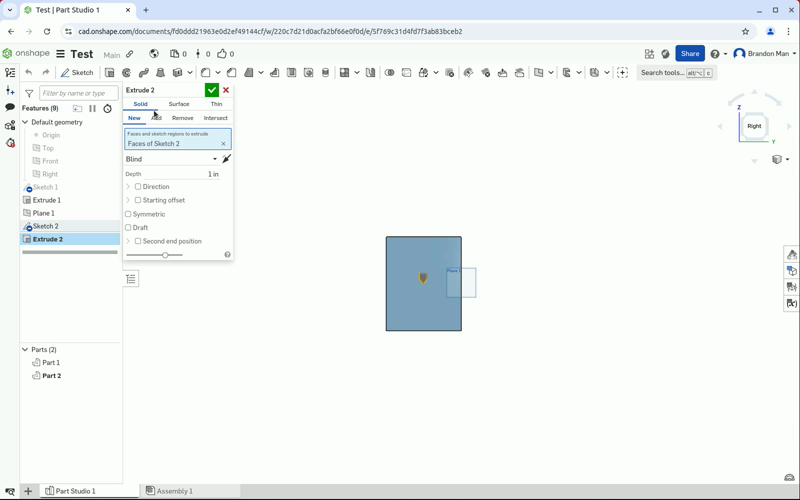
mouse_move(186, 120)
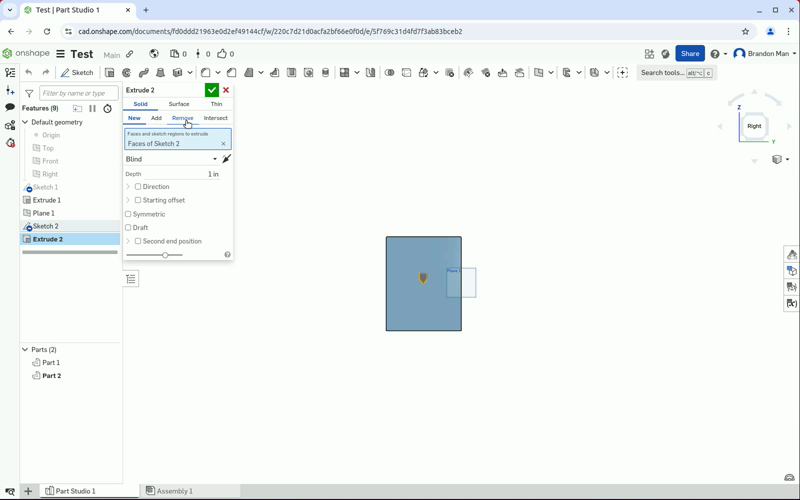
click(186, 120)
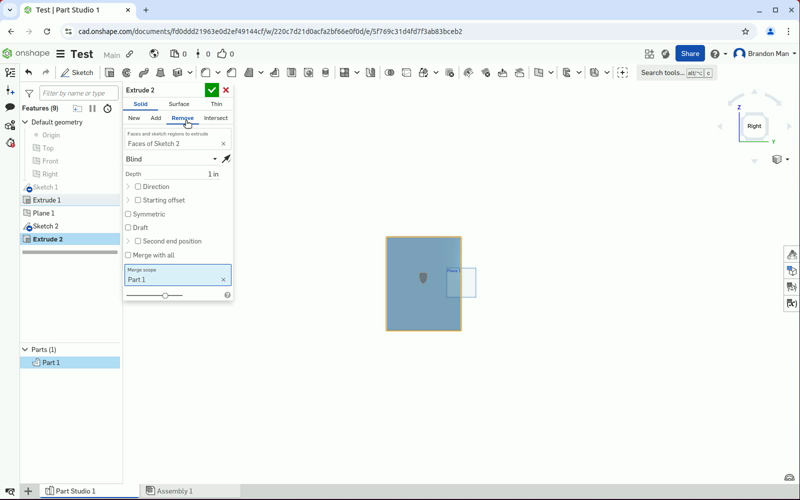
key(tab, 4)
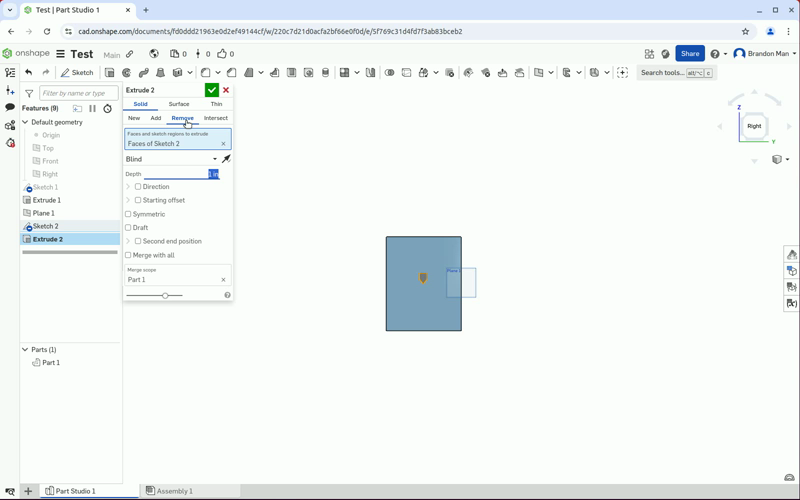
text(2.648)
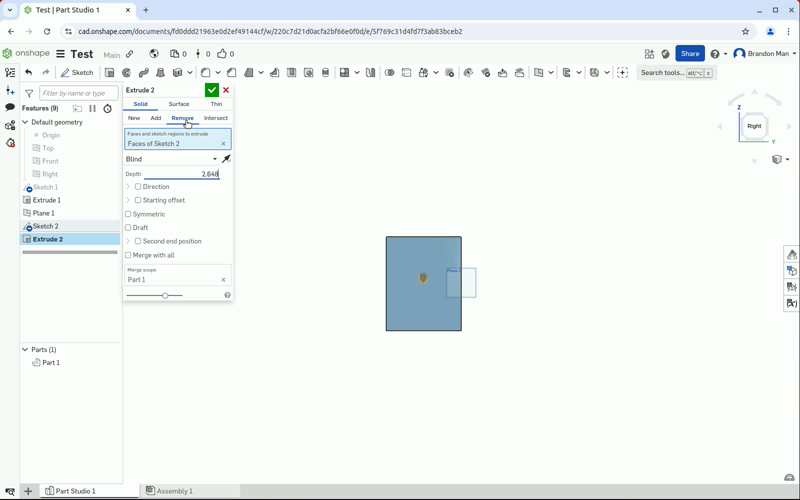
key(tab, 6)
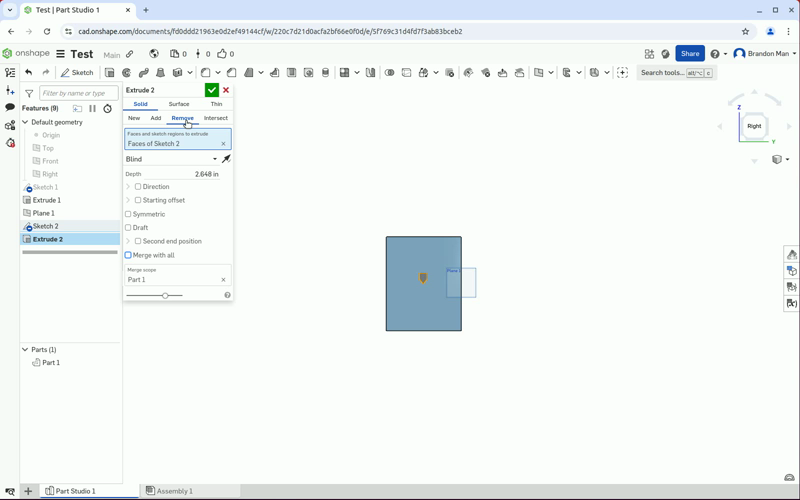
key(space)
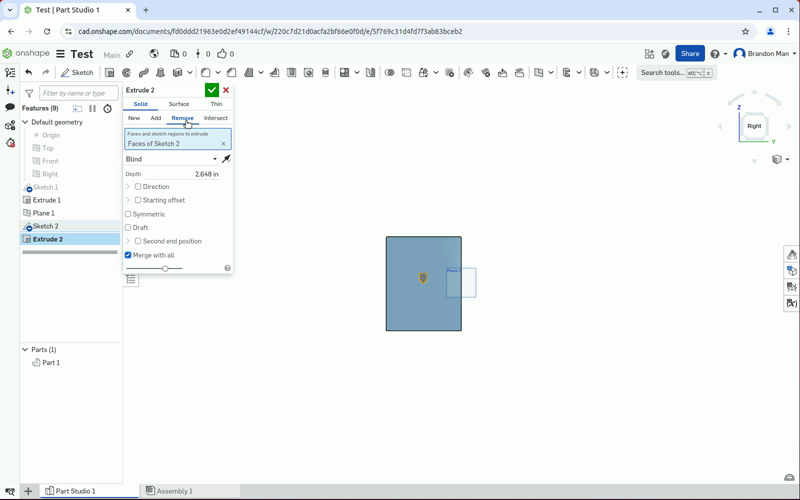
key(enter)
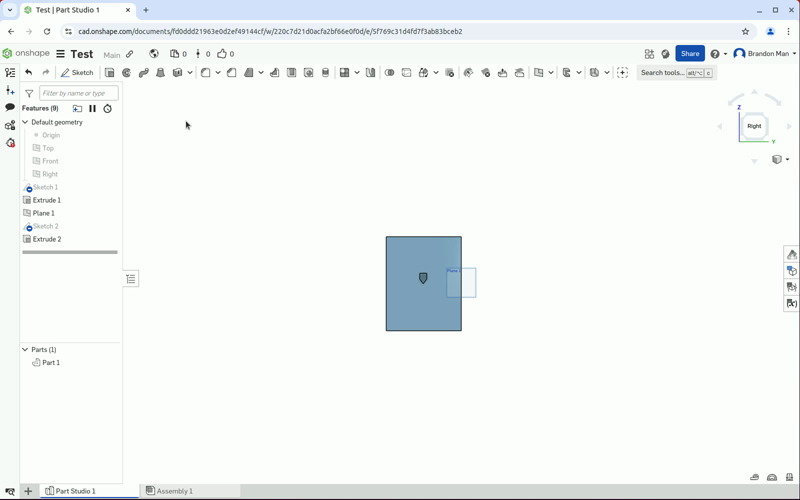
key(shift+h)
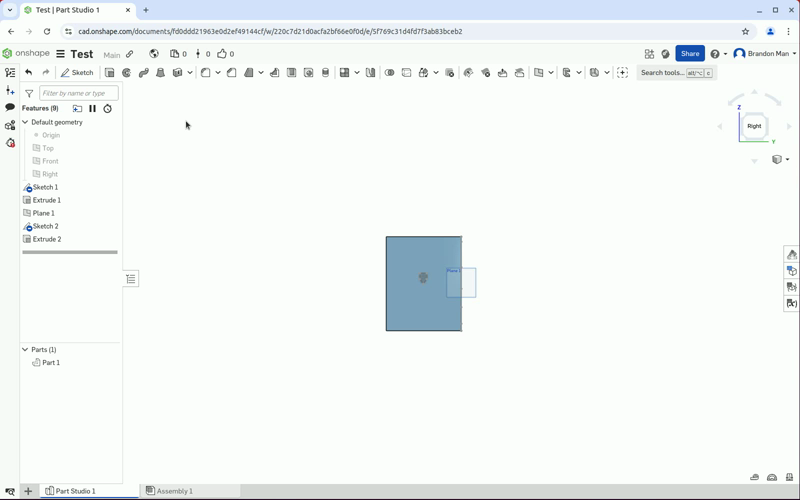
key(shift+h)
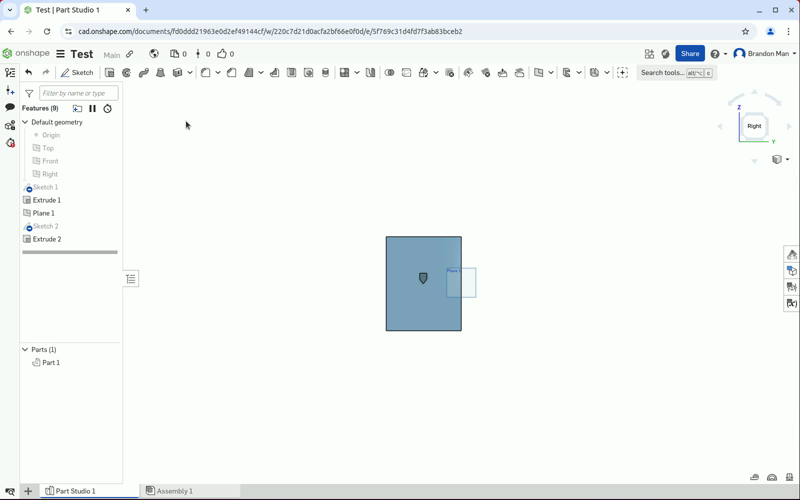
mouse_move(73, 189)
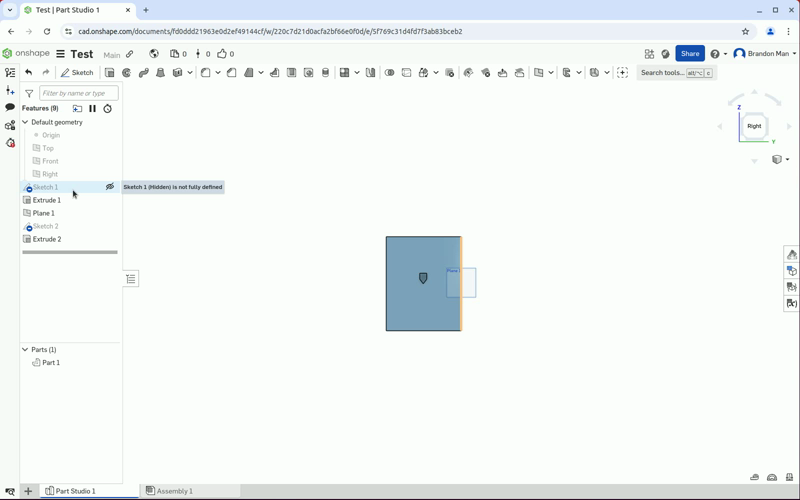
click(73, 189)
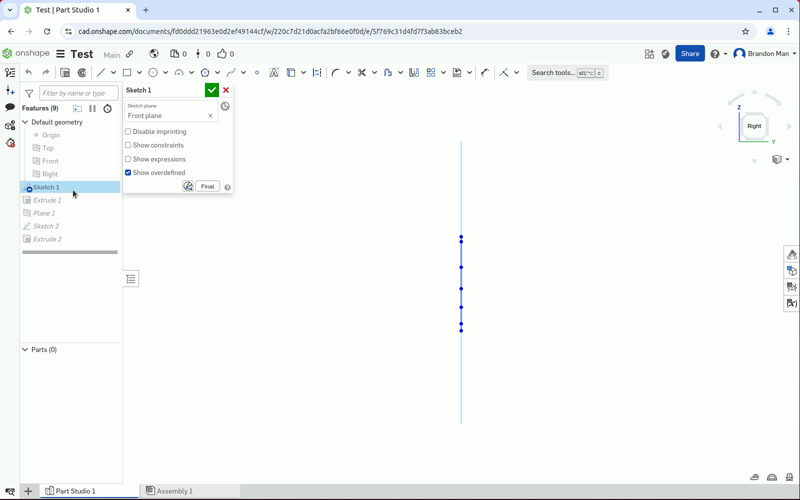
mouse_move(229, 92)
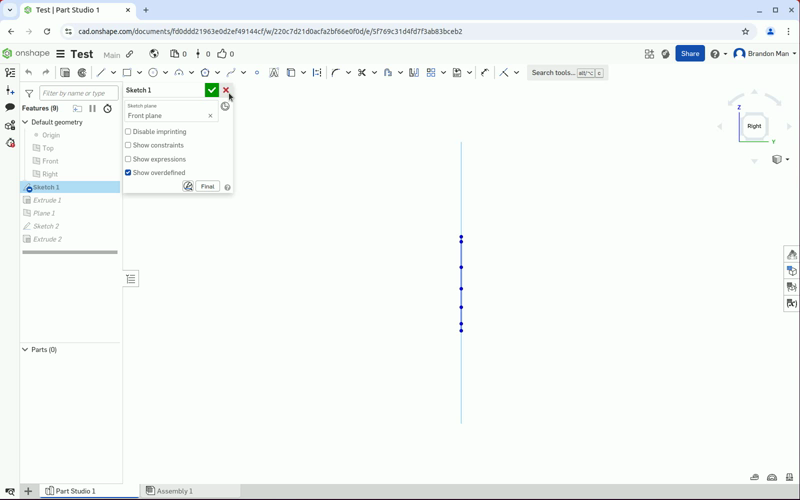
click(229, 92)
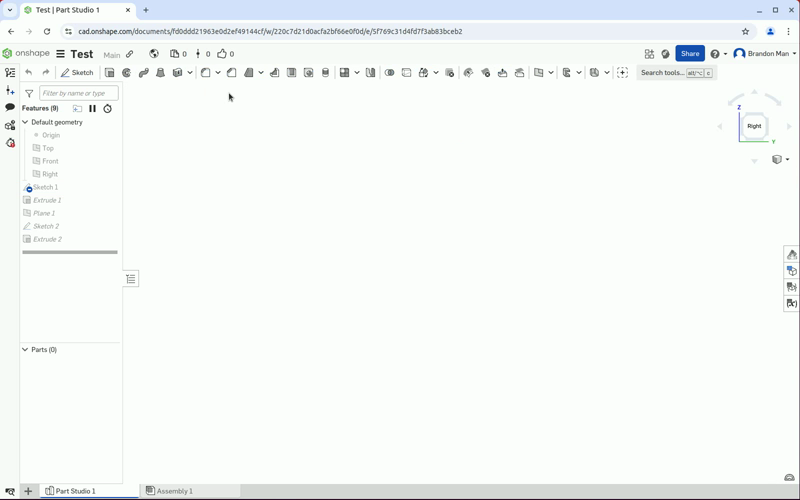
key(shift+s)
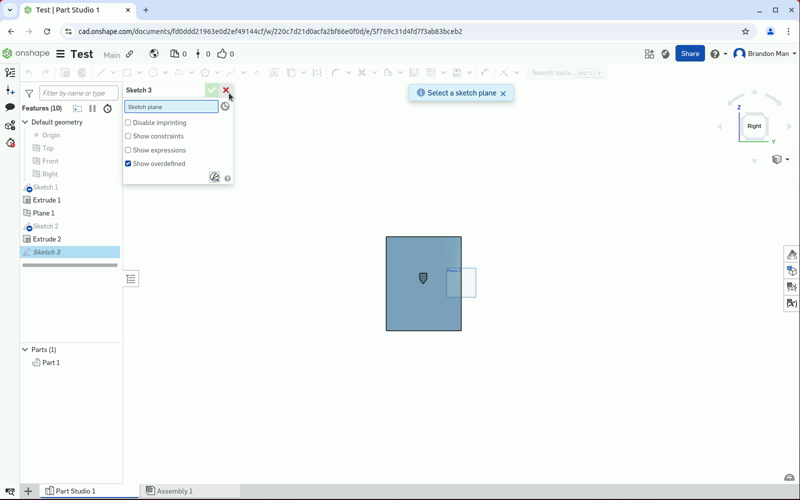
mouse_move(73, 215)
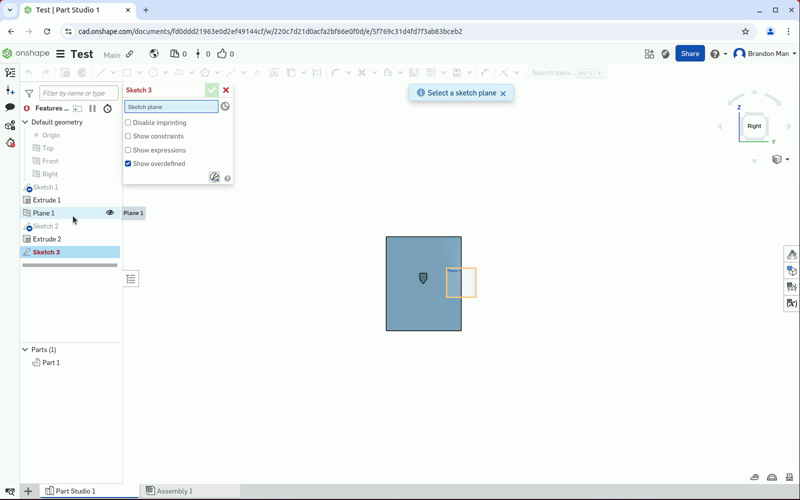
click(73, 215)
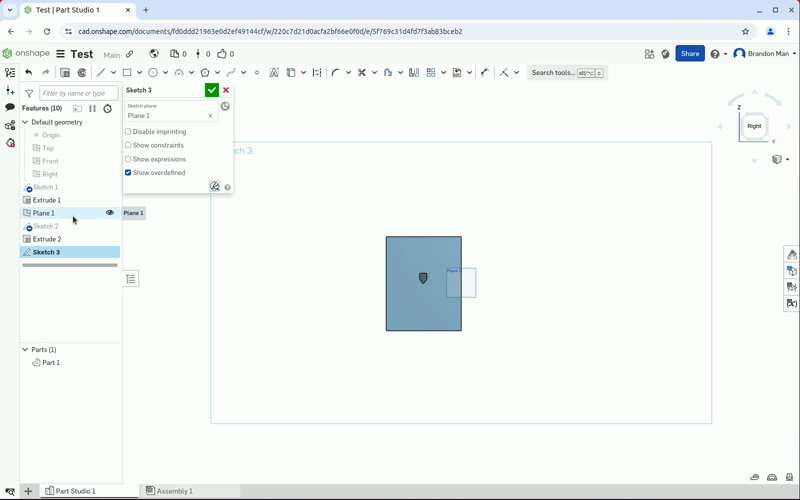
mouse_move(73, 352)
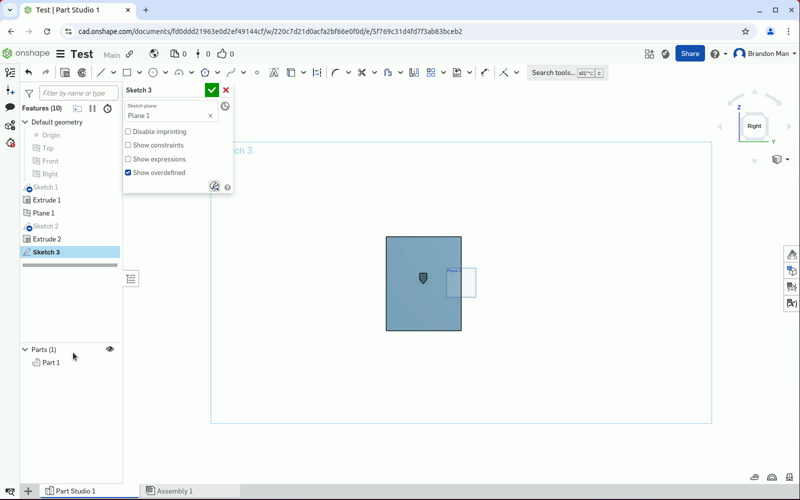
key(y)
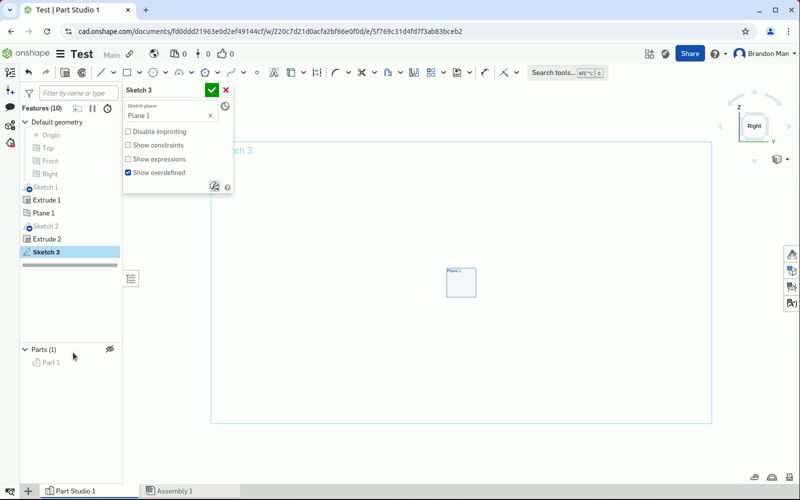
key(l)
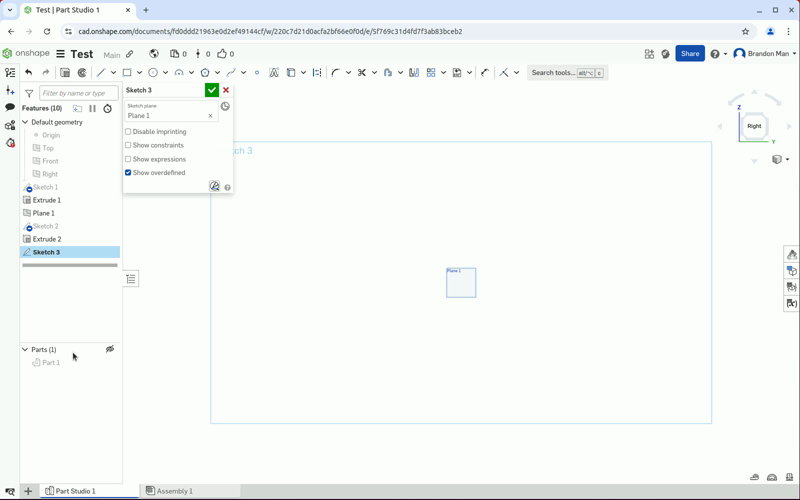
key_down(shift)
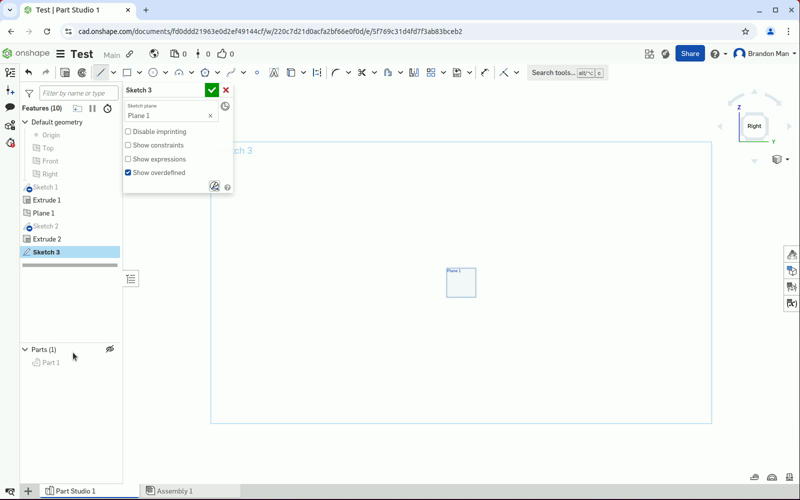
mouse_move(419, 286)
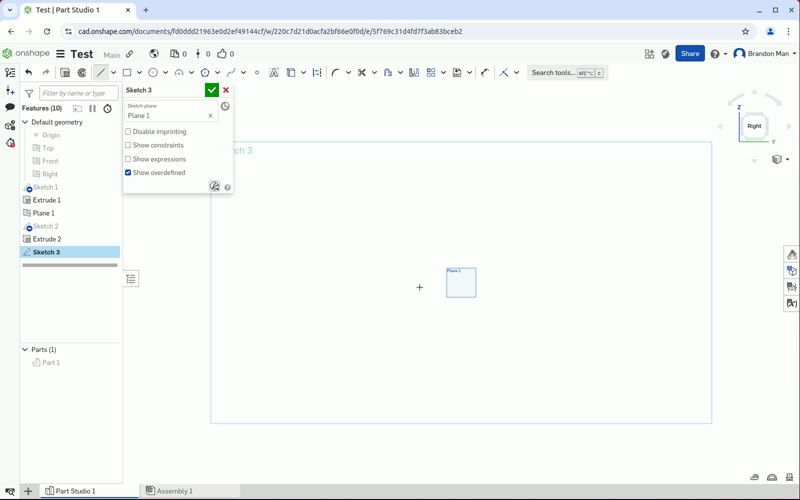
click(419, 286)
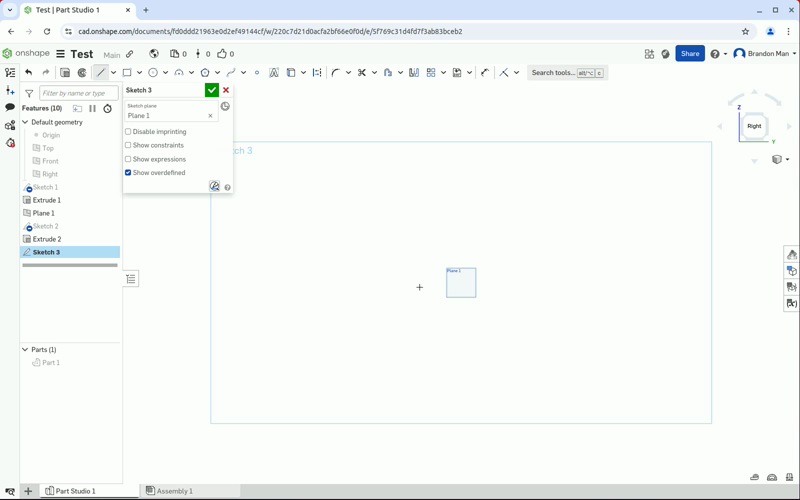
key_up(shift)
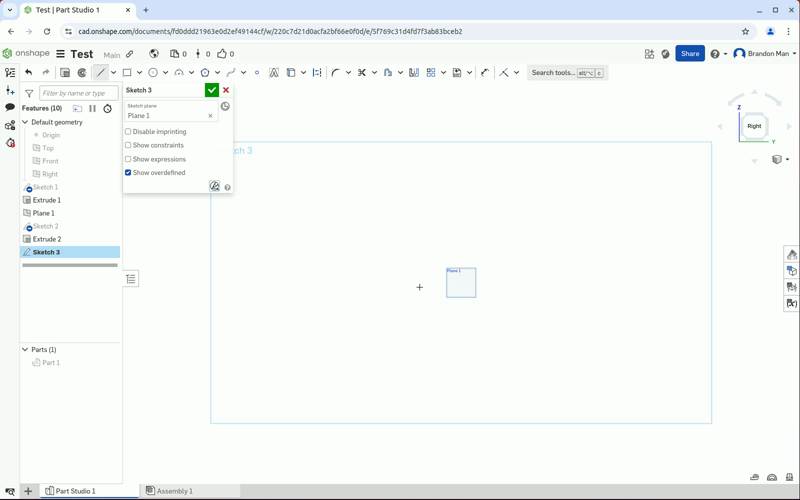
key_down(shift)
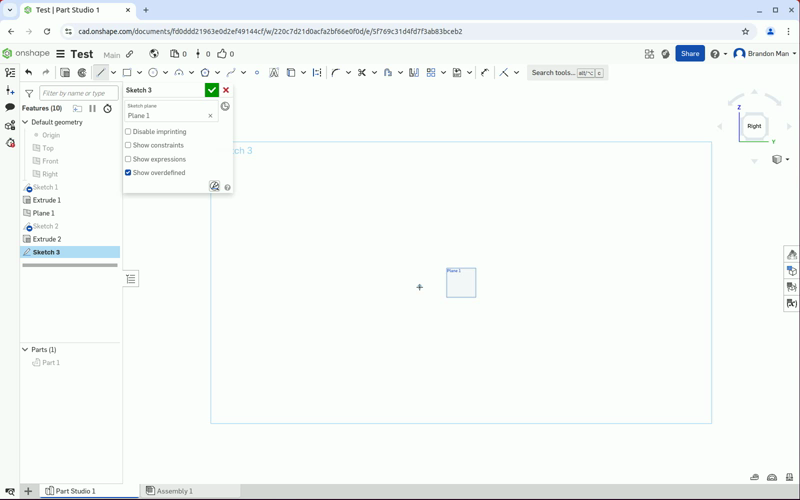
mouse_move(449, 286)
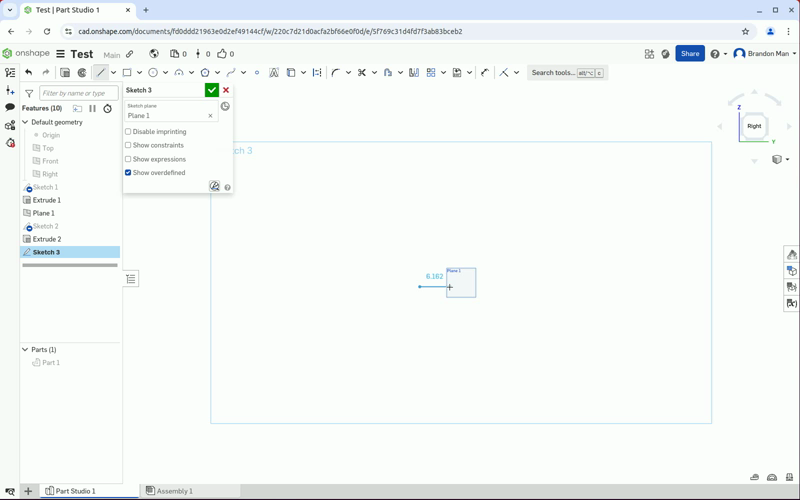
mouse_move(423, 281)
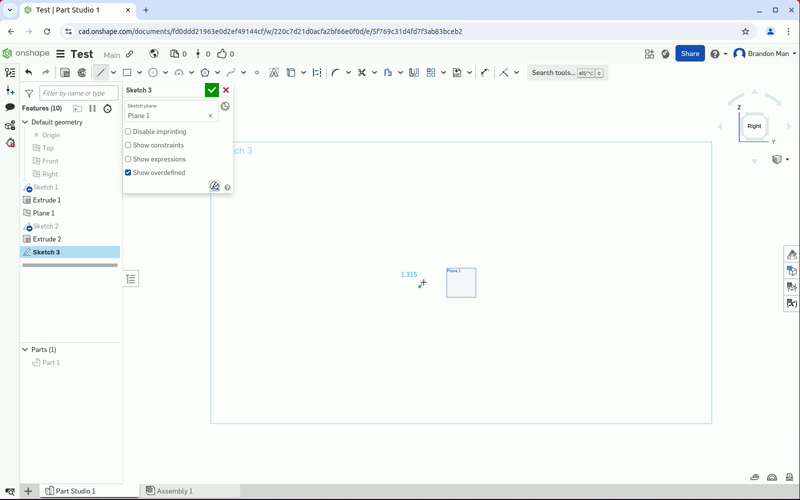
scroll(6)
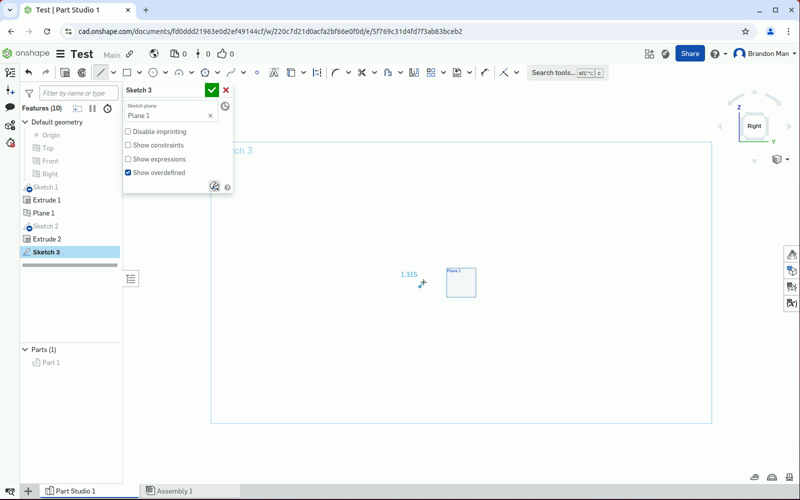
scroll(6)
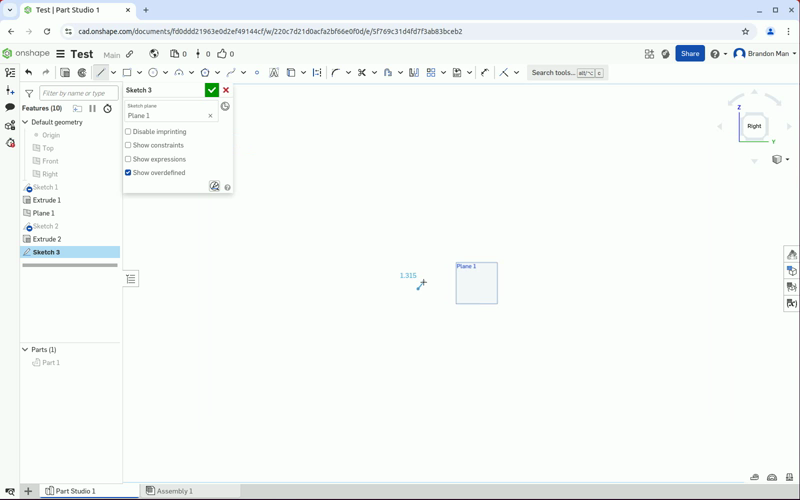
scroll(6)
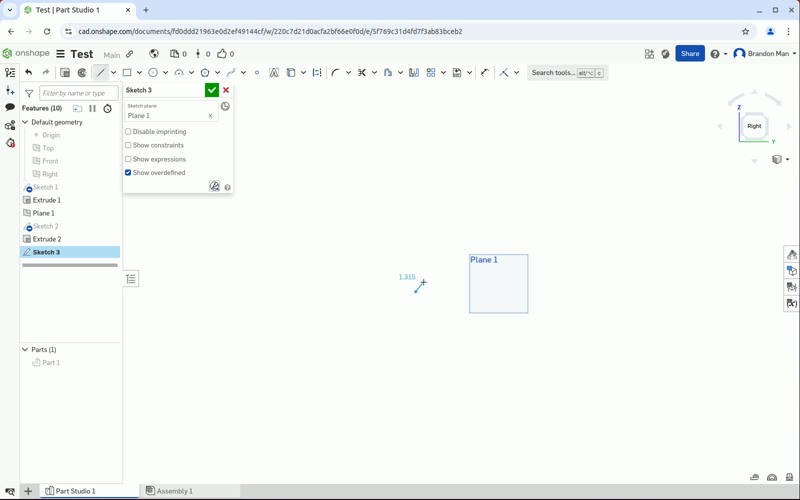
scroll(6)
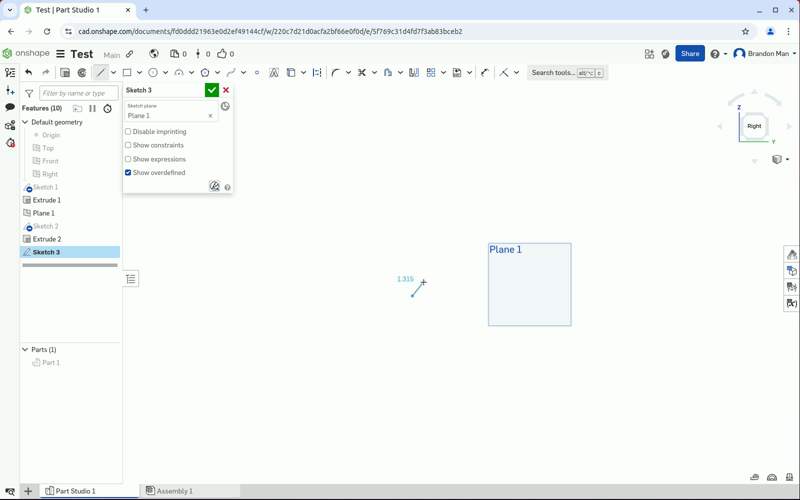
scroll(6)
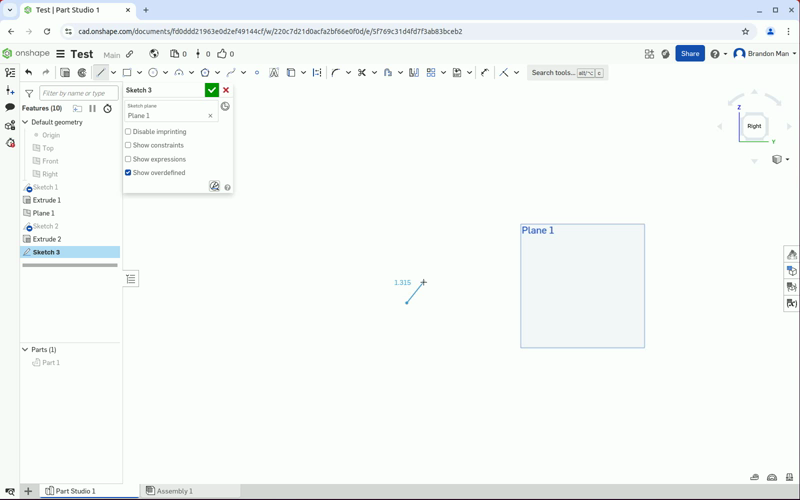
scroll(6)
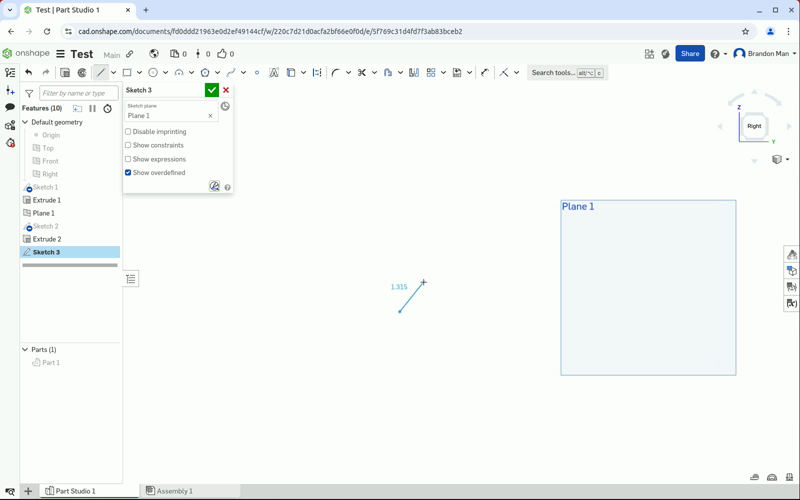
scroll(6)
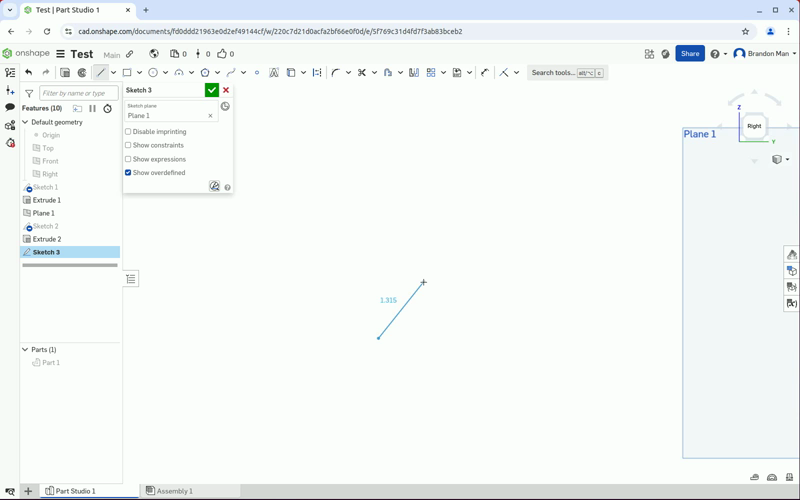
click(423, 281)
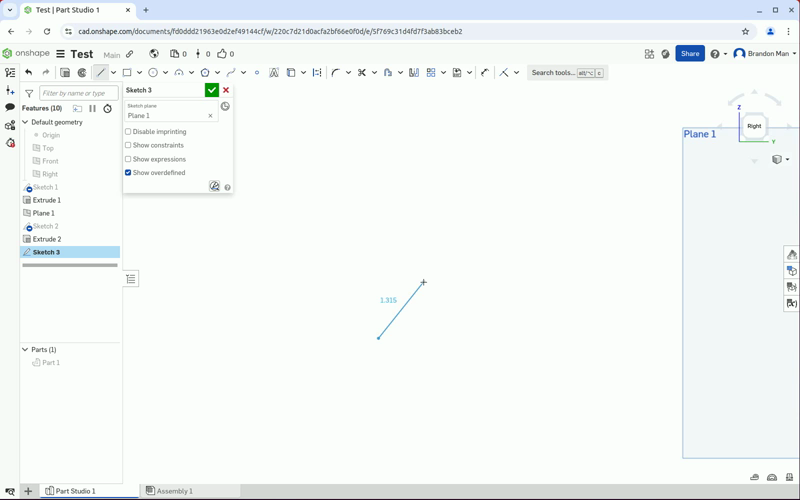
scroll(-6)
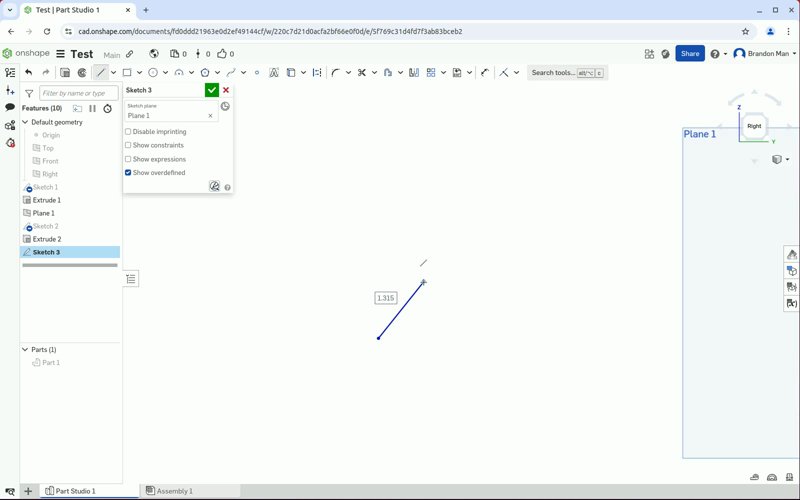
scroll(-6)
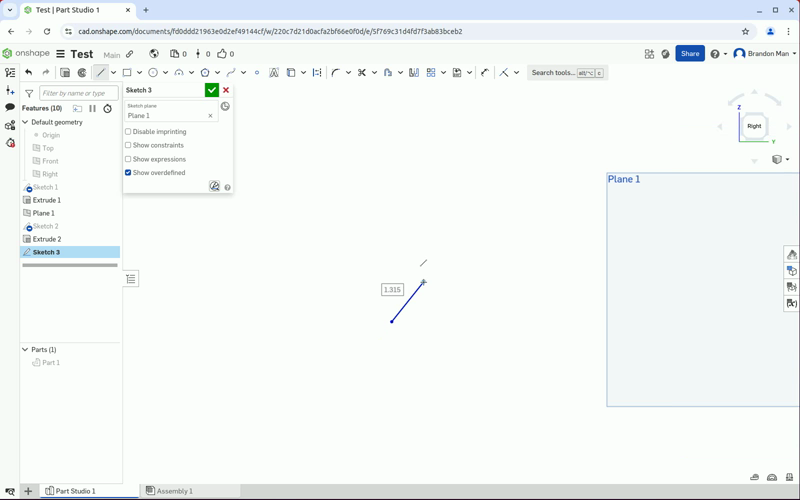
scroll(-6)
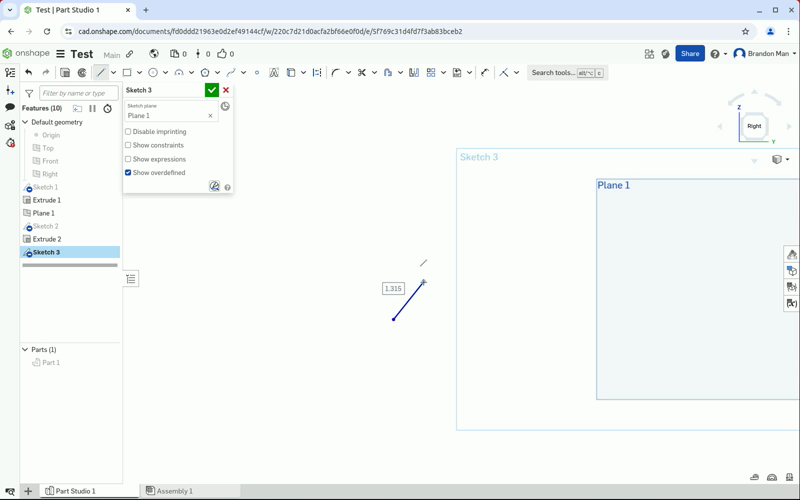
scroll(-6)
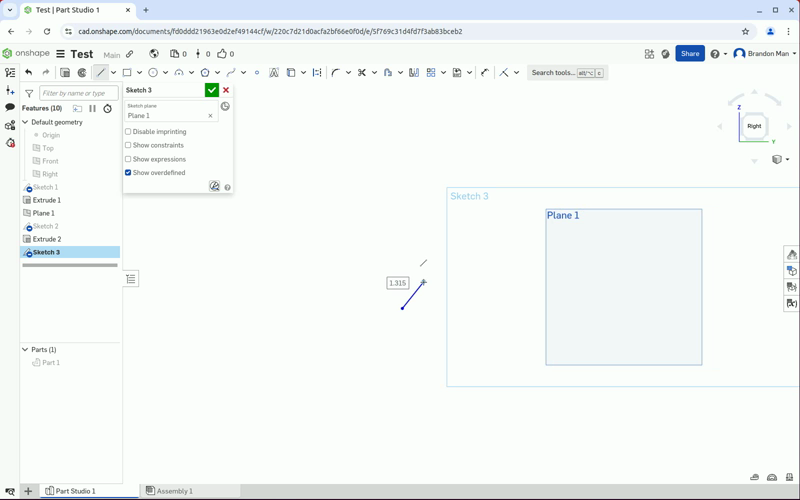
scroll(-6)
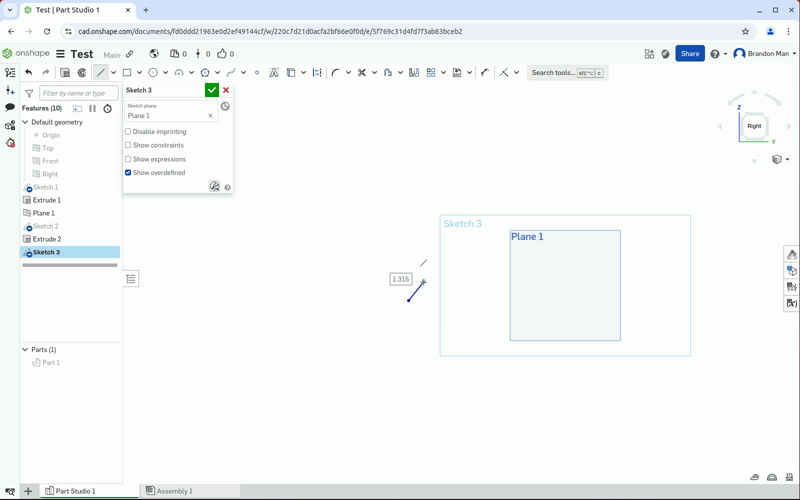
scroll(-6)
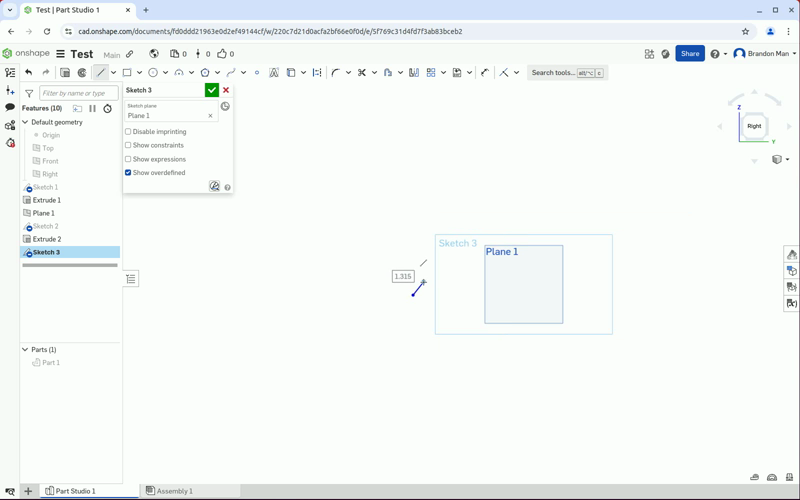
scroll(-6)
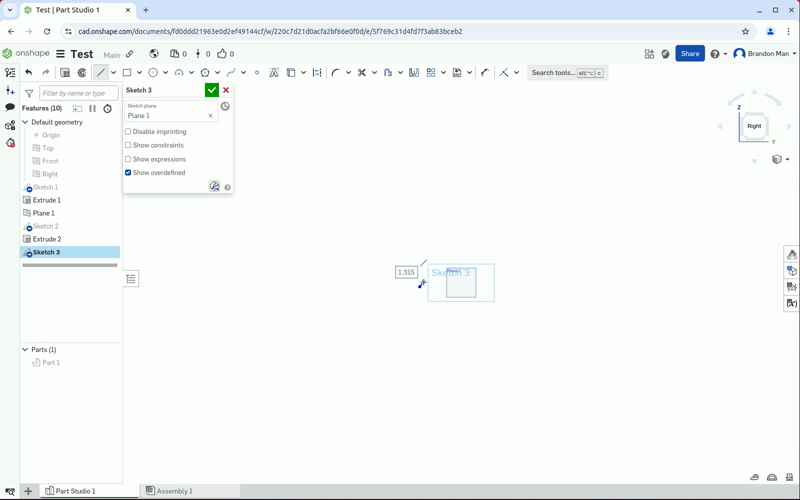
key_up(shift)
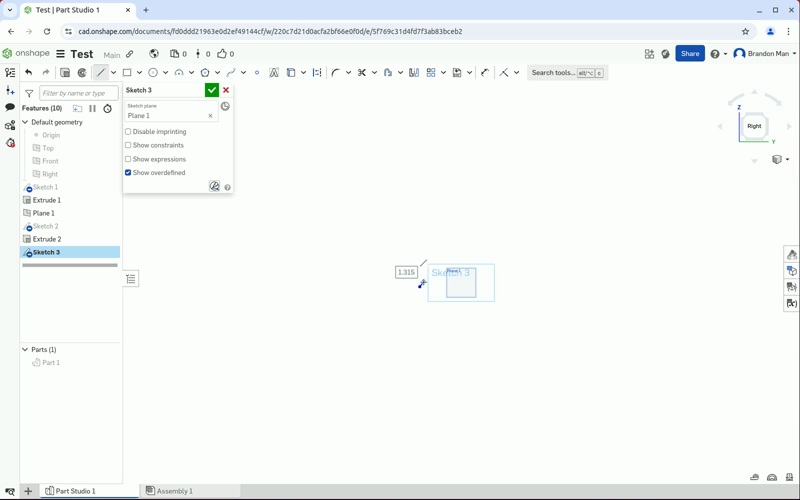
key_down(shift)
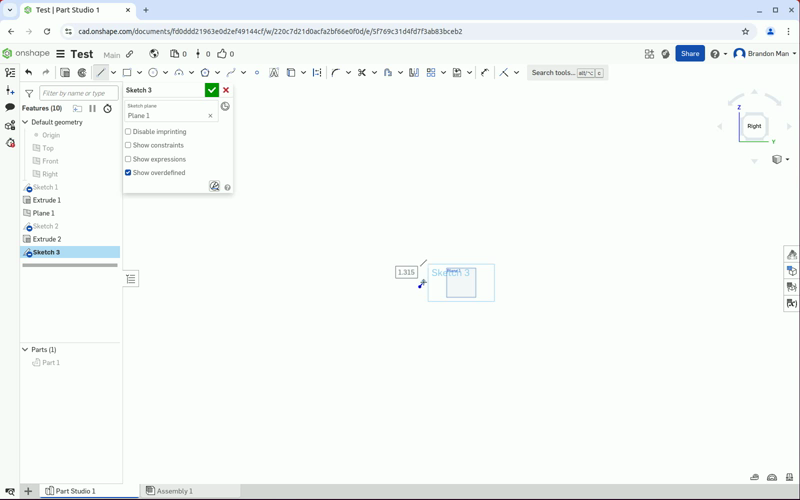
mouse_move(453, 281)
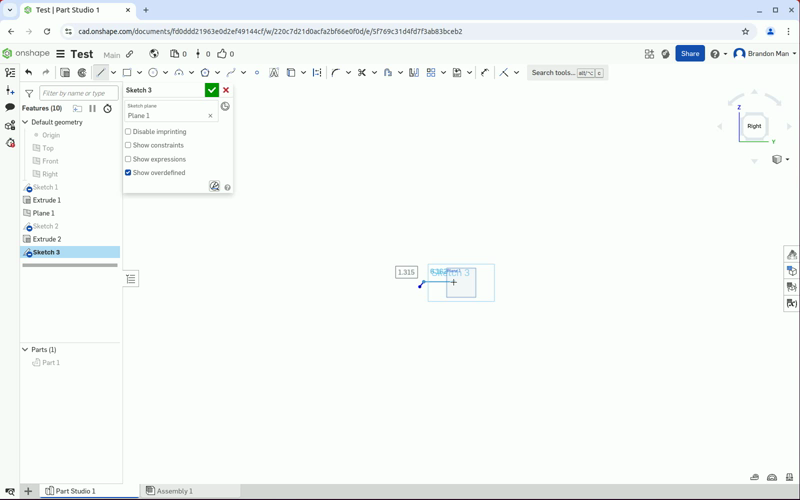
mouse_move(419, 277)
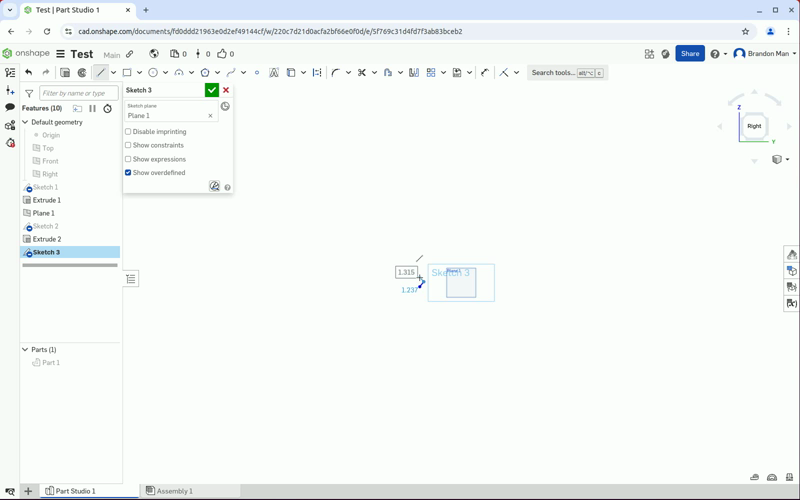
scroll(6)
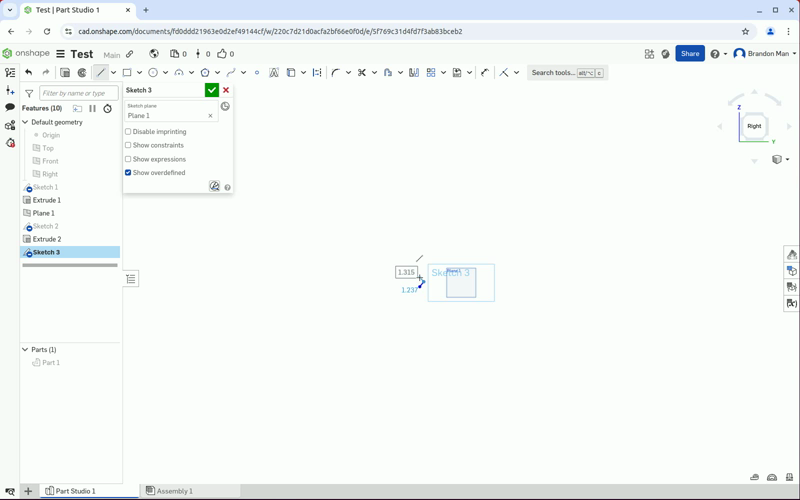
scroll(6)
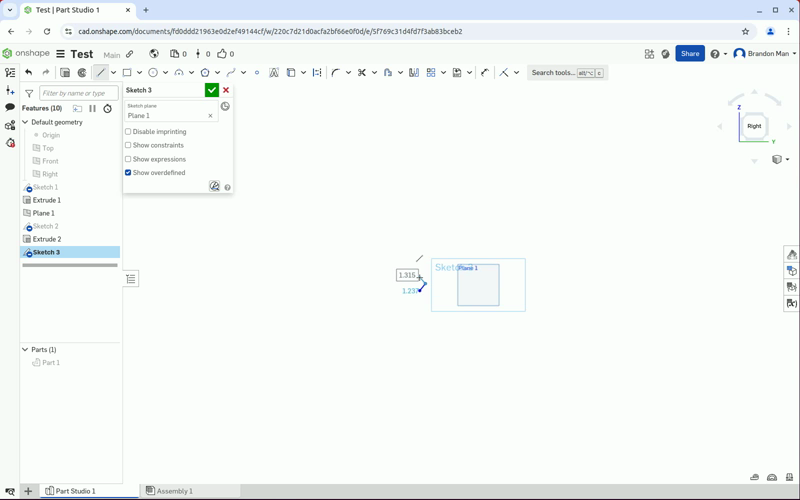
scroll(6)
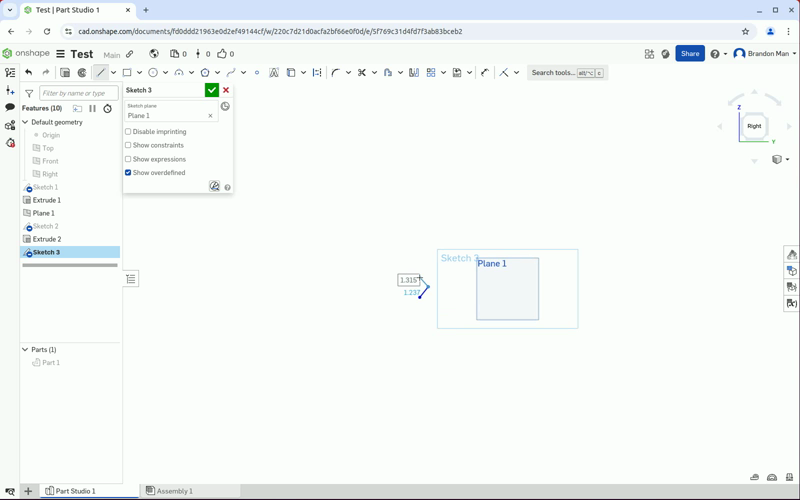
scroll(6)
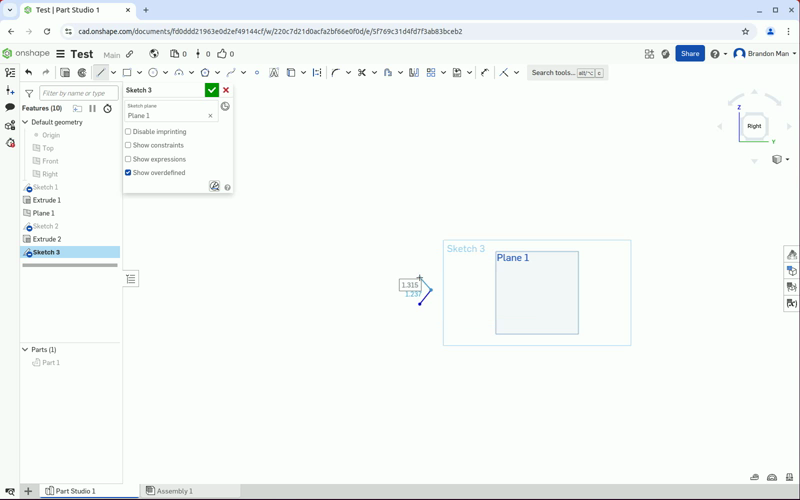
scroll(6)
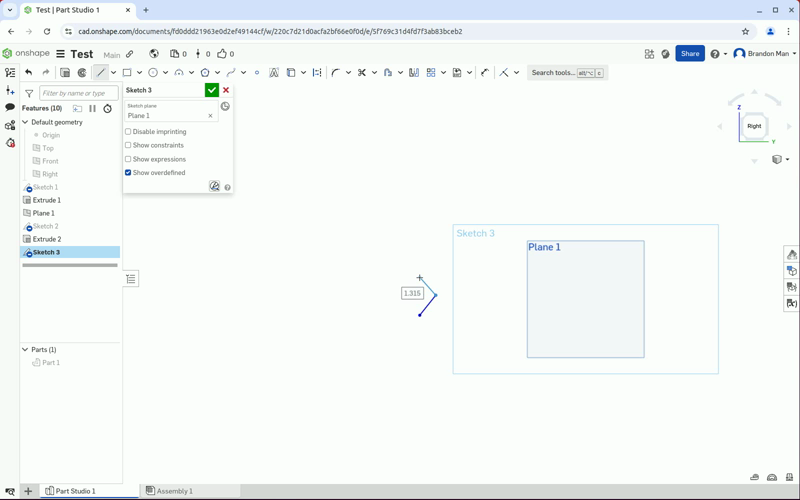
scroll(6)
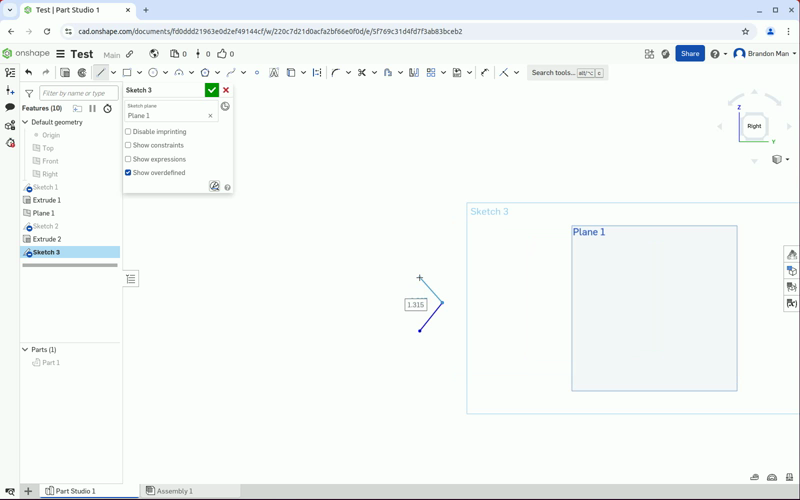
scroll(6)
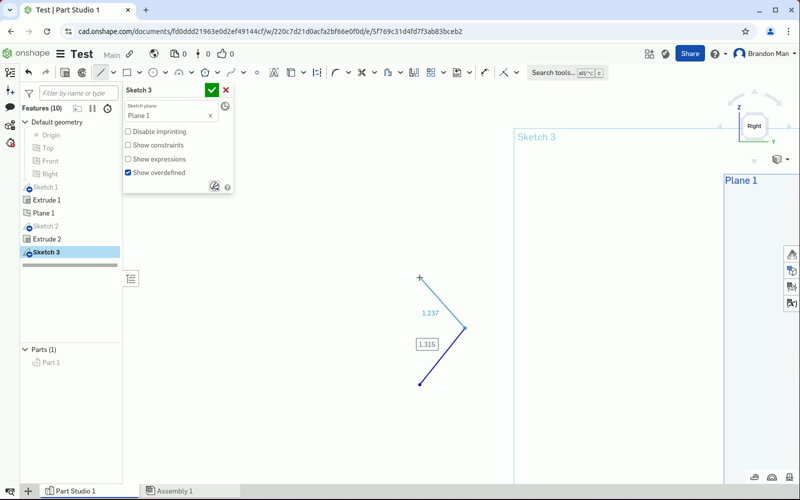
click(419, 277)
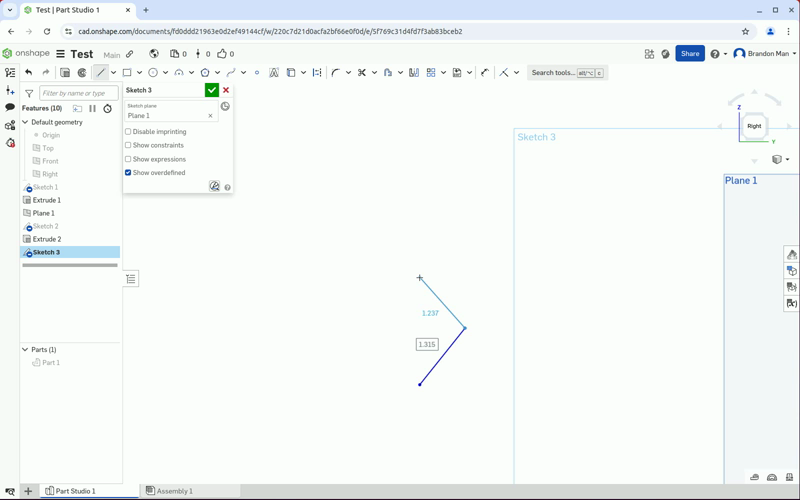
scroll(-6)
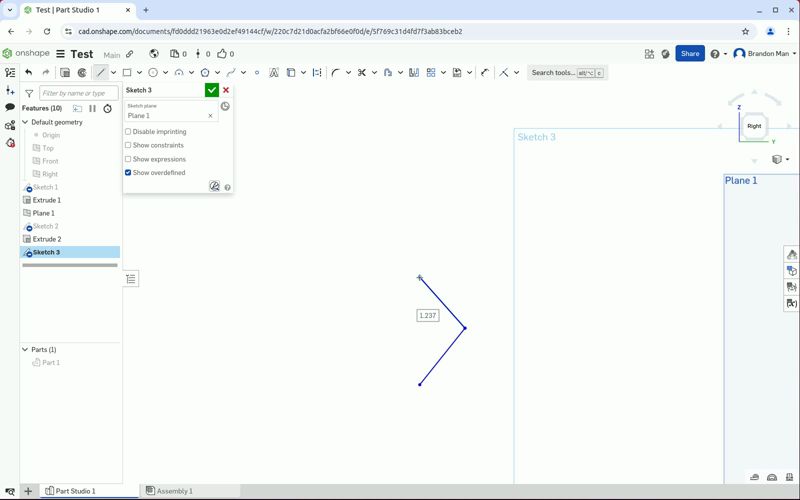
scroll(-6)
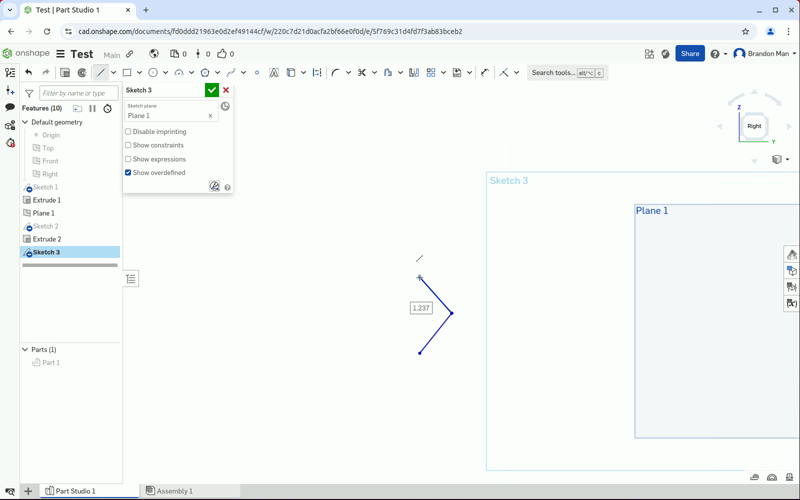
scroll(-6)
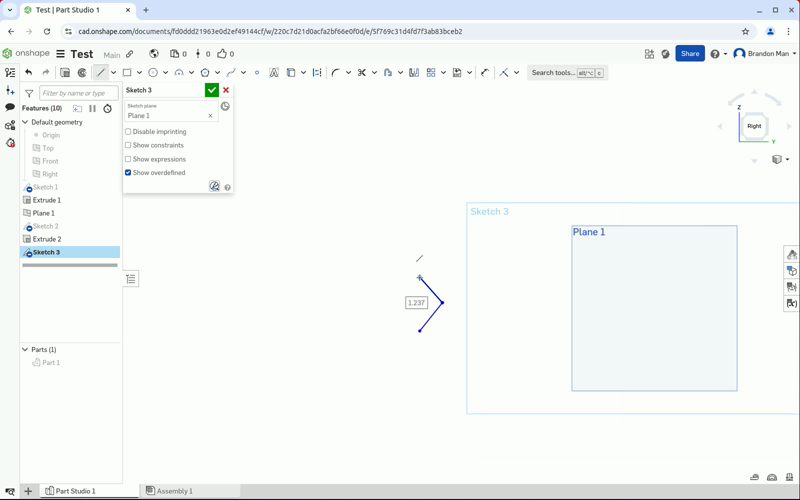
scroll(-6)
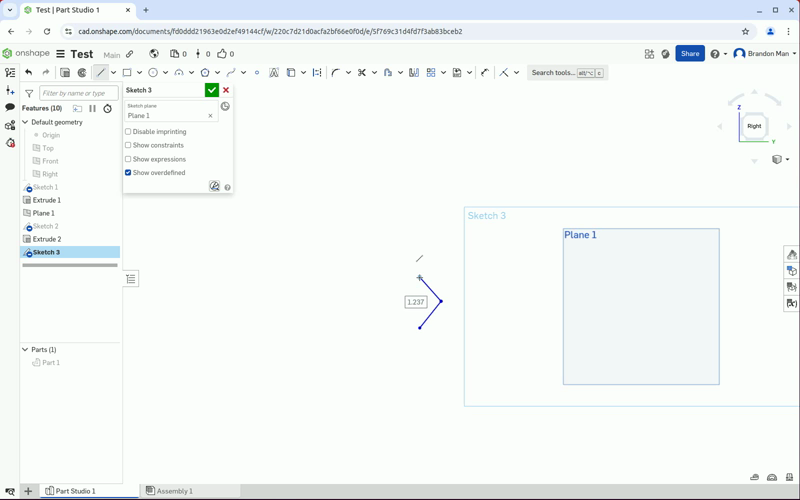
scroll(-6)
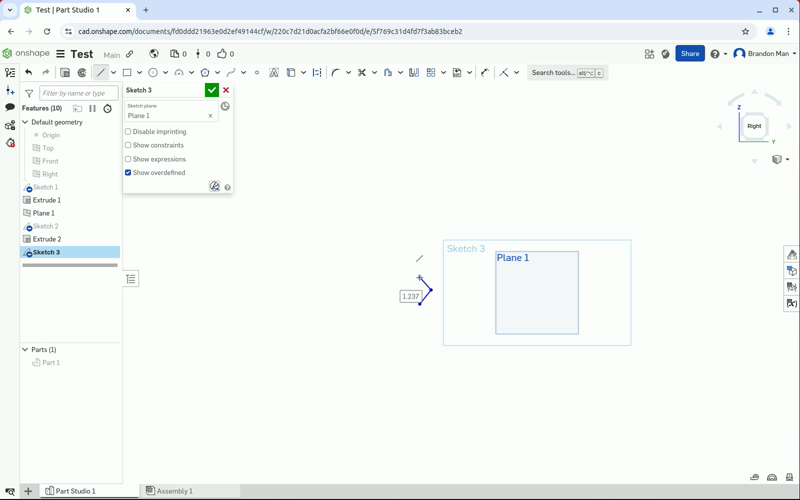
scroll(-6)
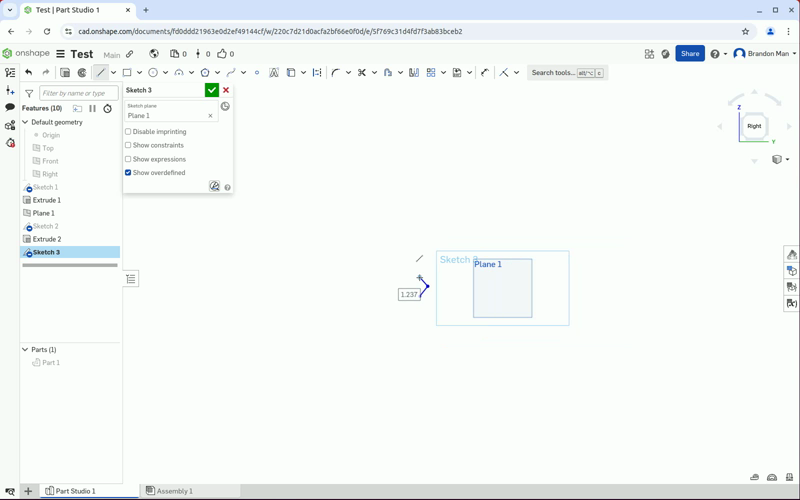
scroll(-6)
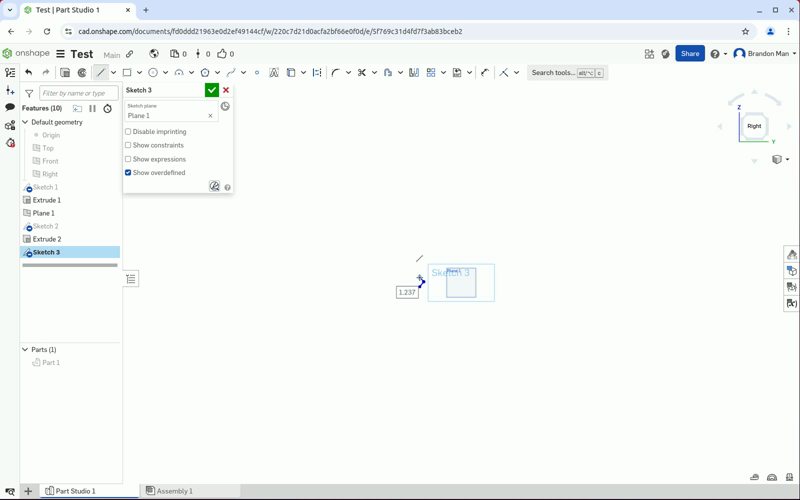
key_up(shift)
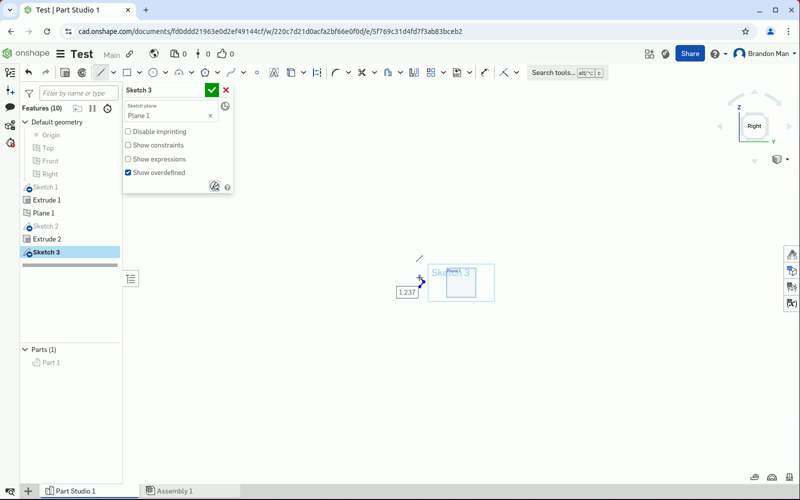
mouse_move(449, 277)
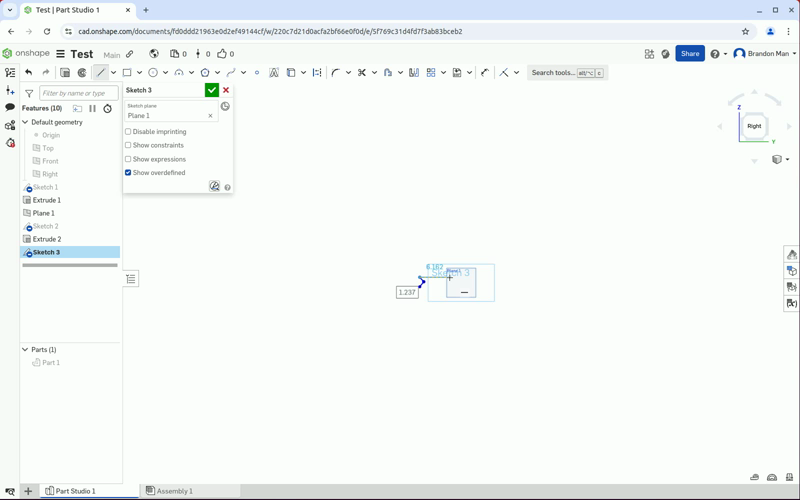
key_down(shift)
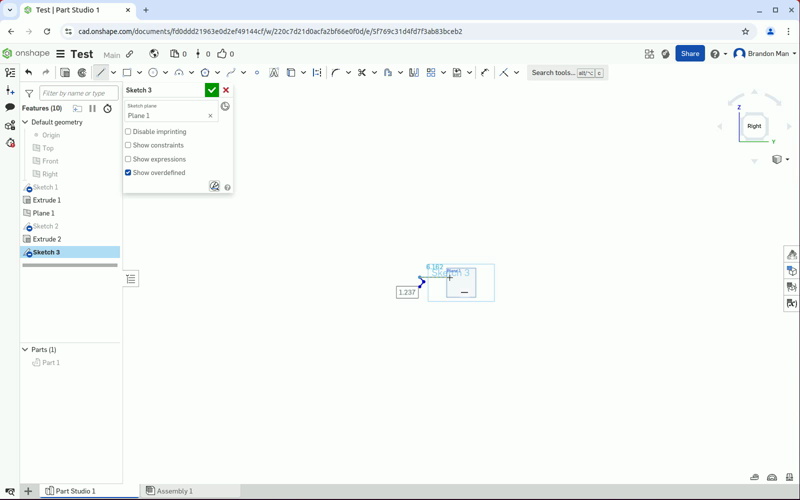
mouse_move(419, 286)
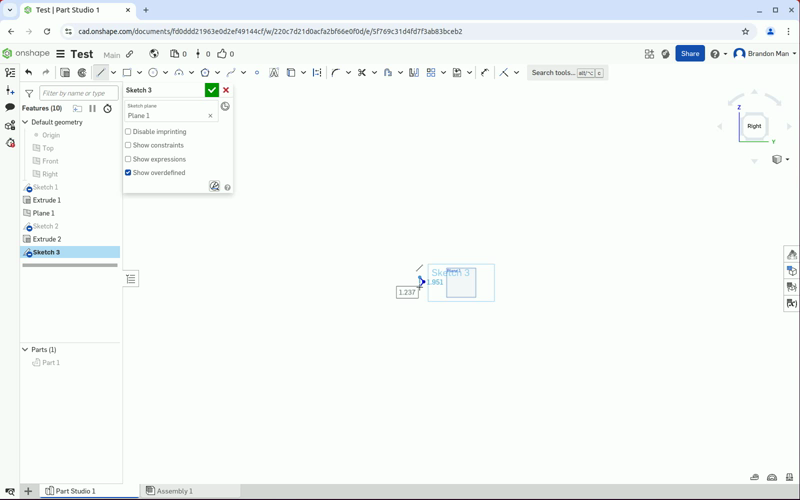
key_up(shift)
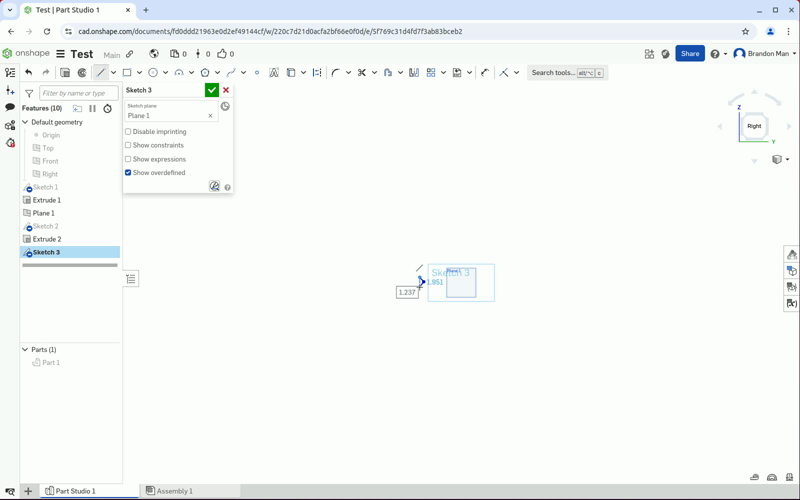
click(419, 286)
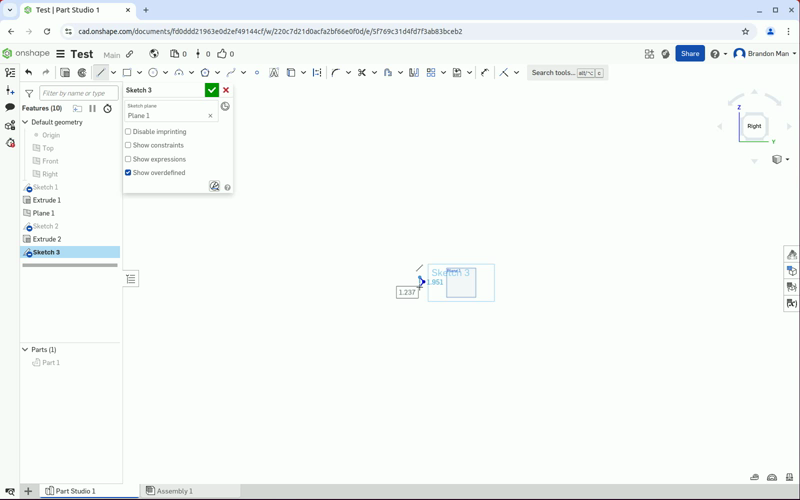
key(esc)
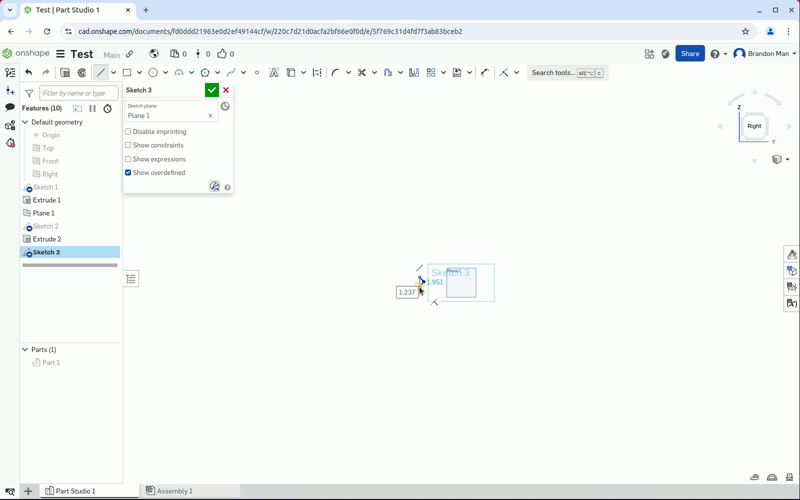
mouse_move(420, 285)
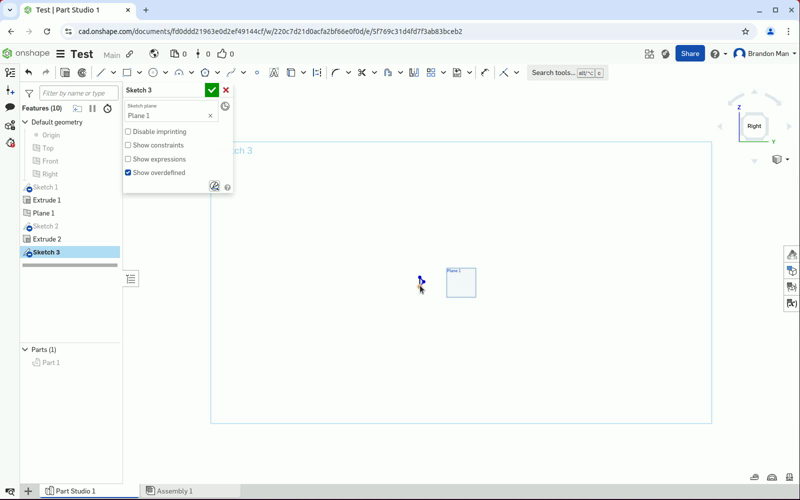
scroll(6)
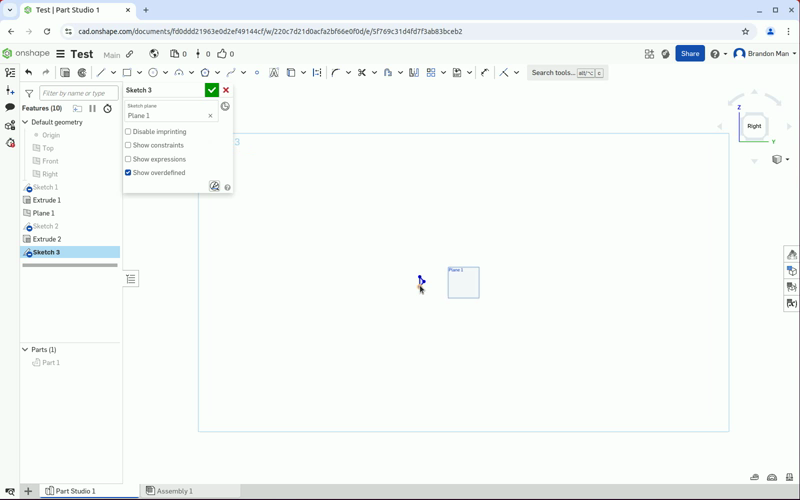
scroll(6)
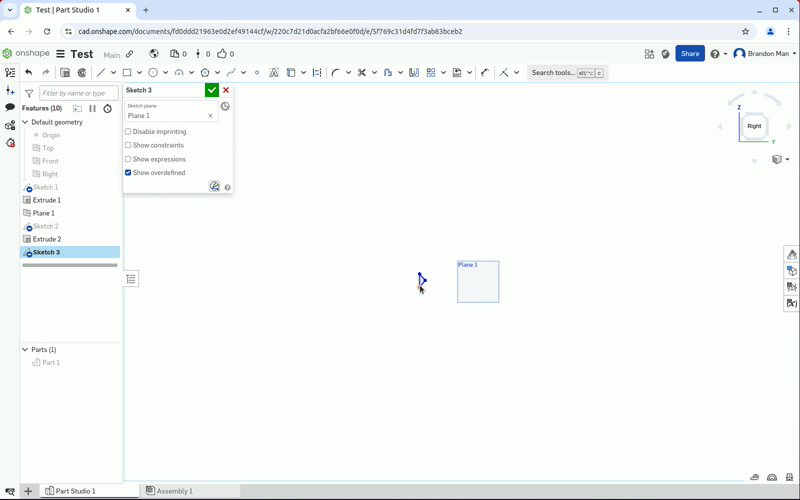
scroll(6)
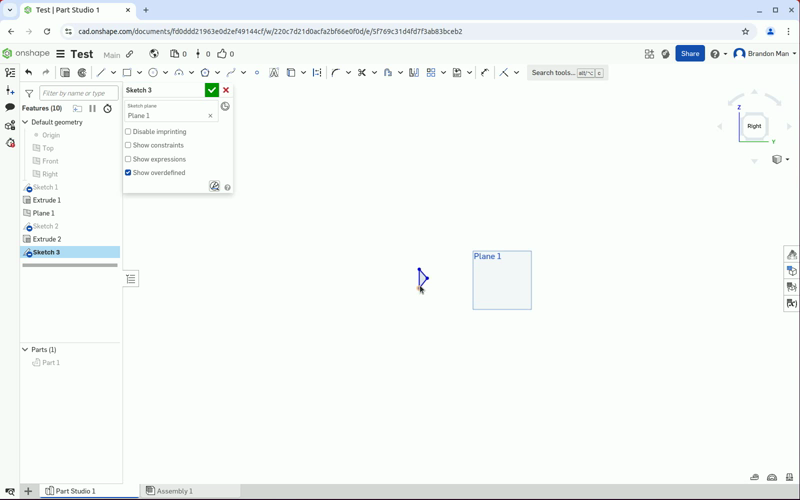
scroll(6)
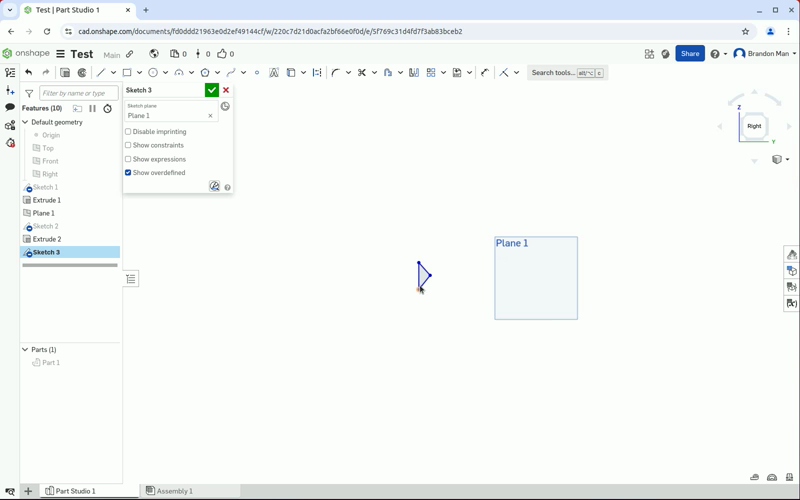
scroll(6)
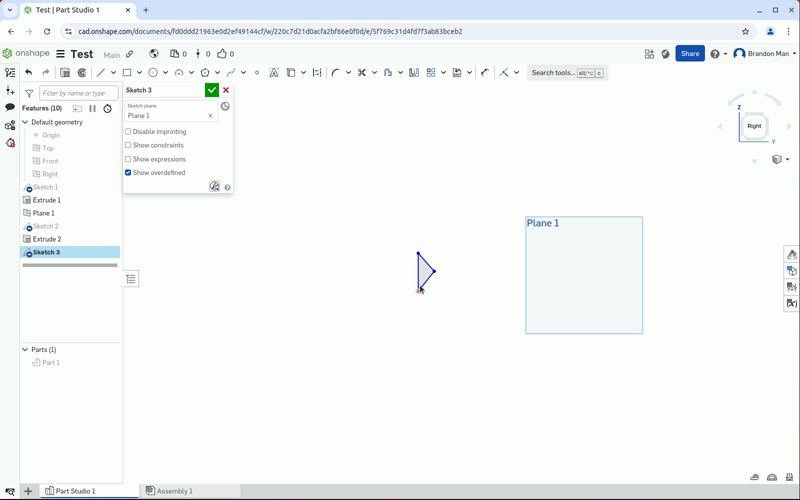
scroll(6)
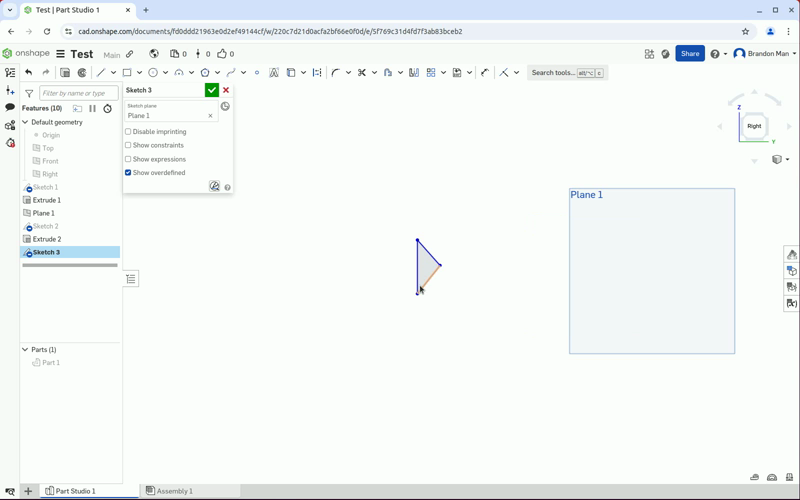
scroll(6)
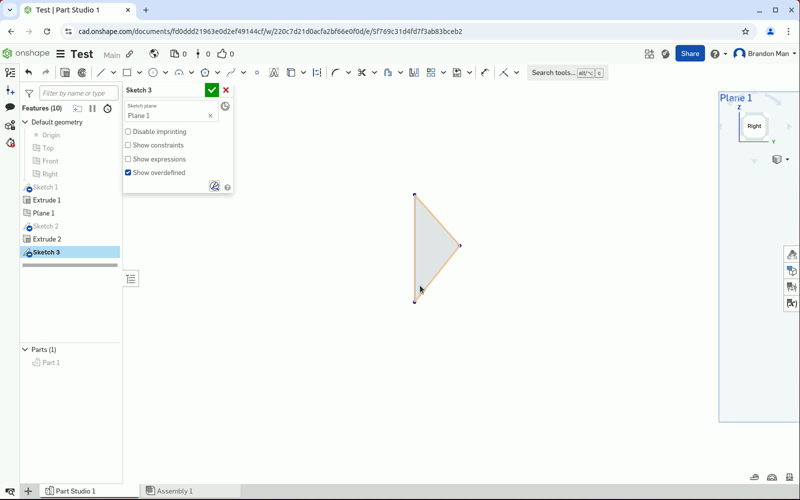
click(420, 285)
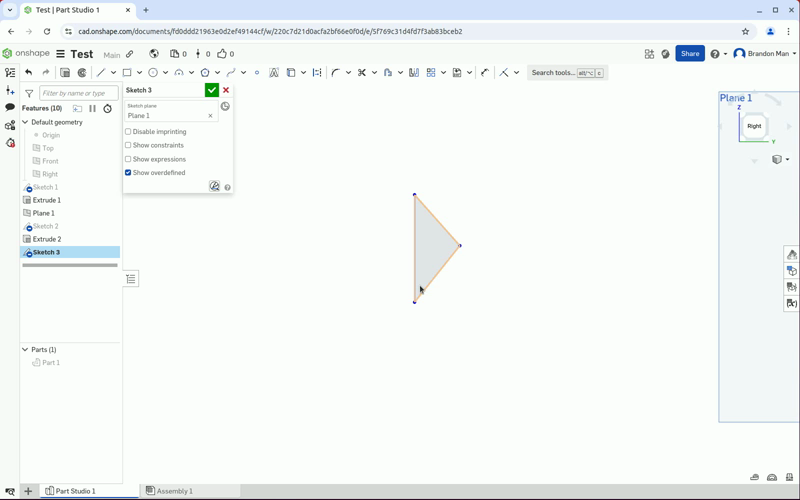
scroll(-6)
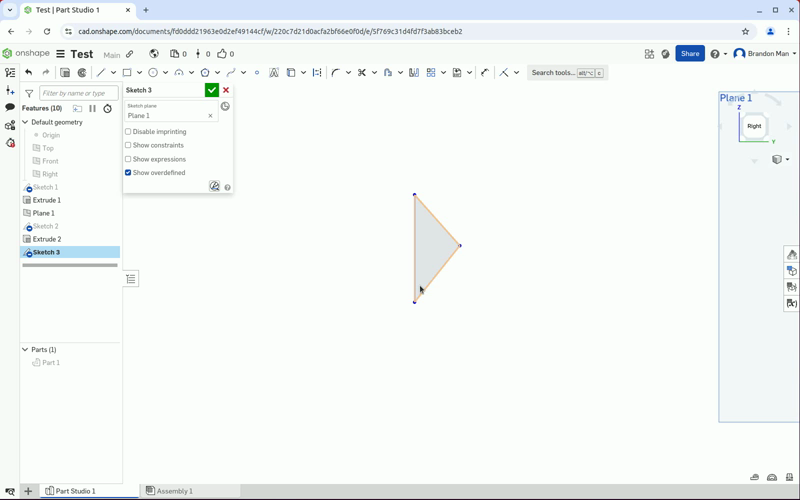
scroll(-6)
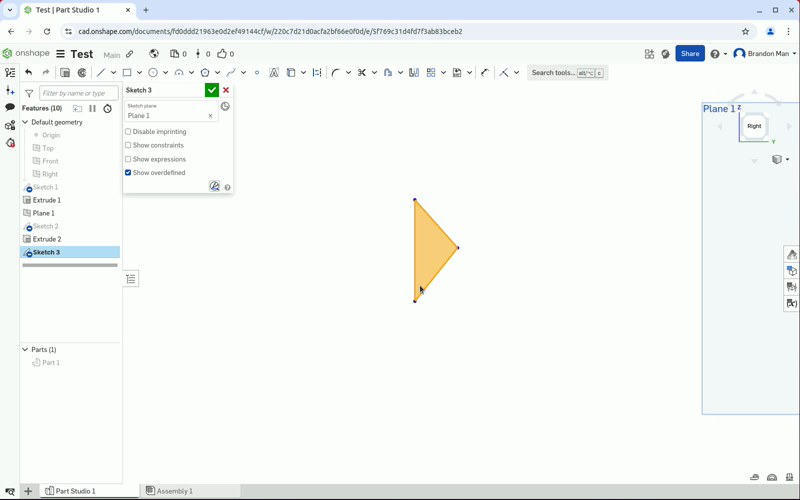
scroll(-6)
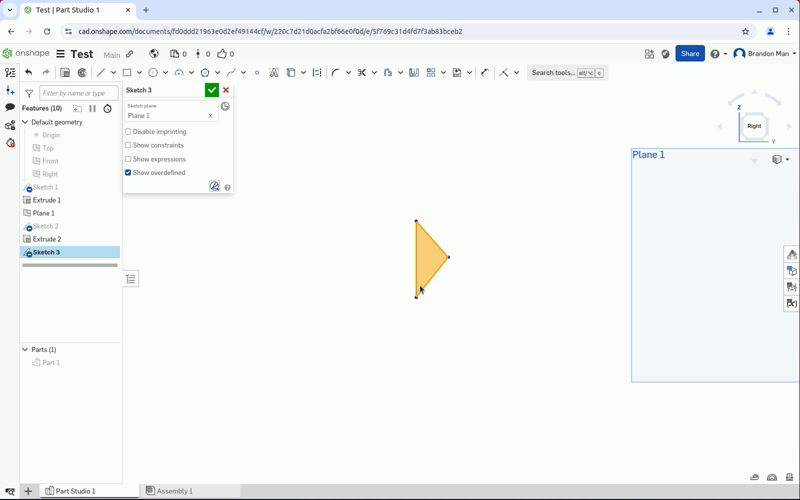
scroll(-6)
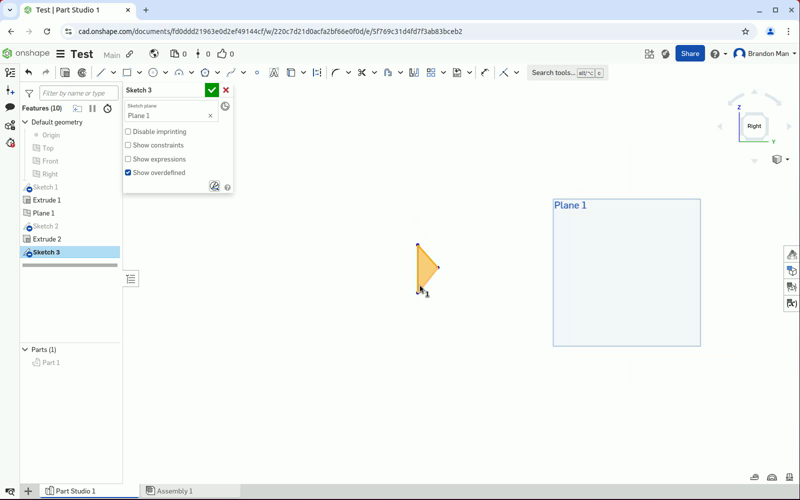
scroll(-6)
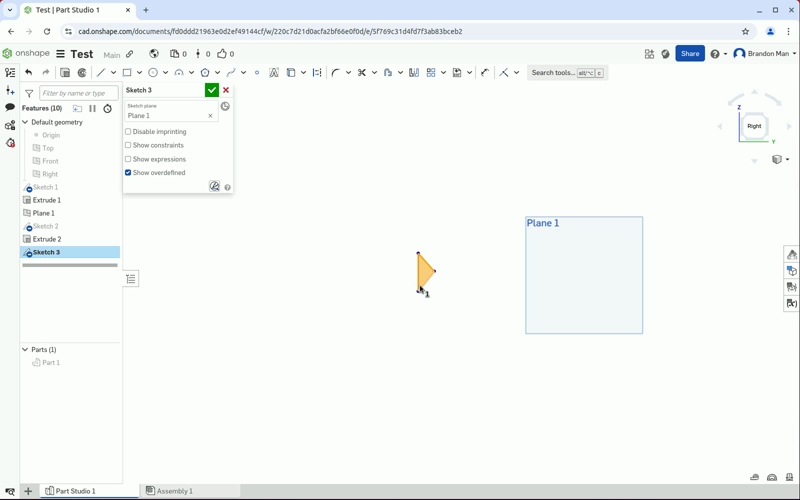
scroll(-6)
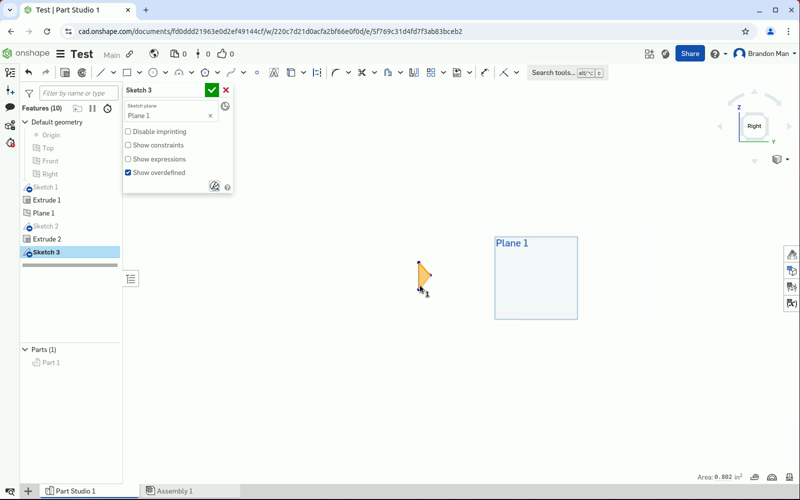
scroll(-6)
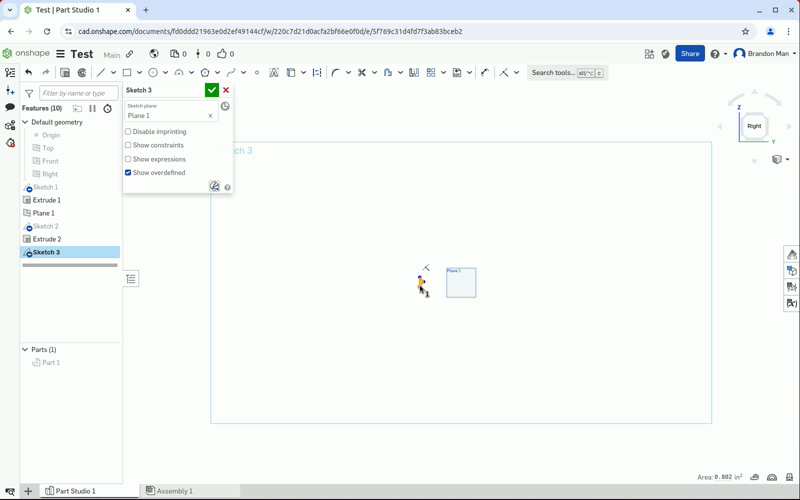
mouse_move(73, 352)
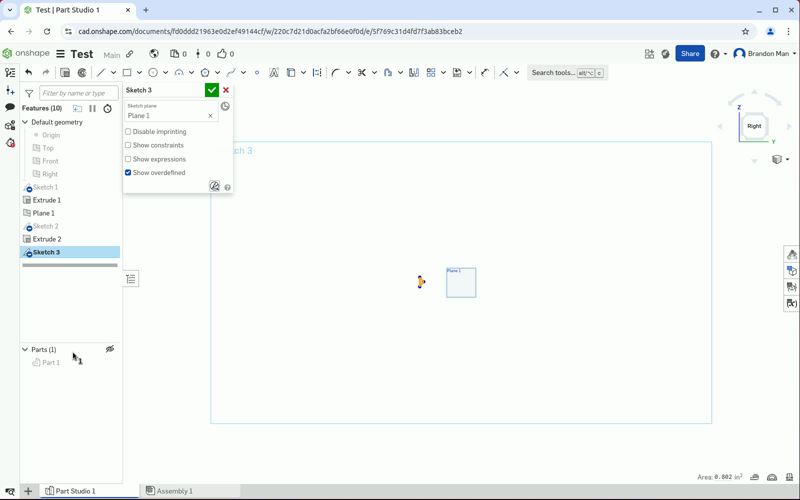
key(shift+y)
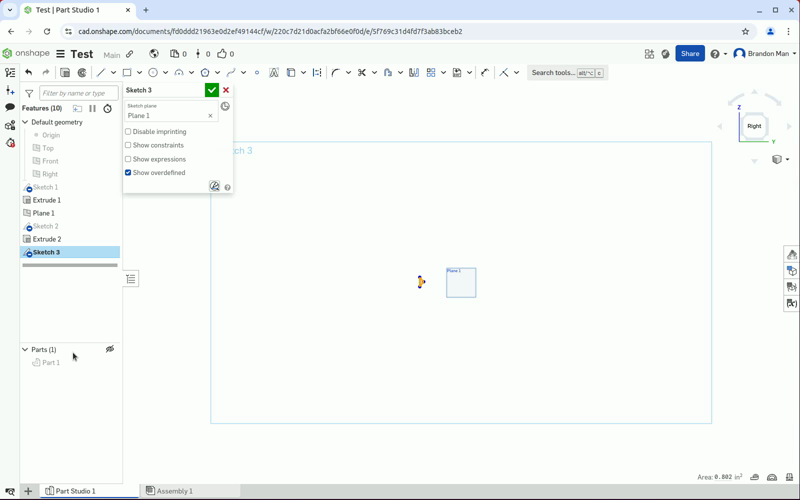
key(shift+e)
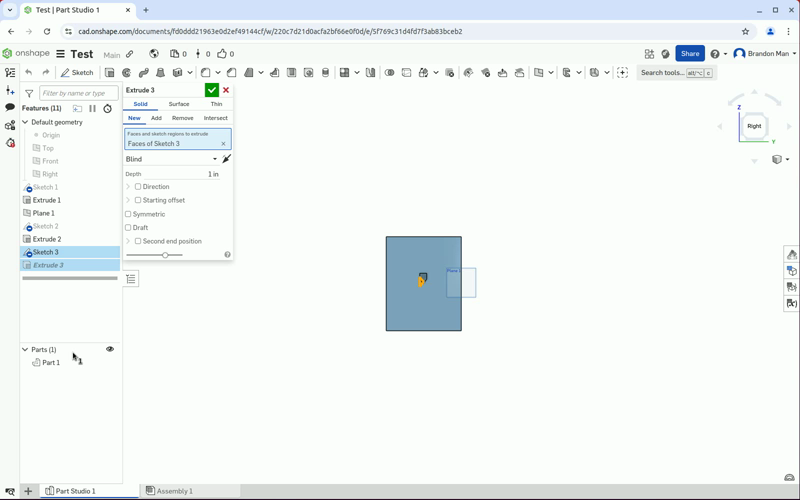
mouse_move(143, 106)
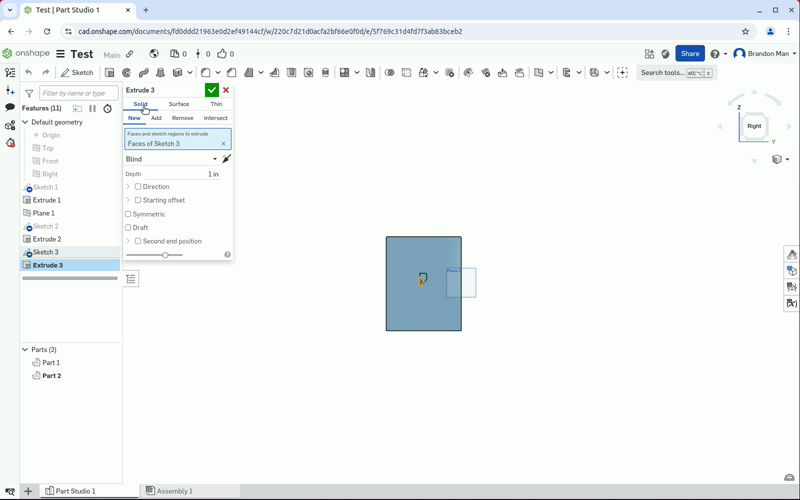
click(143, 106)
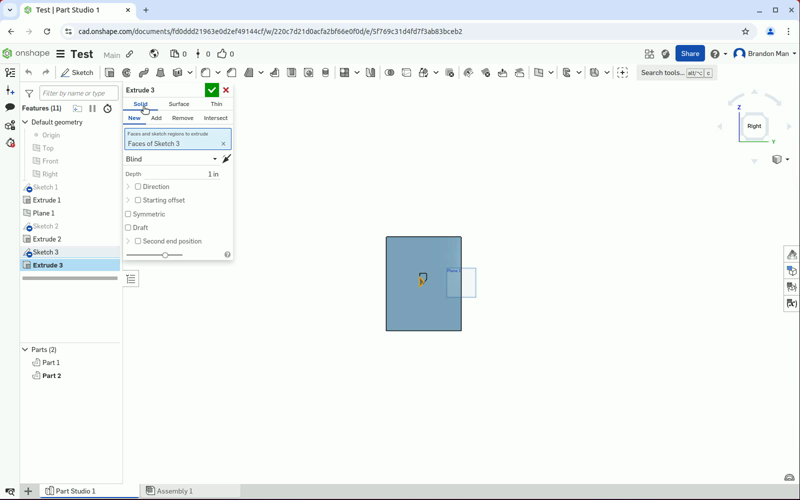
mouse_move(186, 120)
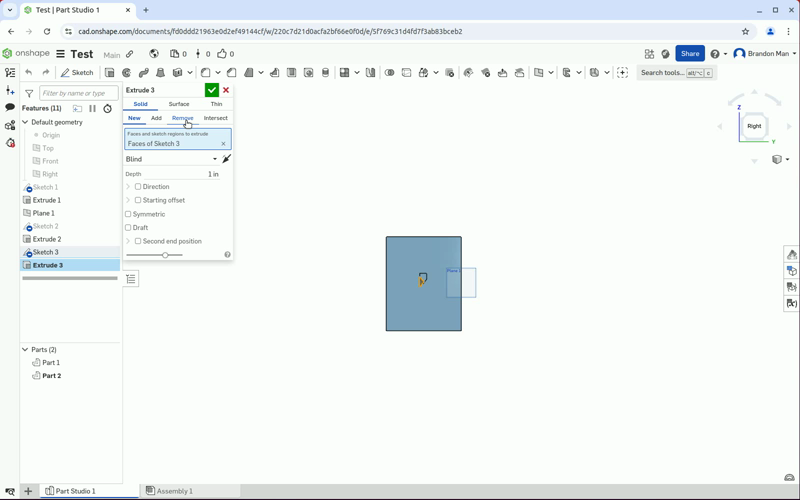
click(186, 120)
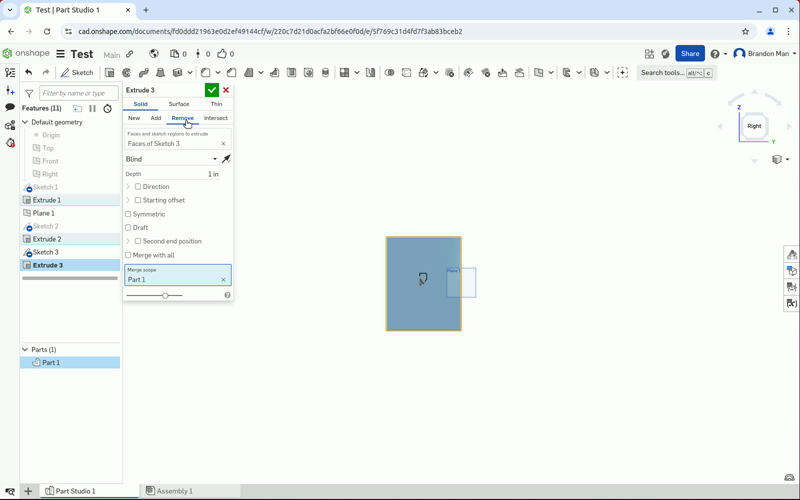
key(tab, 4)
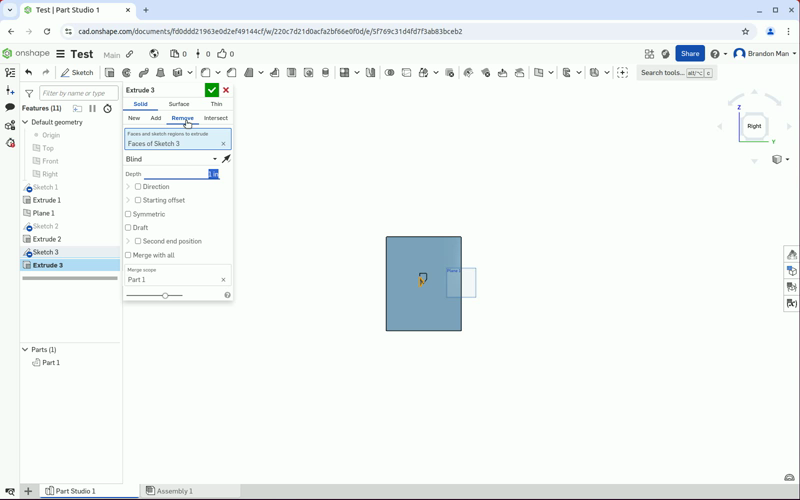
text(2.648)
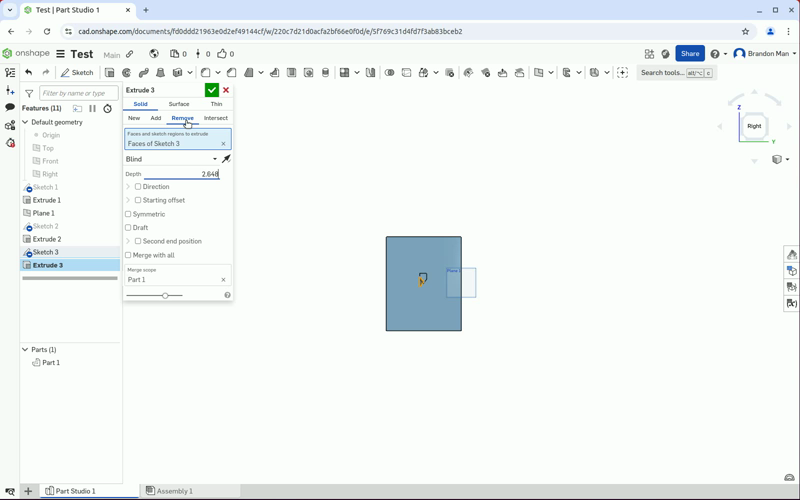
key(tab, 6)
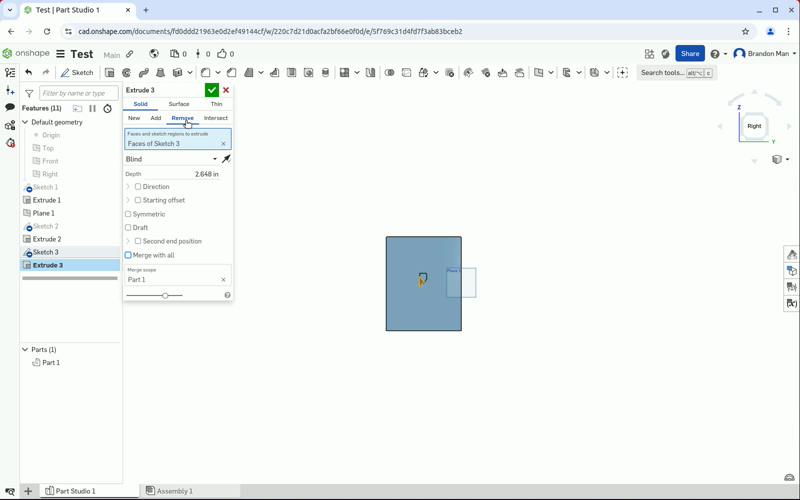
key(space)
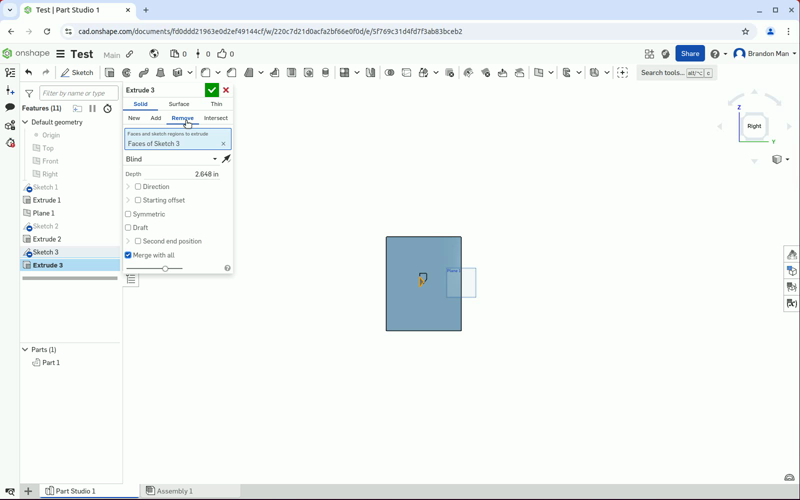
key(enter)
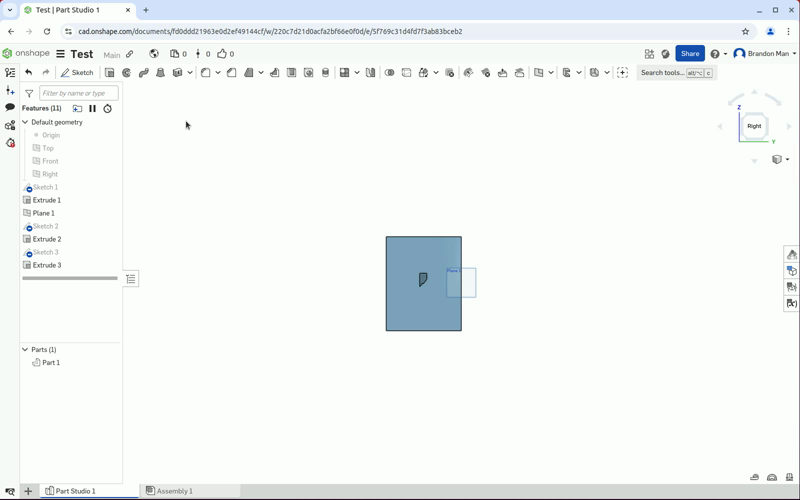
key(shift+h)
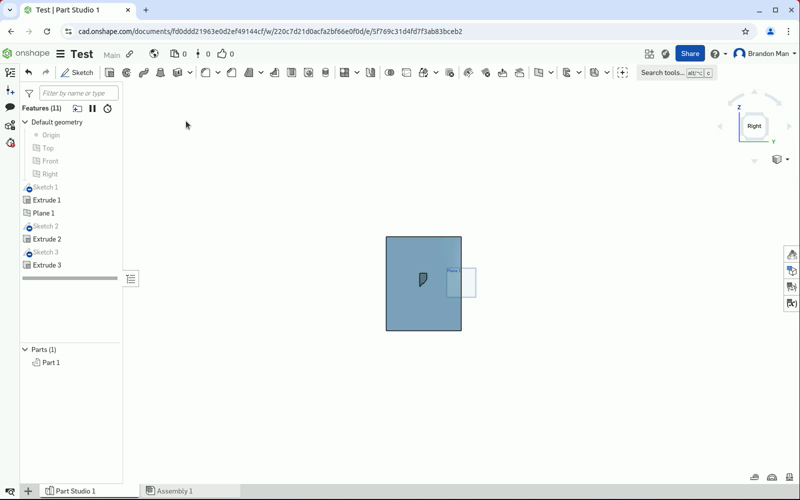
key(shift+h)
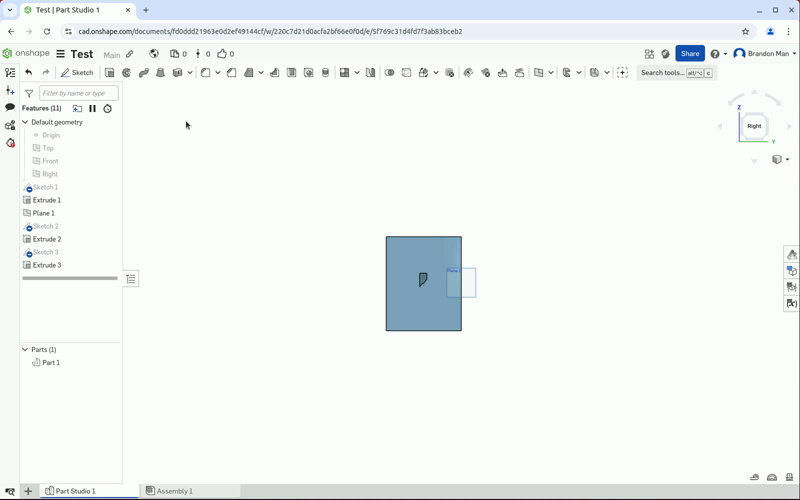
mouse_move(73, 189)
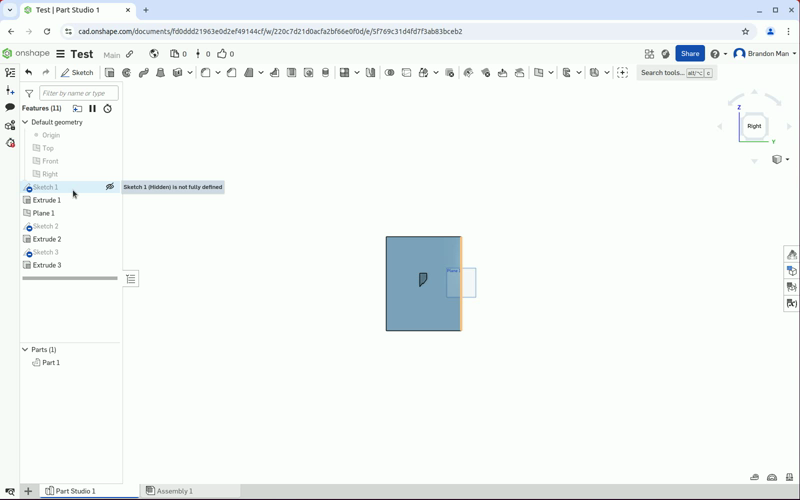
click(73, 189)
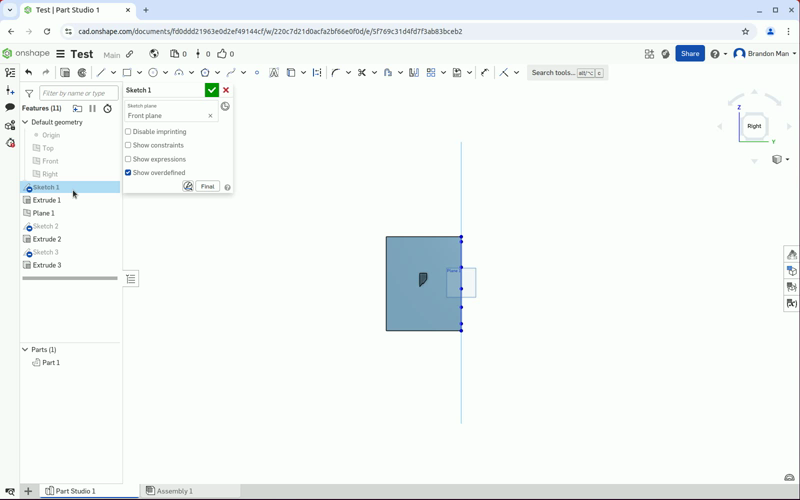
mouse_move(229, 92)
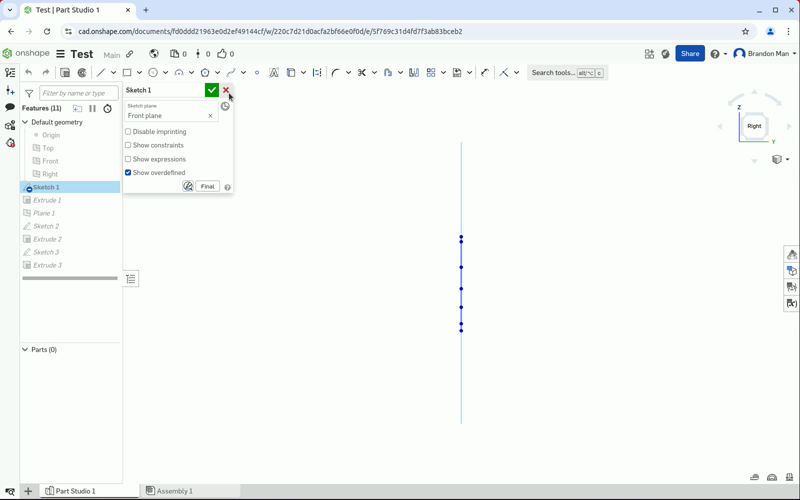
click(229, 92)
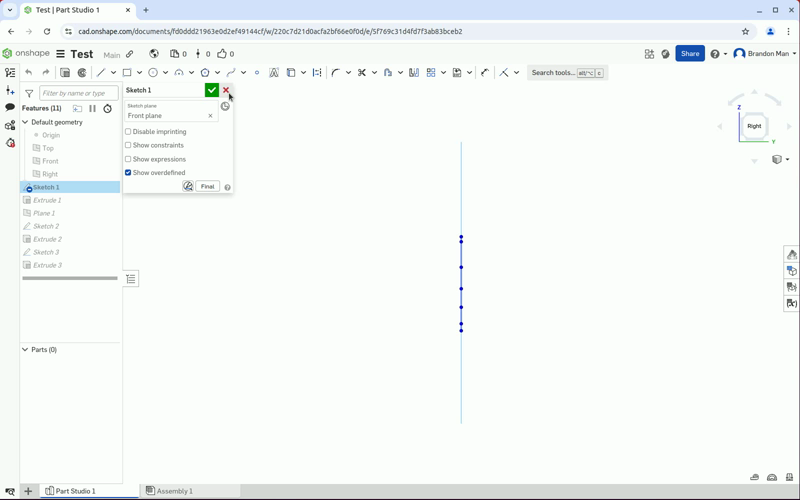
key(shift+s)
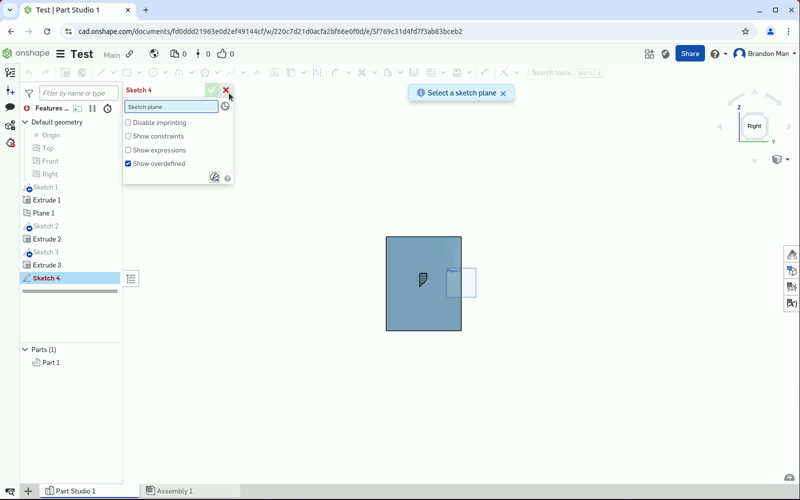
mouse_move(73, 215)
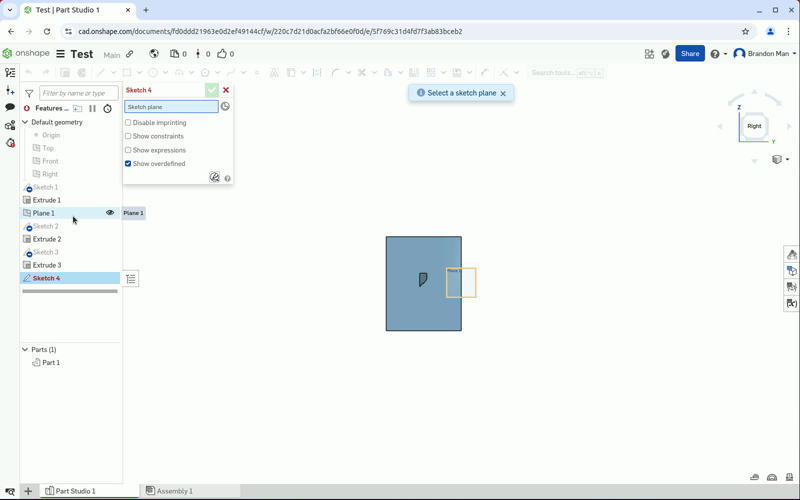
click(73, 215)
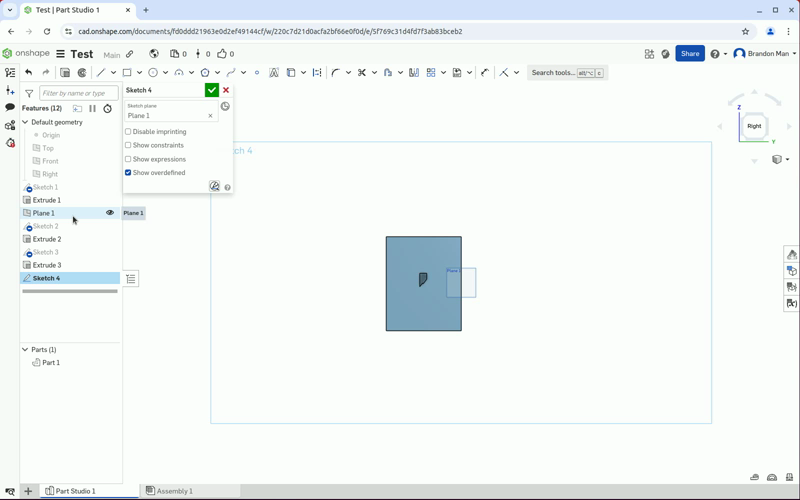
mouse_move(73, 352)
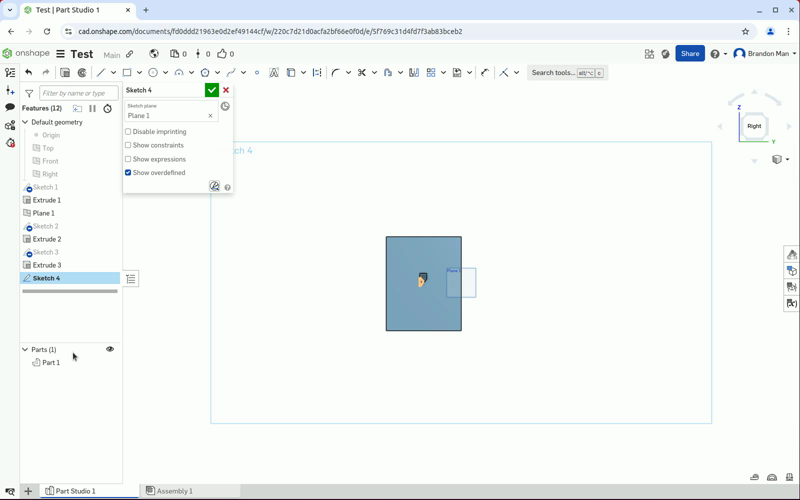
key(y)
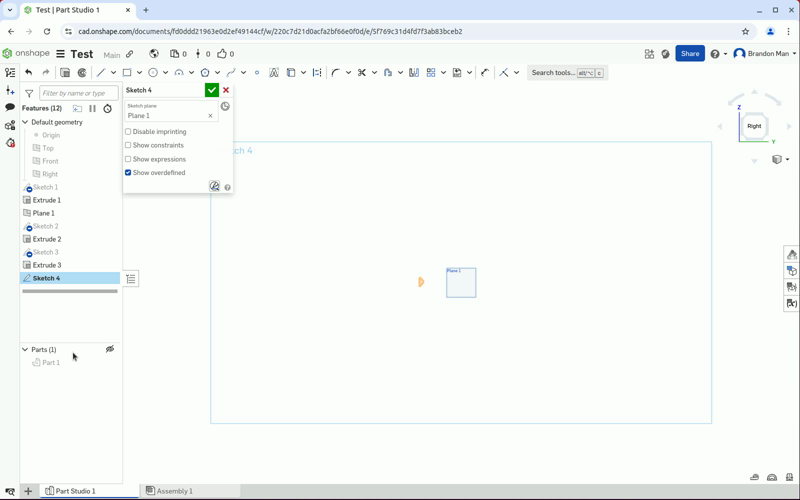
key(l)
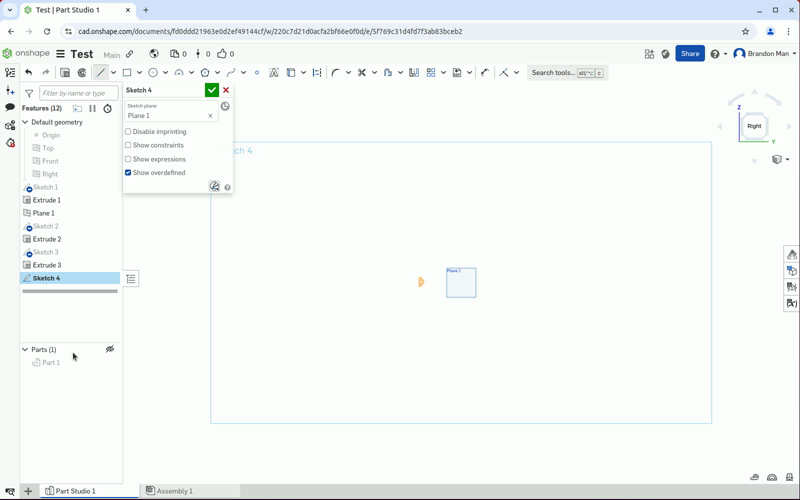
key_down(shift)
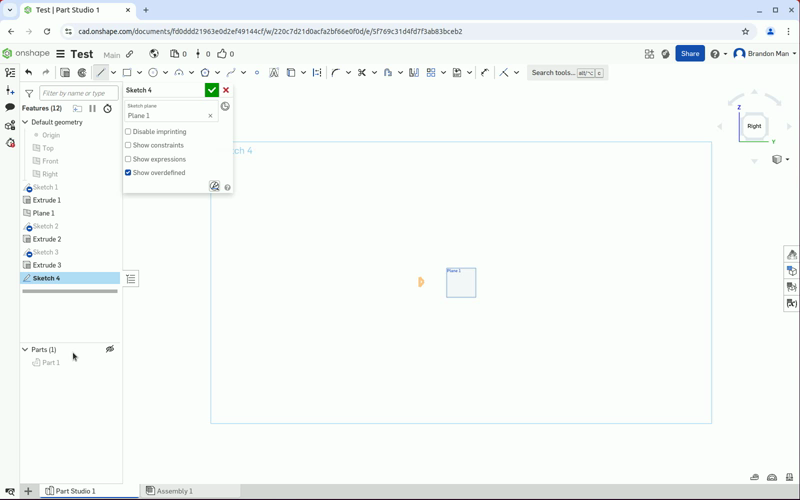
mouse_move(423, 282)
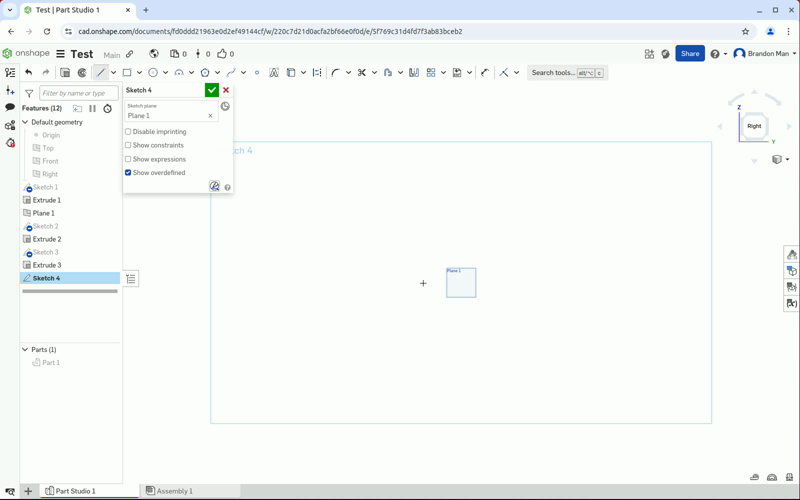
click(423, 282)
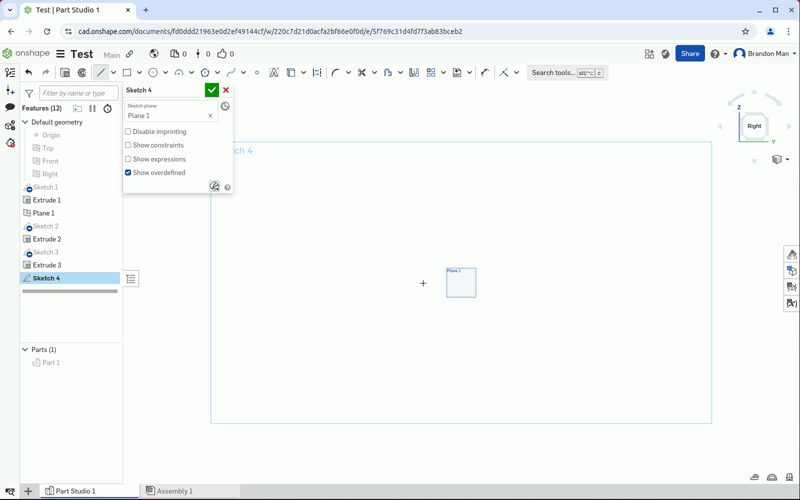
key_up(shift)
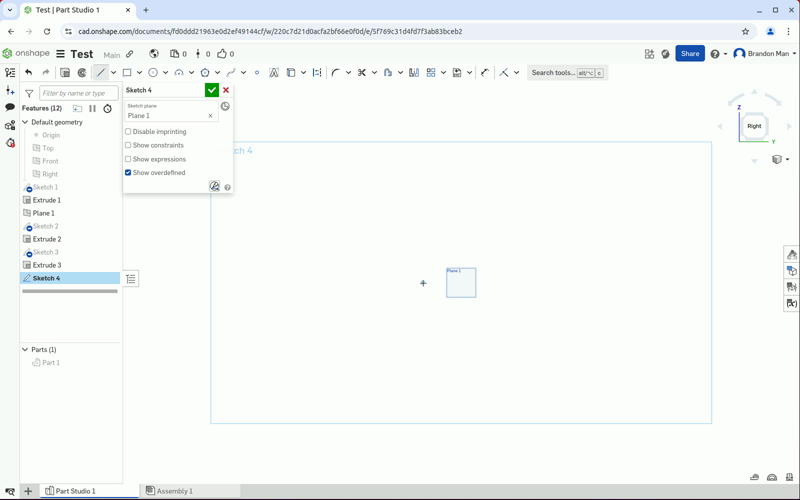
key_down(shift)
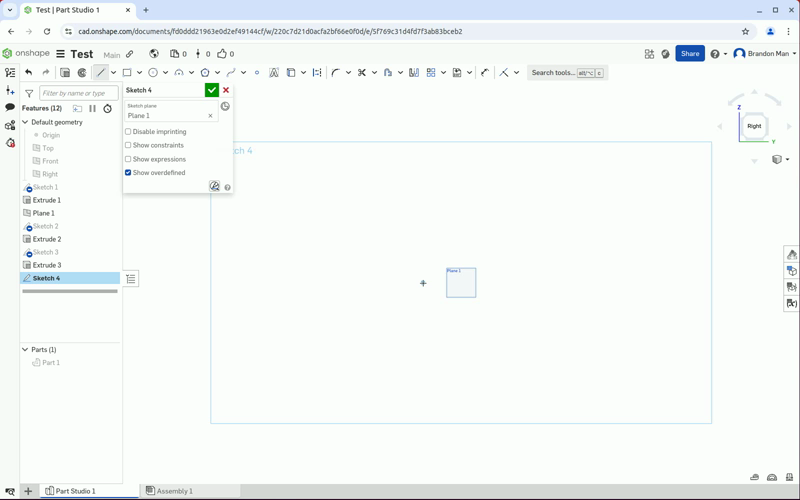
mouse_move(453, 282)
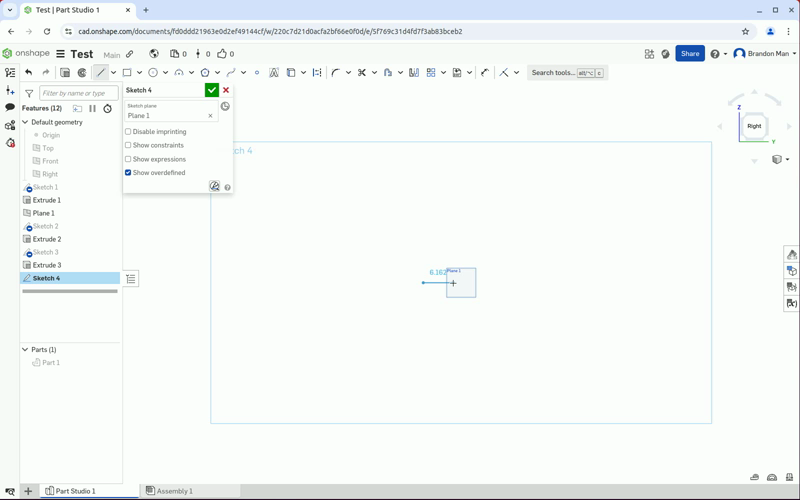
mouse_move(426, 287)
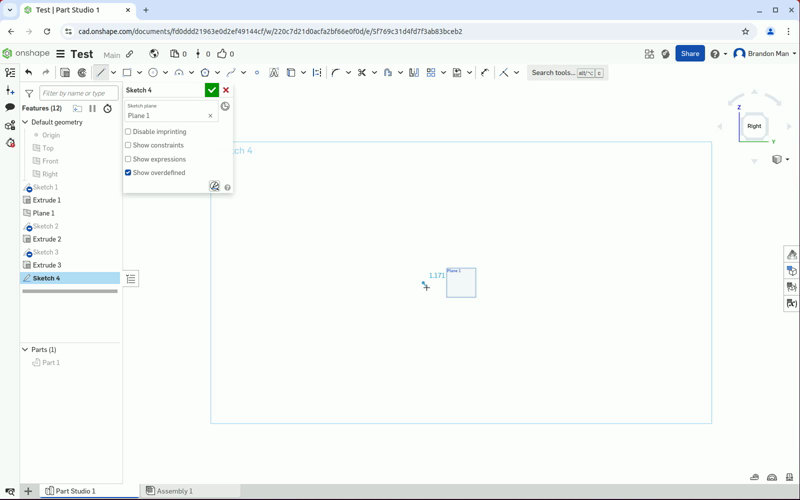
scroll(6)
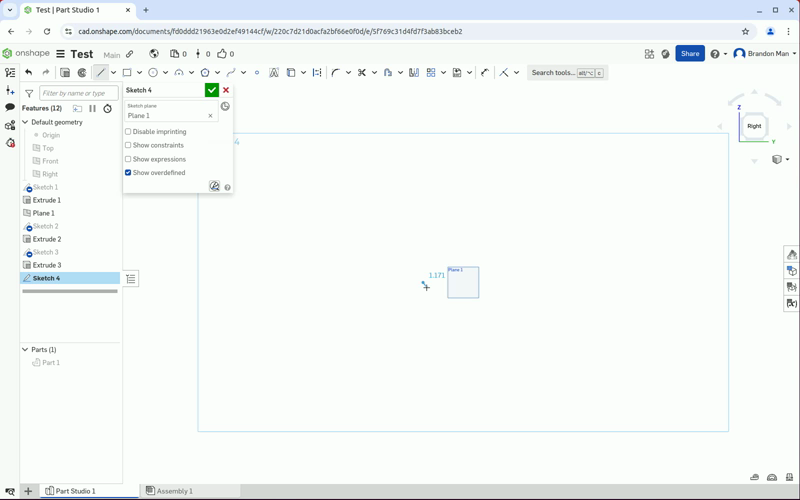
scroll(6)
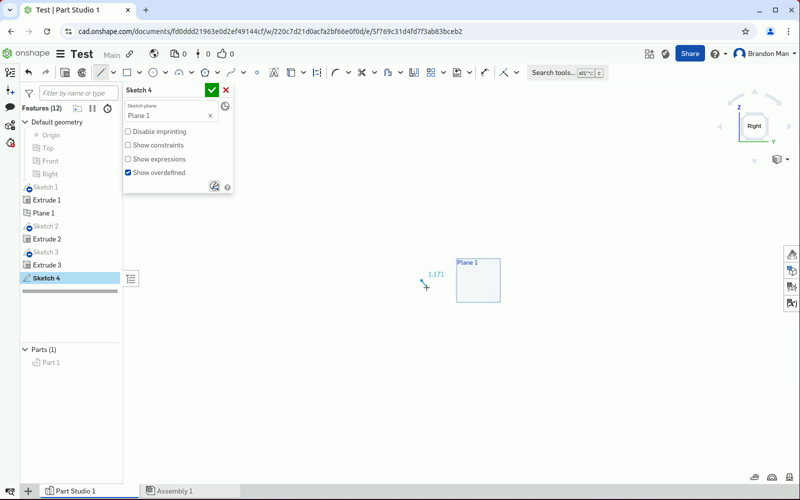
scroll(6)
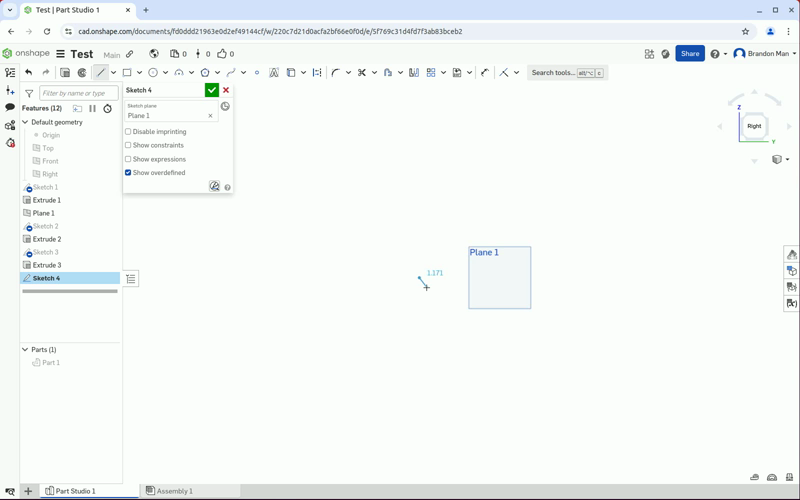
scroll(6)
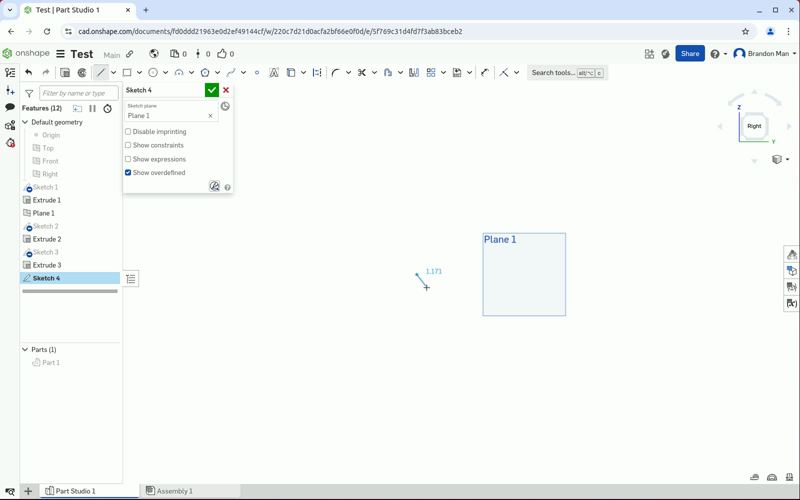
scroll(6)
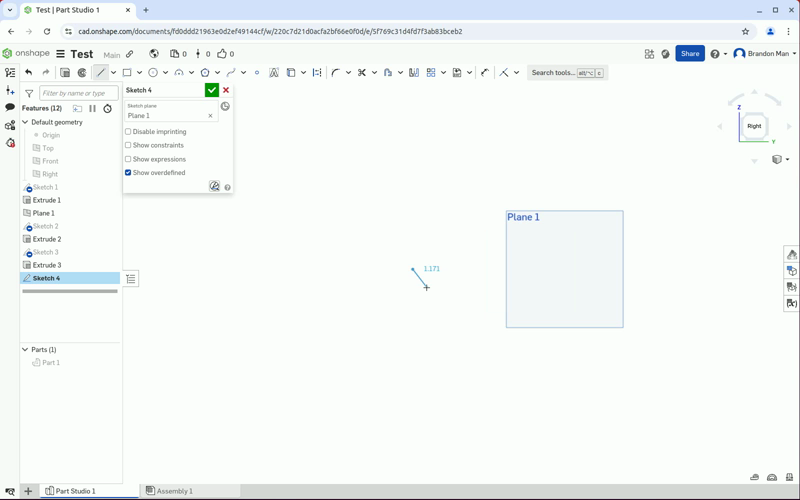
scroll(6)
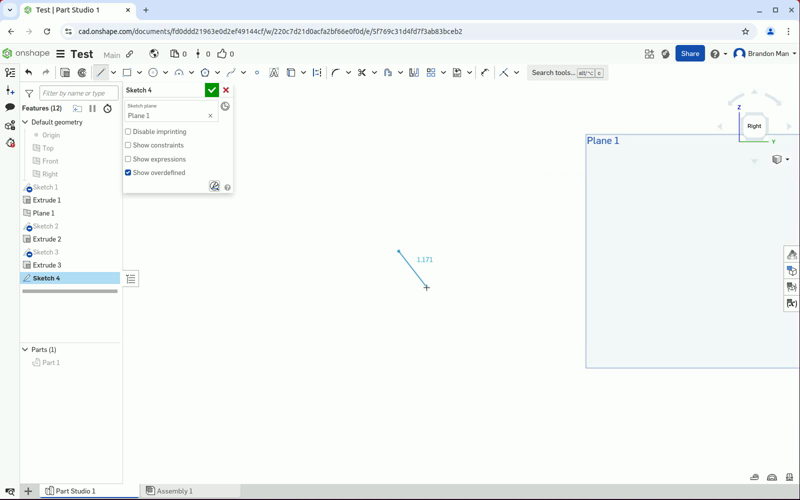
scroll(6)
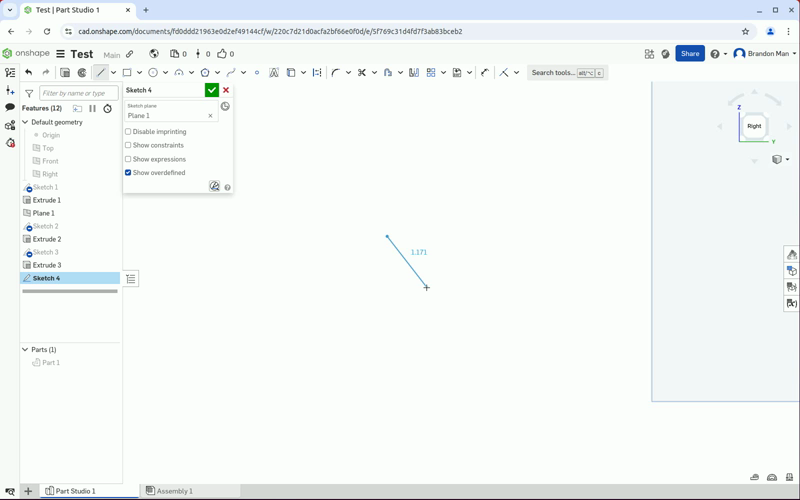
click(426, 287)
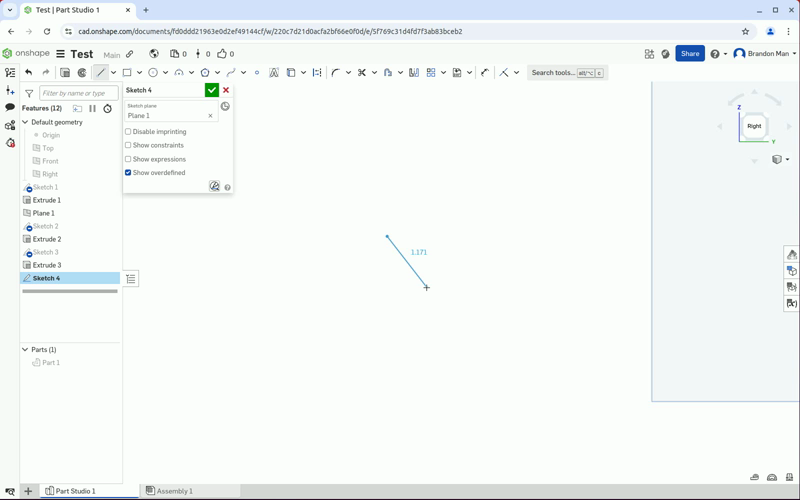
scroll(-6)
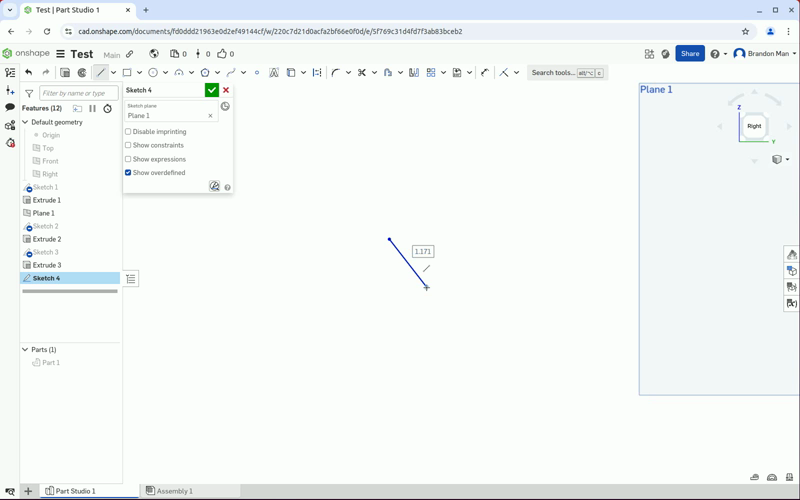
scroll(-6)
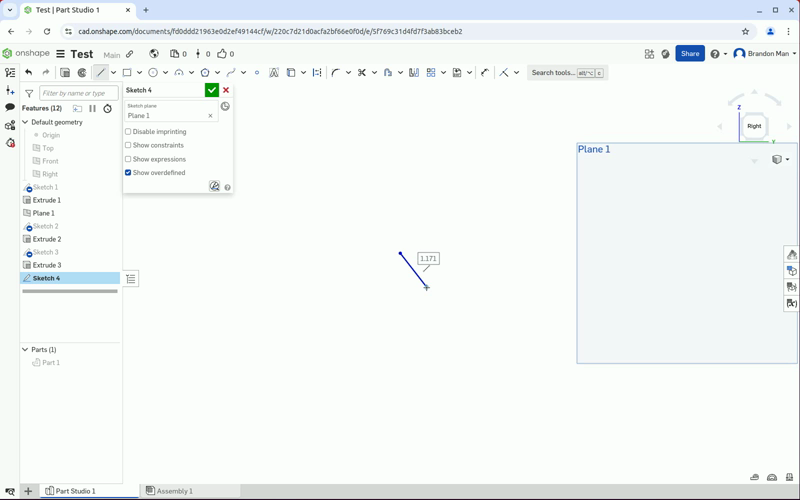
scroll(-6)
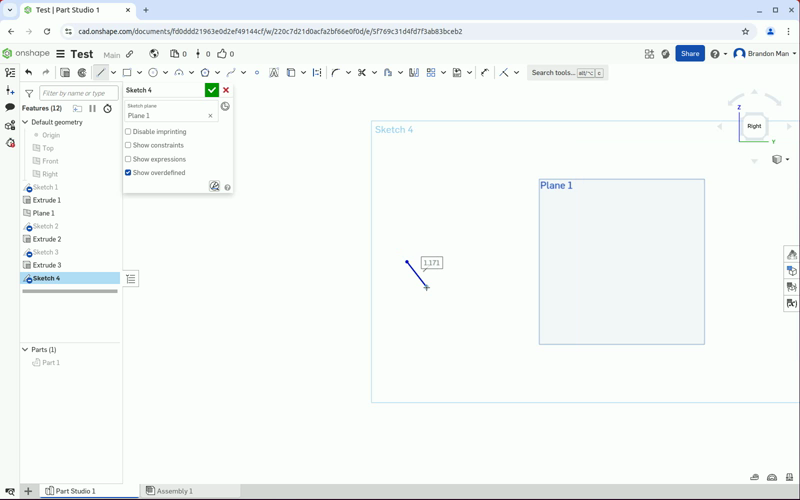
scroll(-6)
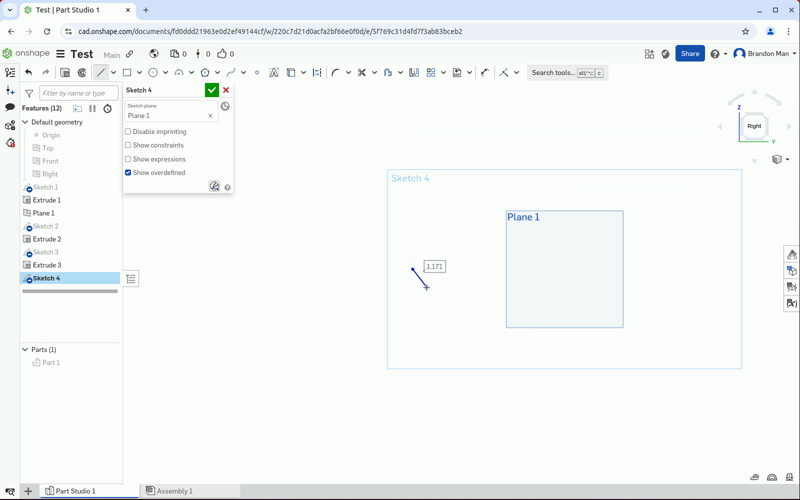
scroll(-6)
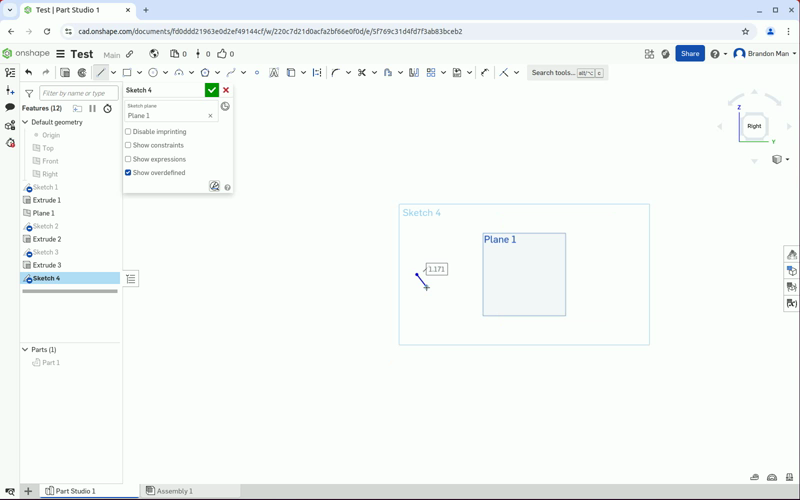
scroll(-6)
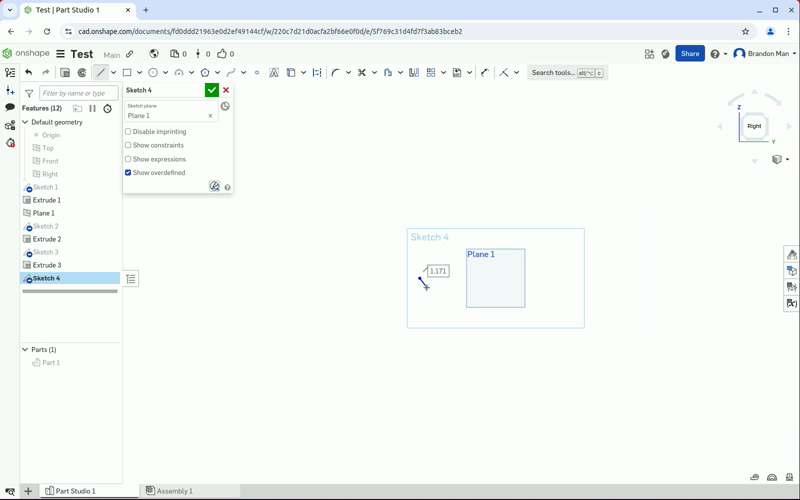
scroll(-6)
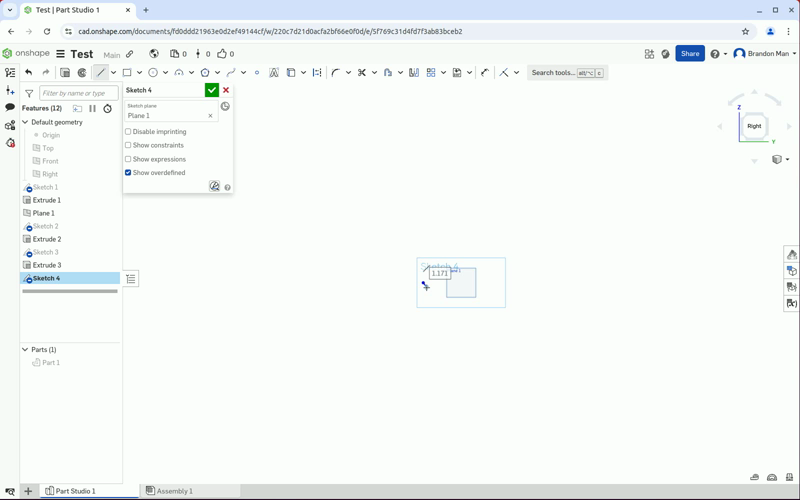
key_up(shift)
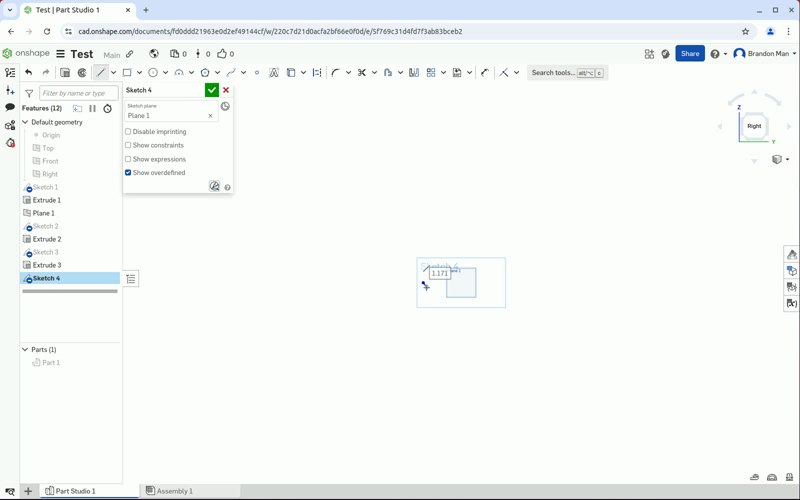
key_down(shift)
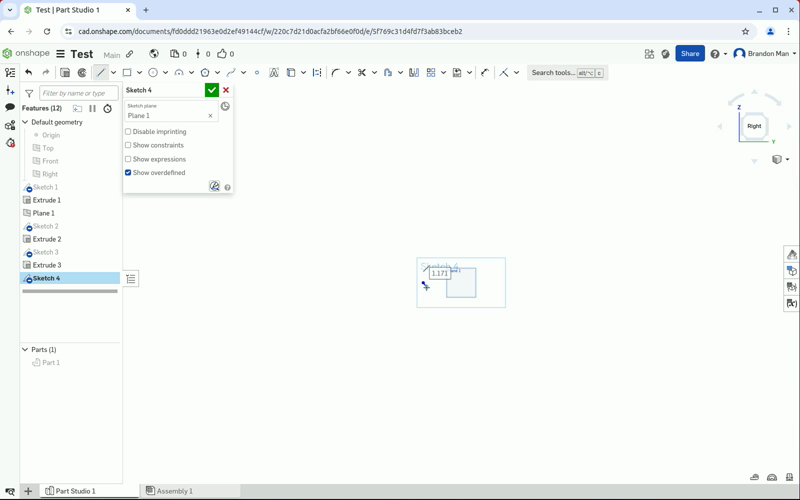
mouse_move(456, 287)
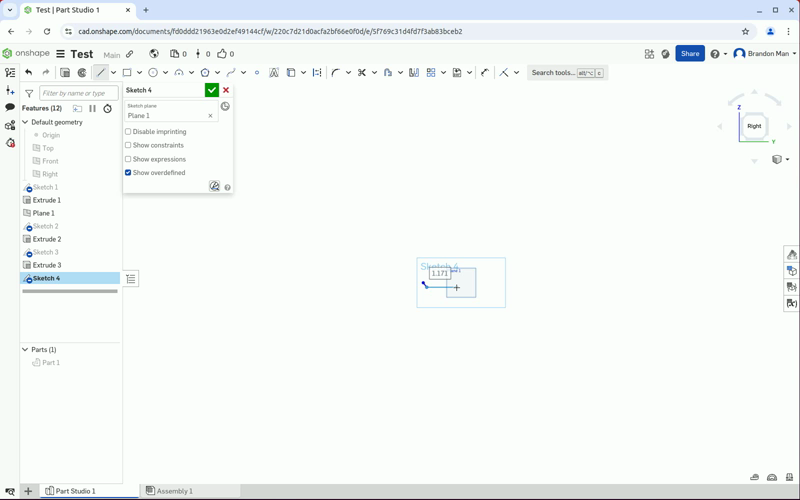
mouse_move(426, 278)
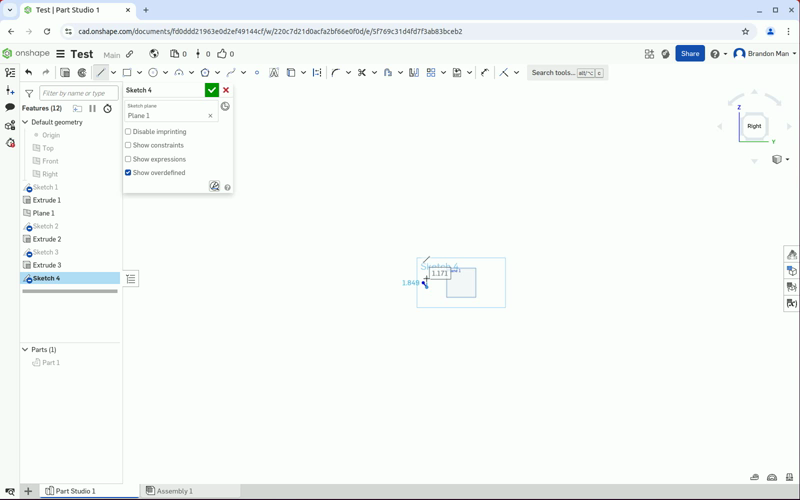
click(426, 278)
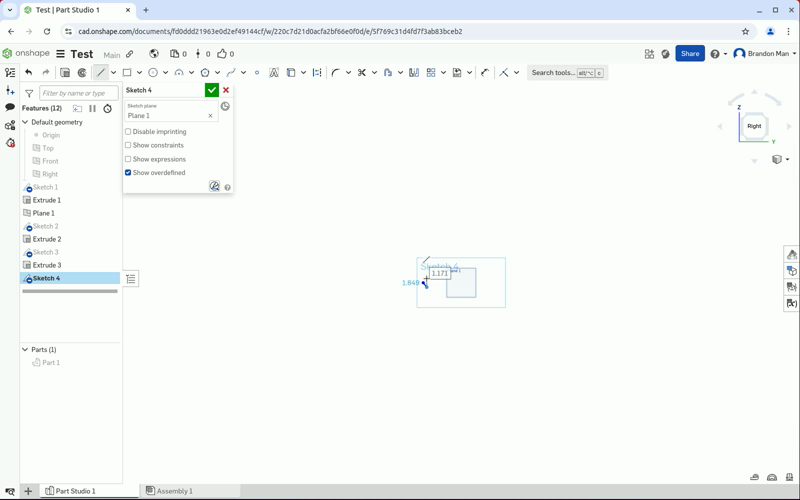
key_up(shift)
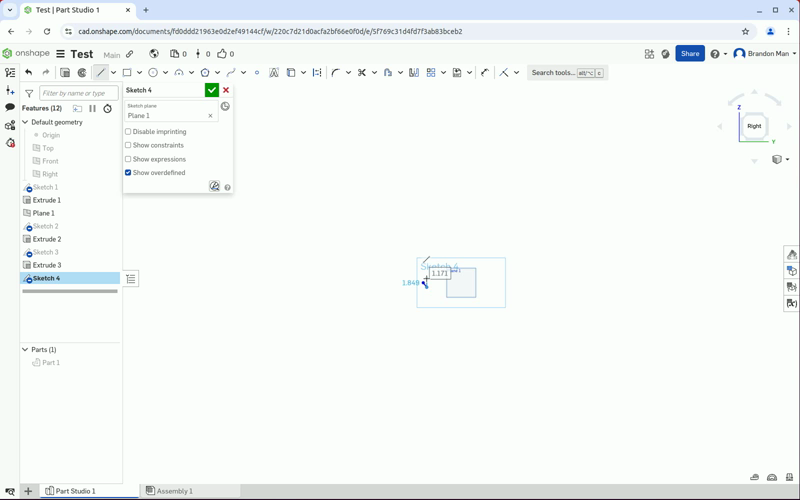
mouse_move(456, 278)
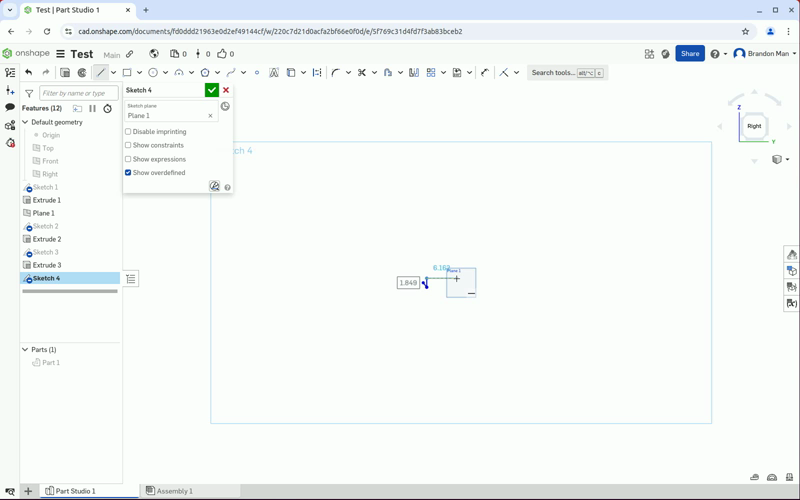
key_down(shift)
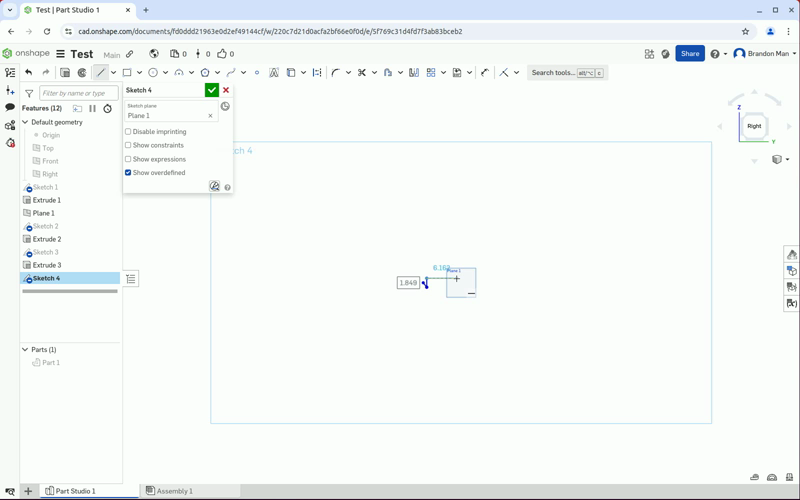
mouse_move(423, 282)
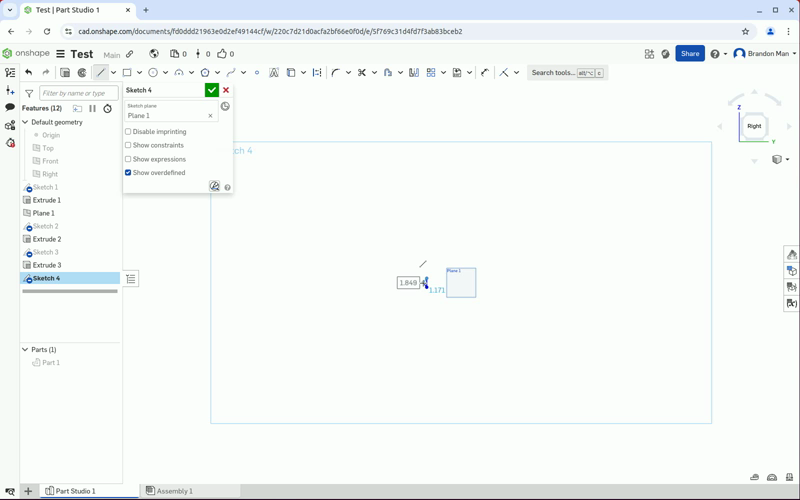
scroll(6)
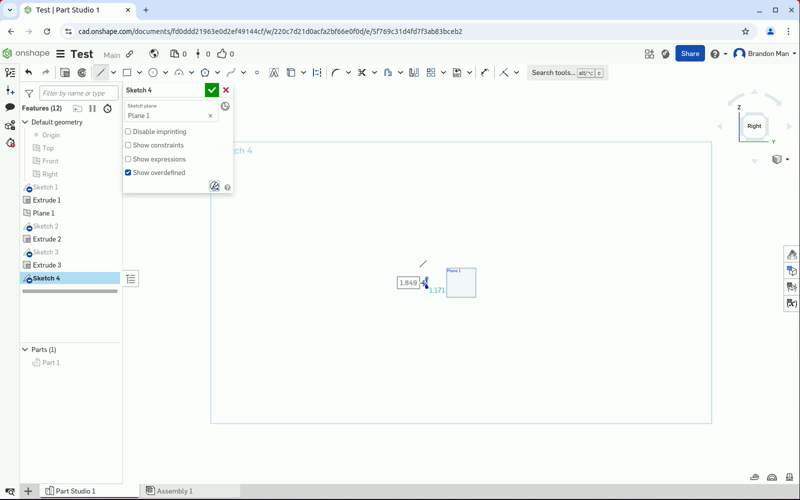
scroll(6)
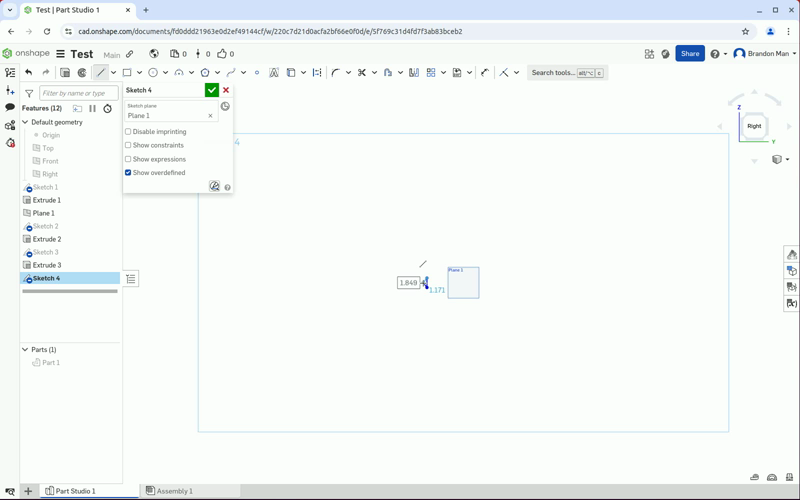
scroll(6)
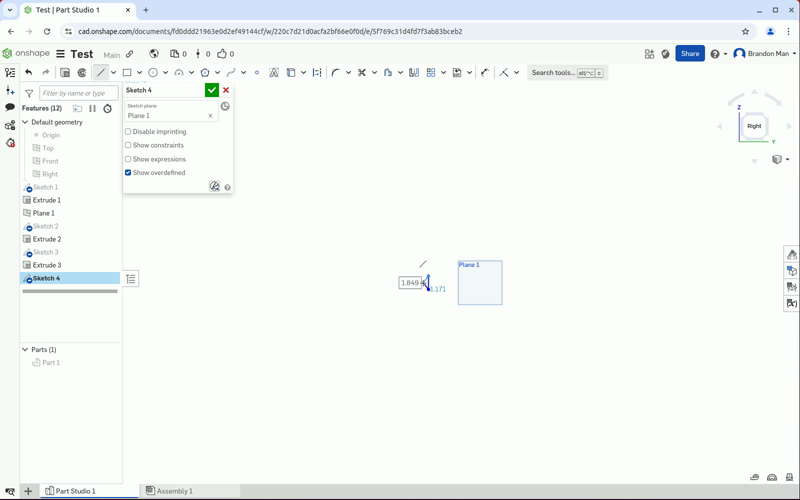
scroll(6)
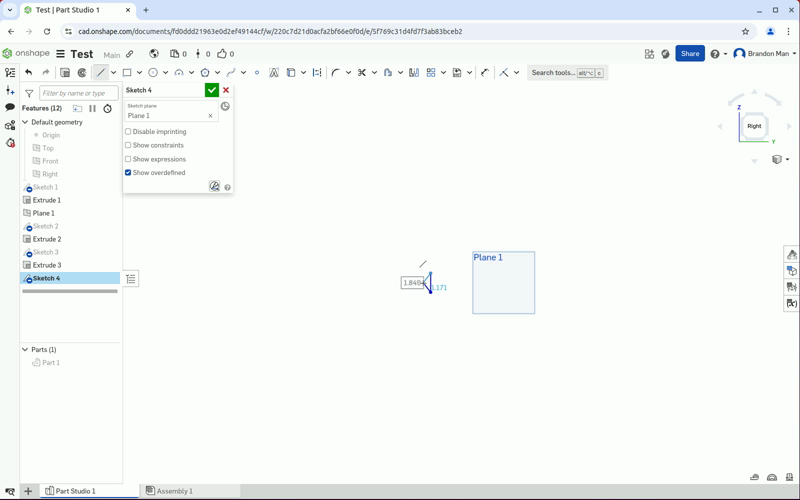
scroll(6)
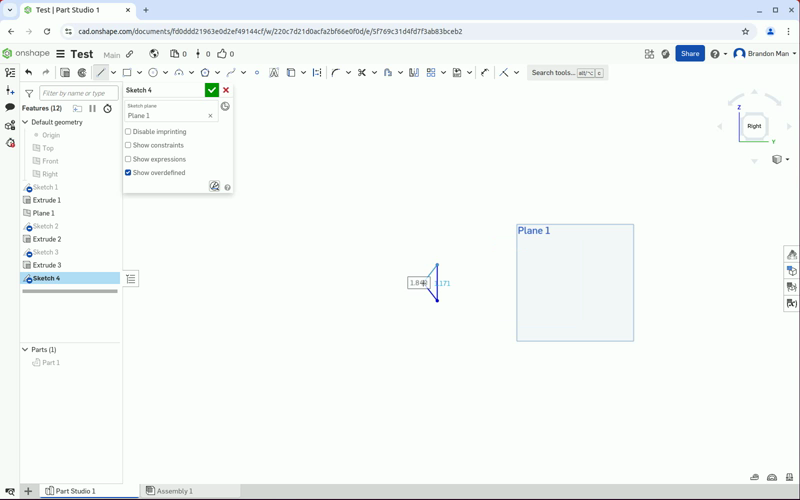
scroll(6)
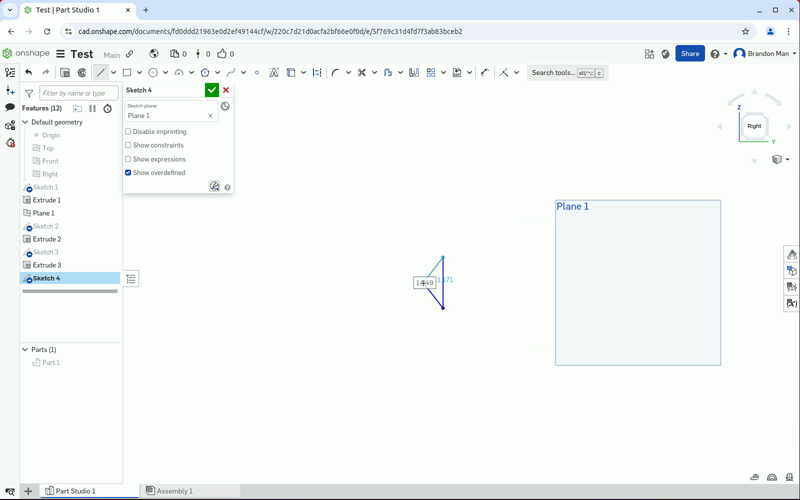
scroll(6)
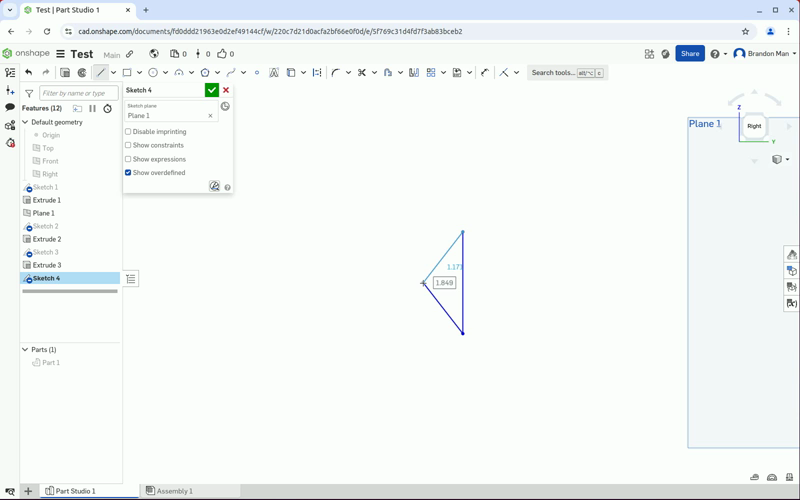
key_up(shift)
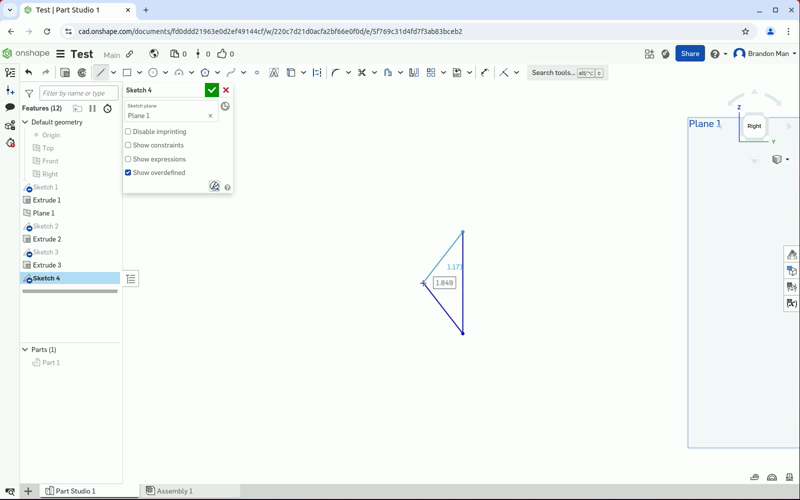
click(423, 282)
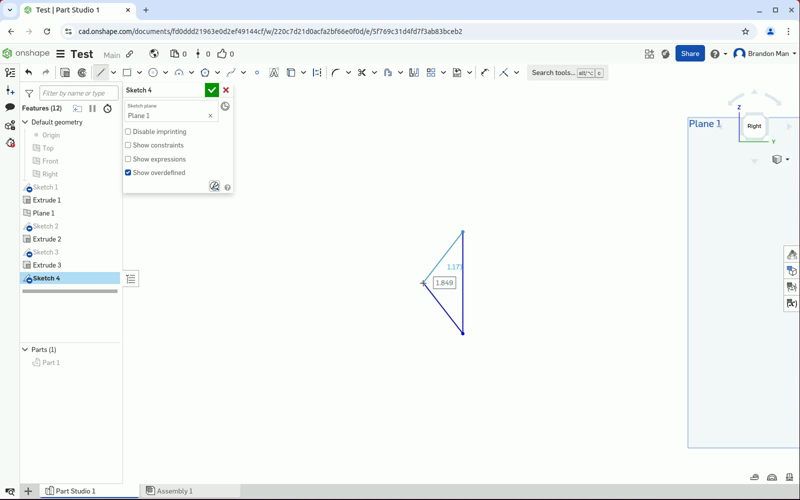
scroll(-6)
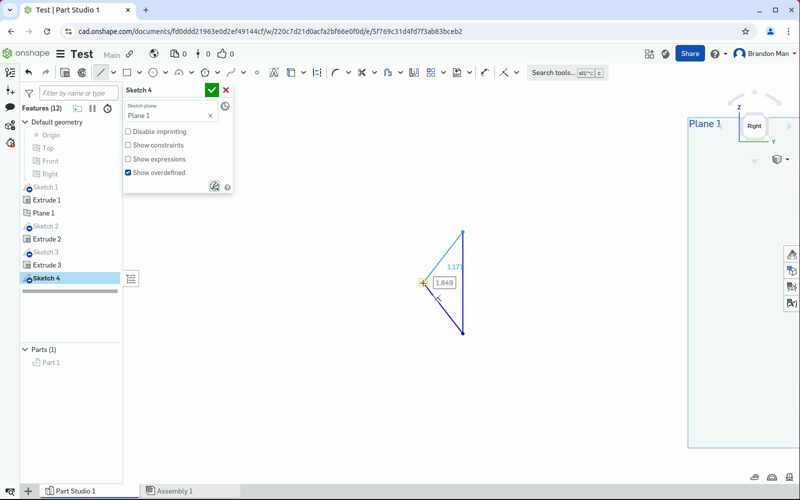
scroll(-6)
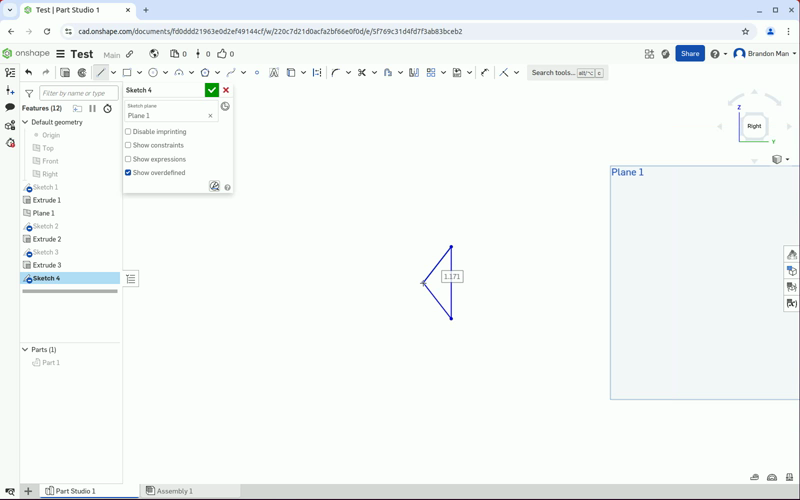
scroll(-6)
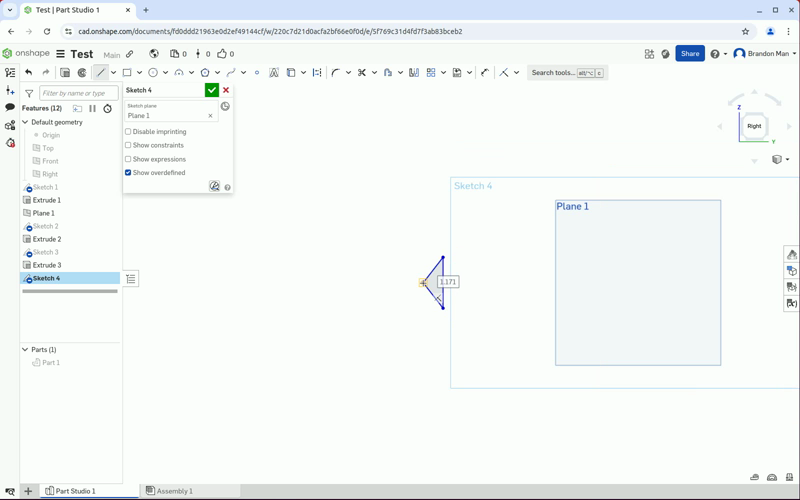
scroll(-6)
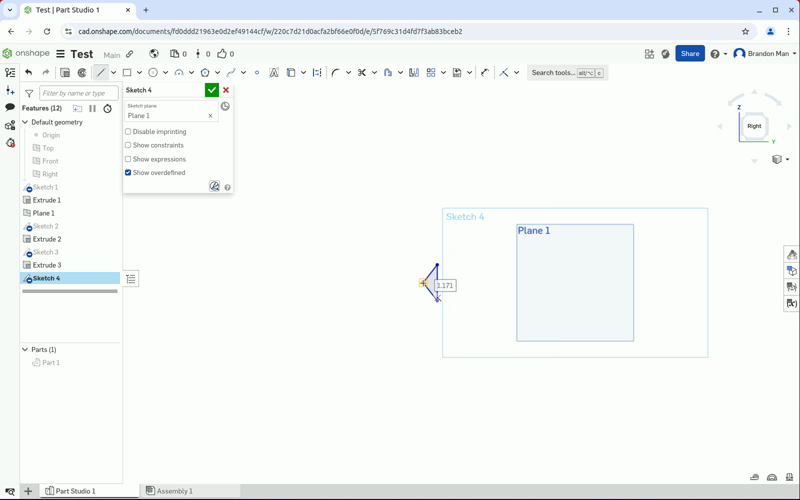
scroll(-6)
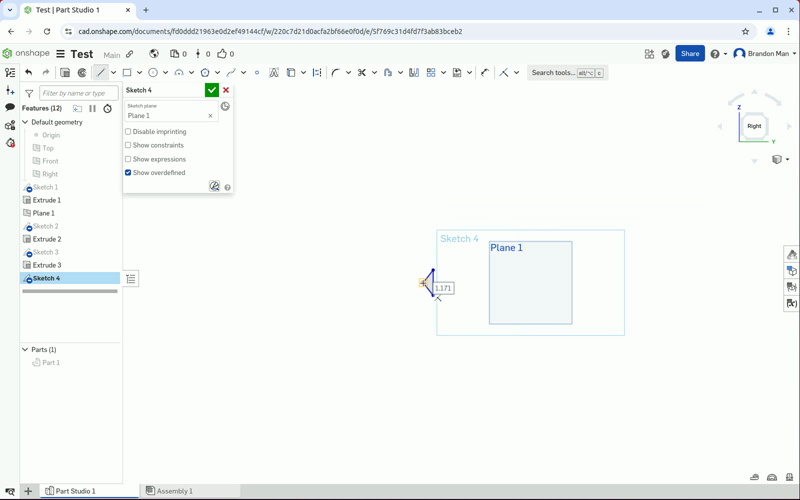
scroll(-6)
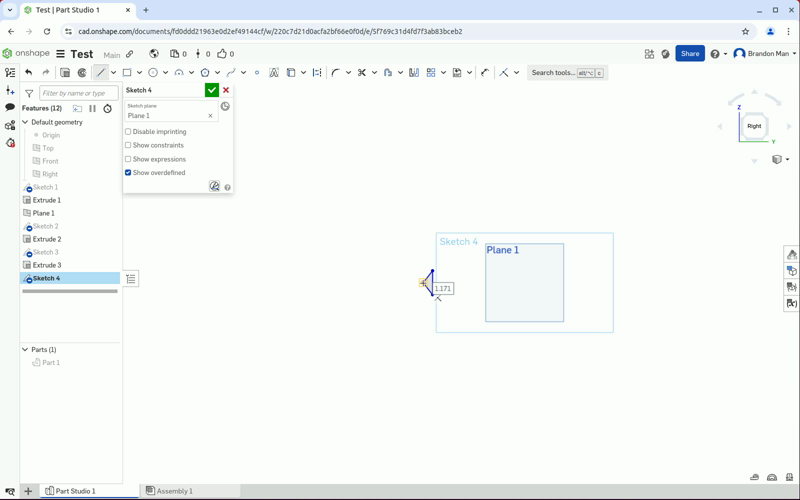
scroll(-6)
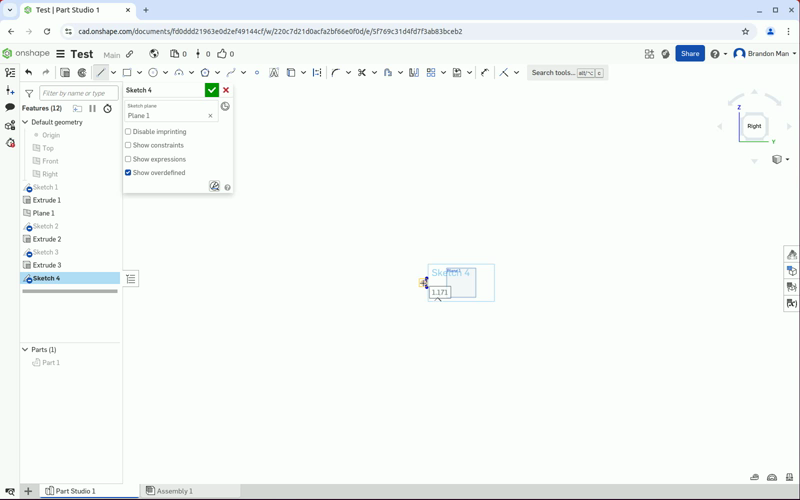
key(esc)
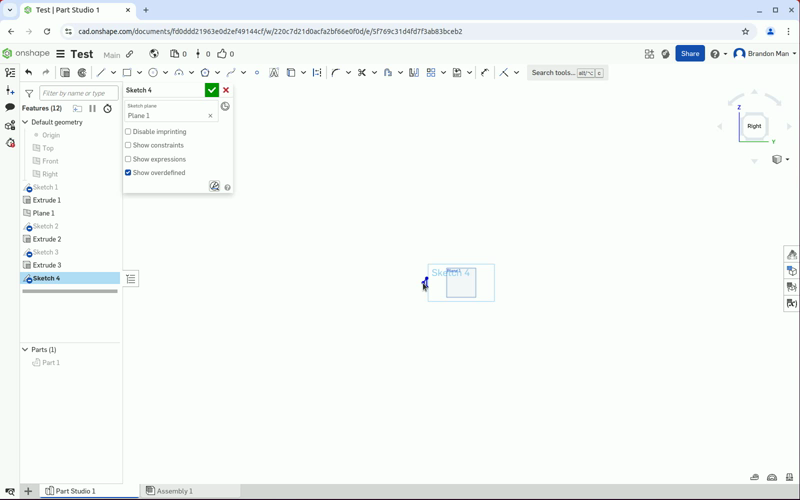
mouse_move(425, 281)
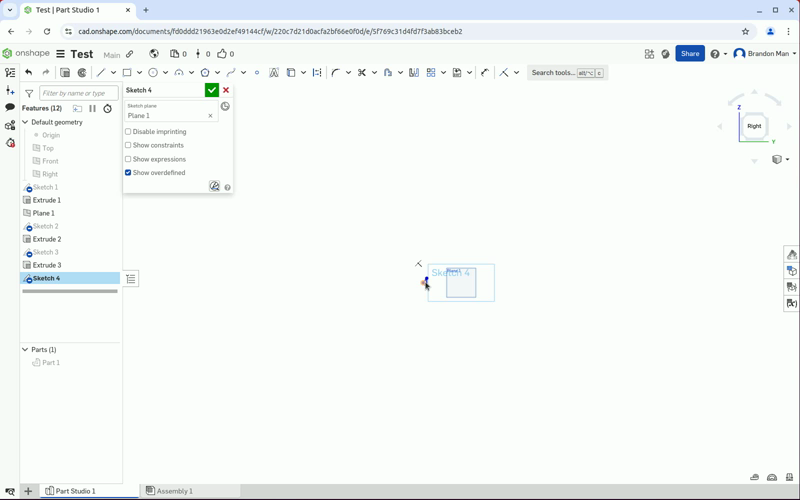
scroll(6)
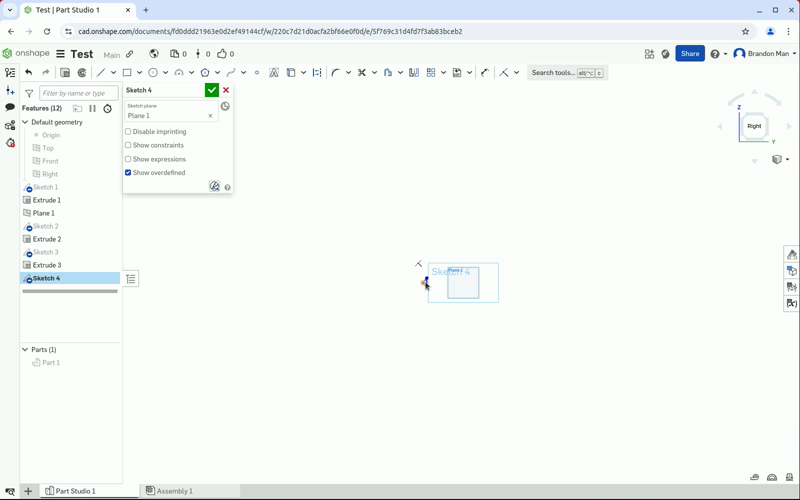
scroll(6)
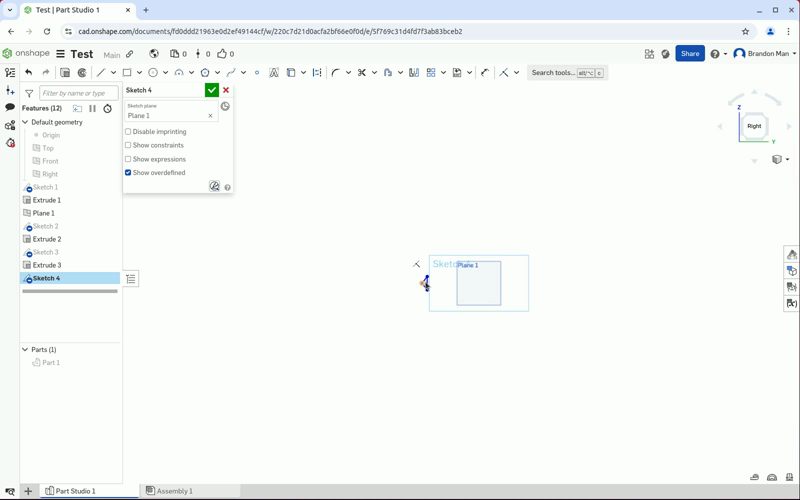
scroll(6)
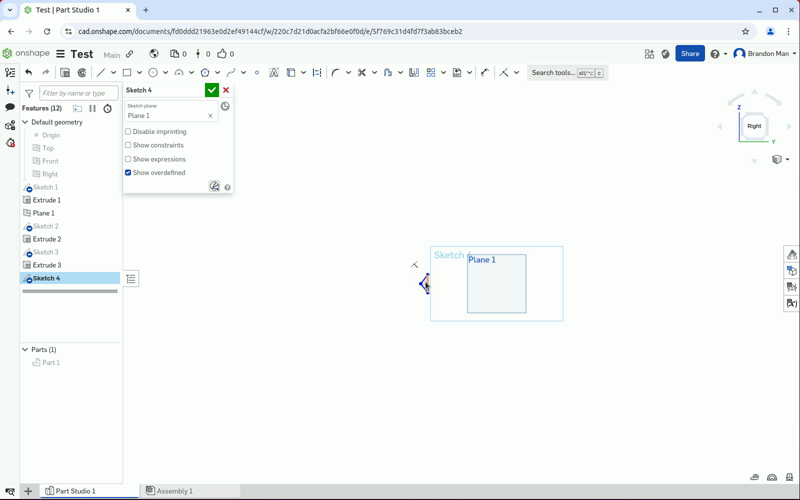
scroll(6)
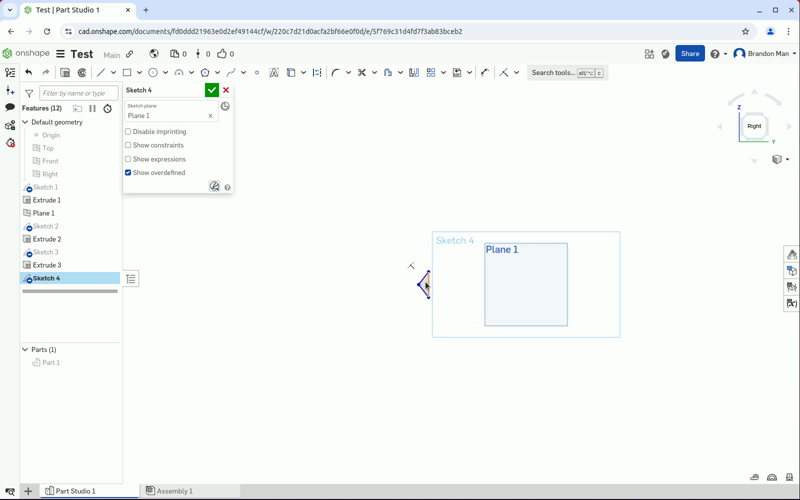
scroll(6)
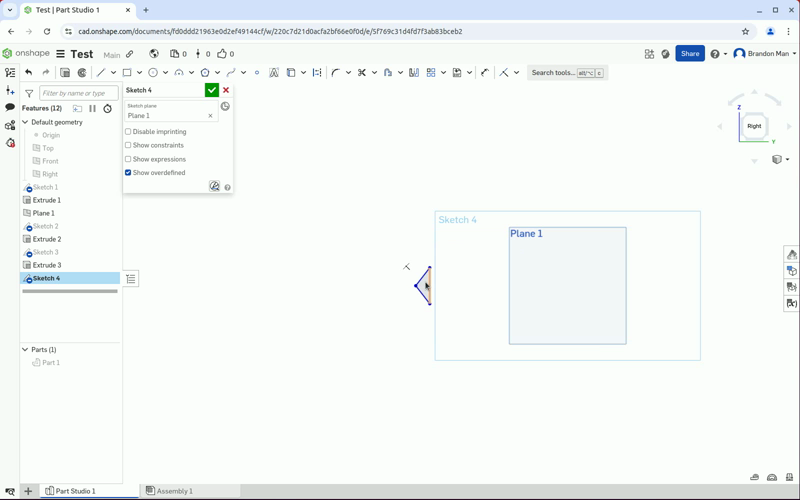
scroll(6)
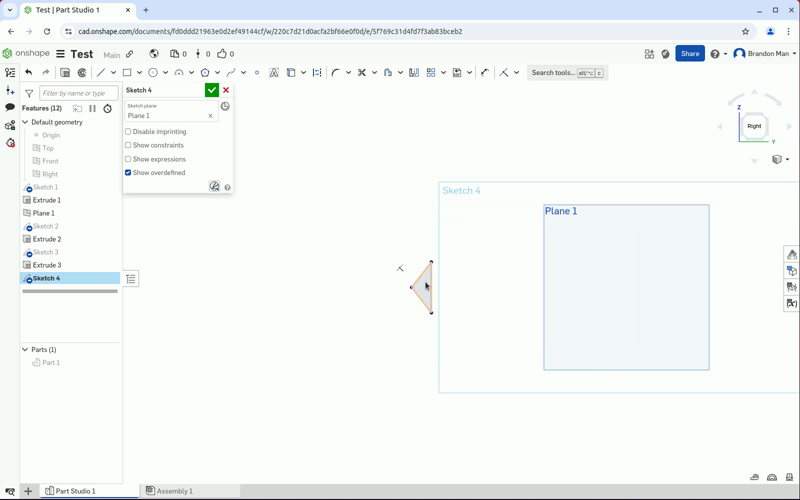
scroll(6)
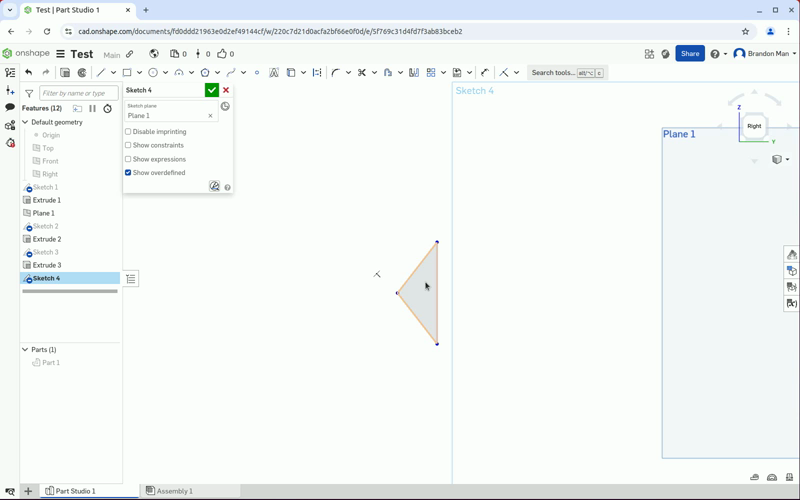
click(425, 281)
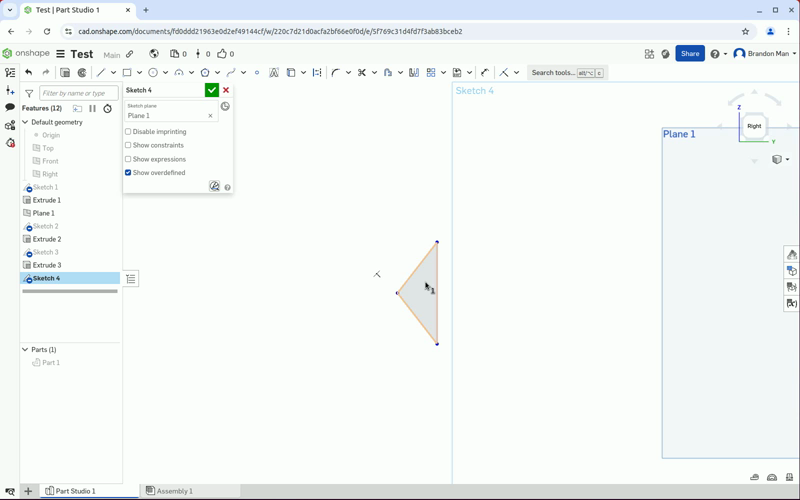
scroll(-6)
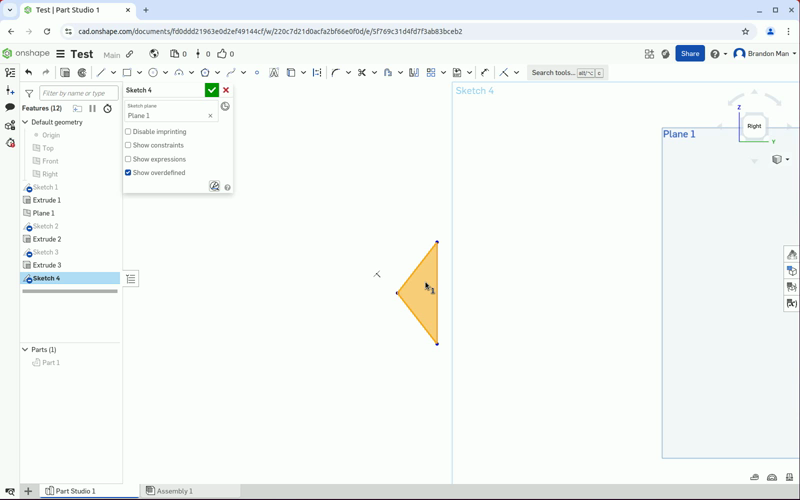
scroll(-6)
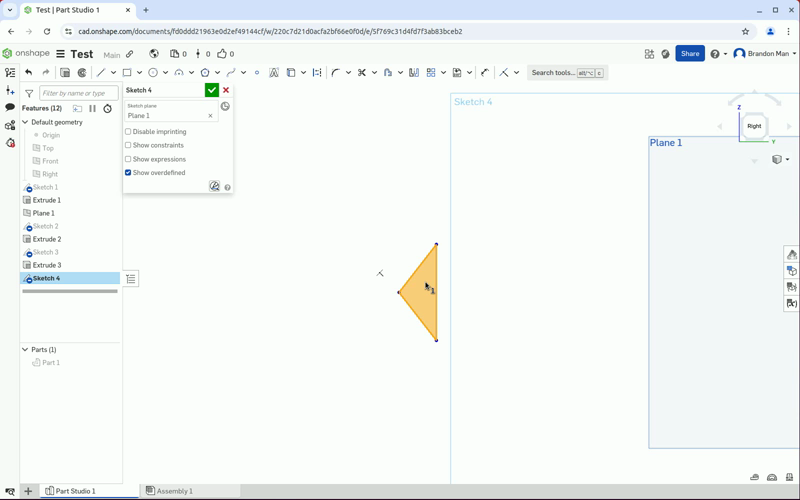
scroll(-6)
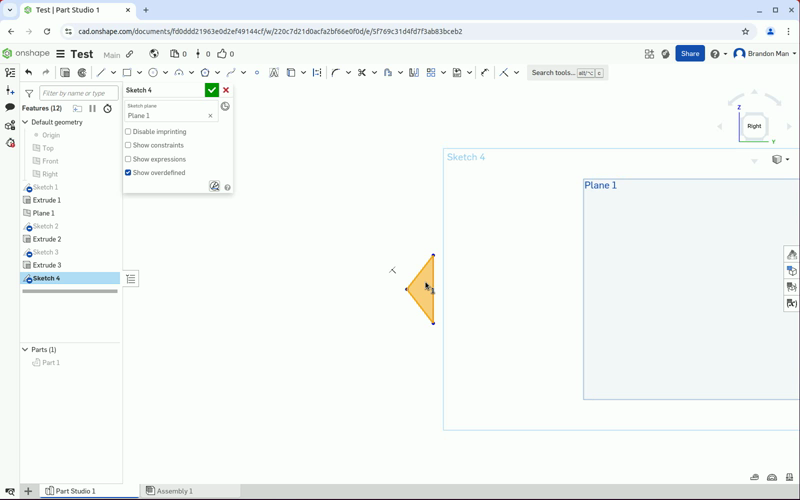
scroll(-6)
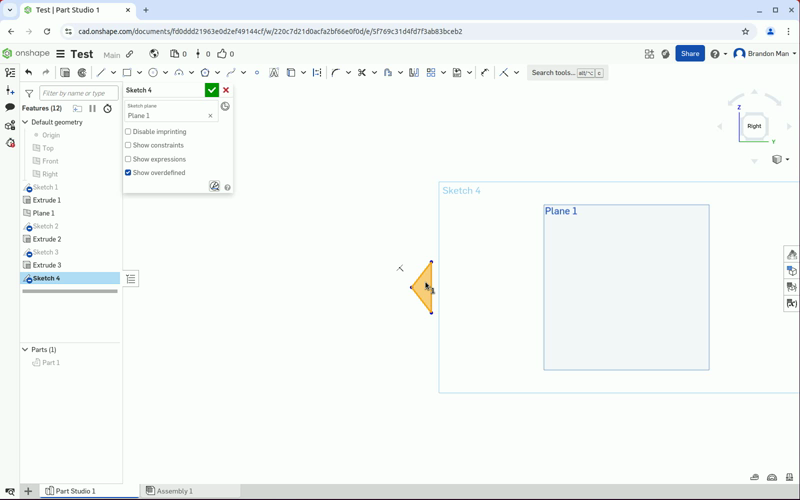
scroll(-6)
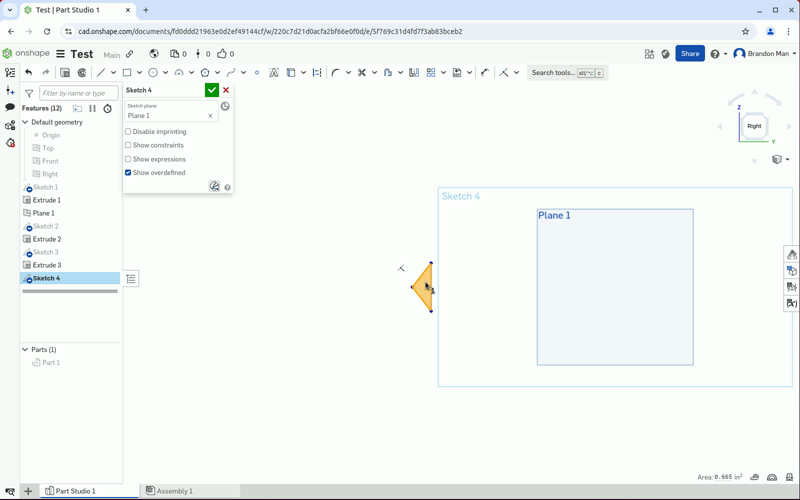
scroll(-6)
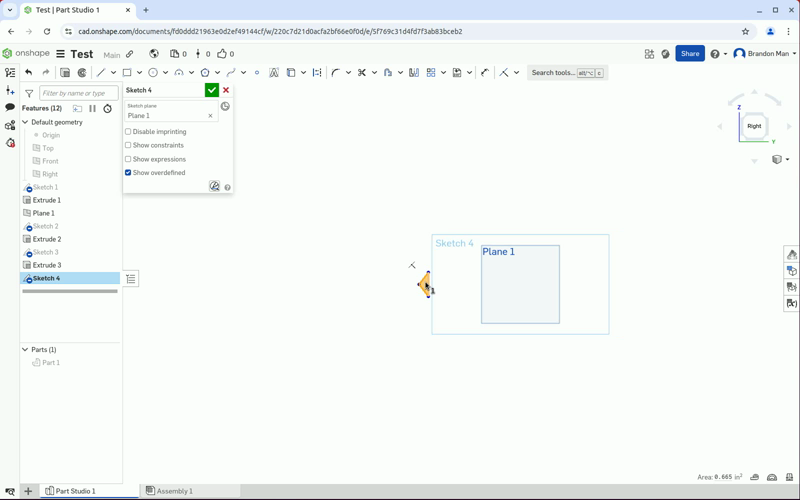
scroll(-6)
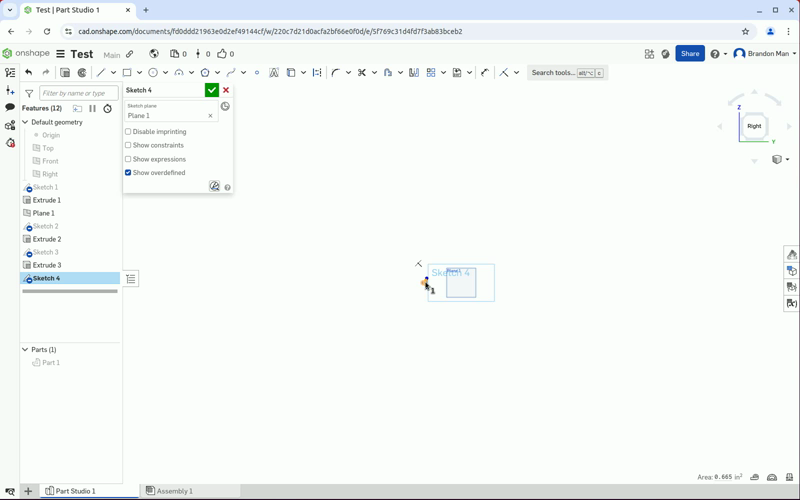
mouse_move(73, 352)
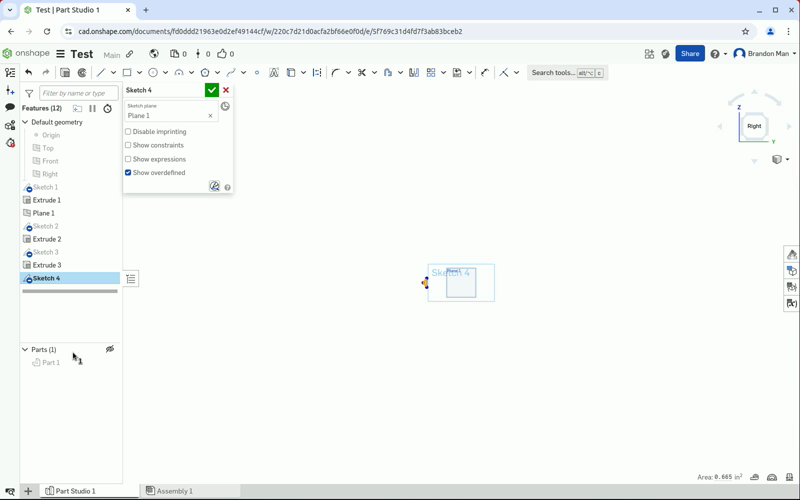
key(shift+y)
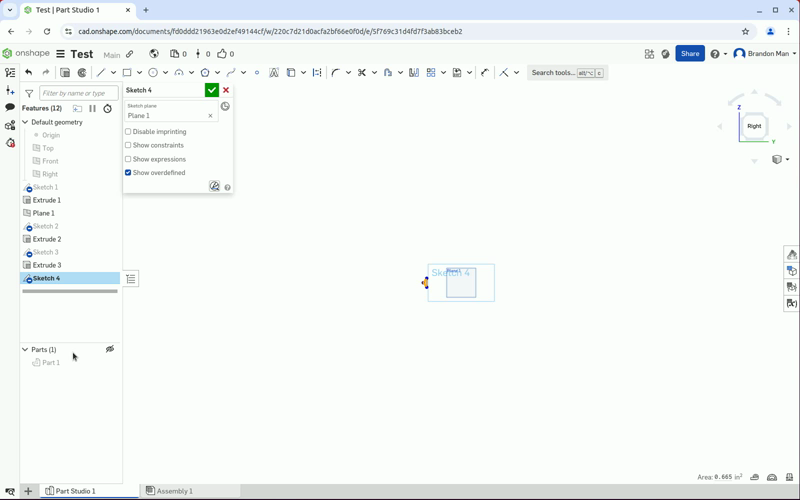
key(shift+e)
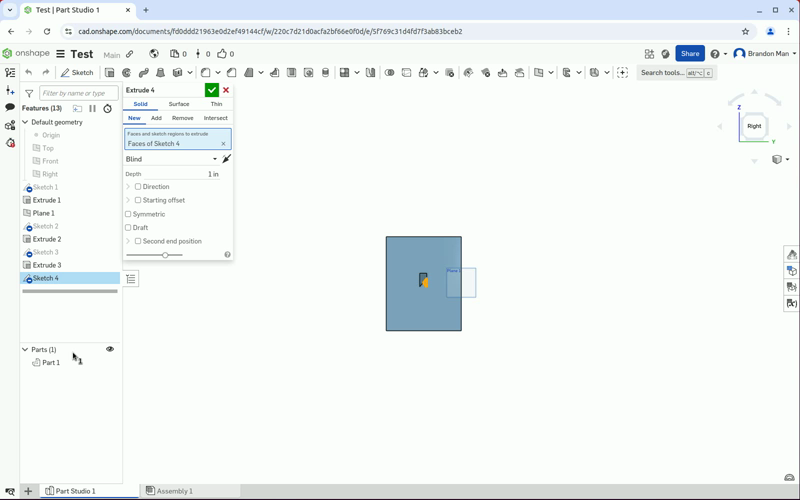
mouse_move(143, 106)
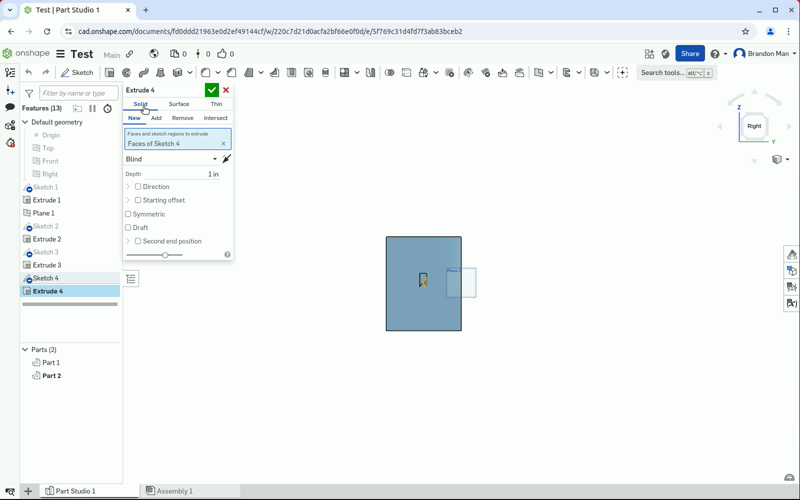
click(143, 106)
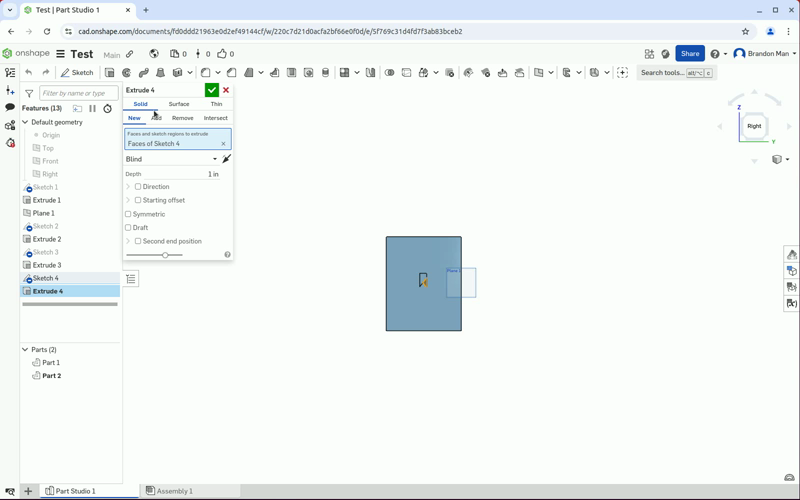
mouse_move(186, 120)
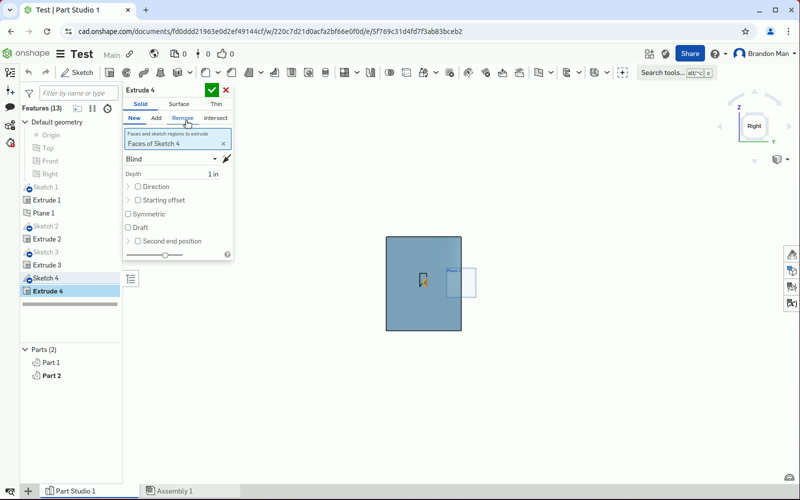
click(186, 120)
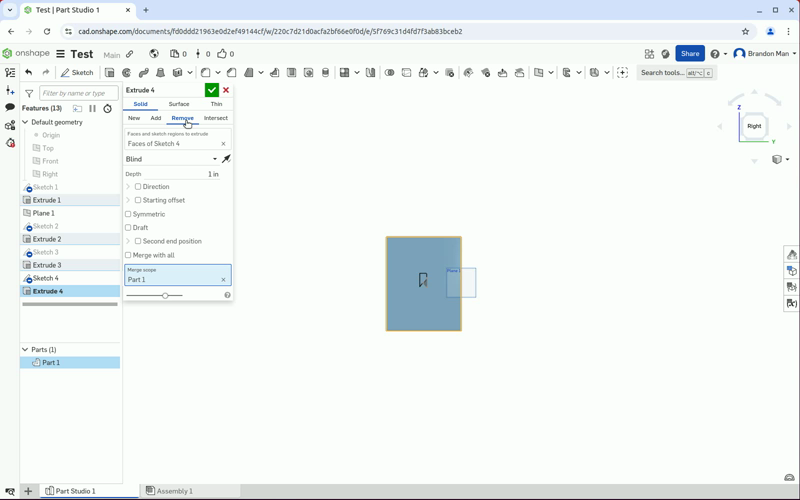
key(tab, 4)
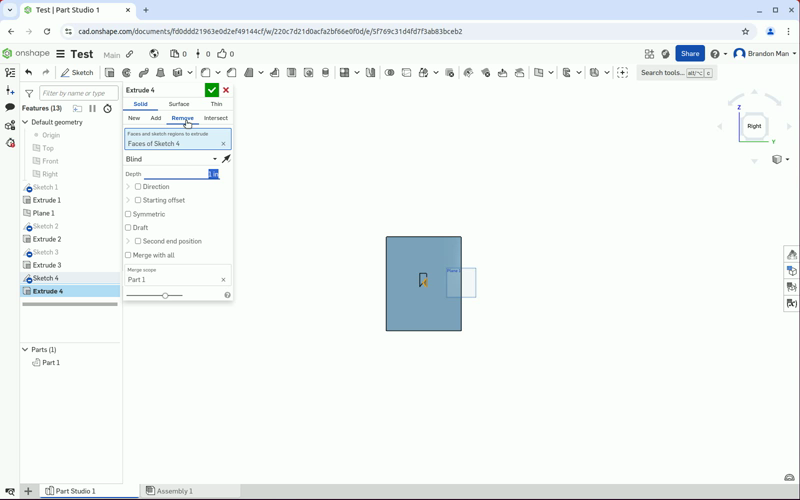
text(2.648)
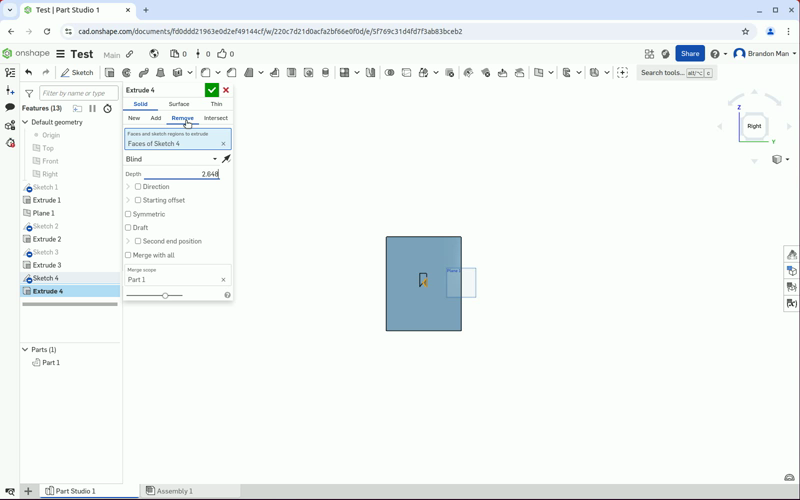
key(tab, 6)
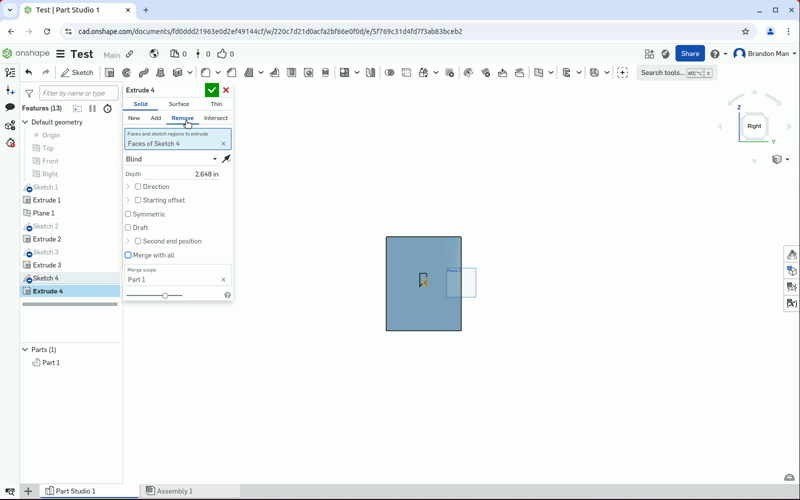
key(space)
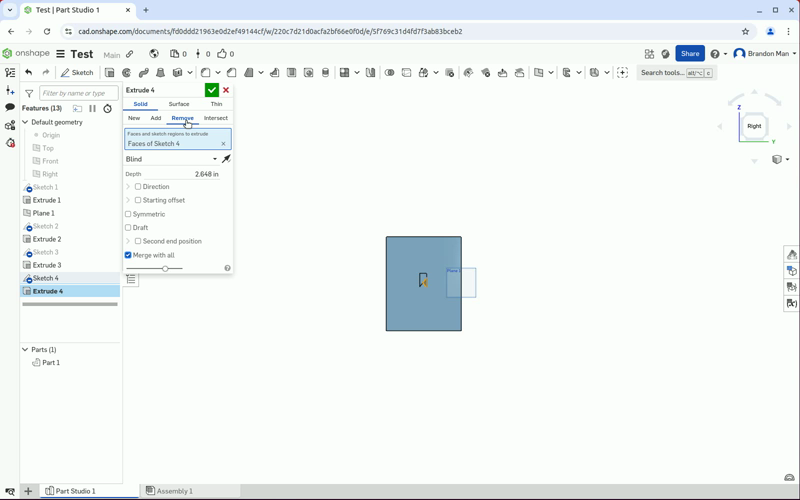
key(enter)
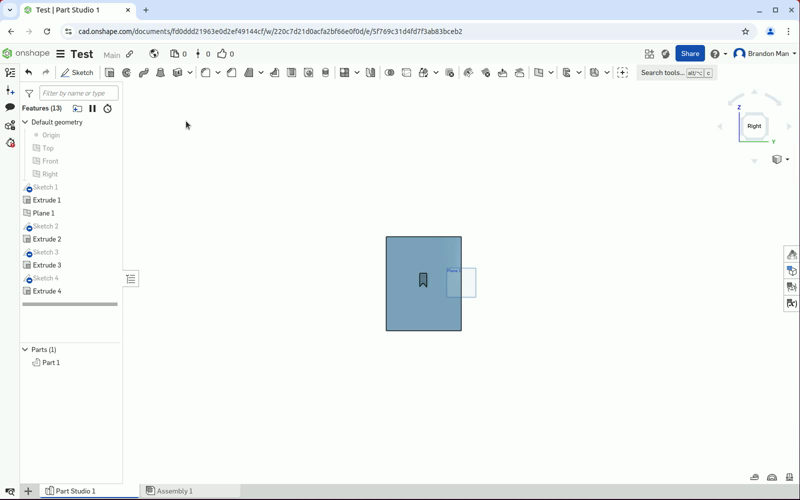
key(shift+h)
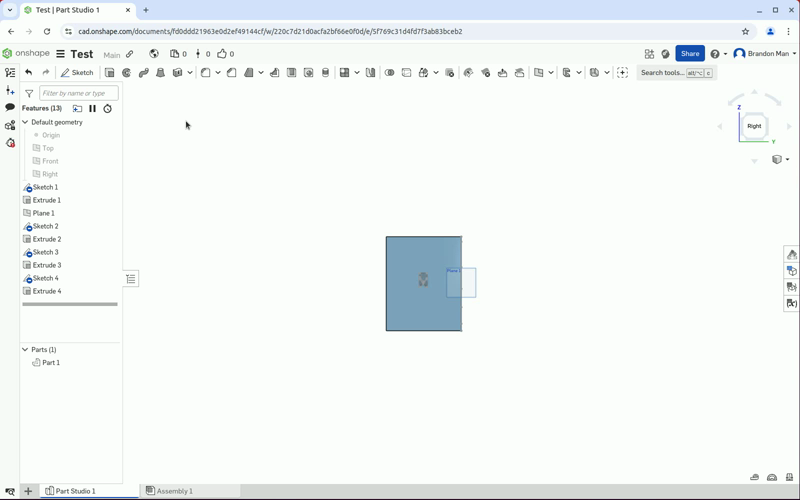
key(shift+h)
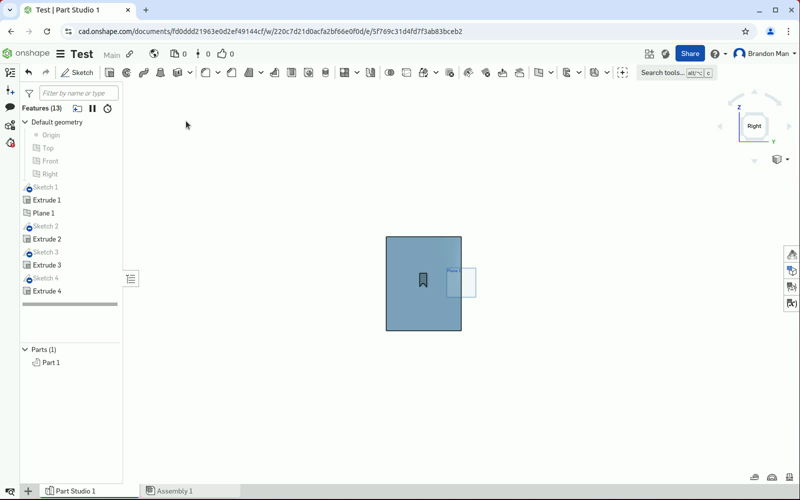
mouse_move(73, 189)
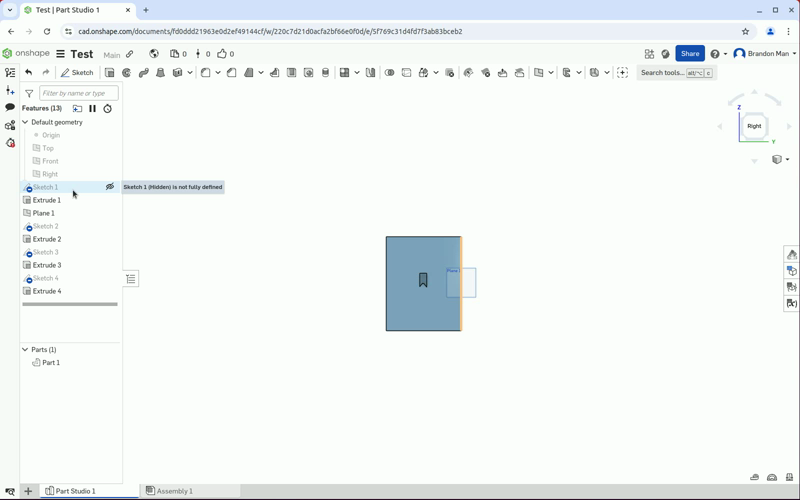
click(73, 189)
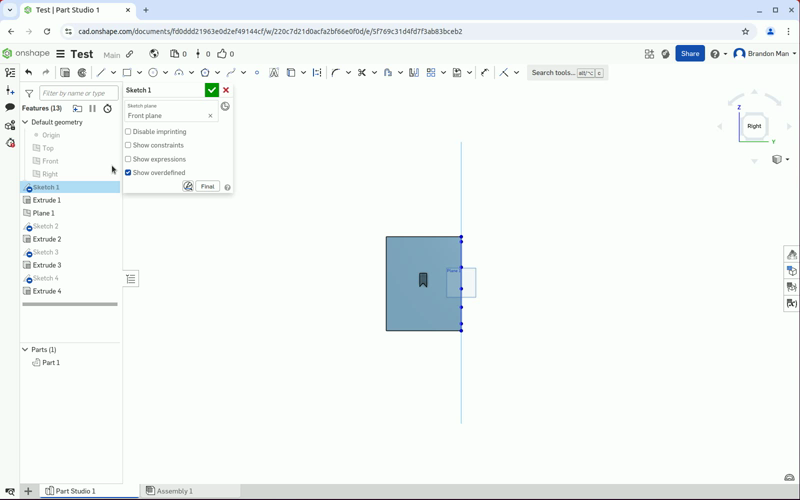
mouse_move(229, 92)
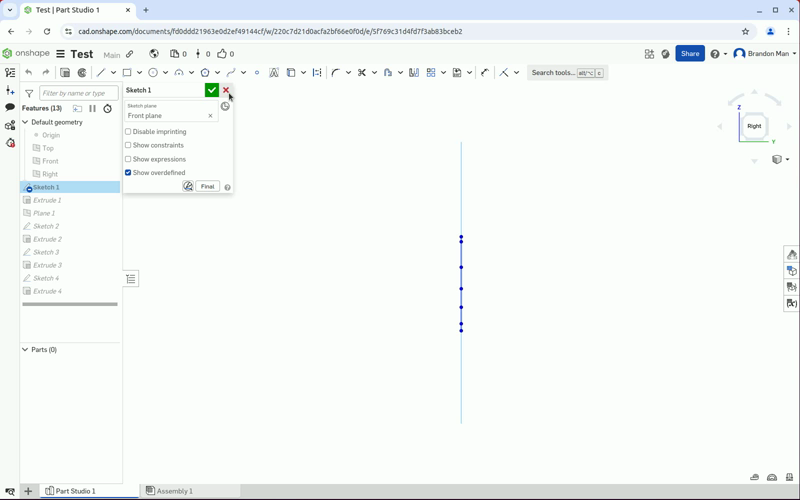
click(229, 92)
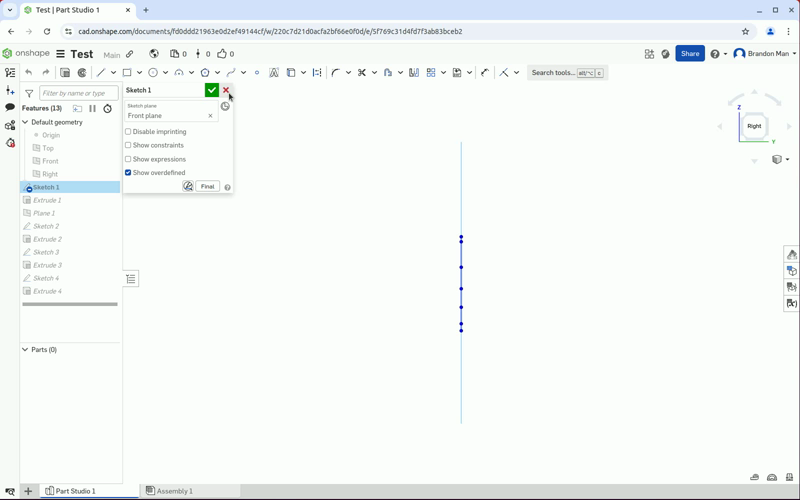
key(shift+s)
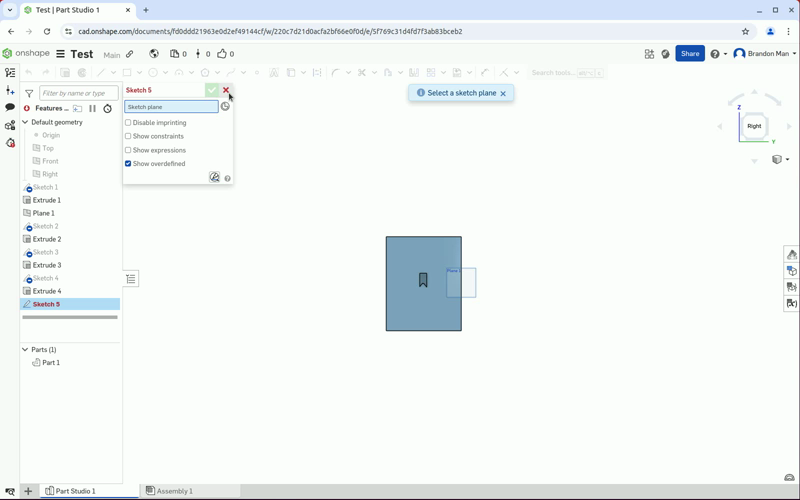
mouse_move(73, 215)
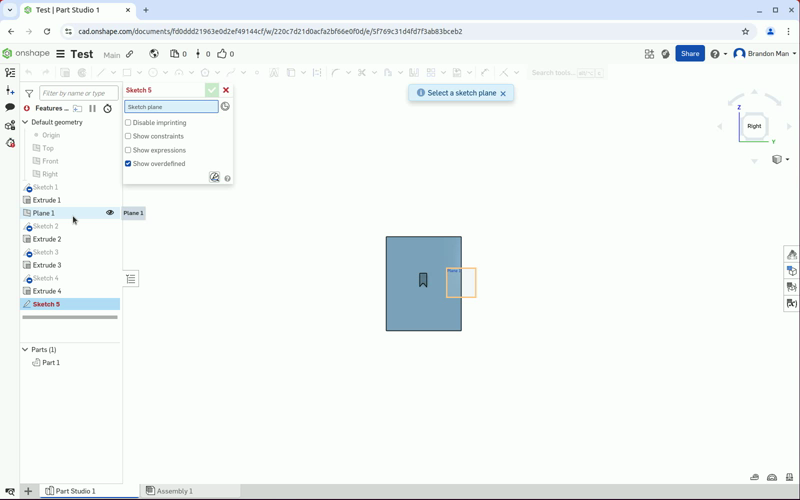
click(73, 215)
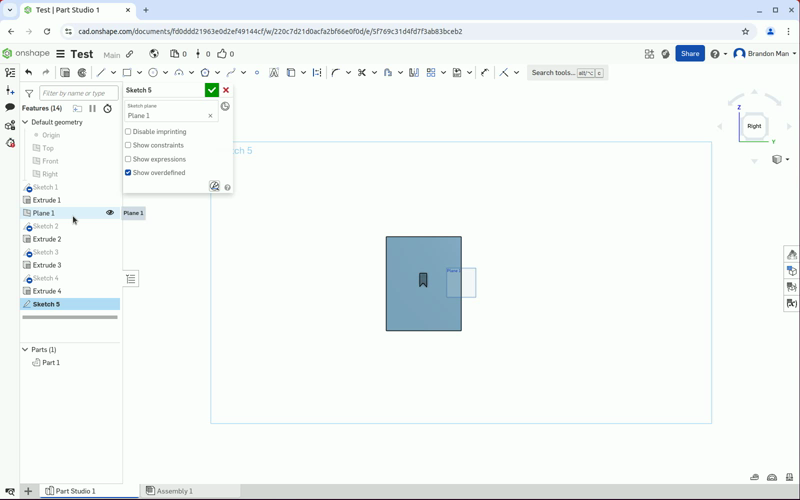
mouse_move(73, 352)
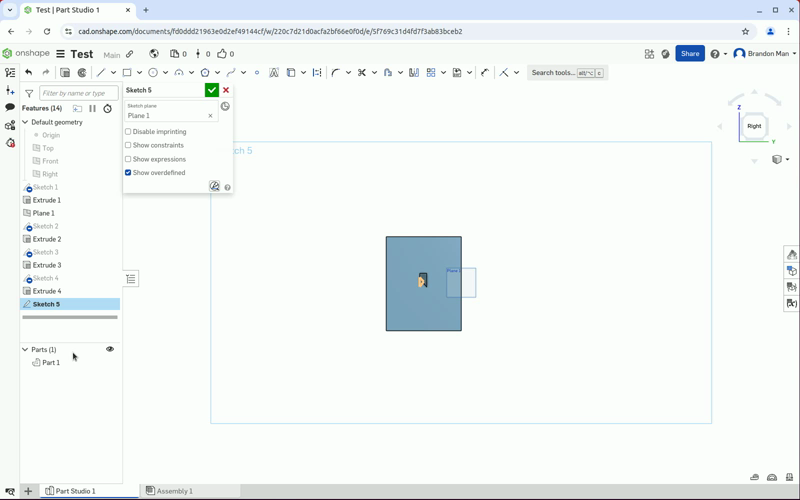
key(y)
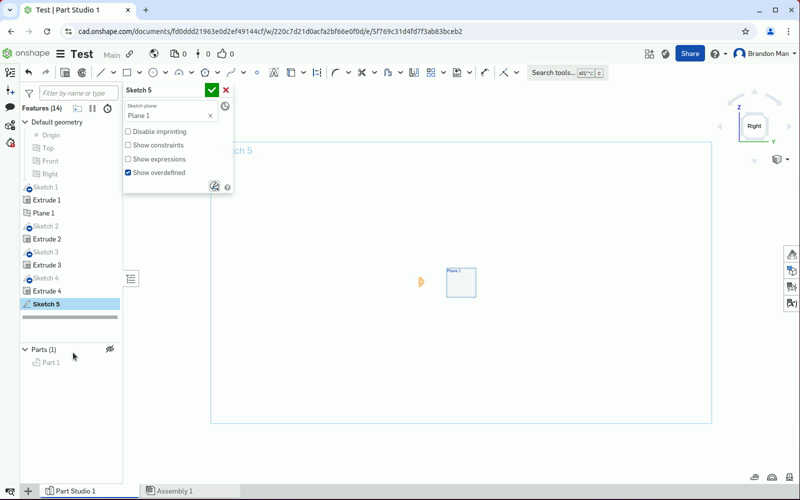
key(l)
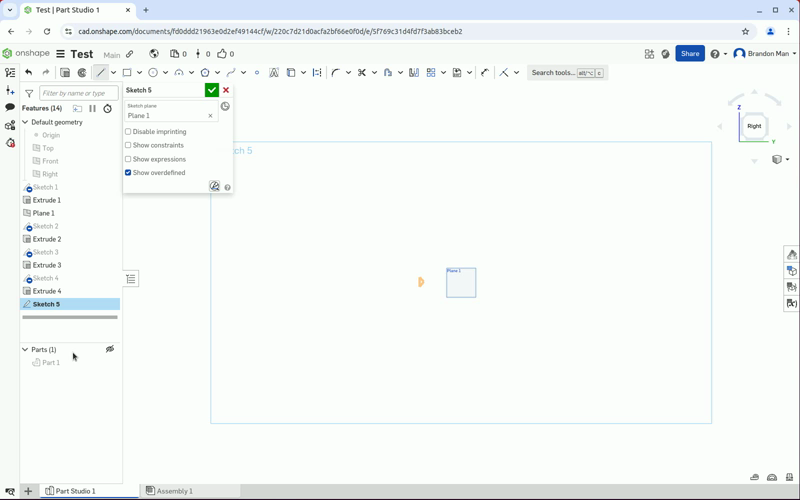
key_down(shift)
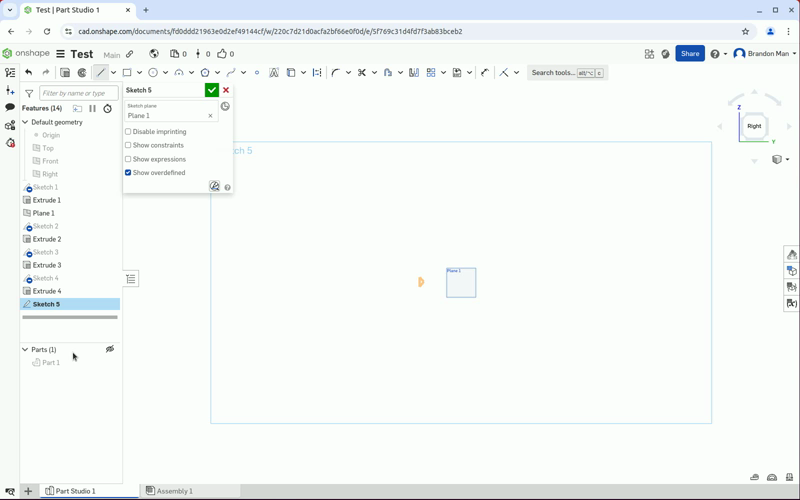
mouse_move(419, 292)
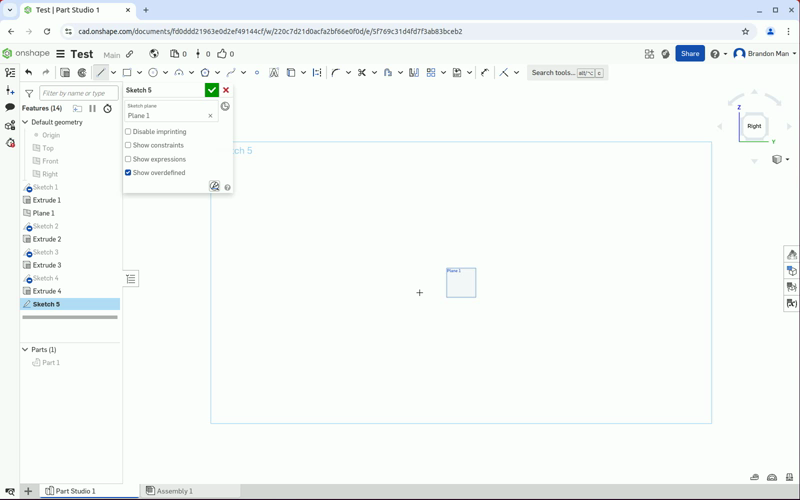
click(419, 292)
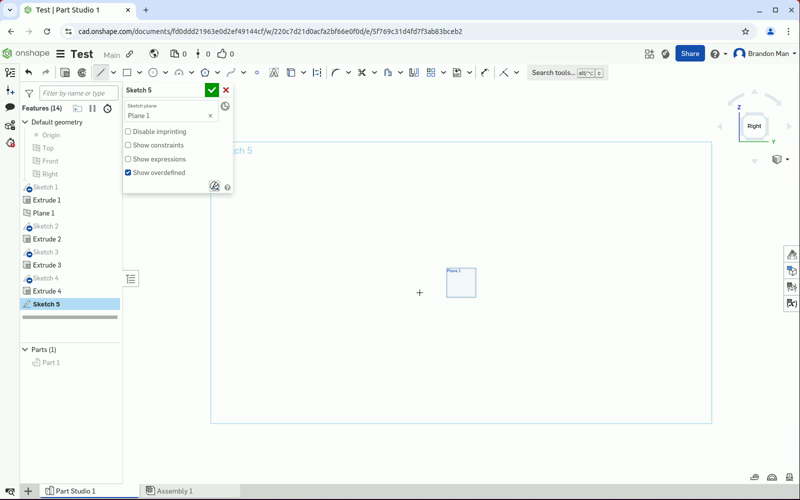
key_up(shift)
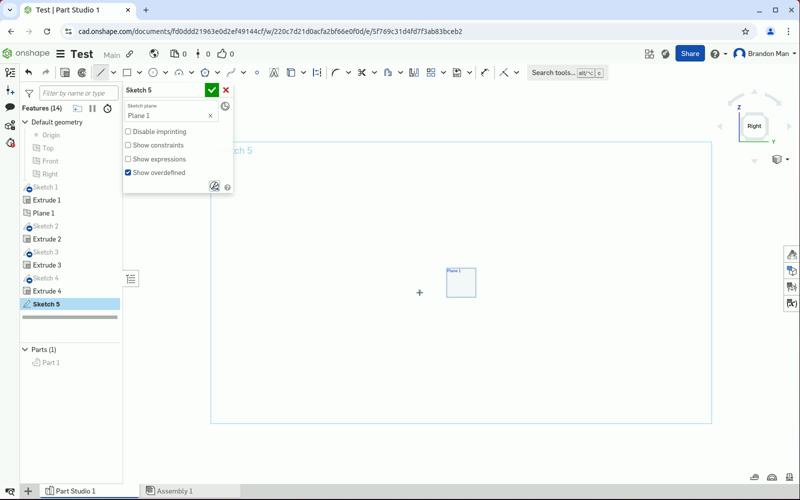
key_down(shift)
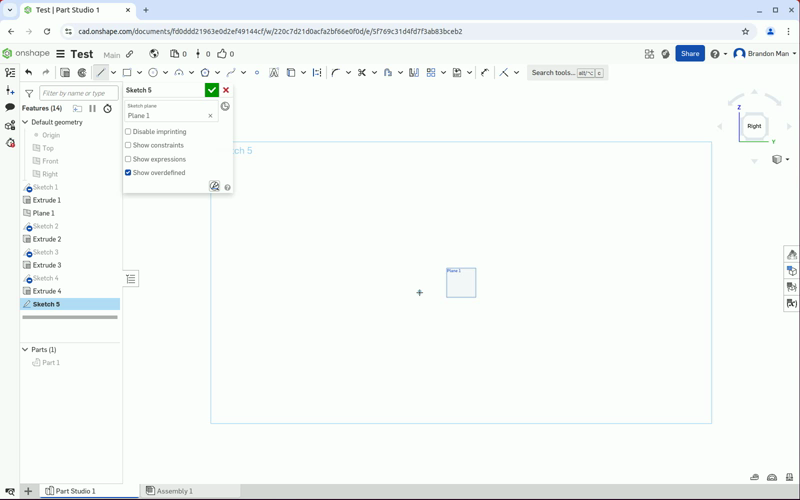
mouse_move(449, 292)
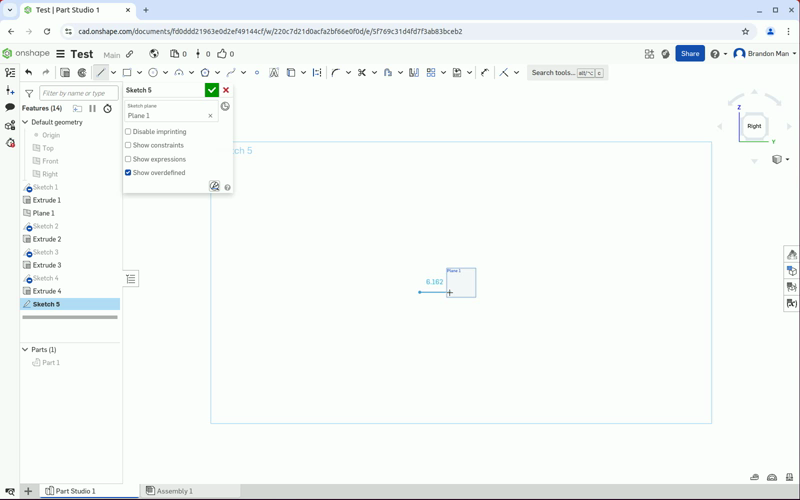
mouse_move(426, 292)
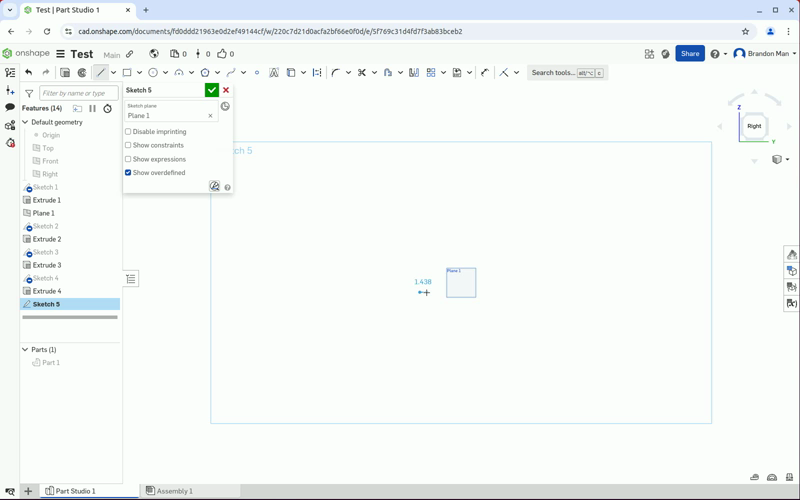
scroll(6)
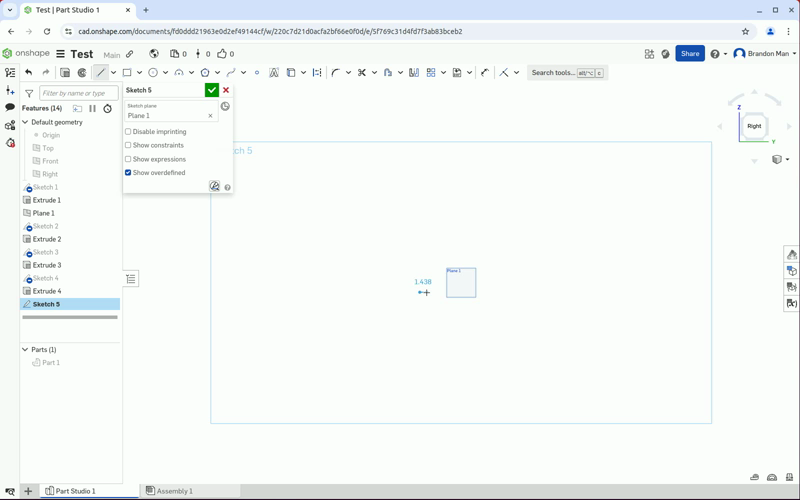
scroll(6)
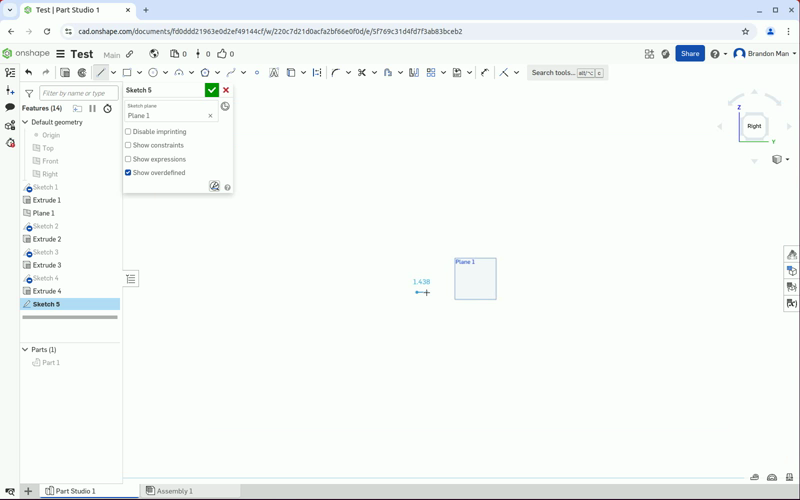
scroll(6)
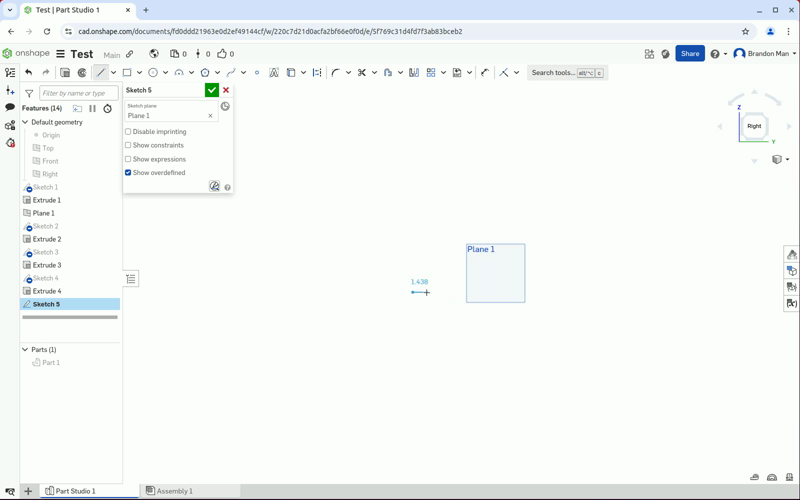
scroll(6)
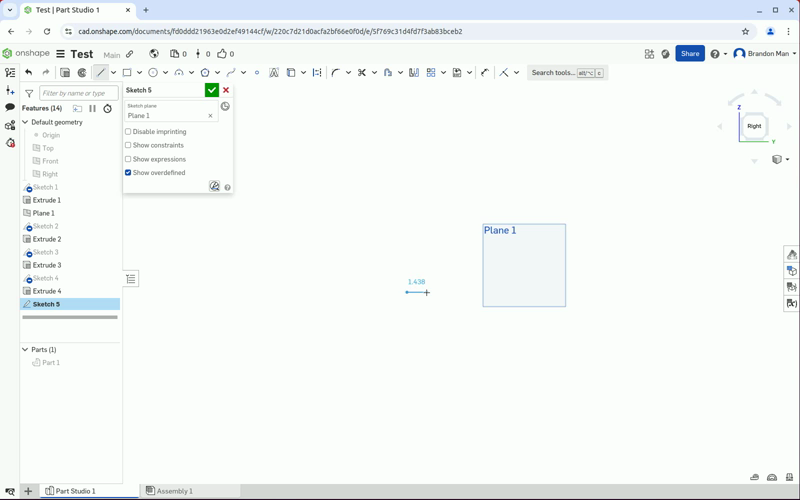
scroll(6)
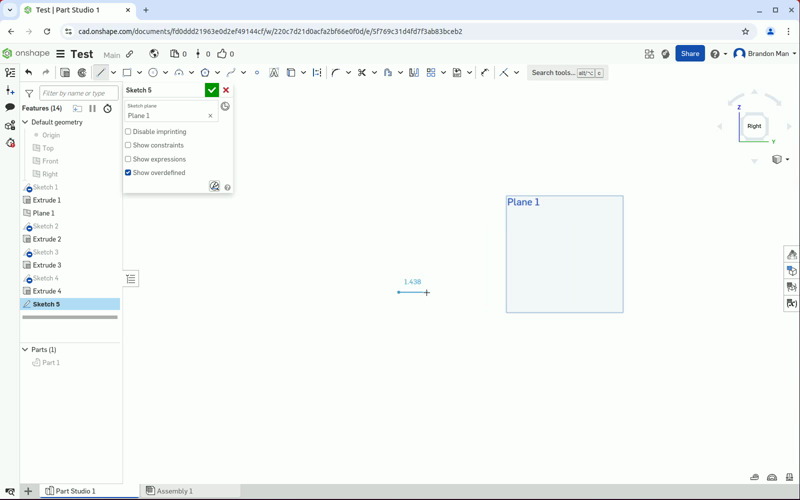
scroll(6)
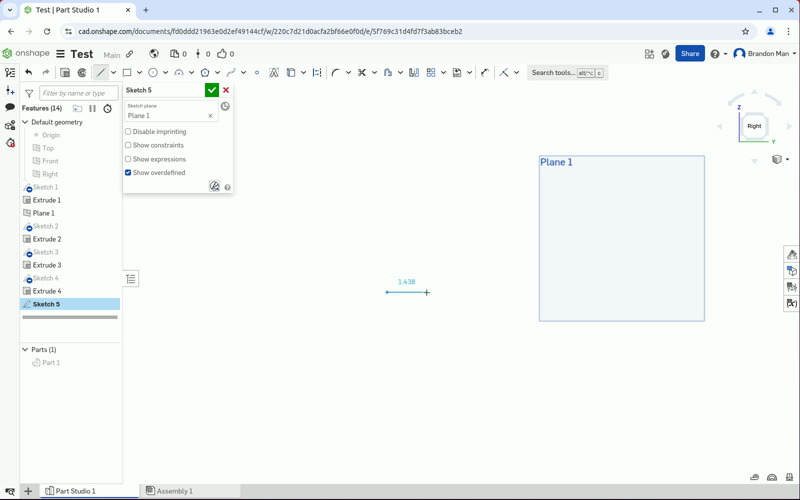
scroll(6)
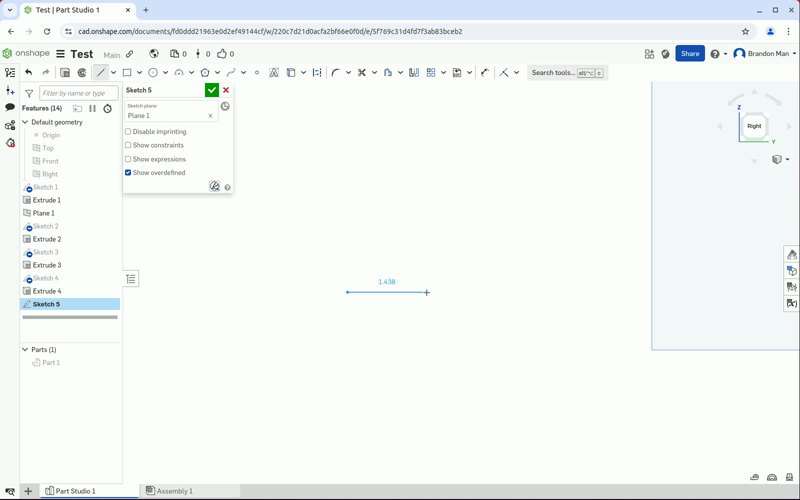
click(426, 292)
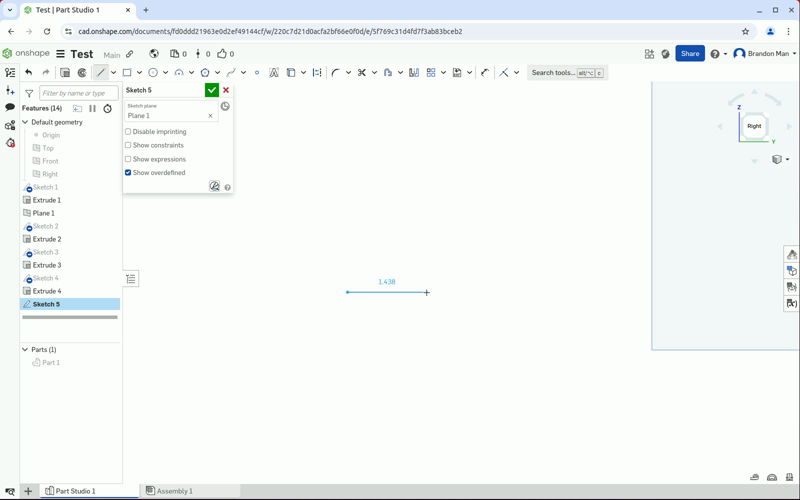
scroll(-6)
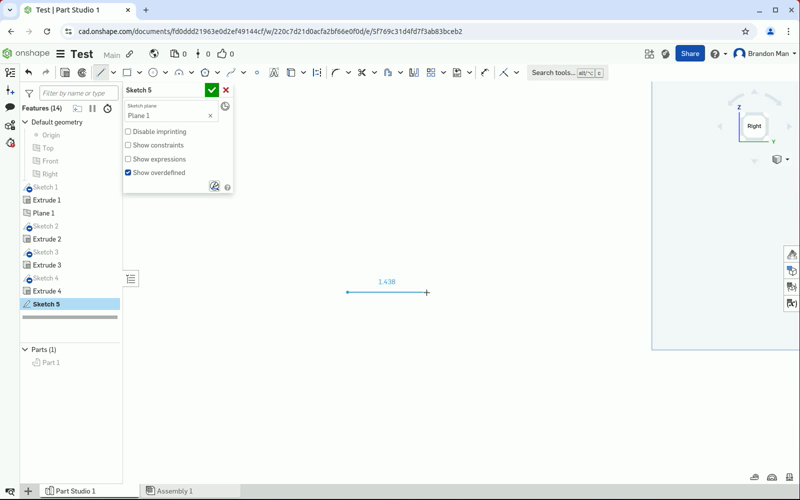
scroll(-6)
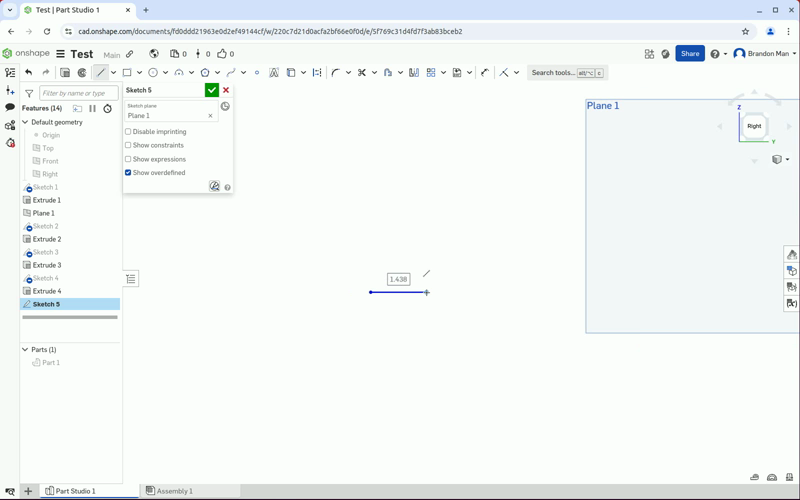
scroll(-6)
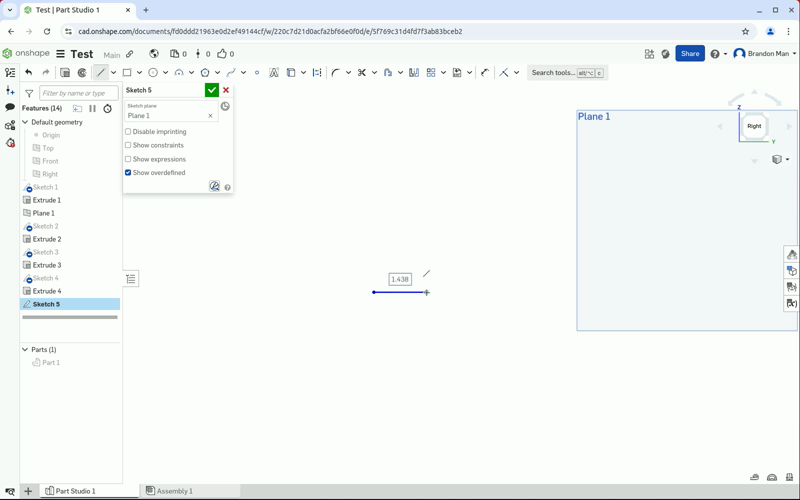
scroll(-6)
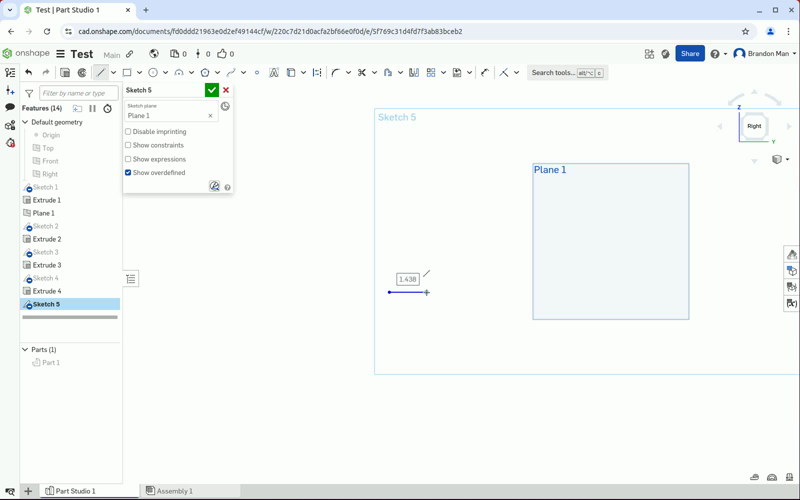
scroll(-6)
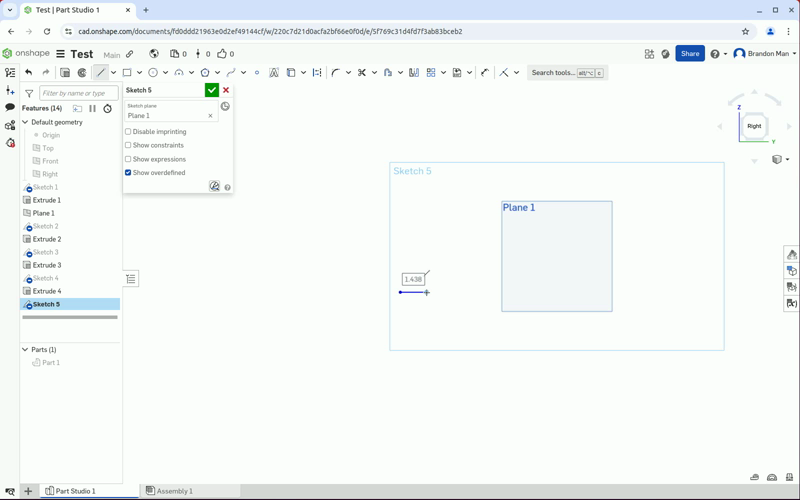
scroll(-6)
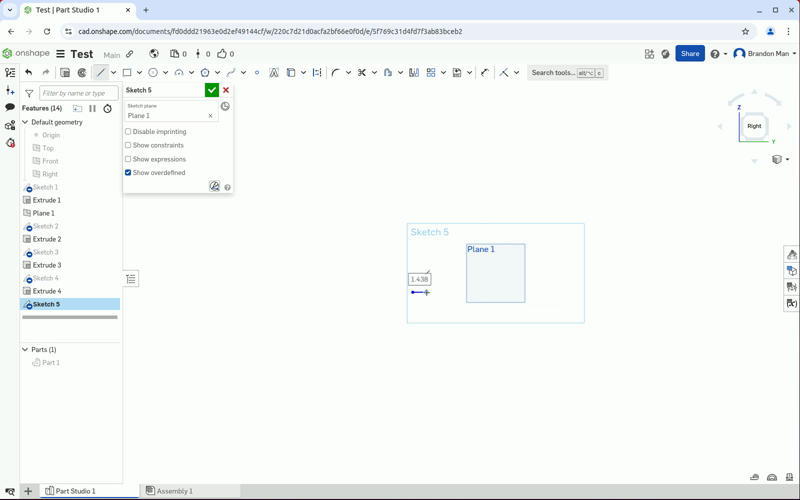
scroll(-6)
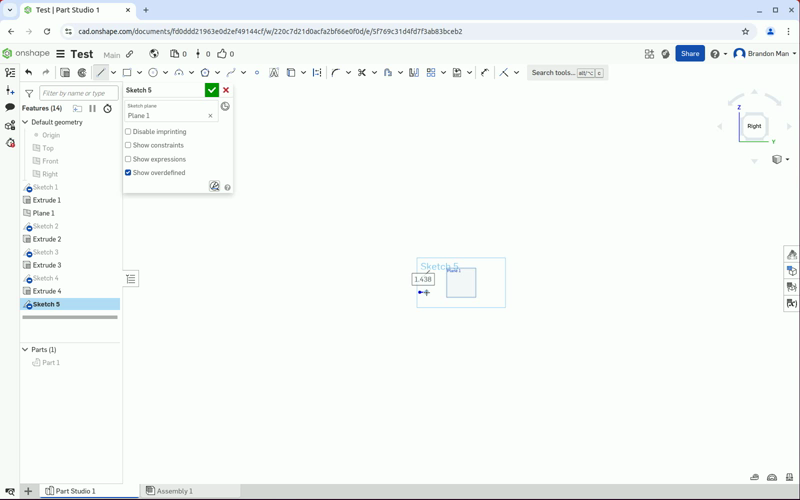
key_up(shift)
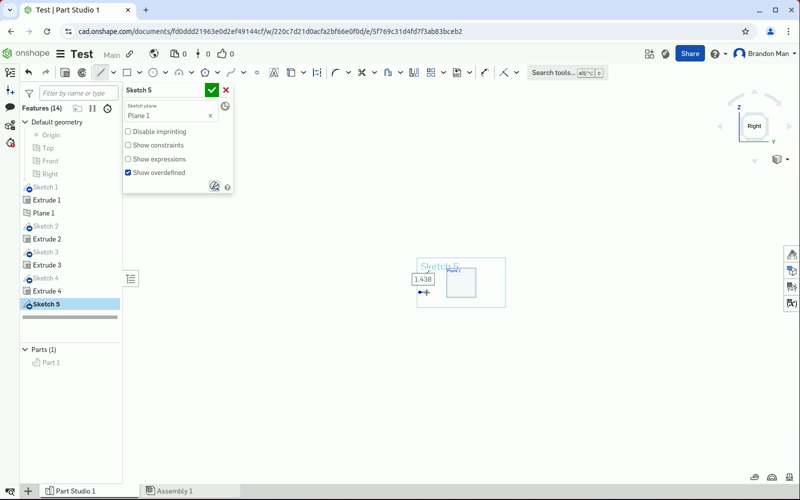
key_down(shift)
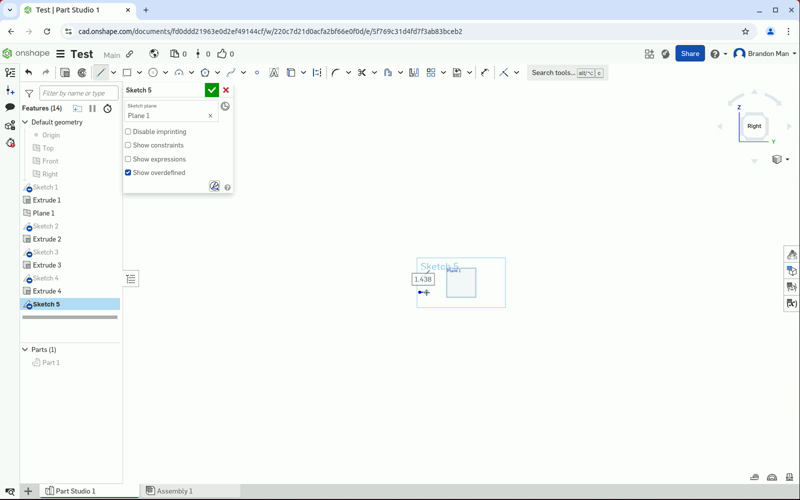
mouse_move(456, 292)
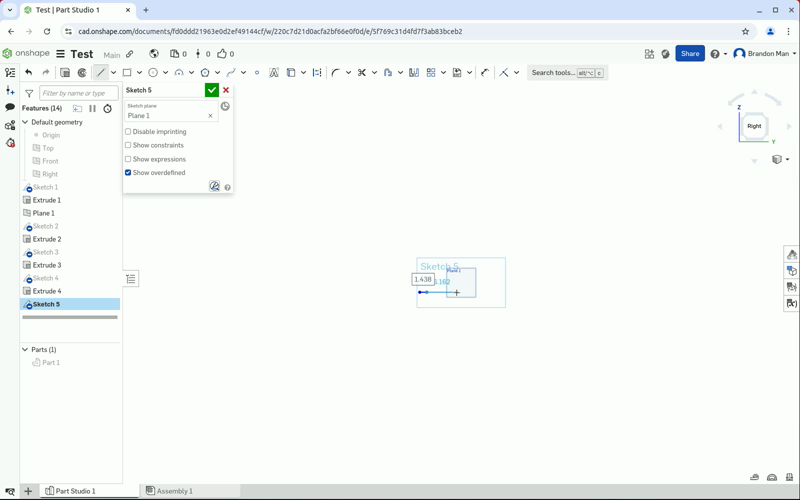
mouse_move(426, 286)
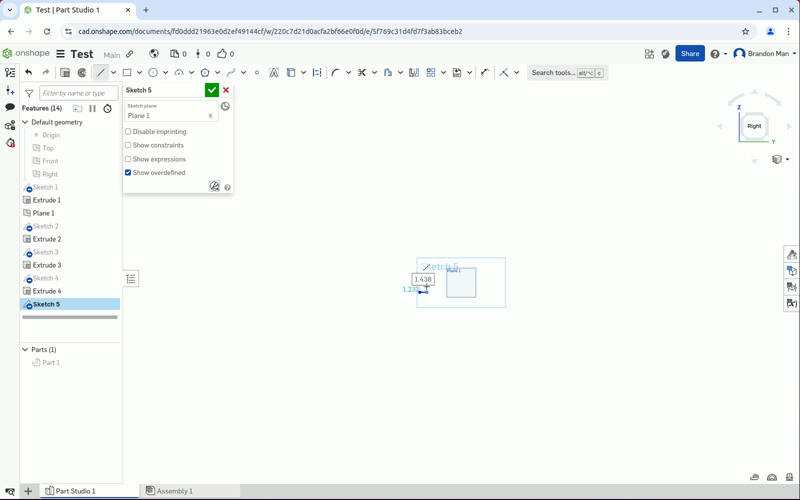
scroll(6)
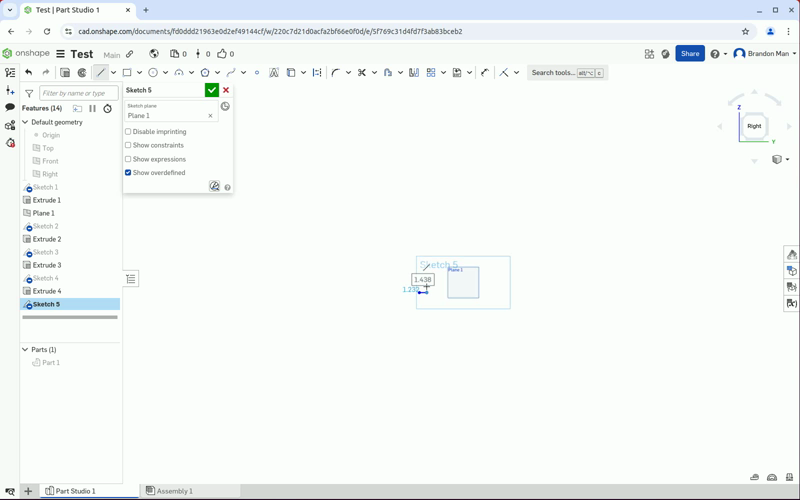
scroll(6)
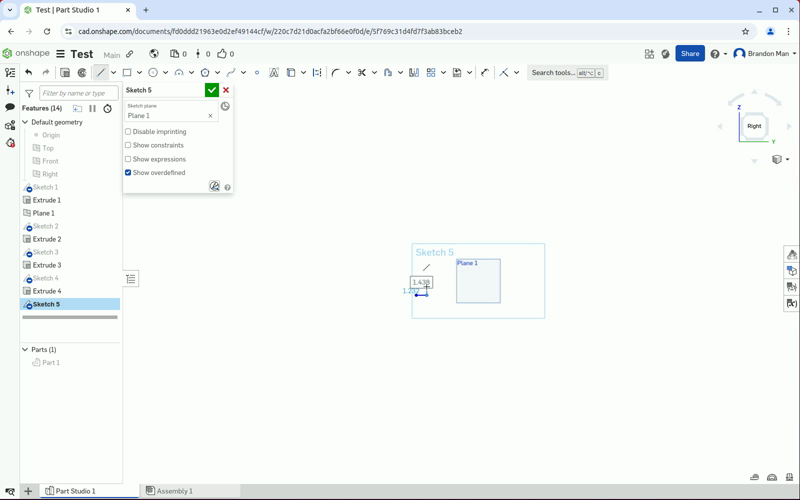
scroll(6)
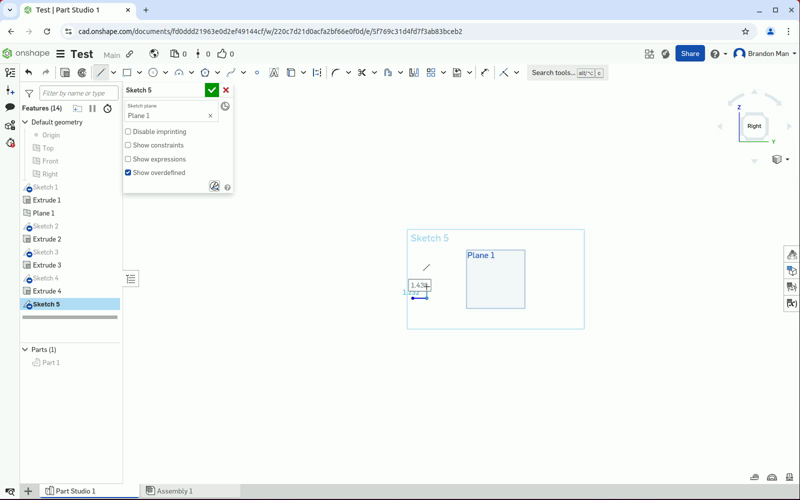
scroll(6)
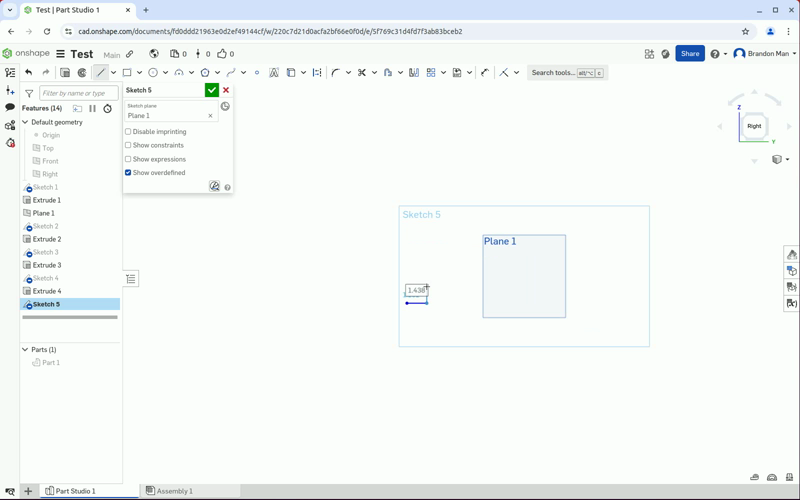
scroll(6)
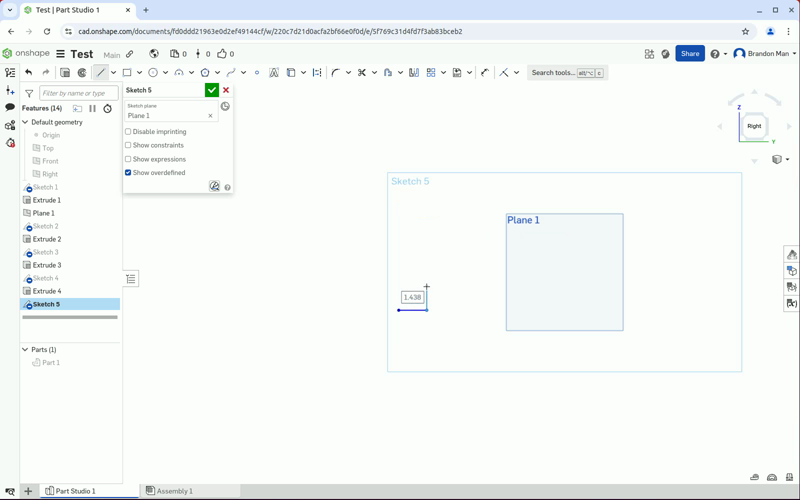
scroll(6)
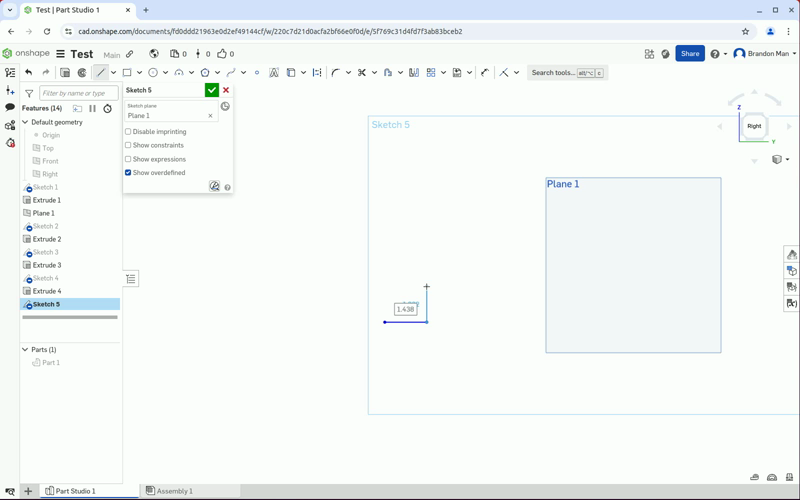
scroll(6)
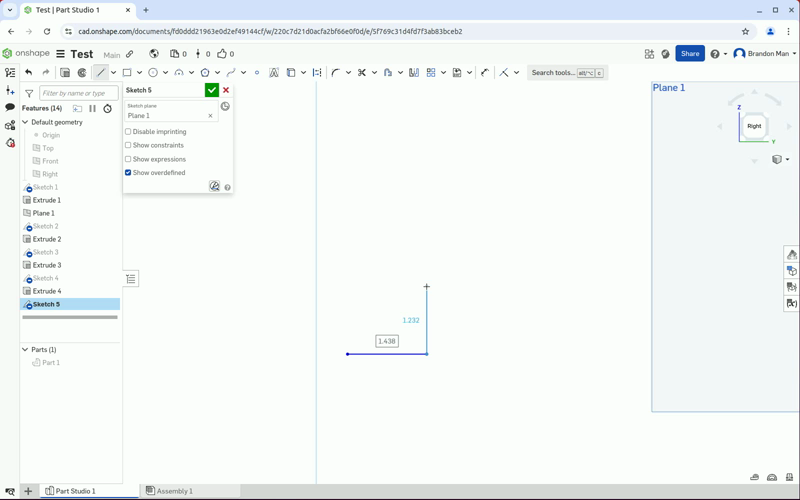
click(426, 286)
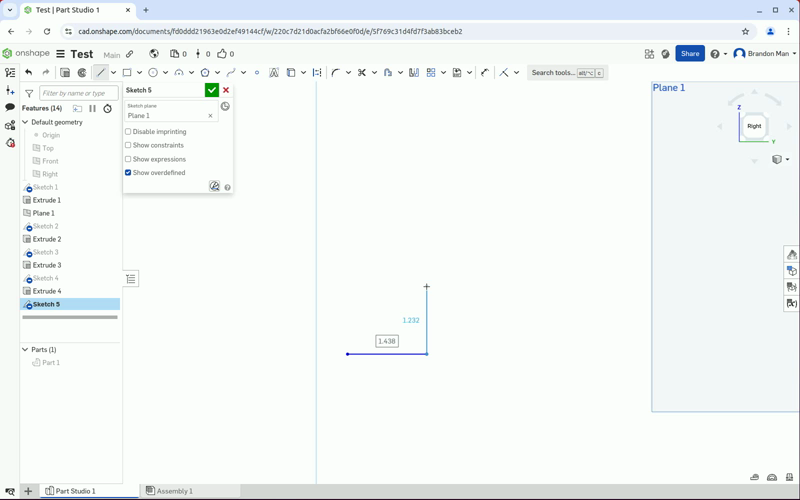
scroll(-6)
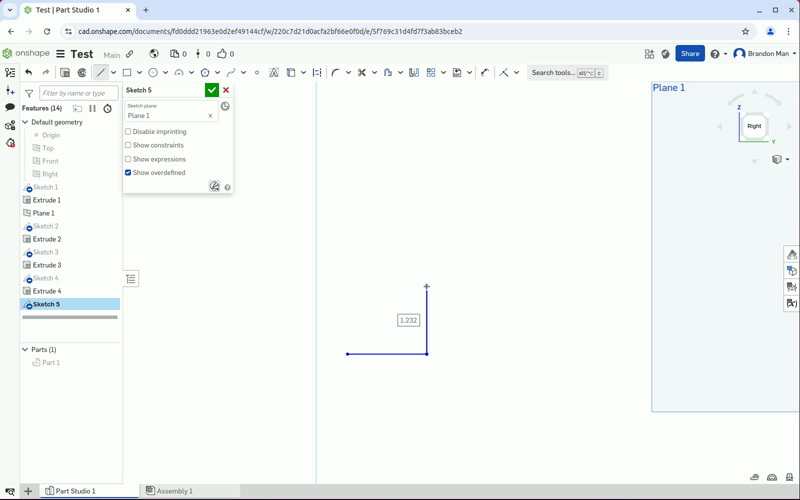
scroll(-6)
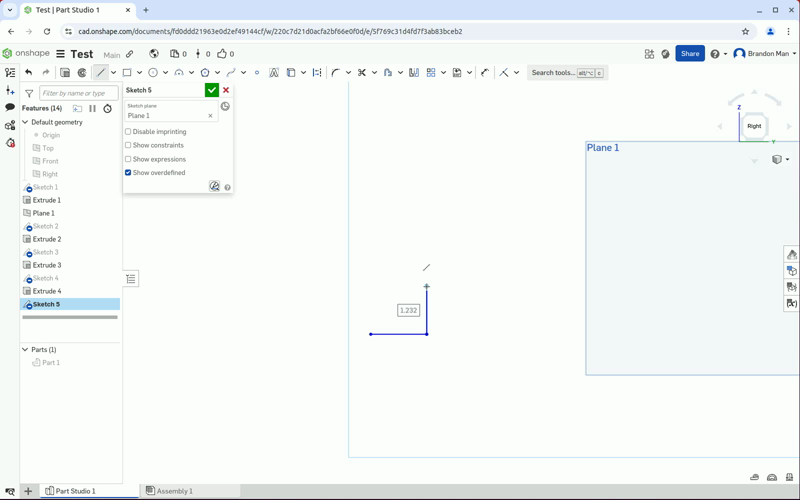
scroll(-6)
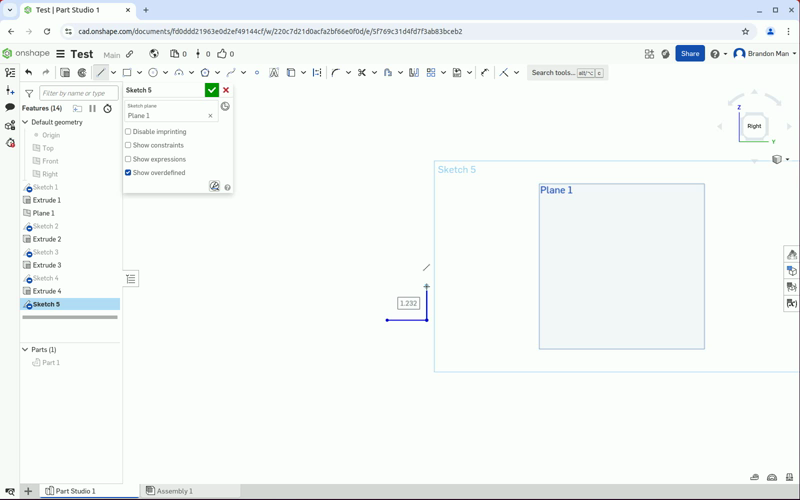
scroll(-6)
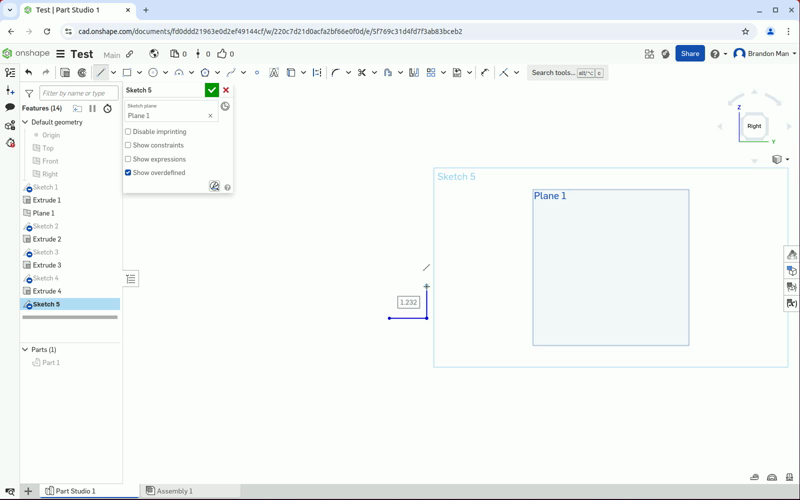
scroll(-6)
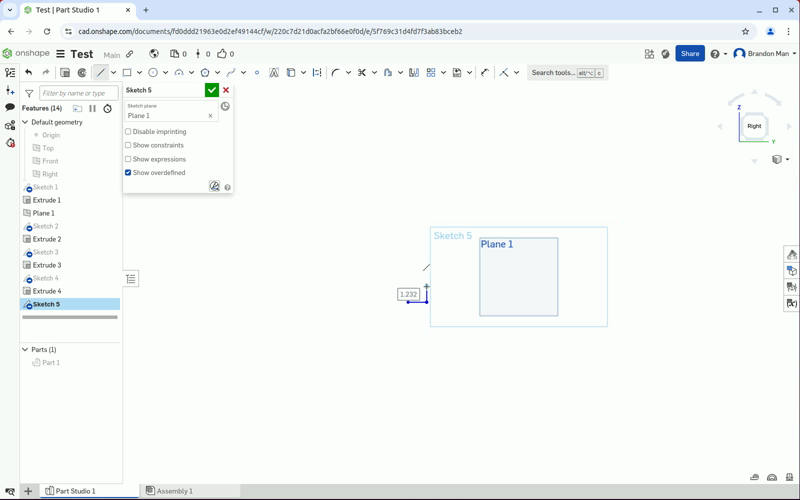
scroll(-6)
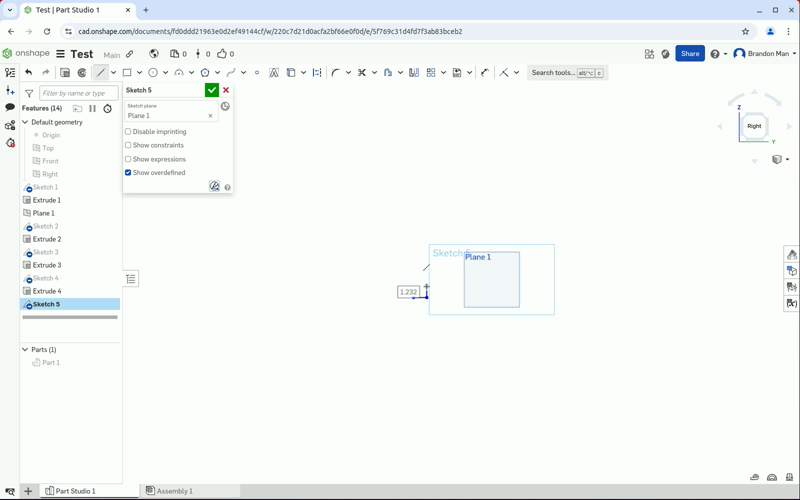
scroll(-6)
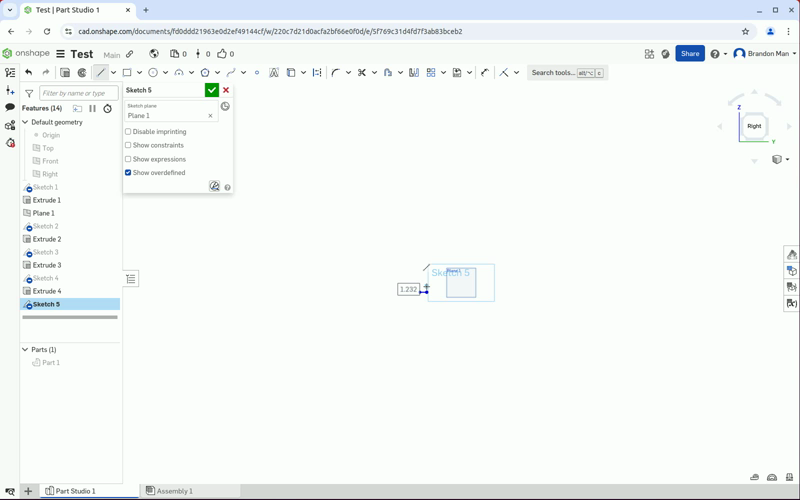
key_up(shift)
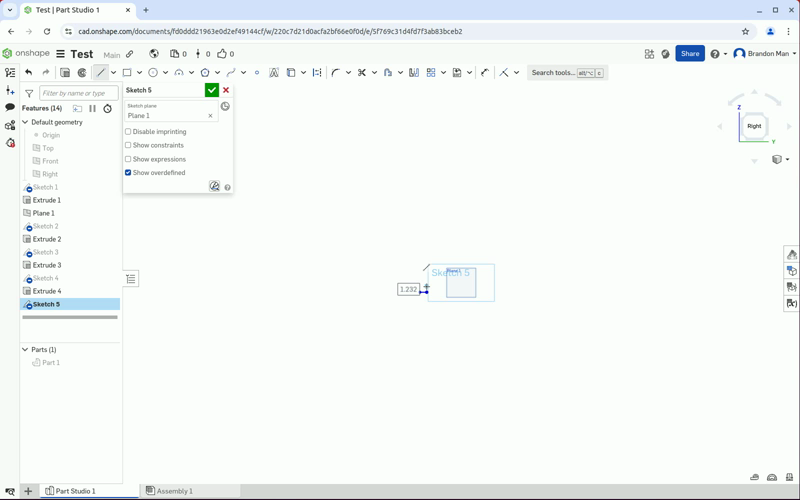
key_down(shift)
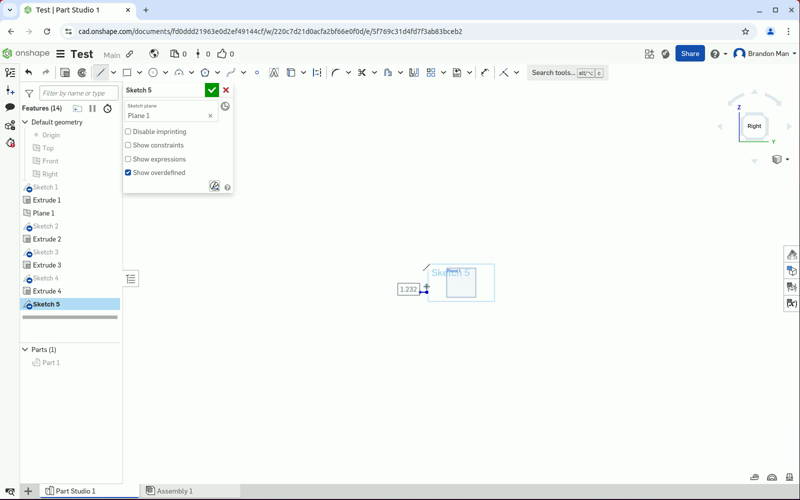
mouse_move(456, 286)
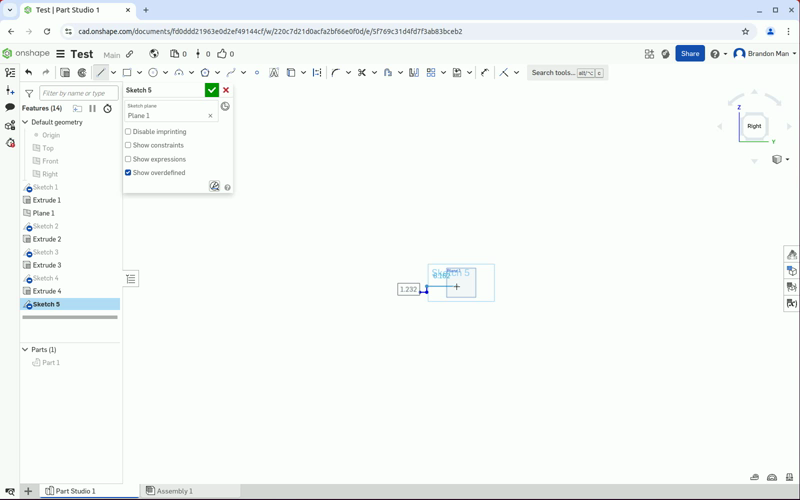
mouse_move(423, 281)
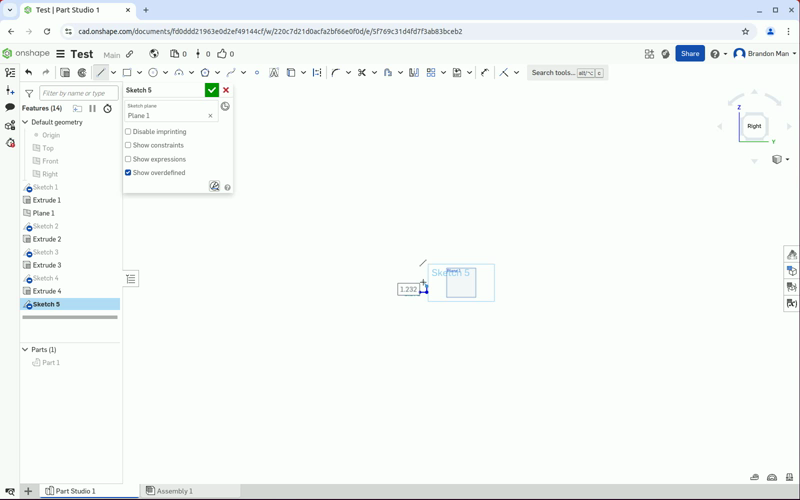
scroll(6)
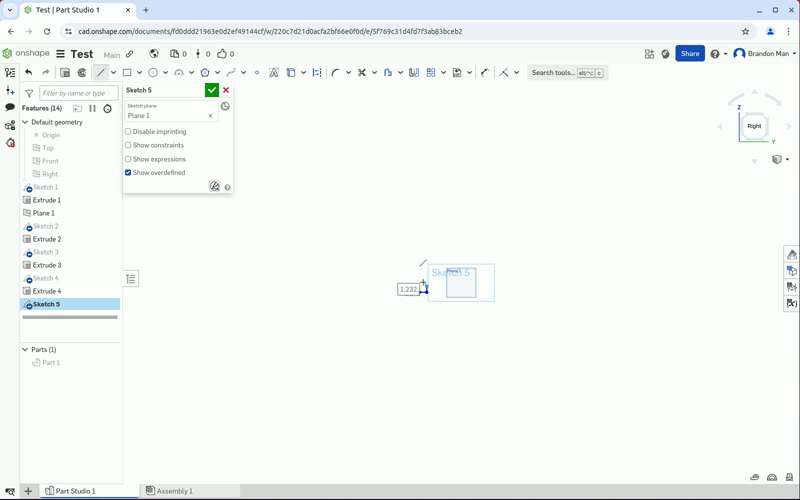
scroll(6)
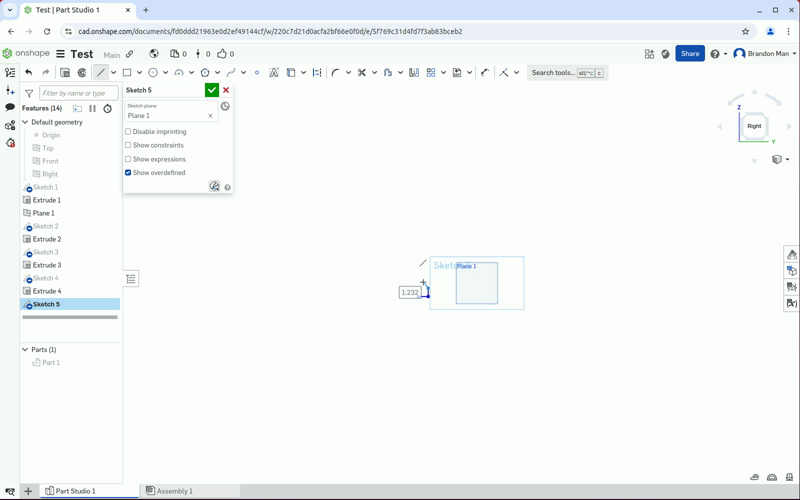
scroll(6)
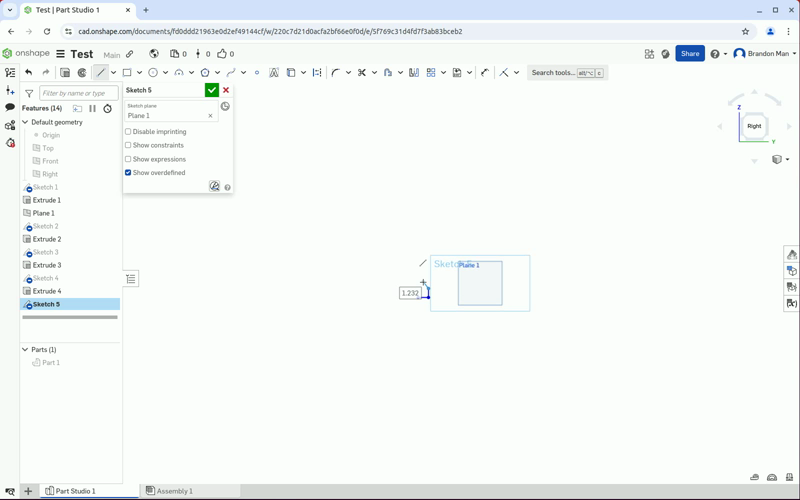
scroll(6)
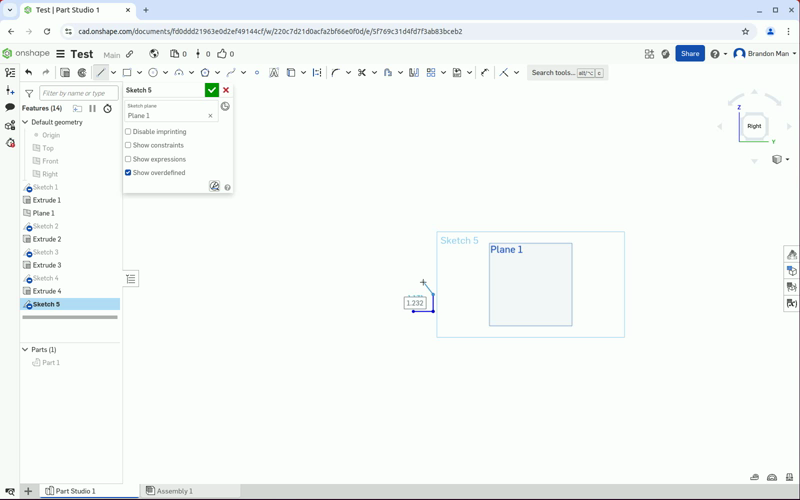
scroll(6)
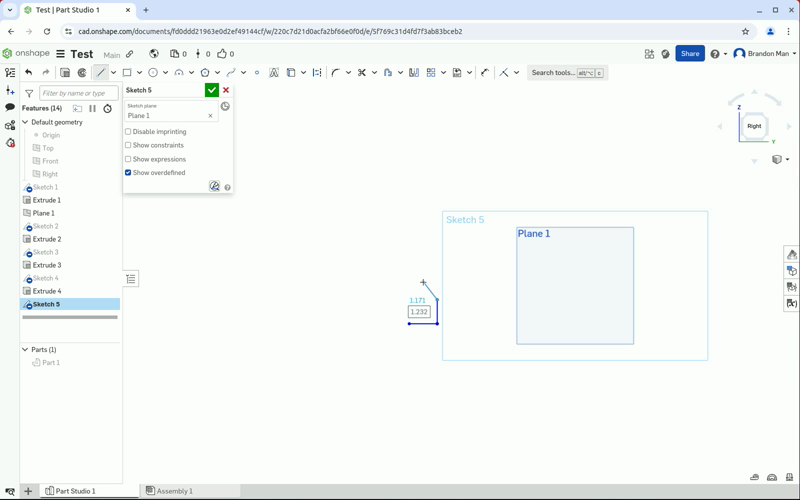
scroll(6)
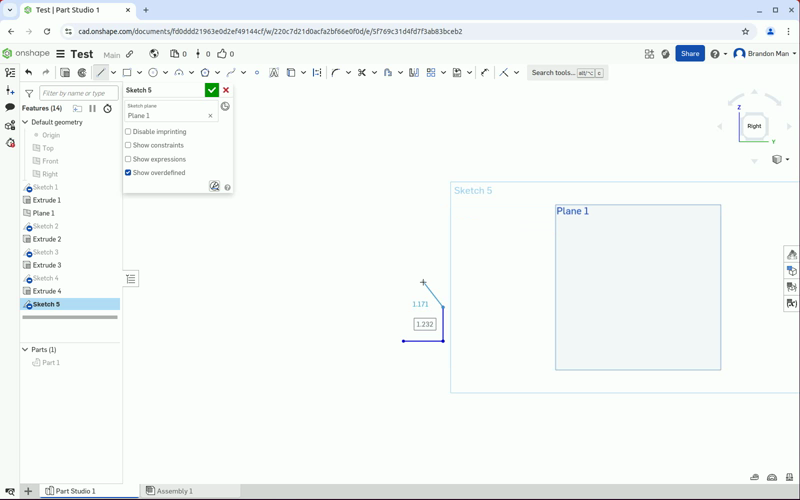
scroll(6)
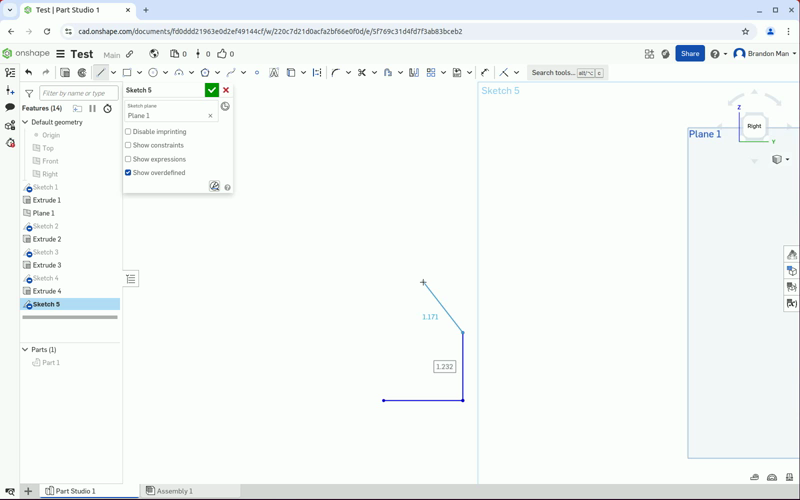
click(423, 281)
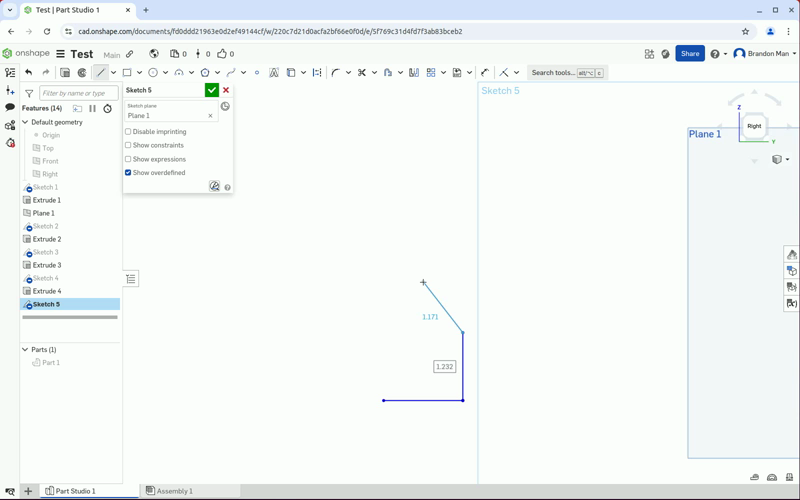
scroll(-6)
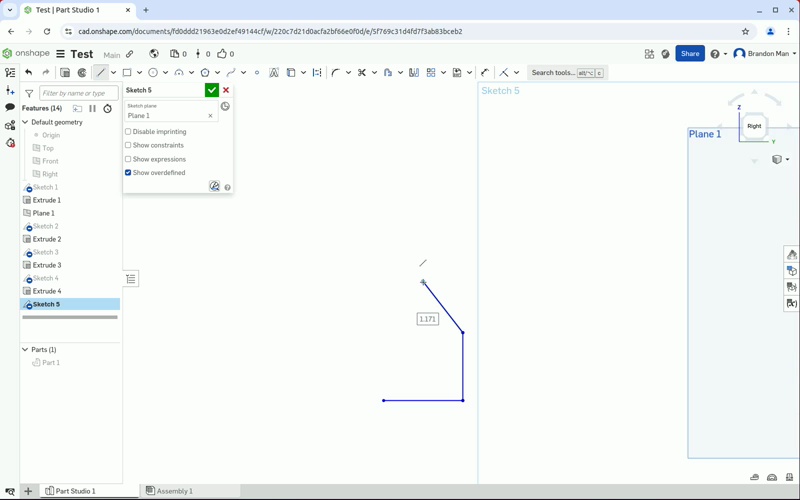
scroll(-6)
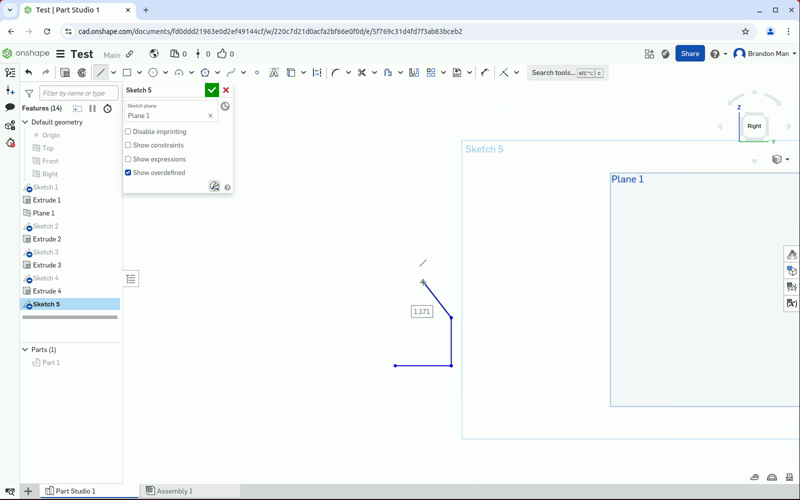
scroll(-6)
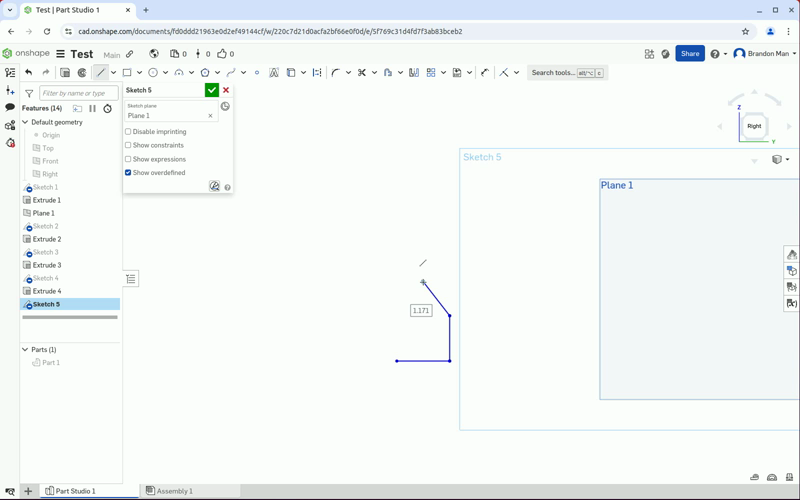
scroll(-6)
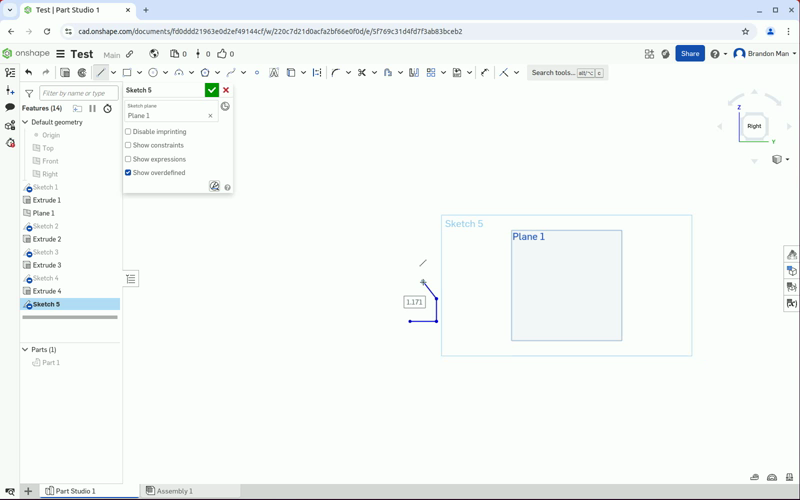
scroll(-6)
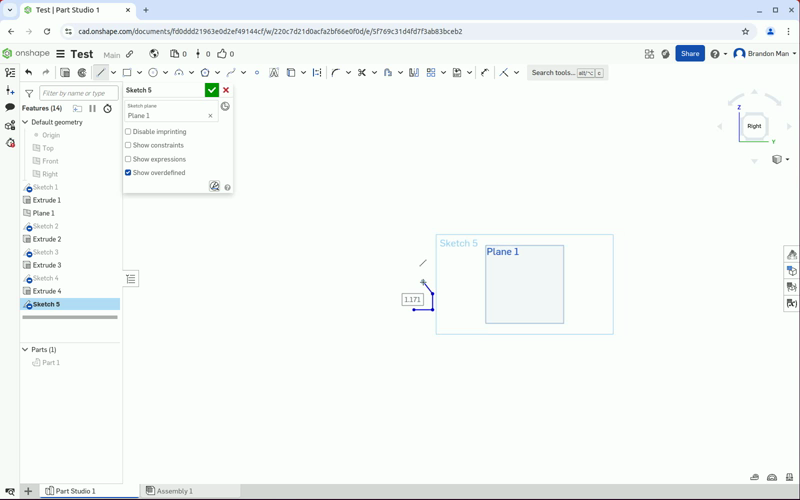
scroll(-6)
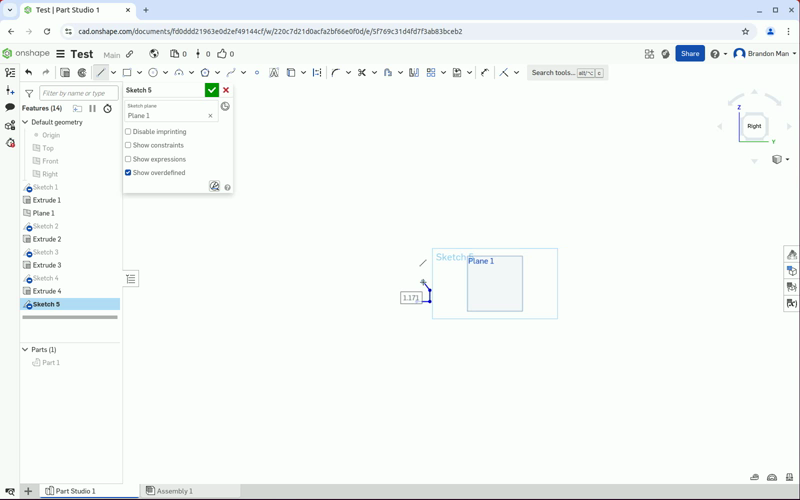
scroll(-6)
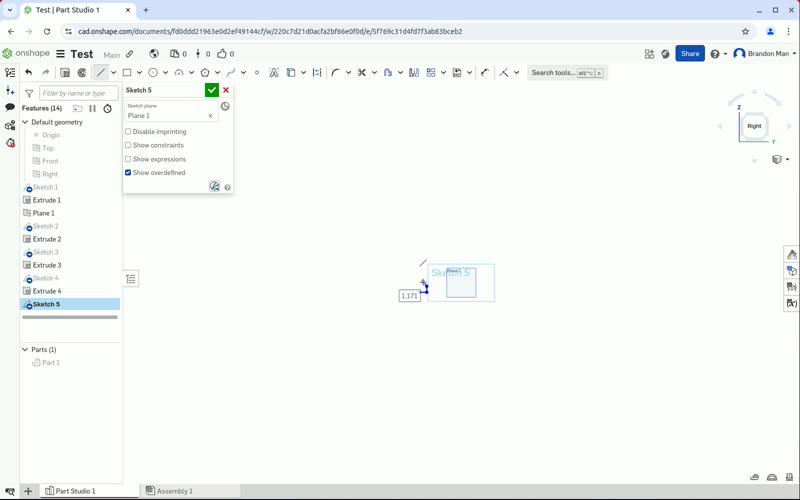
key_up(shift)
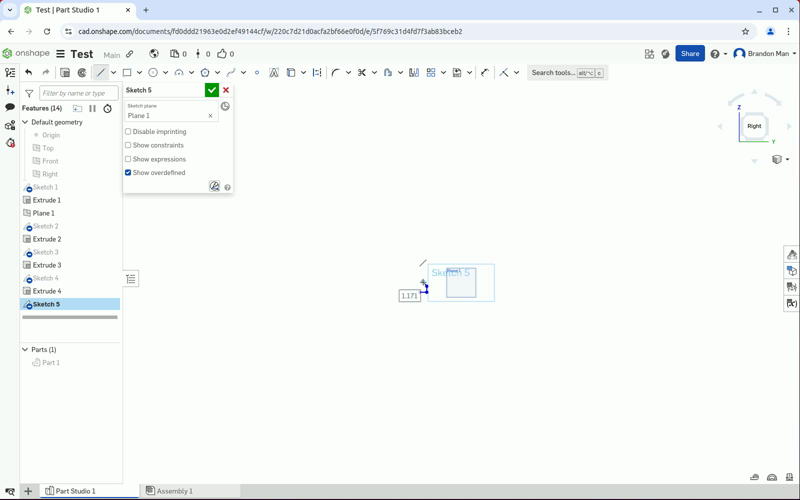
key_down(shift)
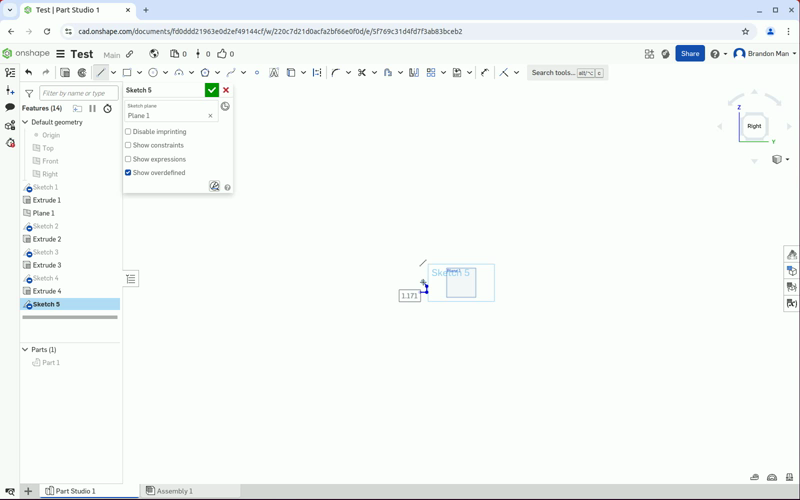
mouse_move(453, 281)
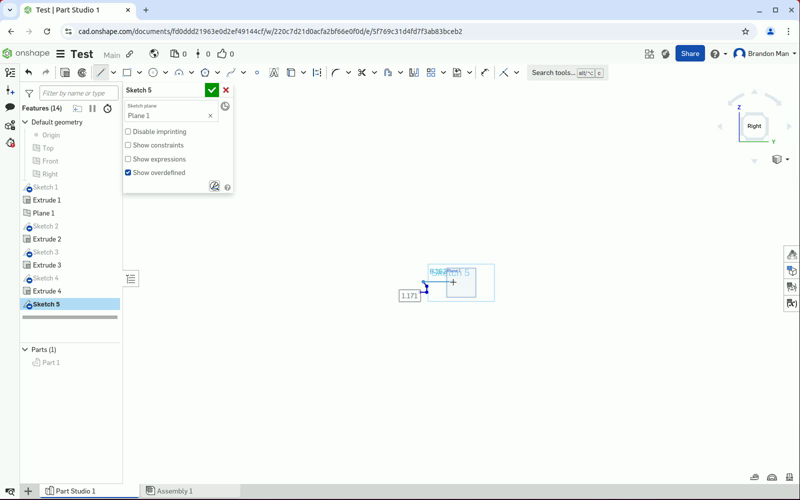
mouse_move(419, 286)
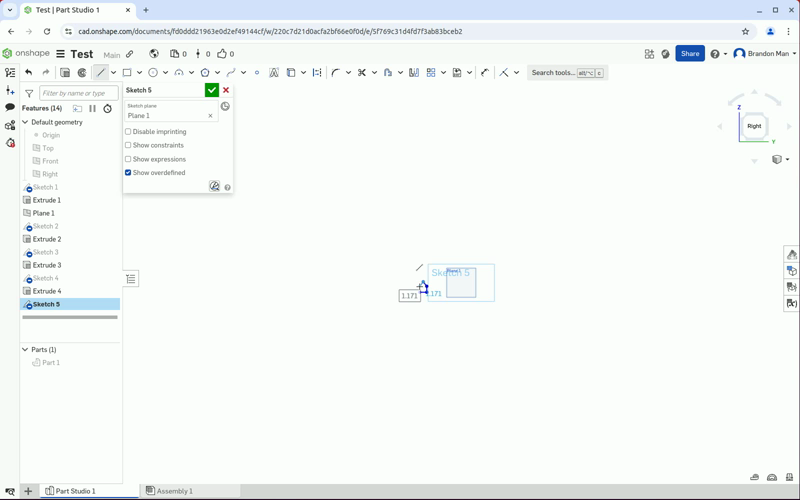
scroll(6)
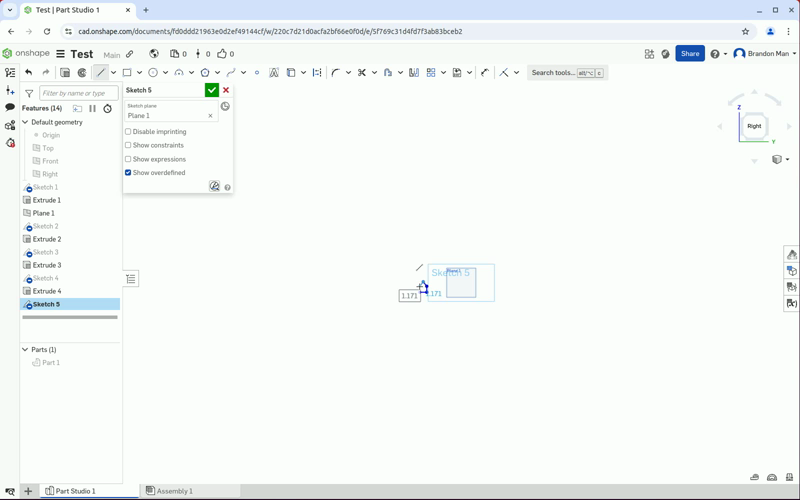
scroll(6)
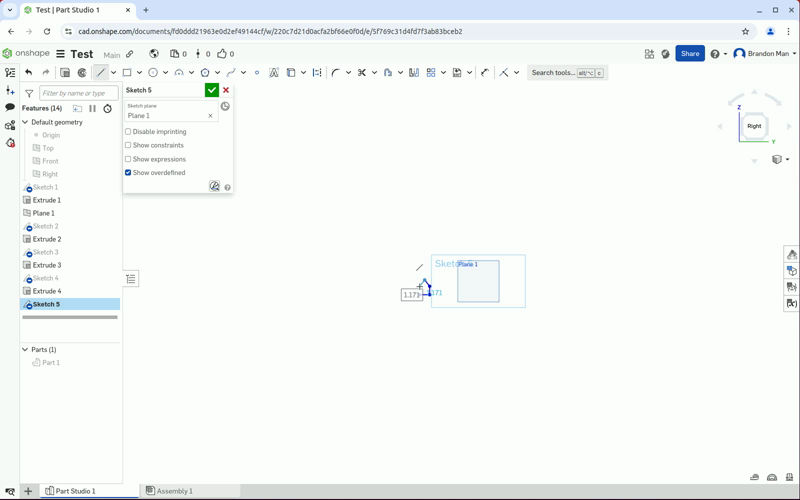
scroll(6)
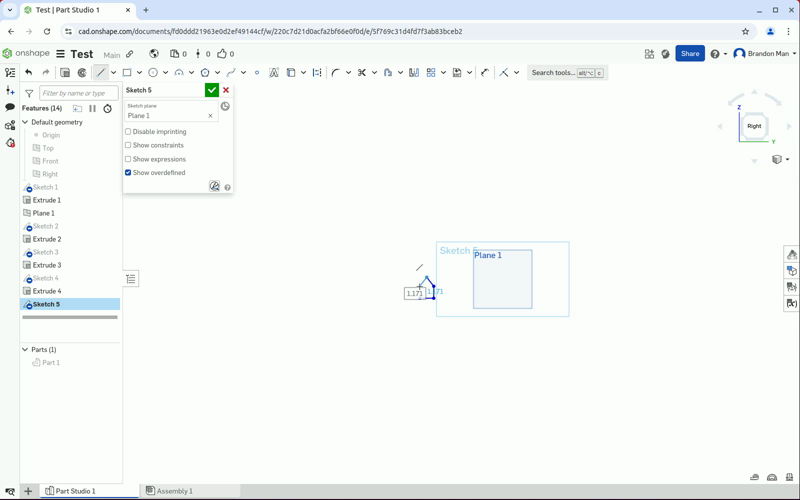
scroll(6)
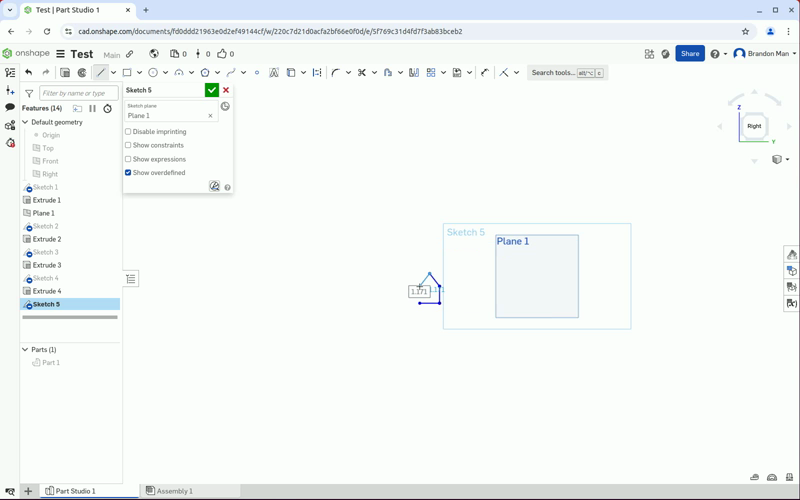
scroll(6)
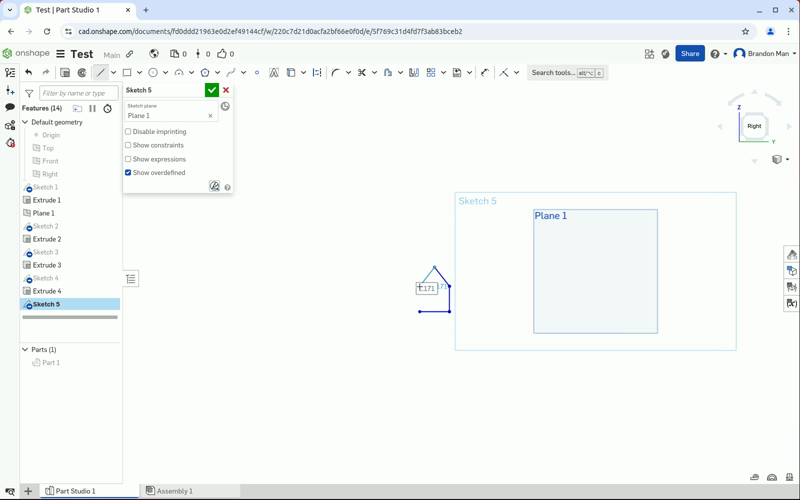
scroll(6)
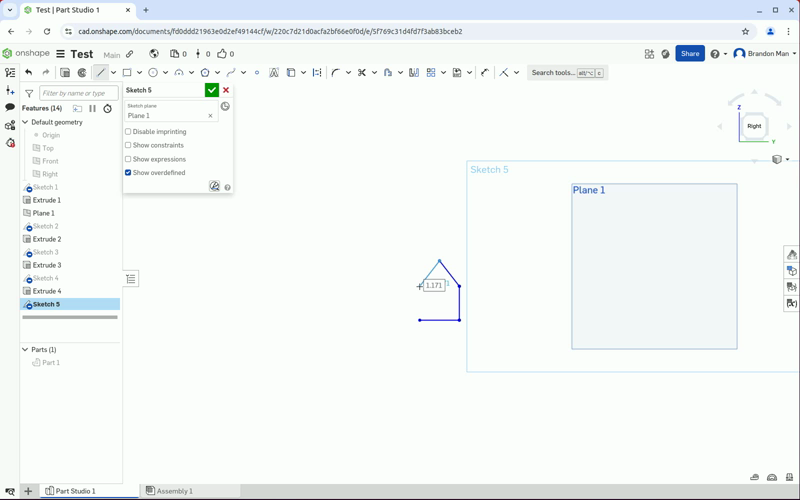
scroll(6)
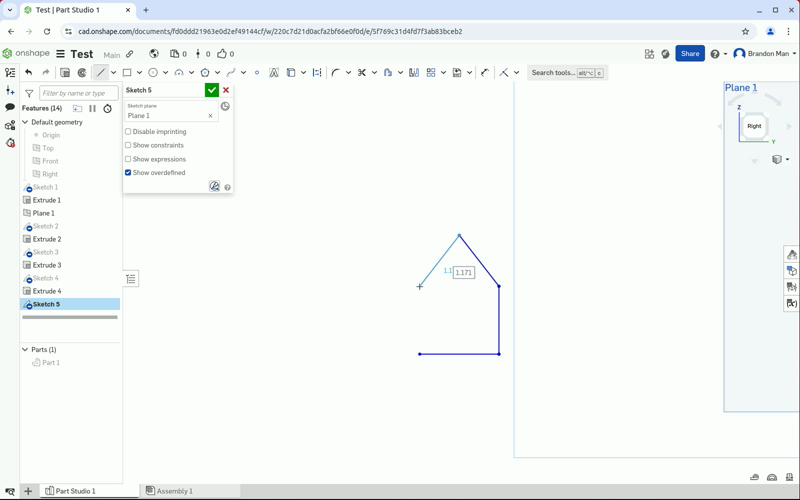
click(419, 286)
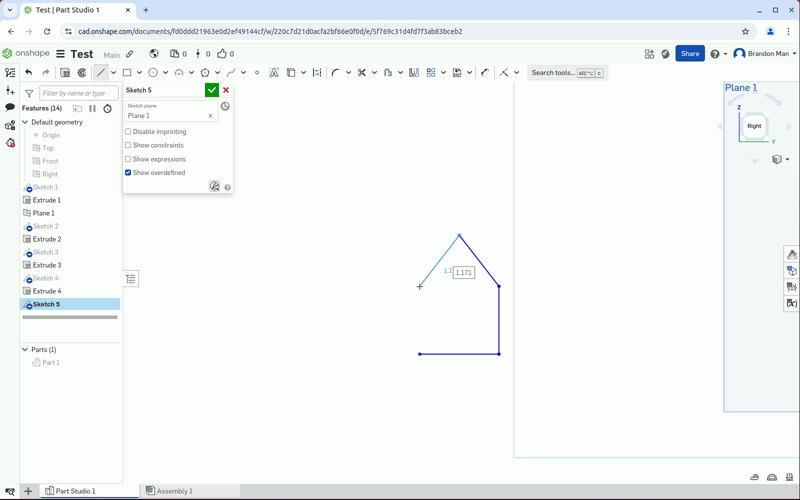
scroll(-6)
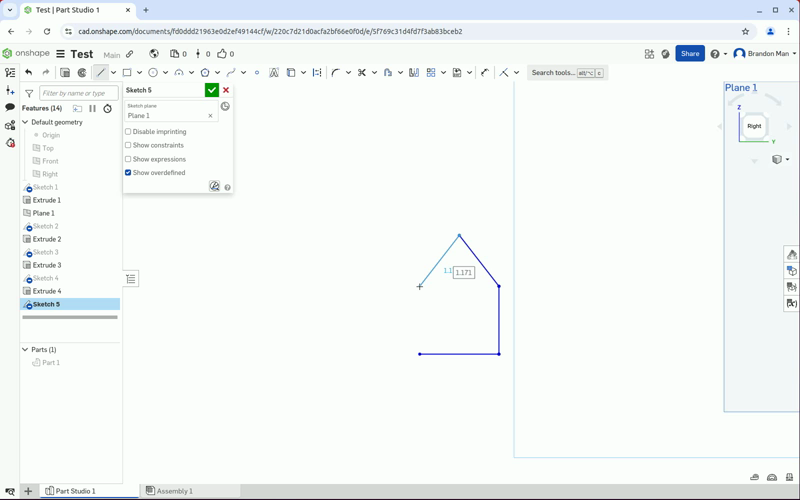
scroll(-6)
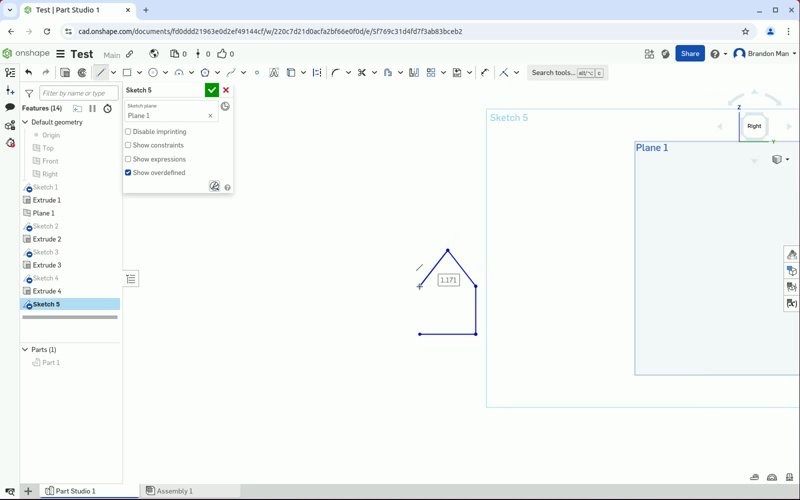
scroll(-6)
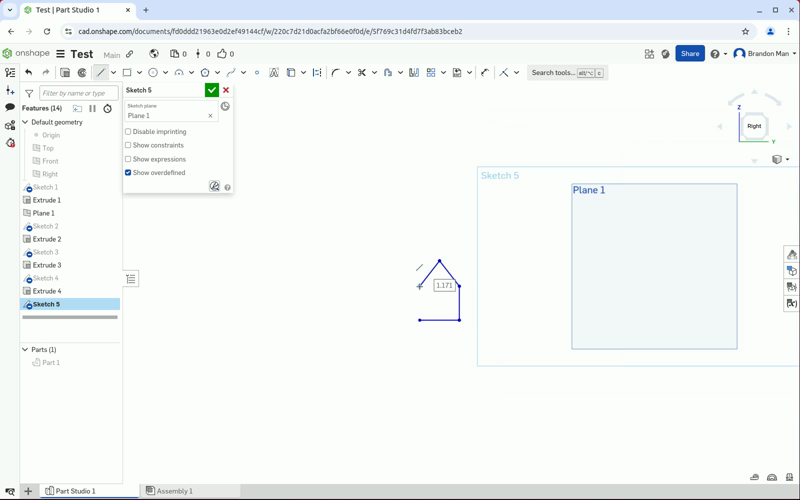
scroll(-6)
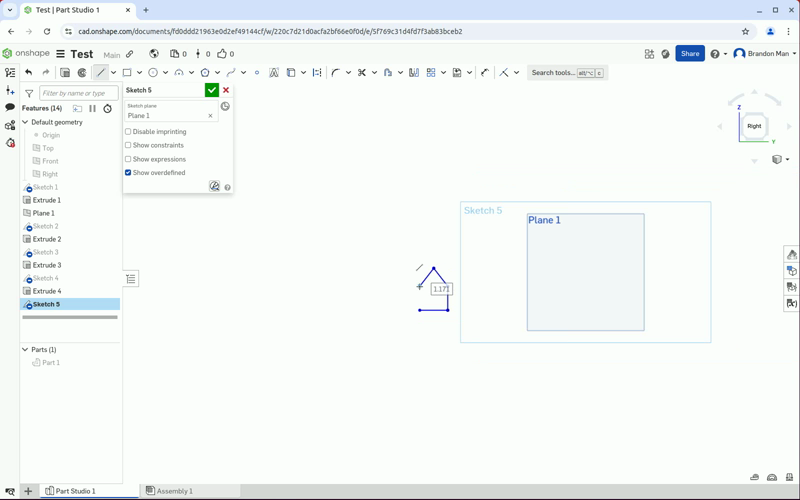
scroll(-6)
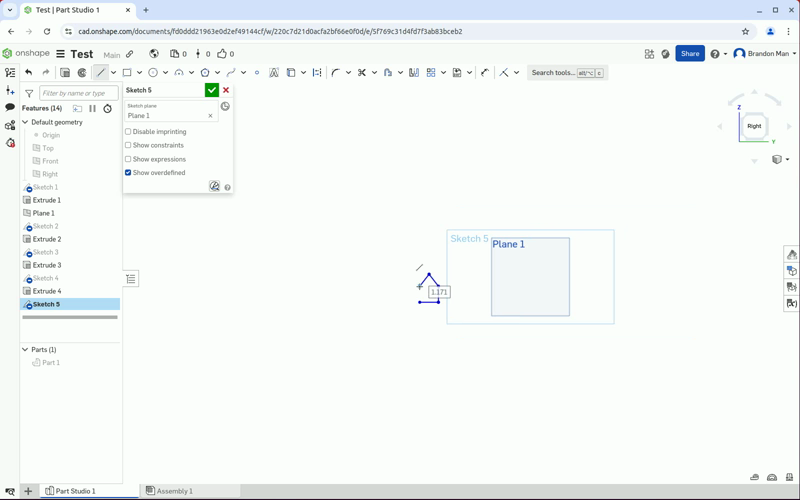
scroll(-6)
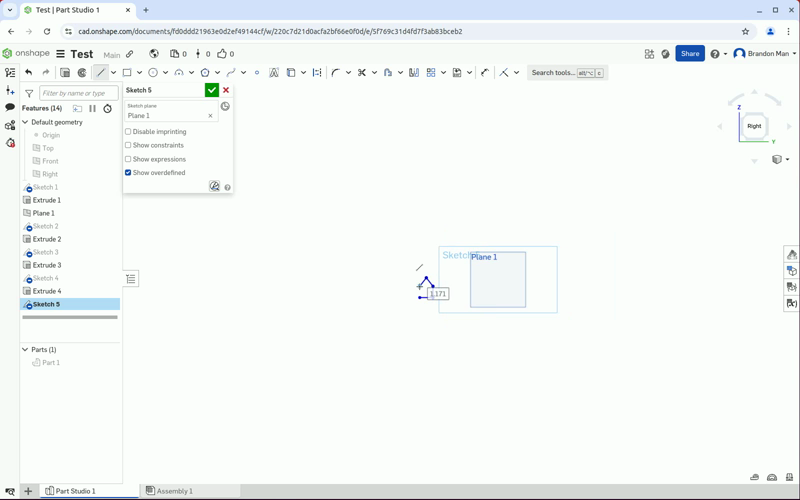
scroll(-6)
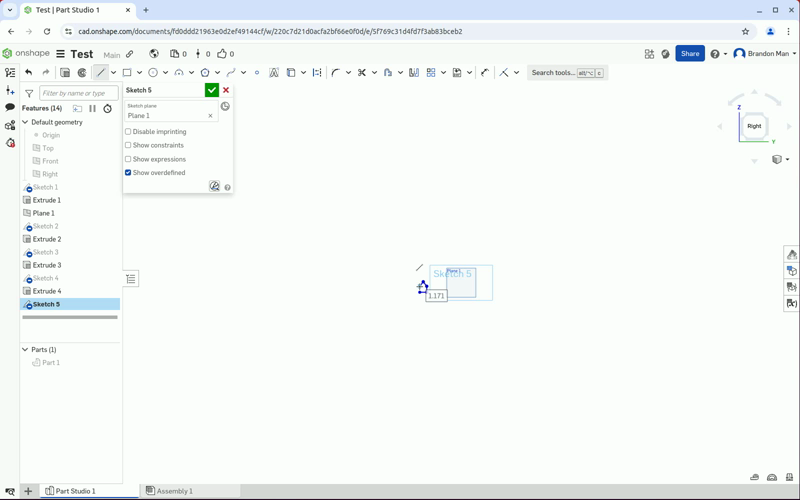
key_up(shift)
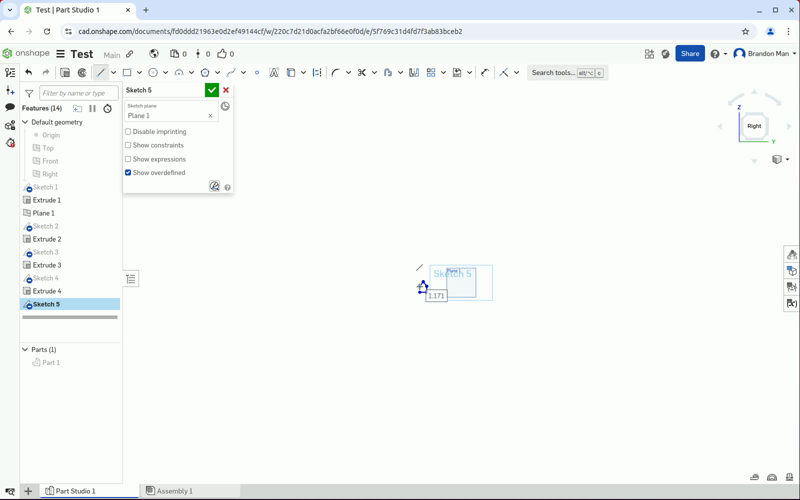
mouse_move(449, 286)
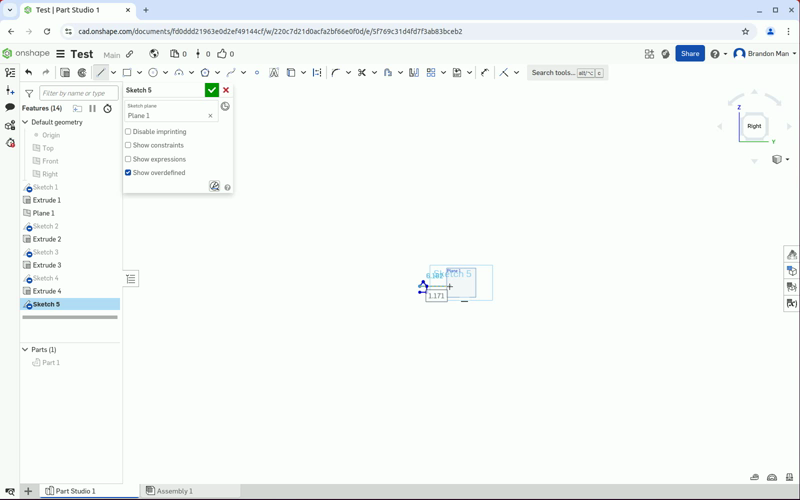
key_down(shift)
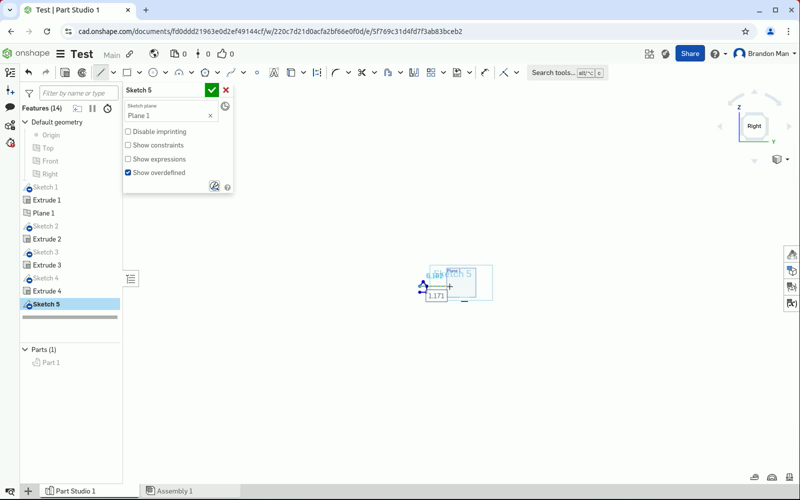
mouse_move(419, 292)
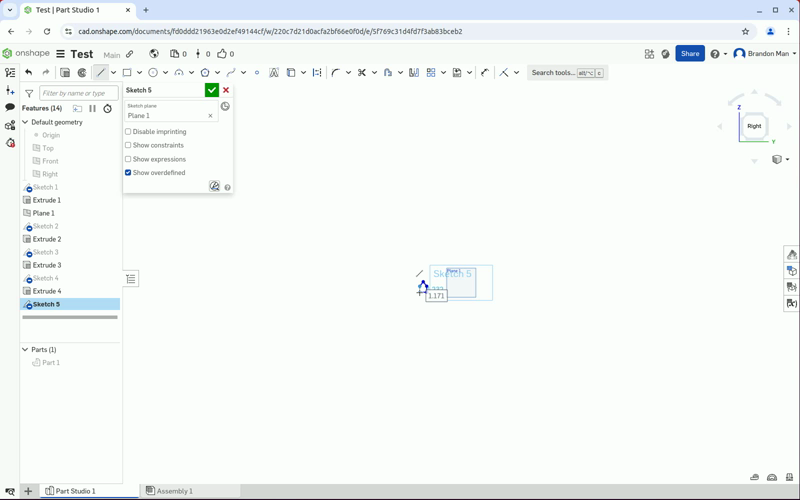
scroll(6)
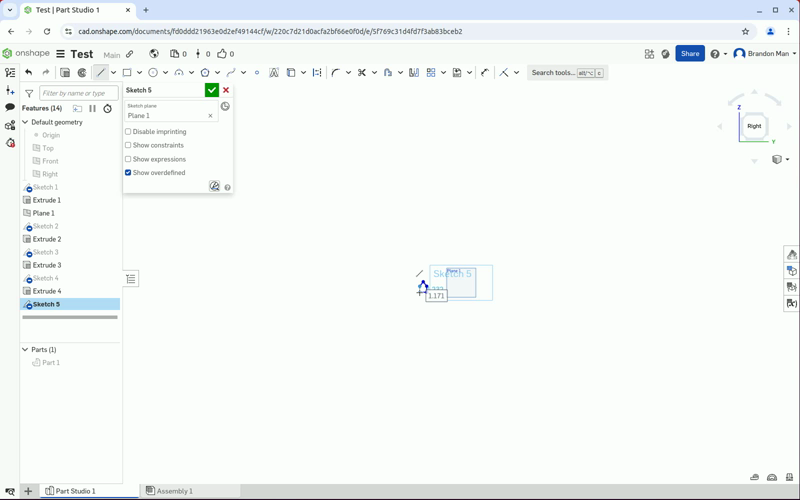
scroll(6)
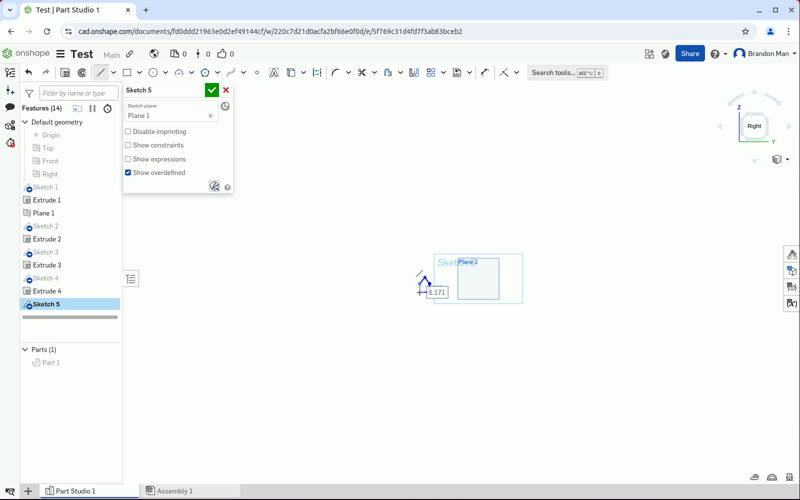
scroll(6)
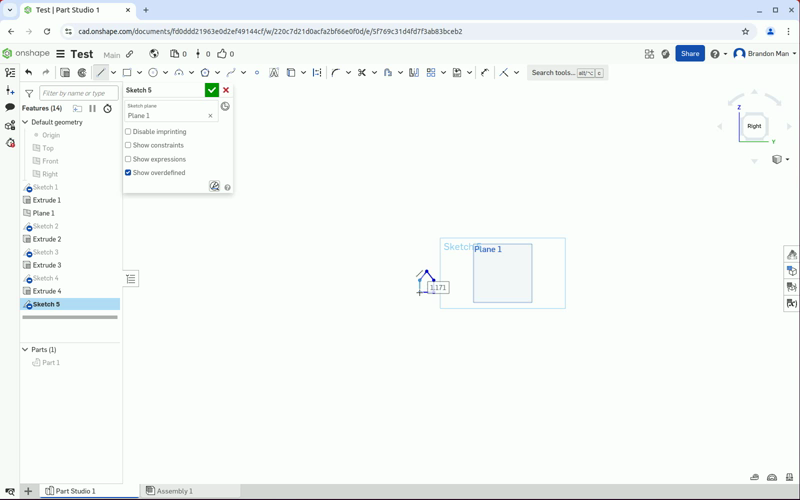
scroll(6)
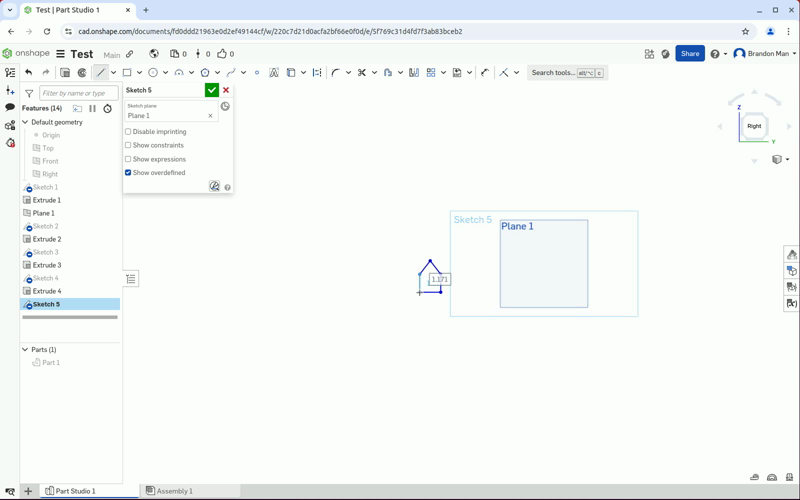
scroll(6)
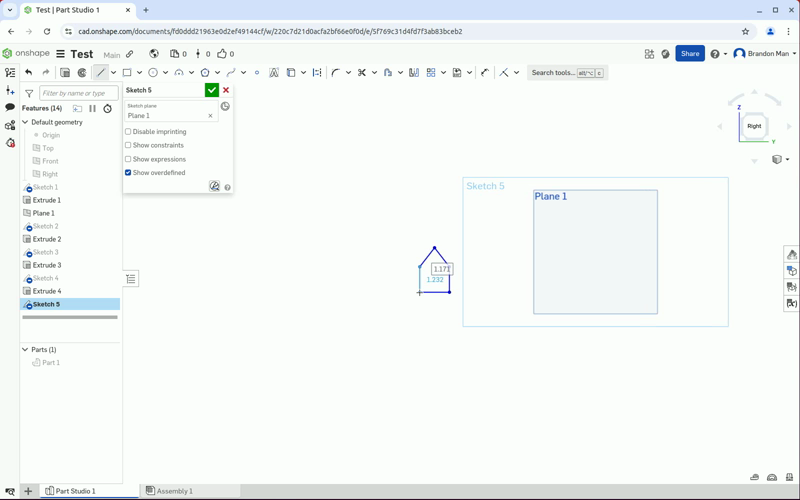
scroll(6)
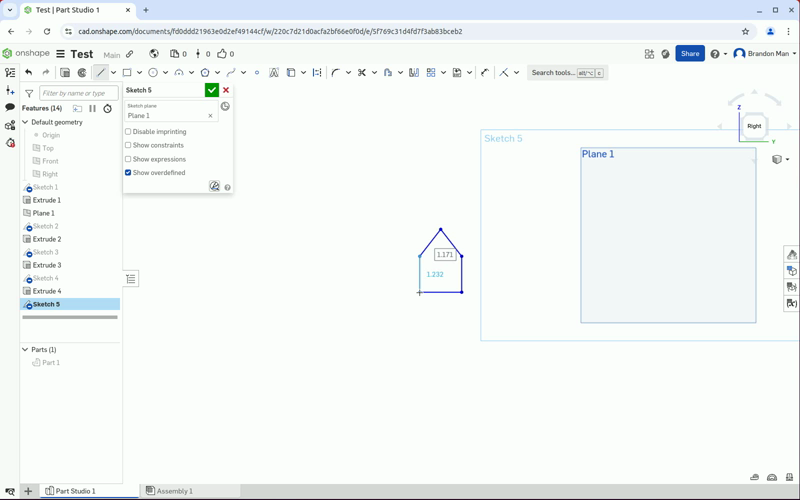
scroll(6)
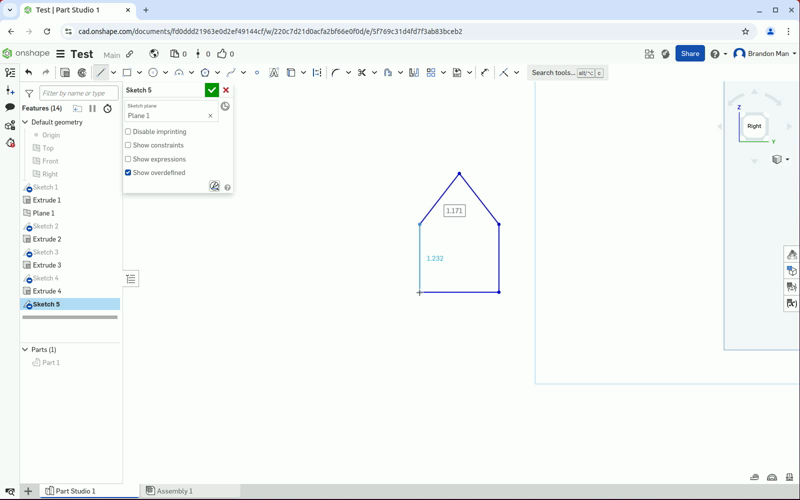
key_up(shift)
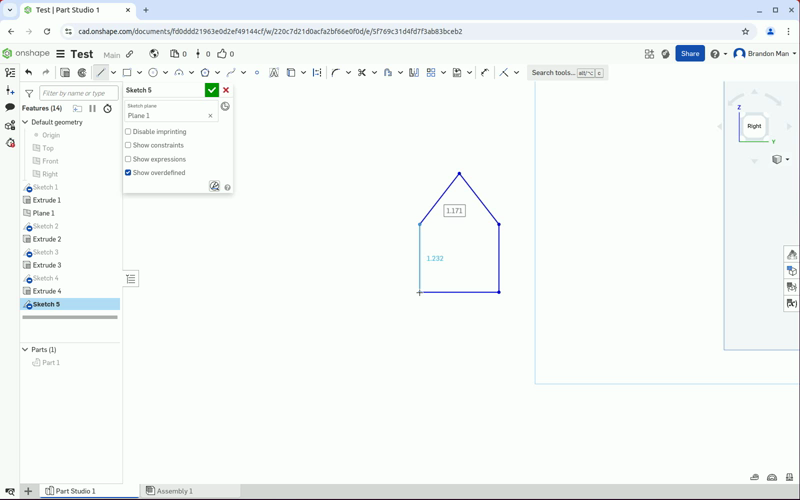
click(419, 292)
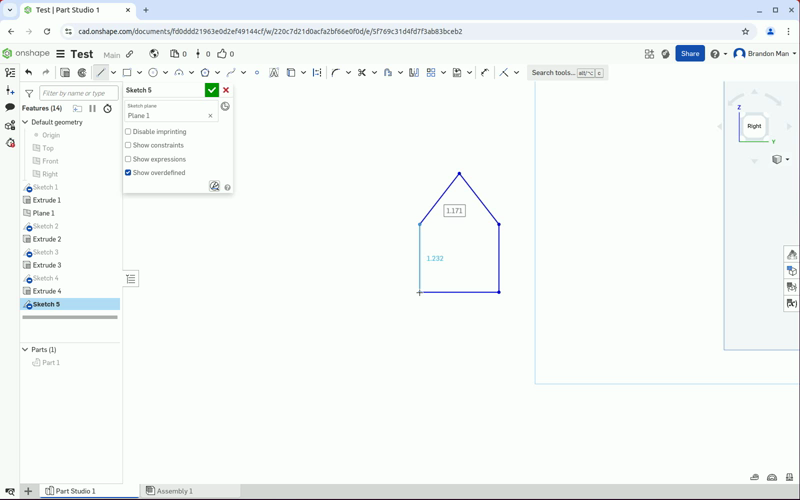
scroll(-6)
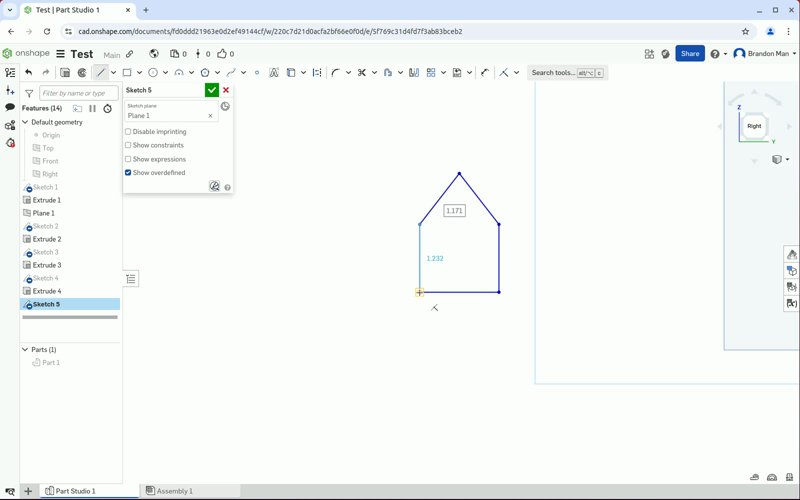
scroll(-6)
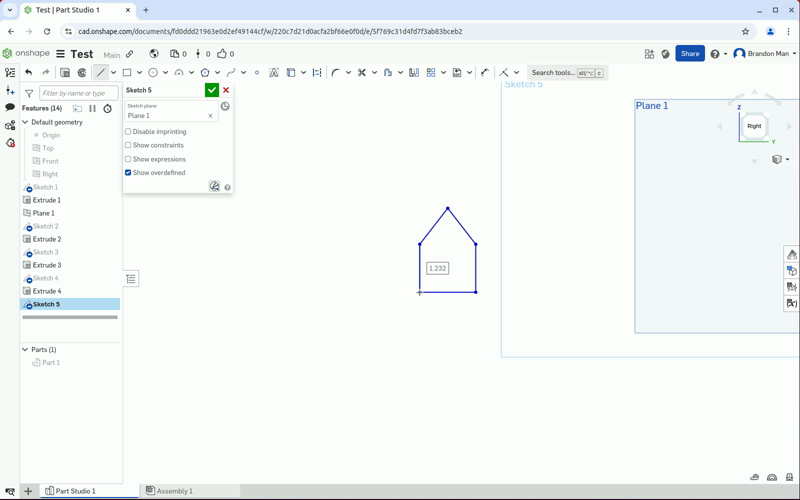
scroll(-6)
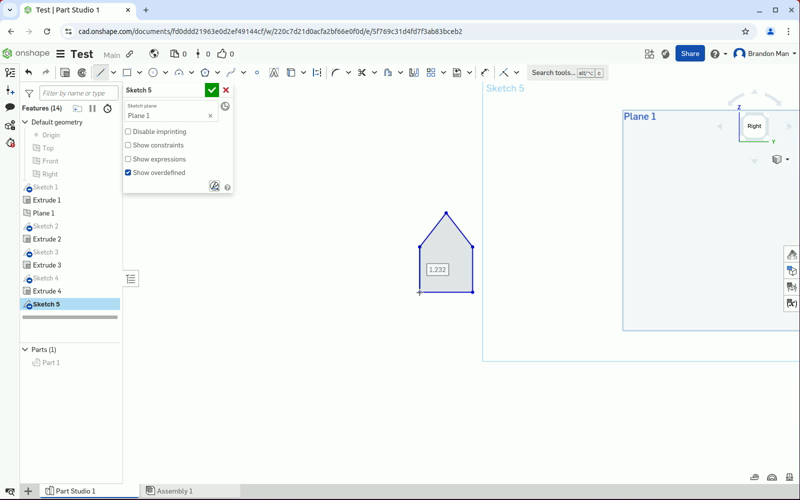
scroll(-6)
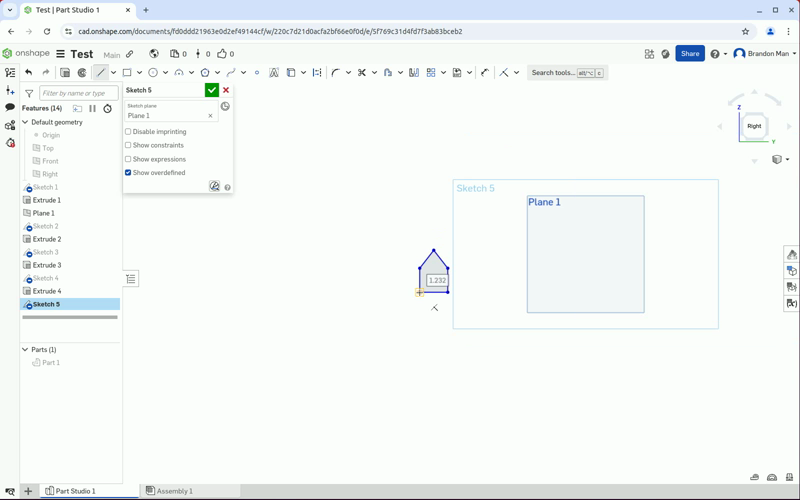
scroll(-6)
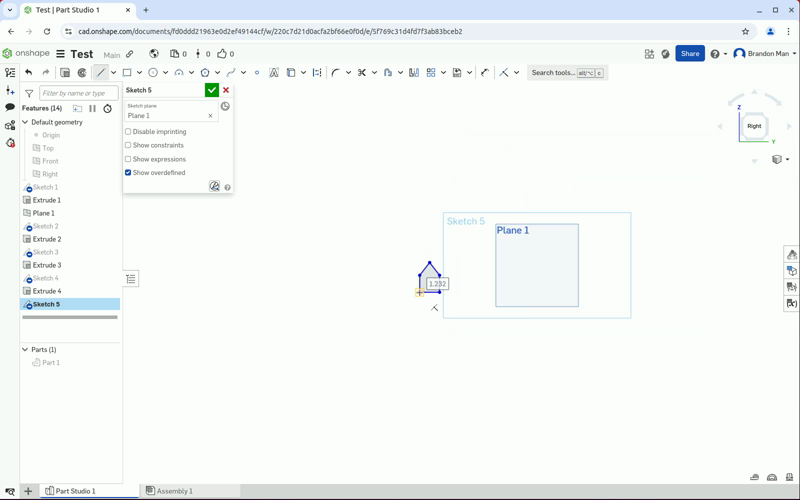
scroll(-6)
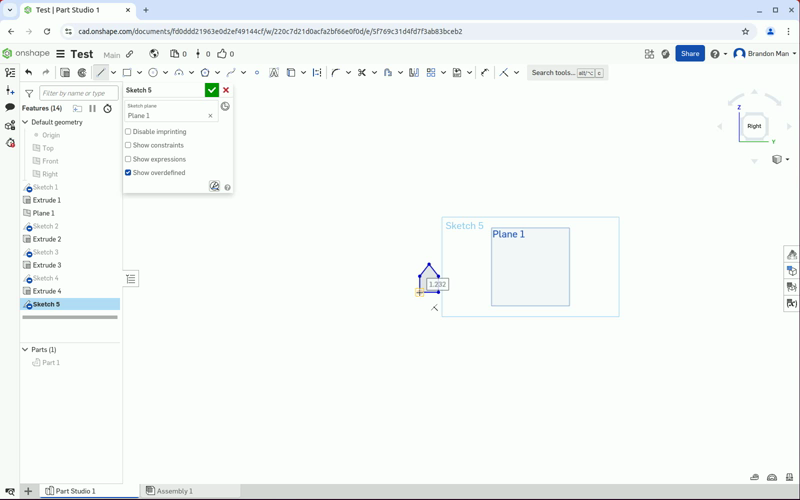
scroll(-6)
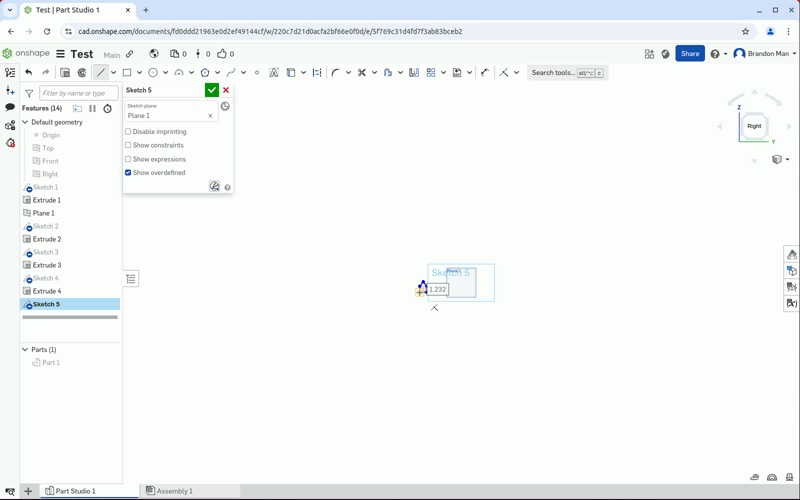
key(esc)
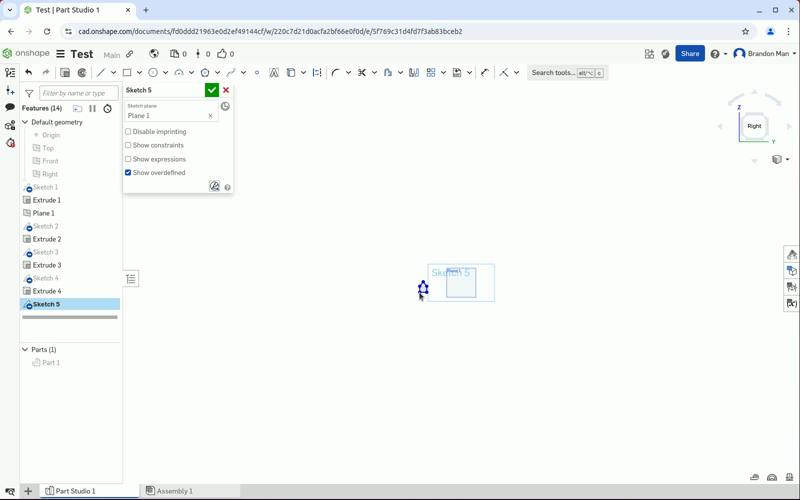
mouse_move(425, 287)
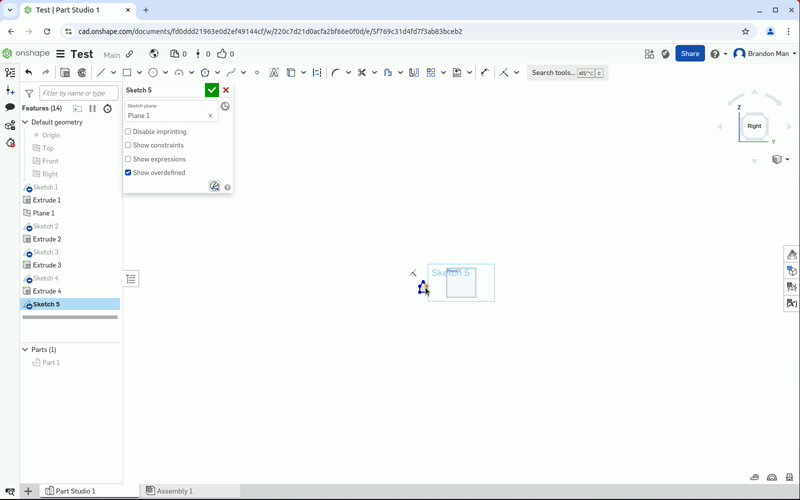
scroll(6)
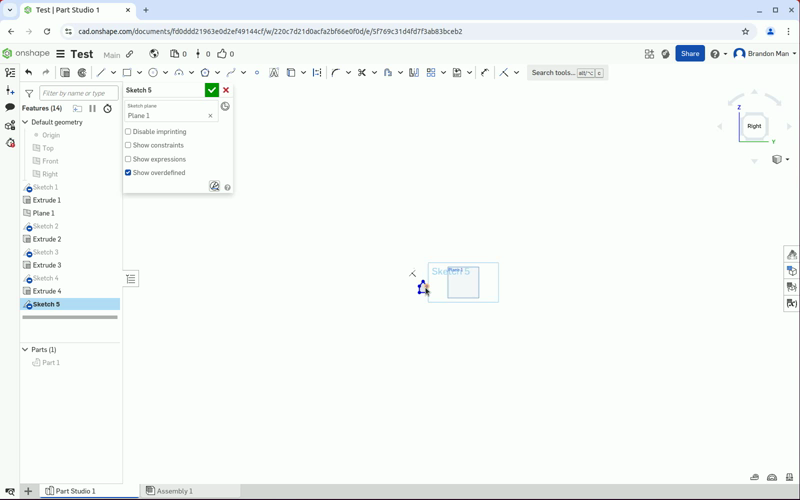
scroll(6)
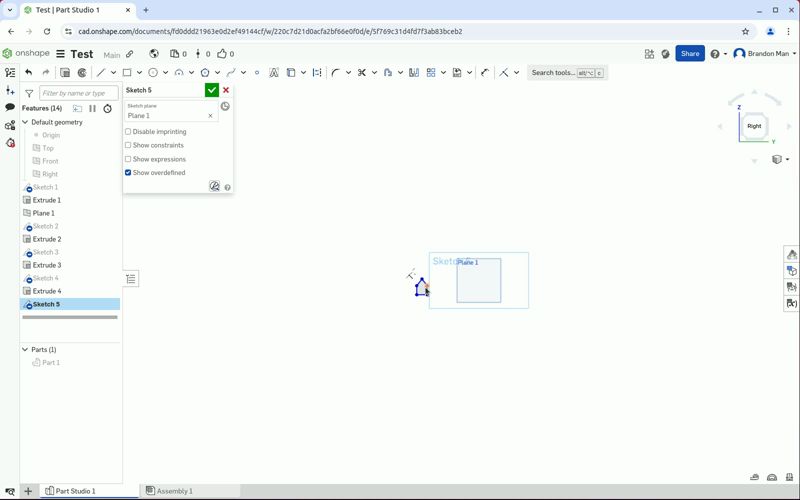
scroll(6)
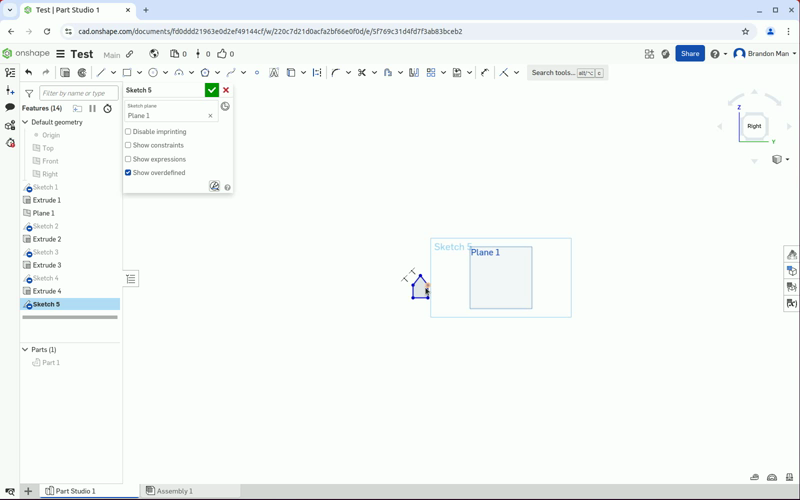
scroll(6)
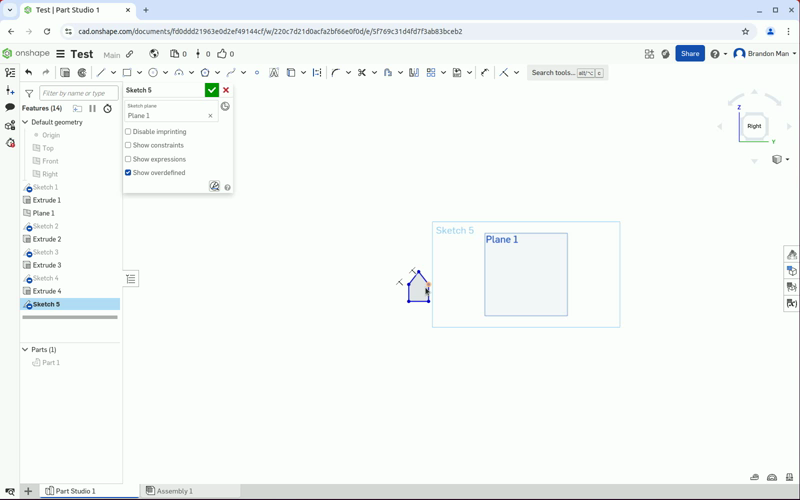
scroll(6)
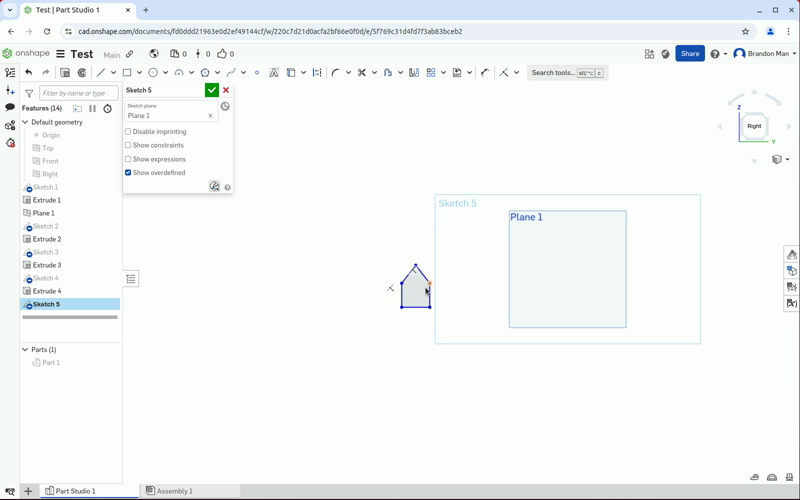
scroll(6)
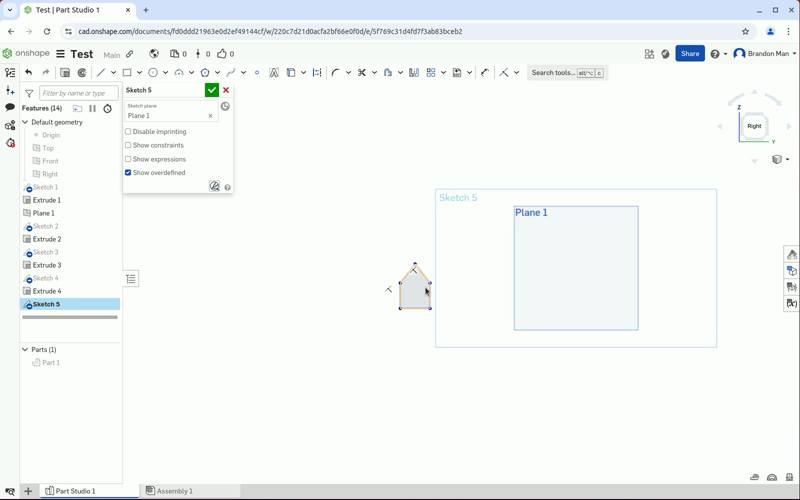
scroll(6)
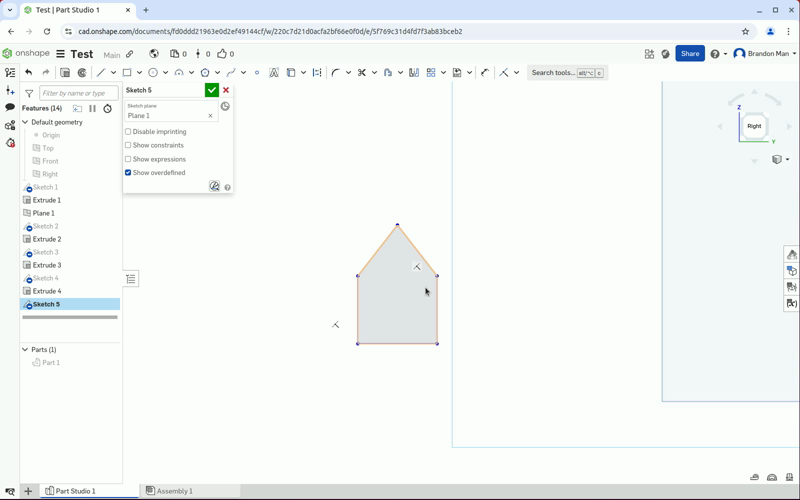
click(425, 287)
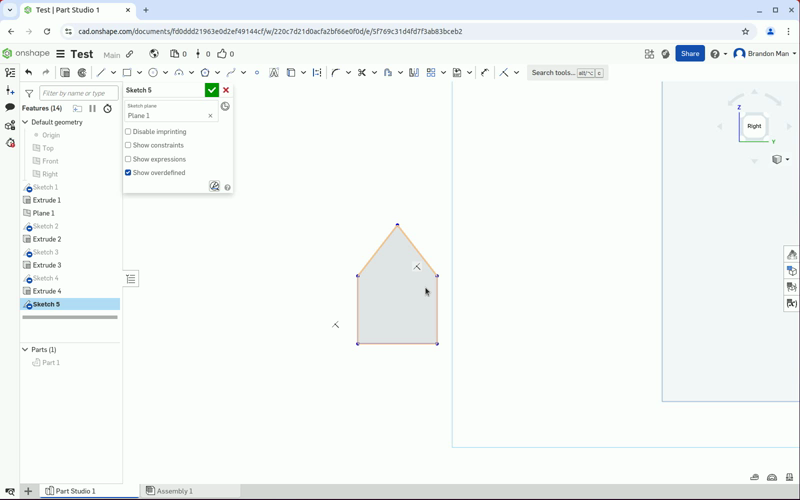
scroll(-6)
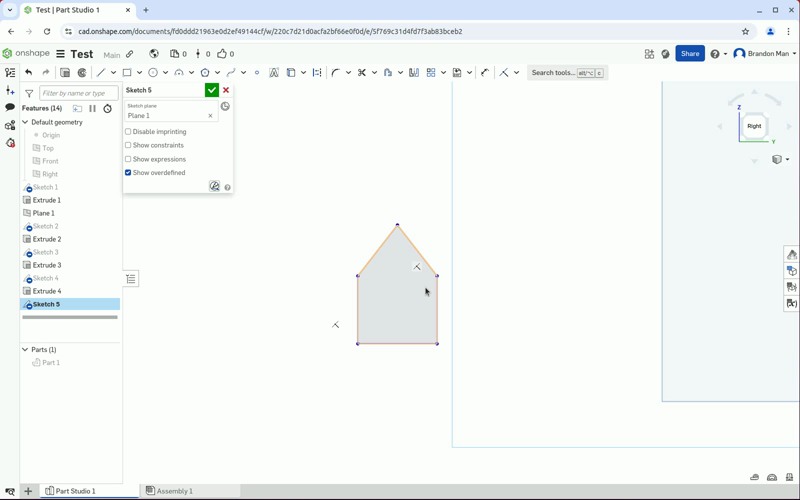
scroll(-6)
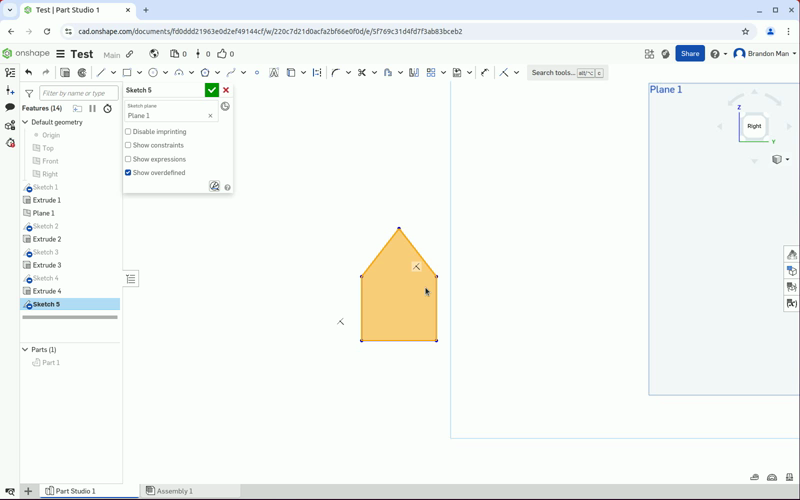
scroll(-6)
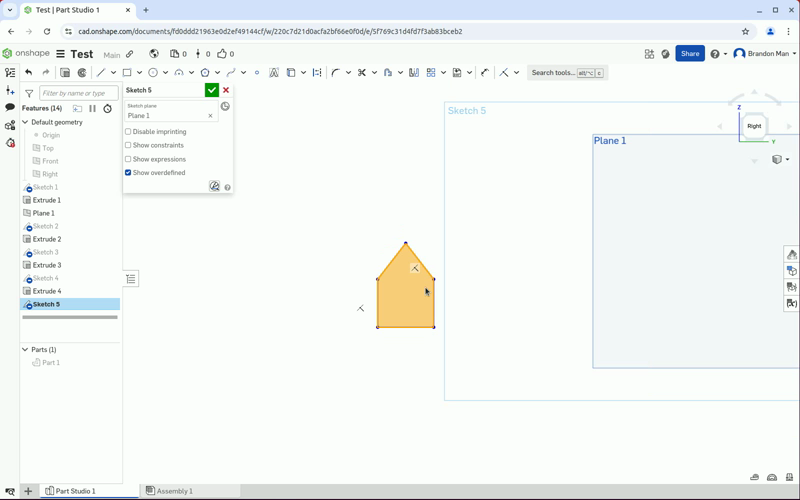
scroll(-6)
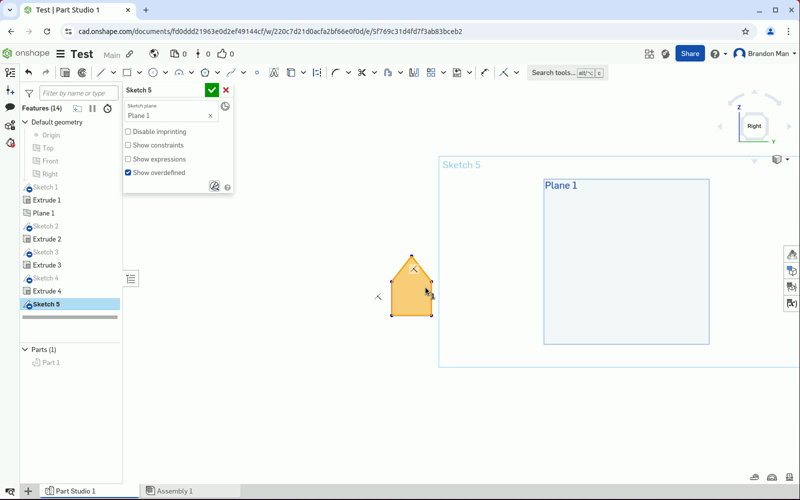
scroll(-6)
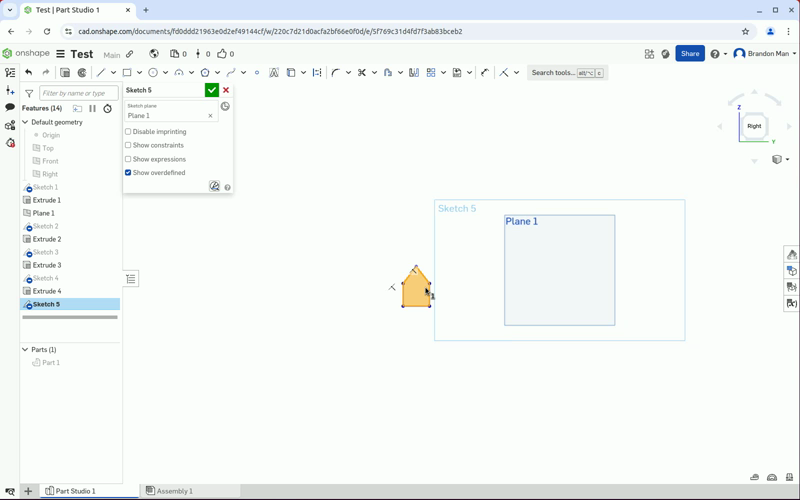
scroll(-6)
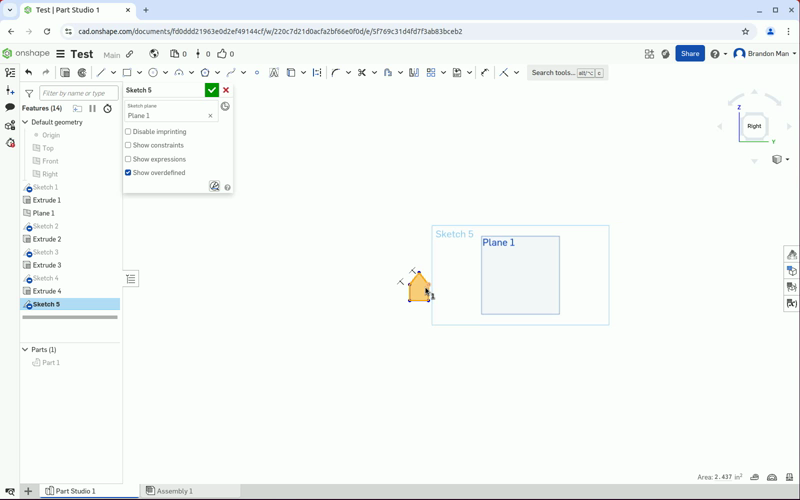
scroll(-6)
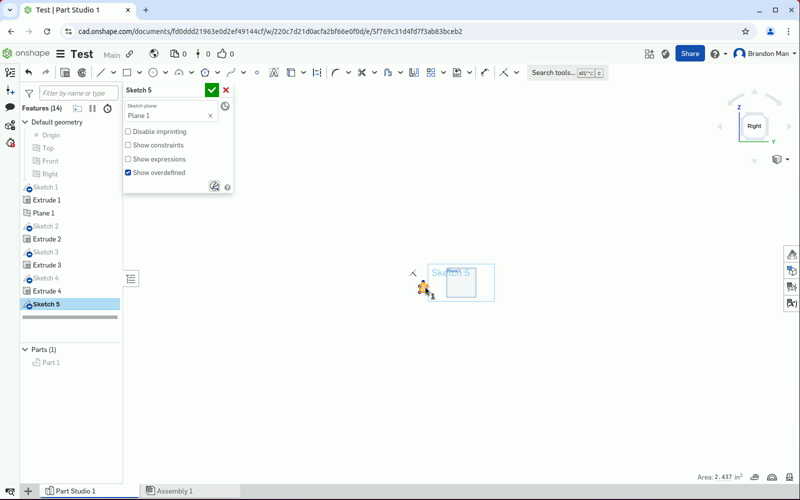
mouse_move(73, 352)
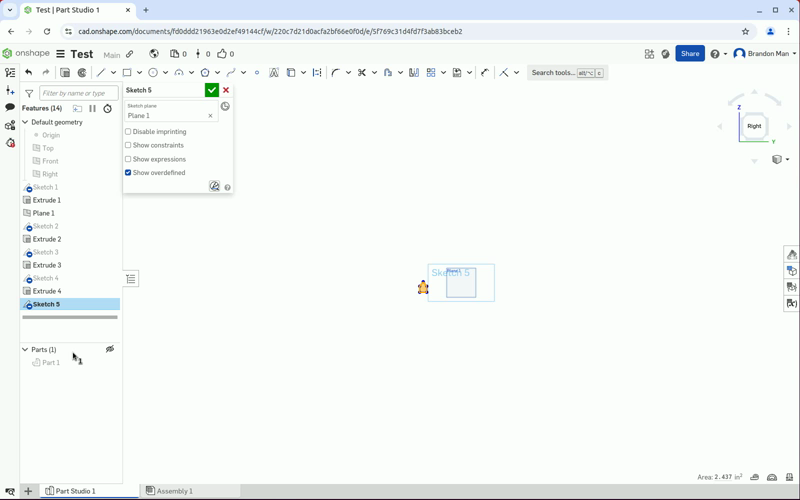
key(shift+y)
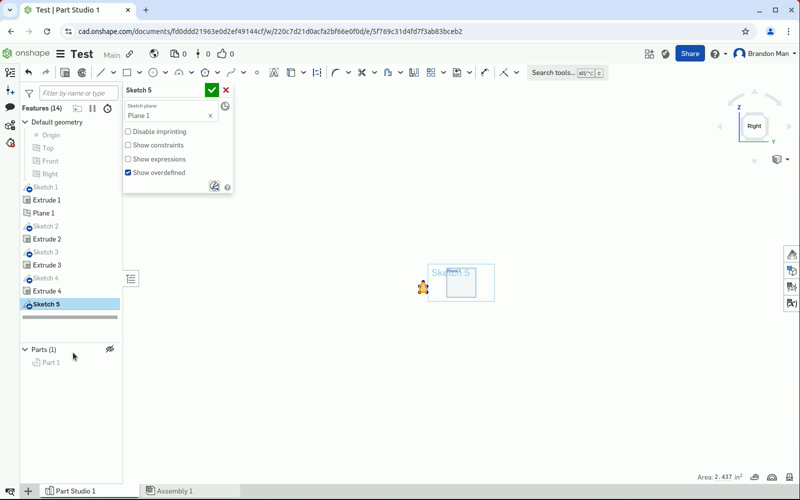
key(shift+e)
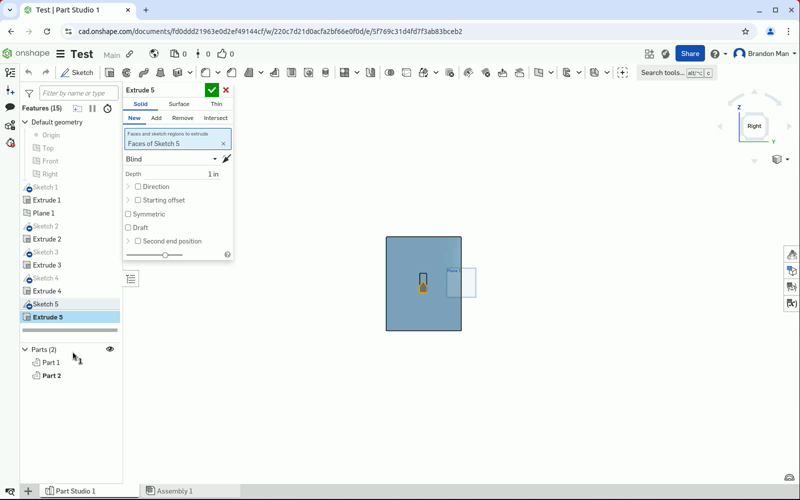
mouse_move(143, 106)
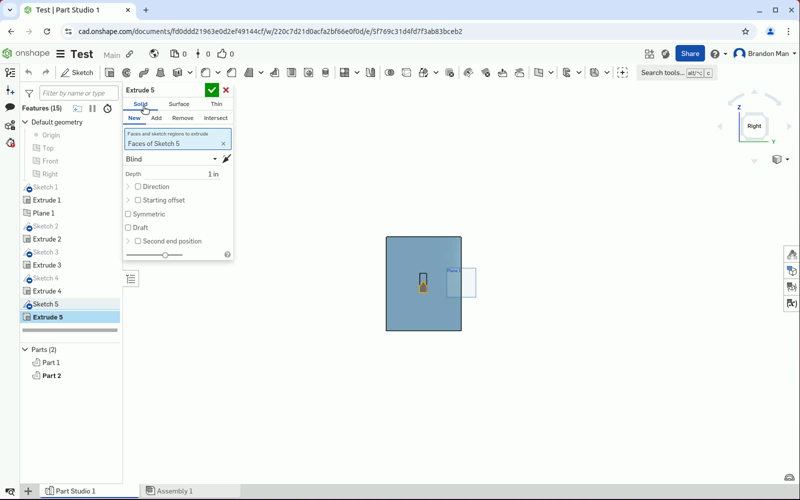
click(143, 106)
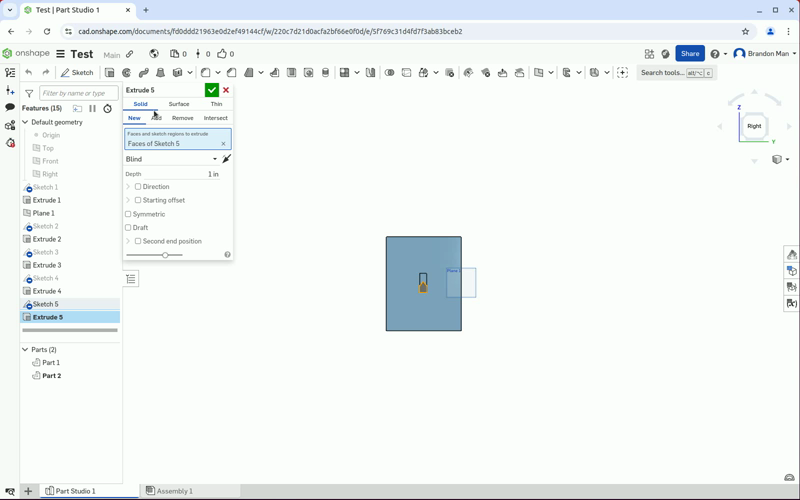
mouse_move(186, 120)
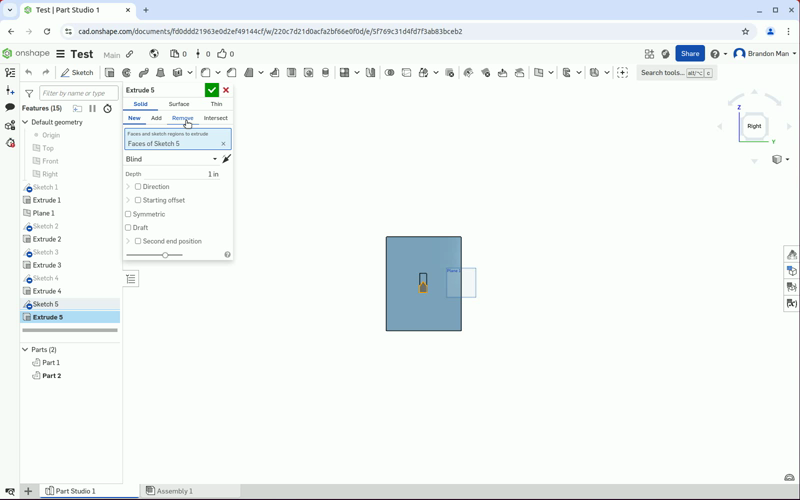
click(186, 120)
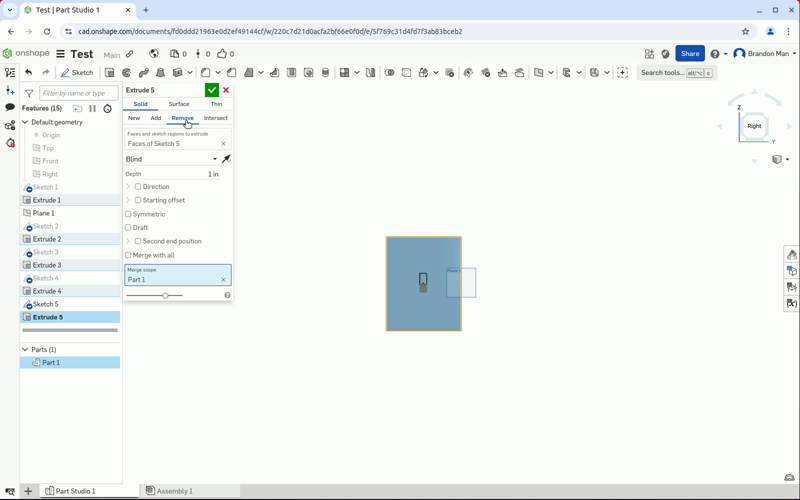
key(tab, 4)
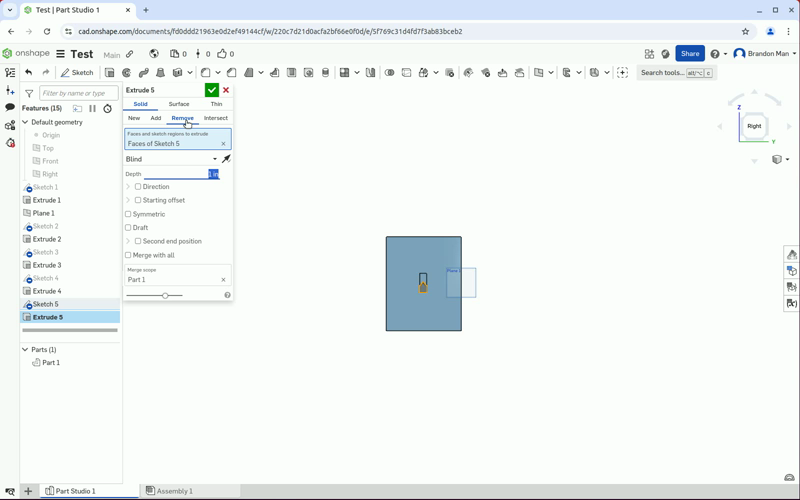
text(2.648)
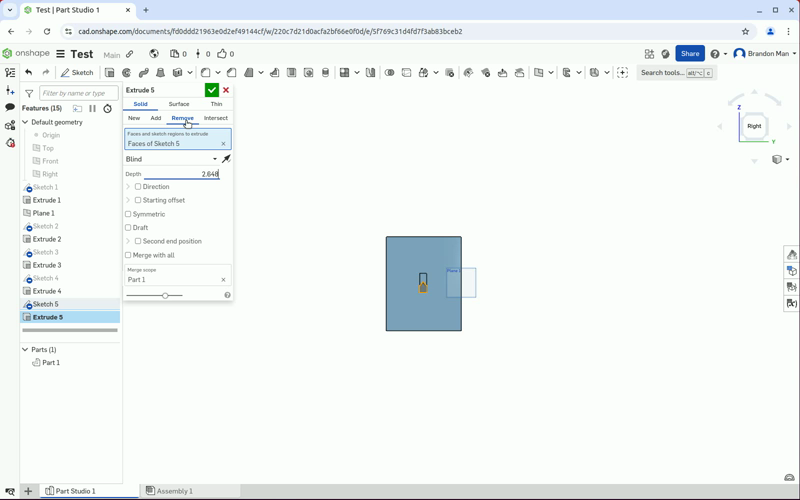
key(tab, 6)
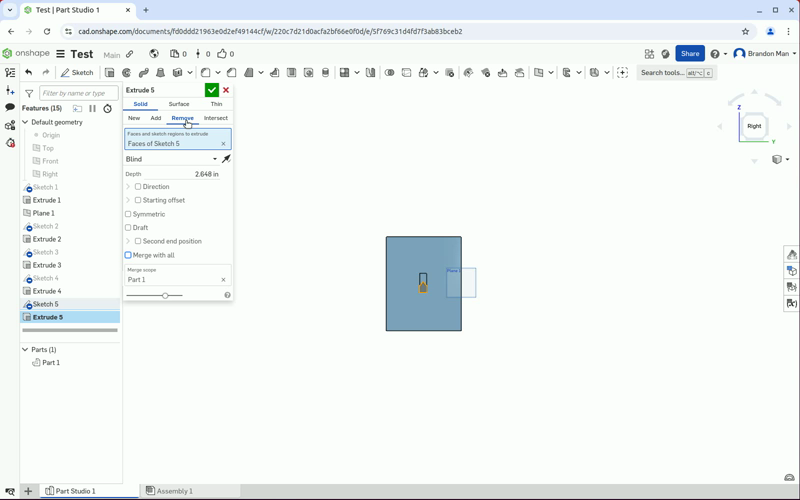
key(space)
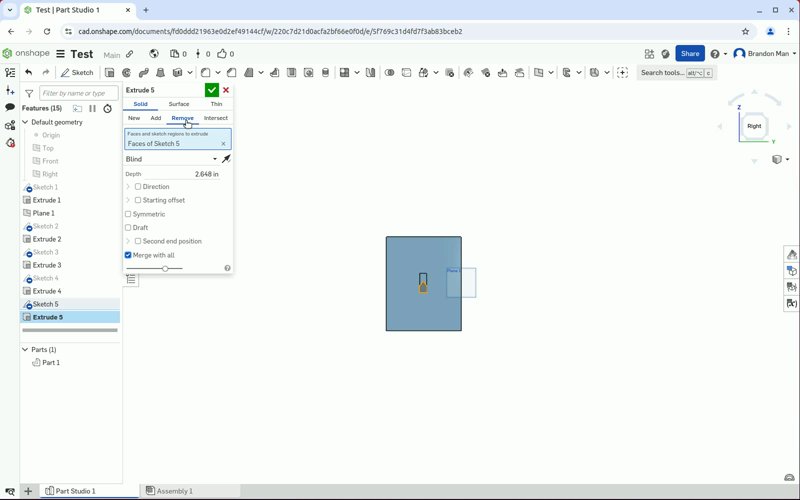
key(enter)
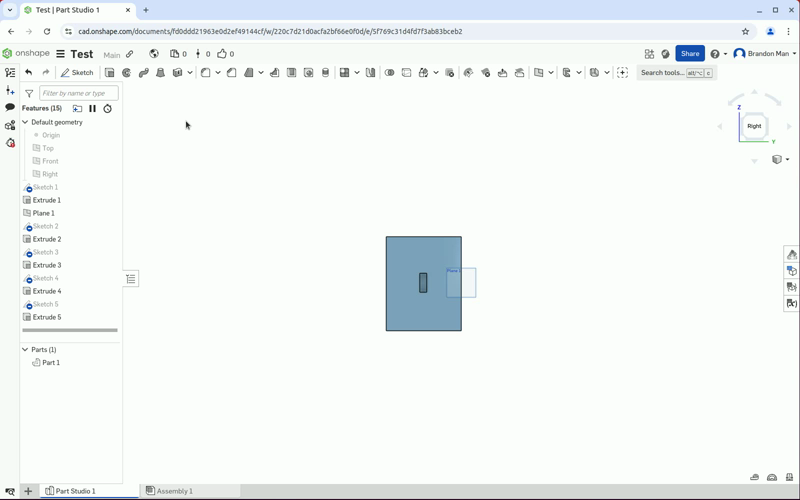
key(shift+h)
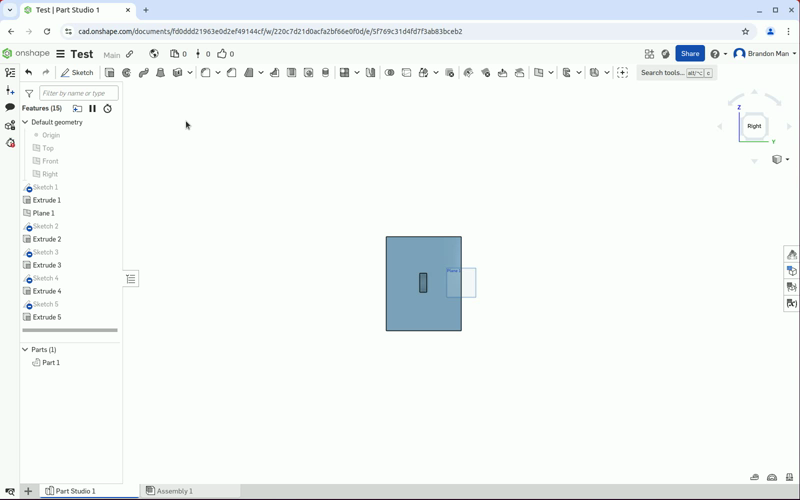
key(shift+h)
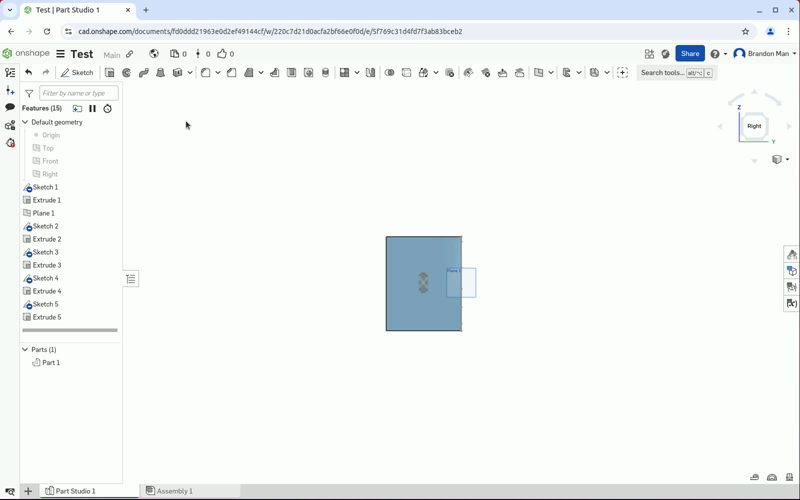
key(shift+7)
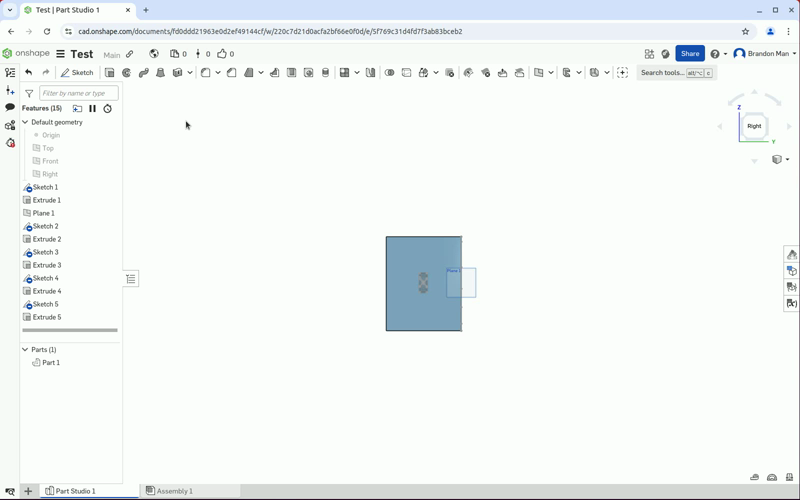
key(right, 2)
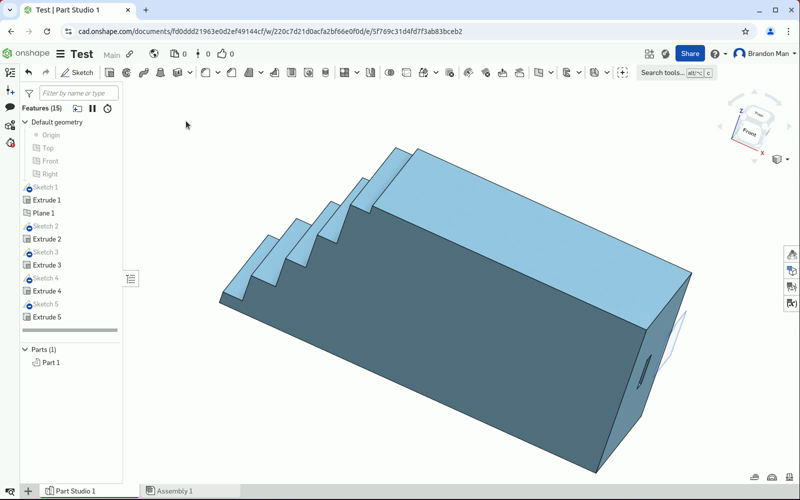
key(down, 2)
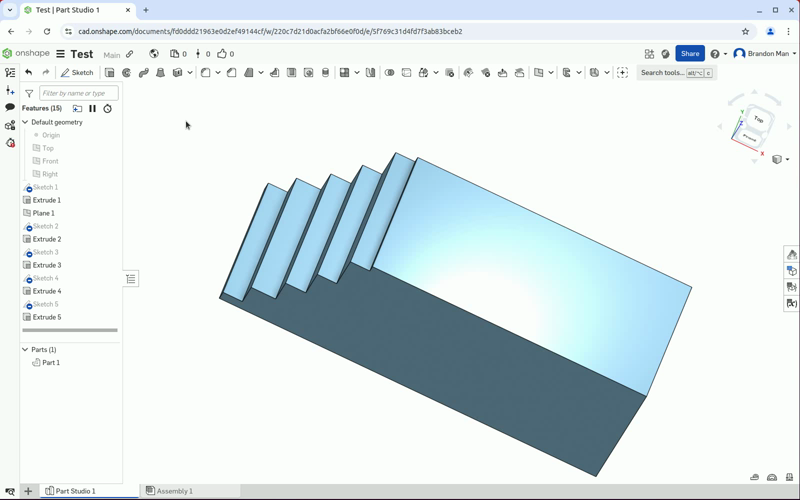
key(up, 2)
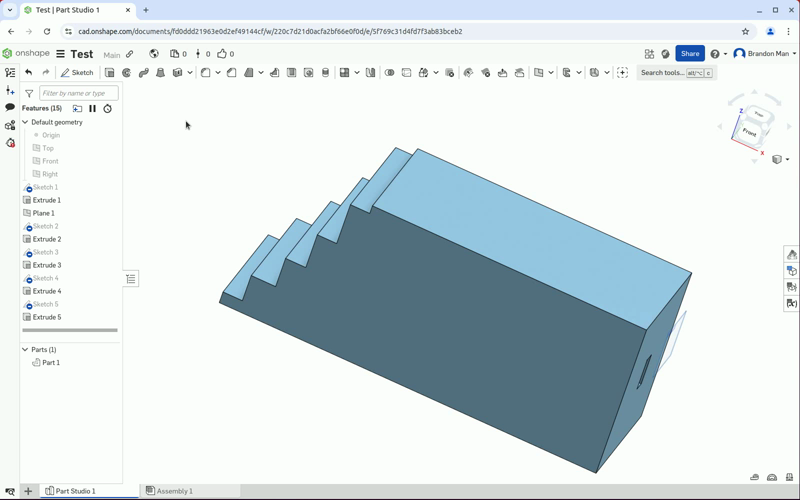
key(left, 2)
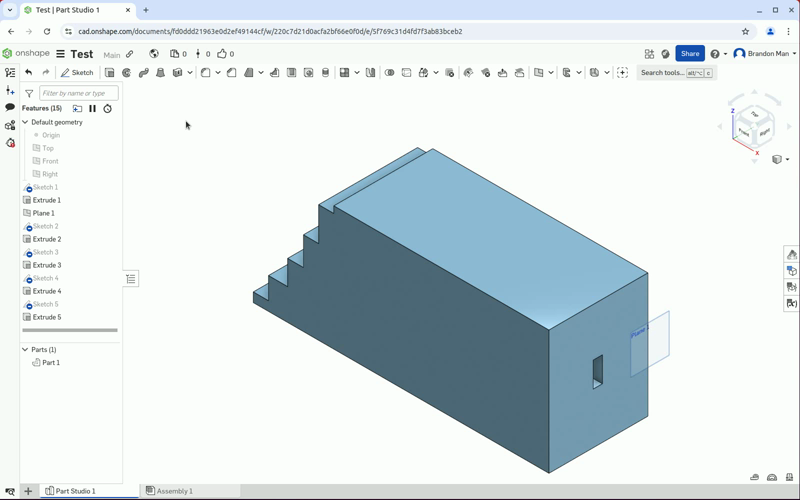
mouse_move(73, 189)
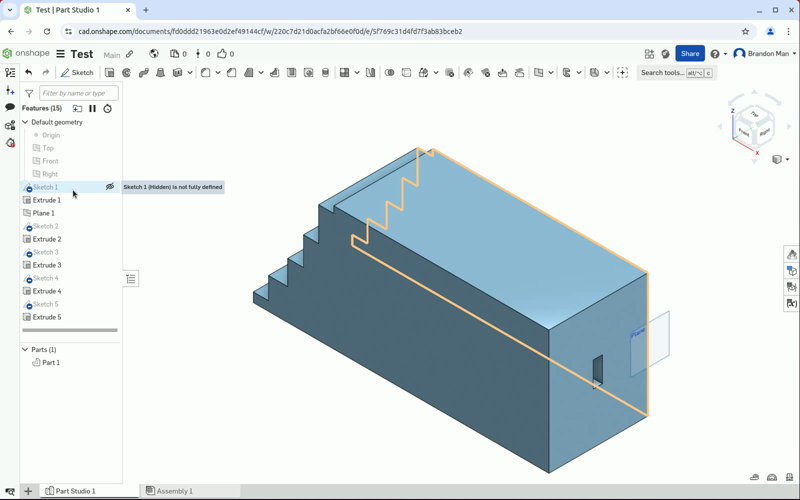
click(73, 189)